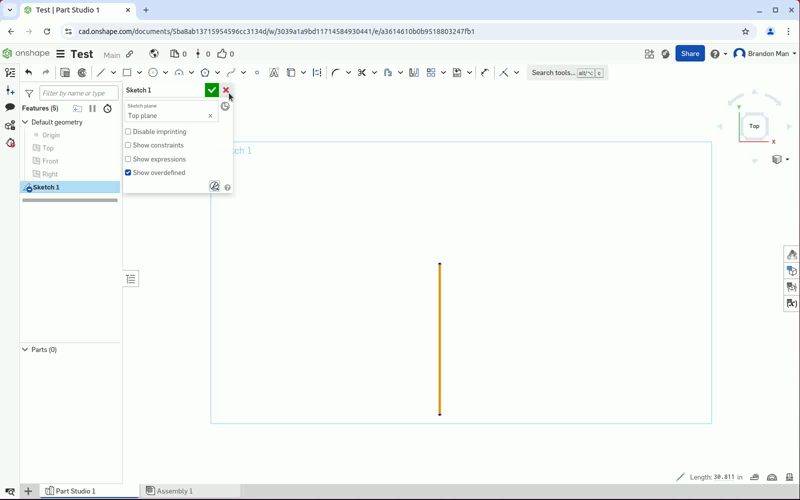
key(shift+h)
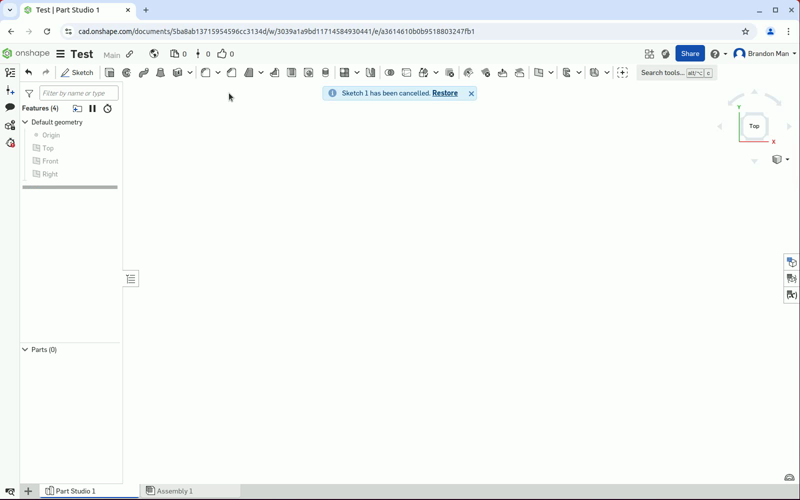
mouse_move(73, 352)
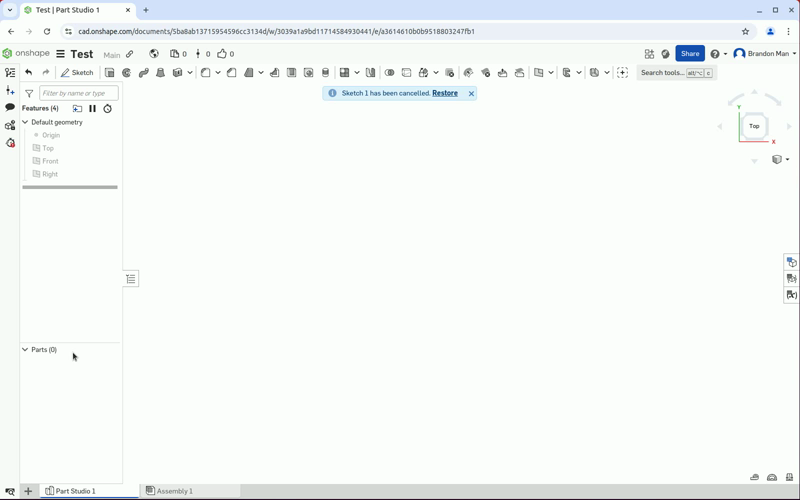
key(y)
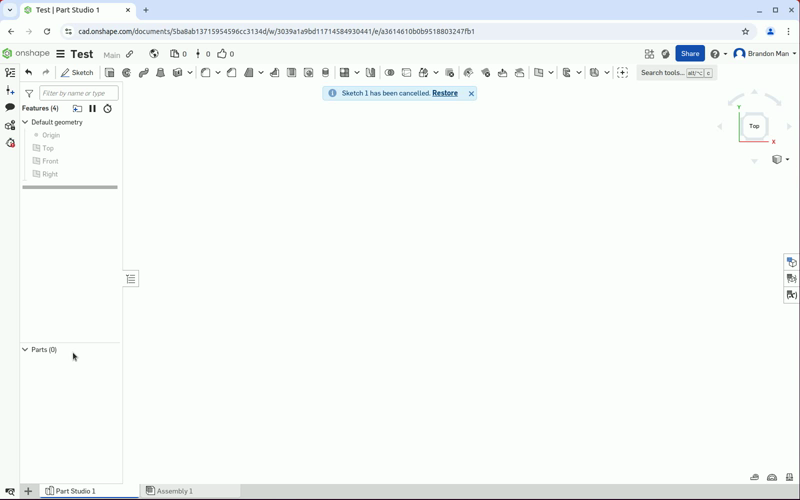
key(shift+p)
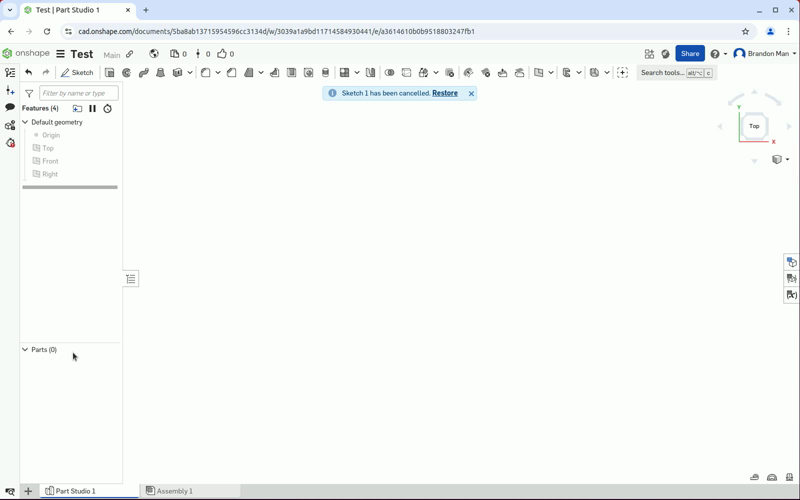
key(space)
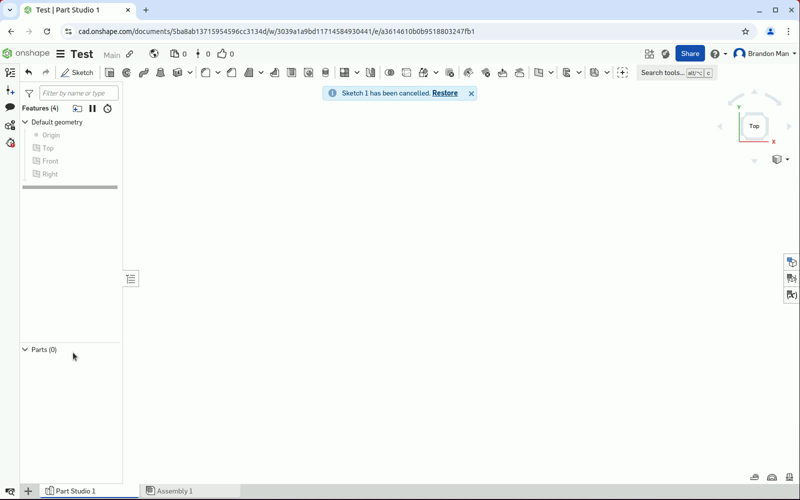
key_down(shift)
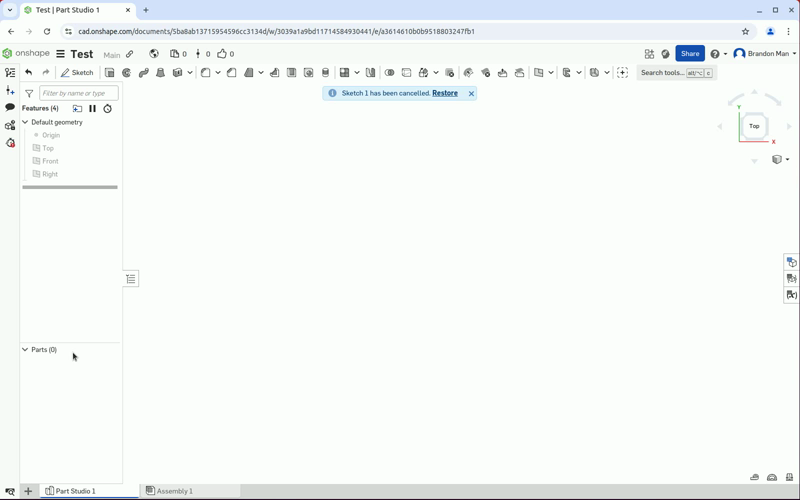
key(up)
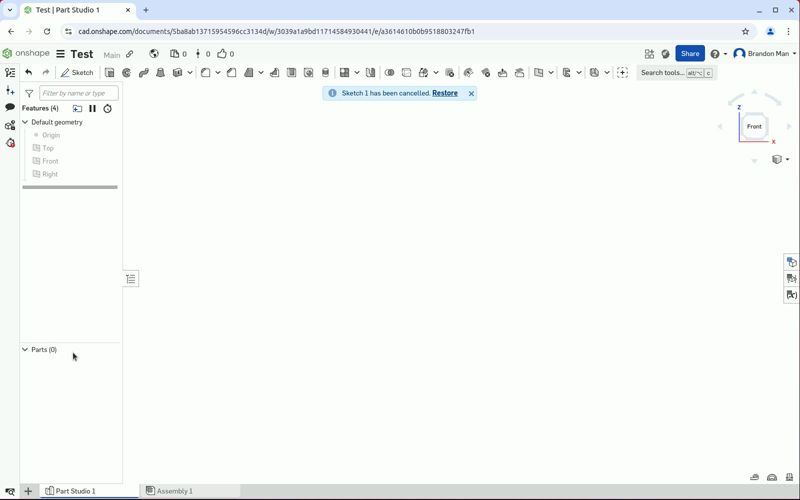
key_up(shift)
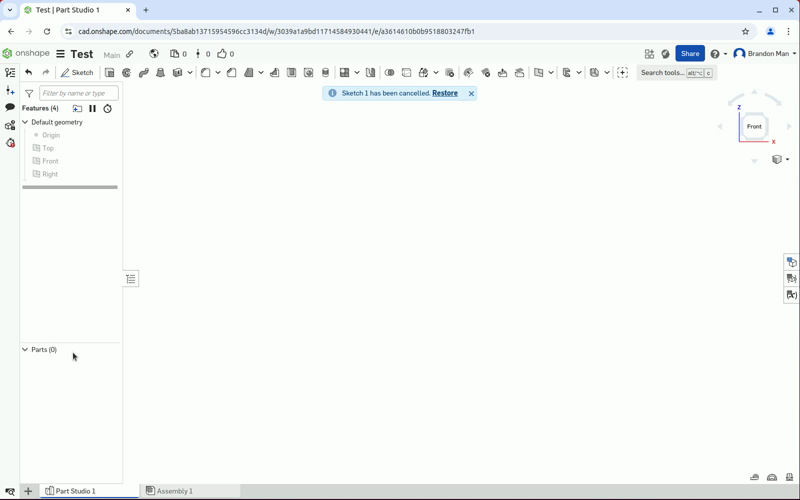
mouse_move(73, 352)
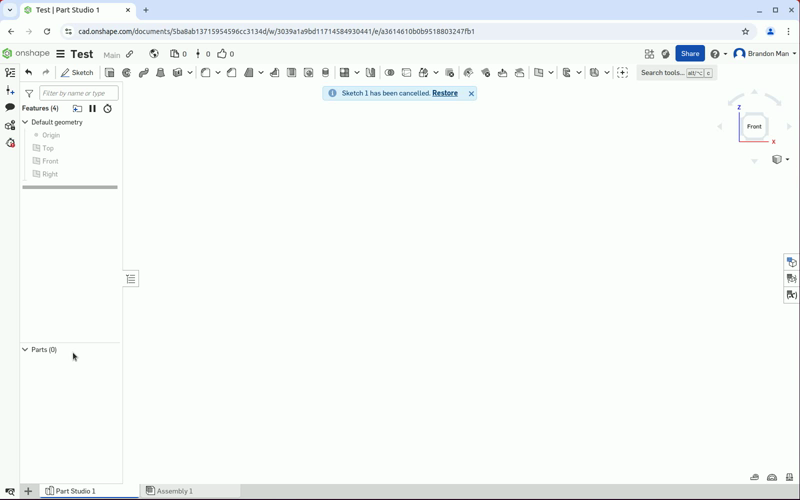
key(shift+y)
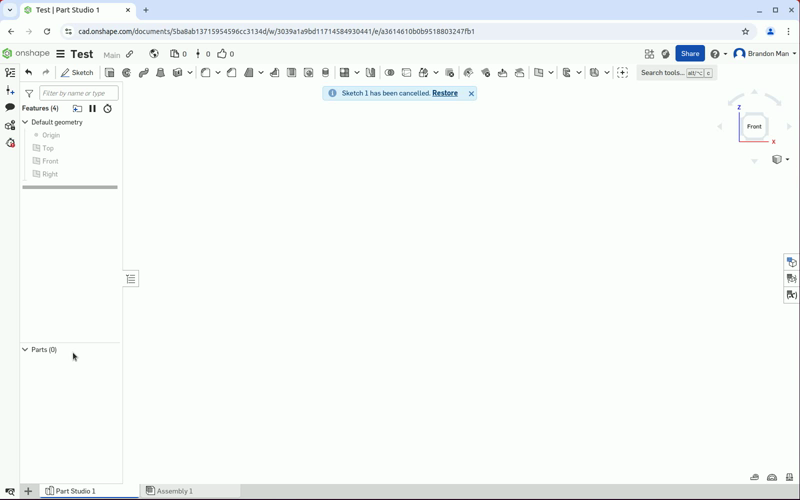
key(shift+s)
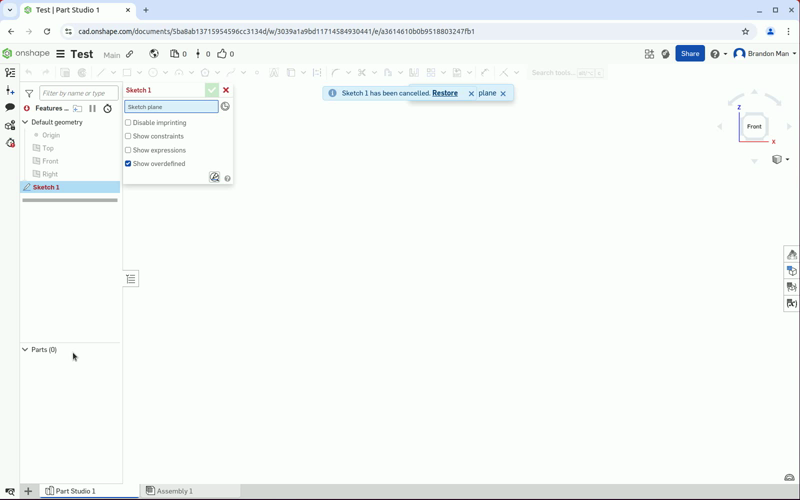
mouse_move(73, 163)
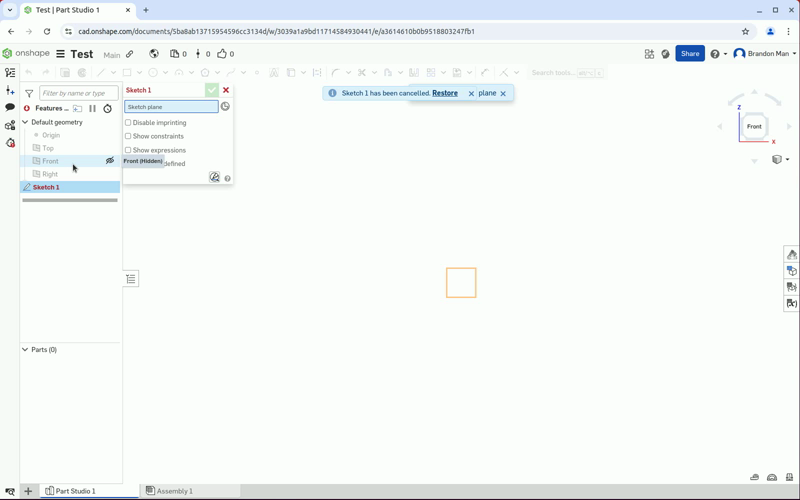
click(73, 163)
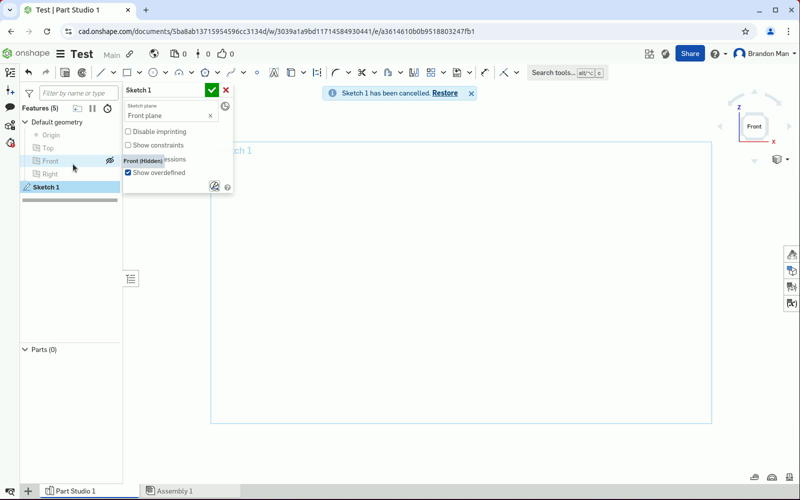
mouse_move(73, 352)
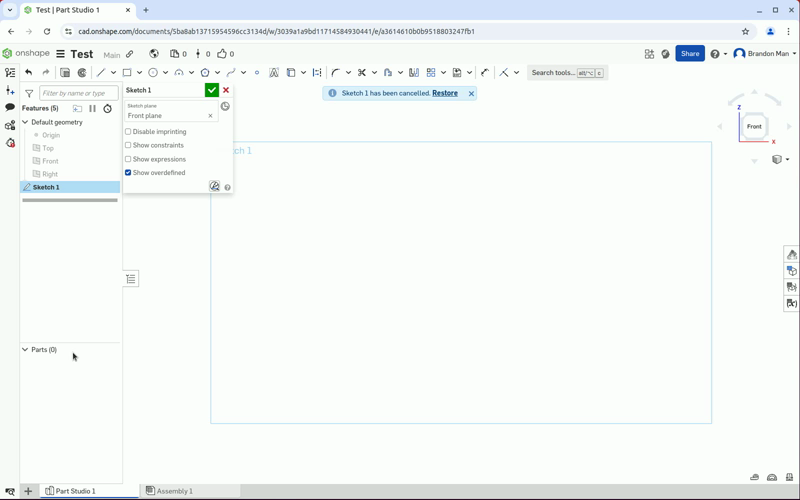
key(y)
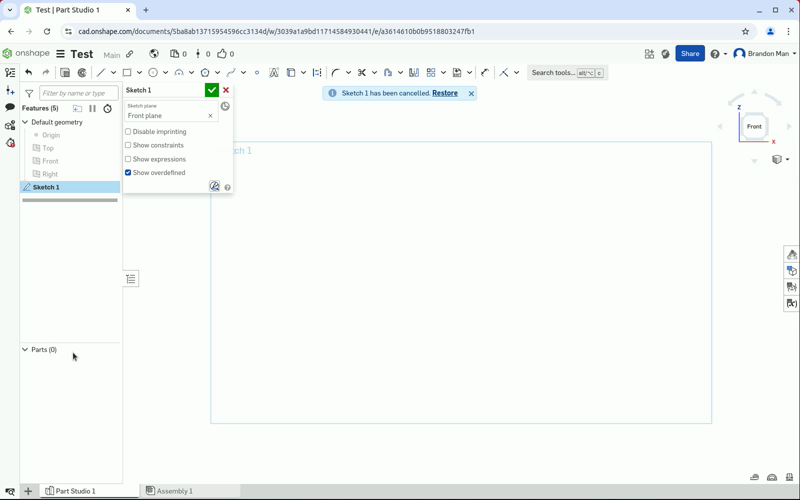
key(l)
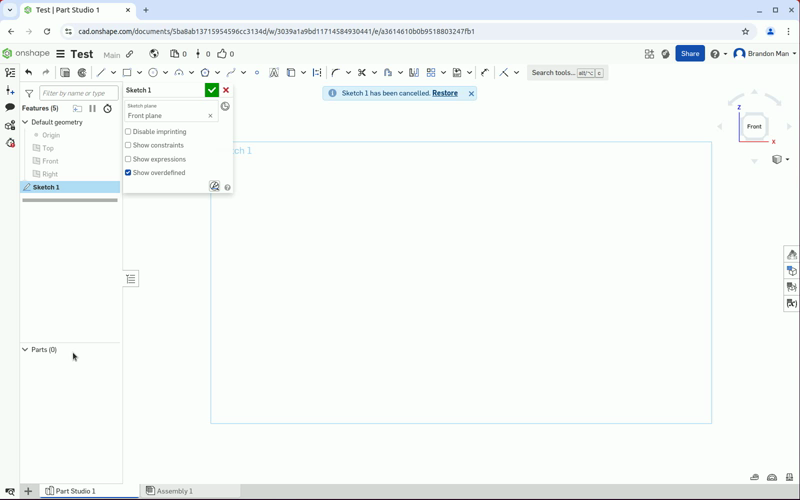
key_down(shift)
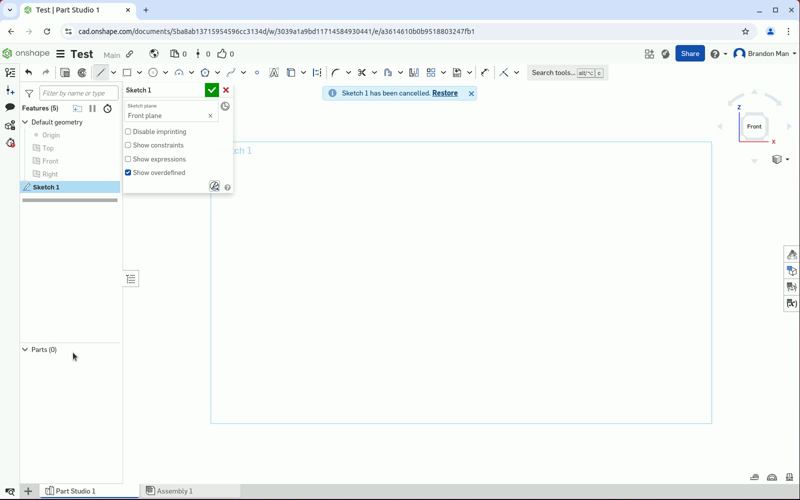
mouse_move(348, 369)
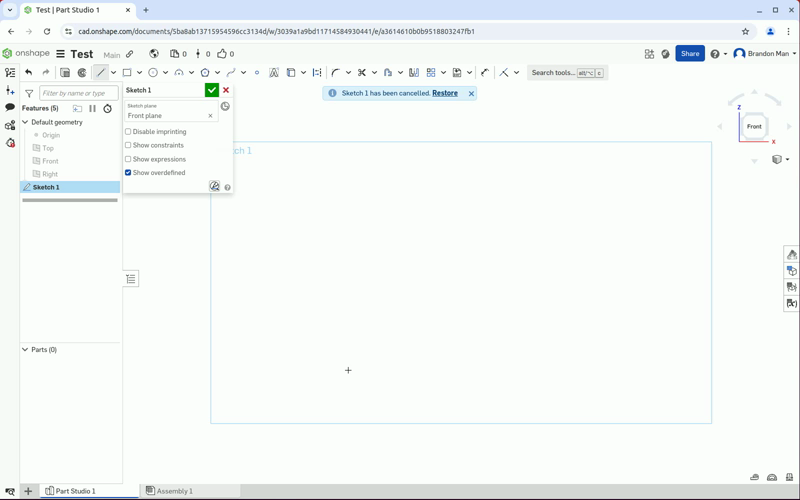
click(348, 369)
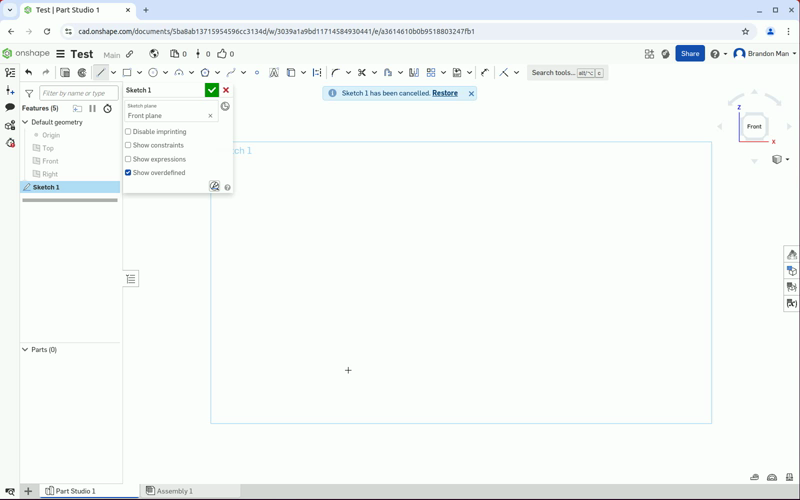
key_up(shift)
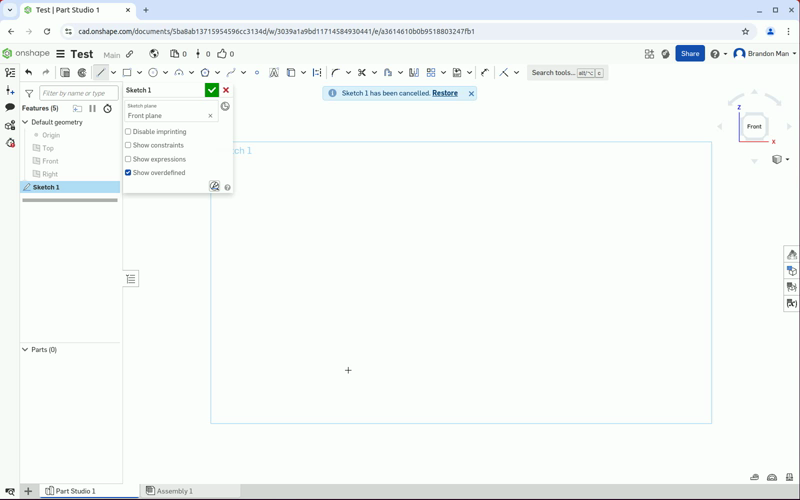
key_down(shift)
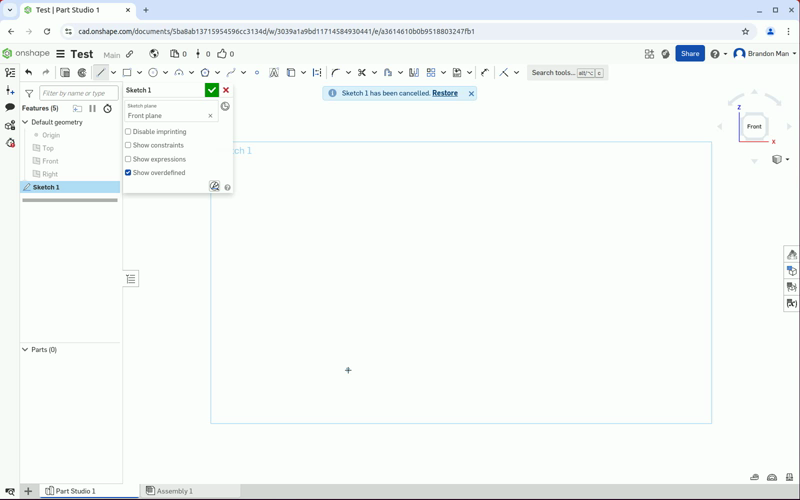
mouse_move(504, 369)
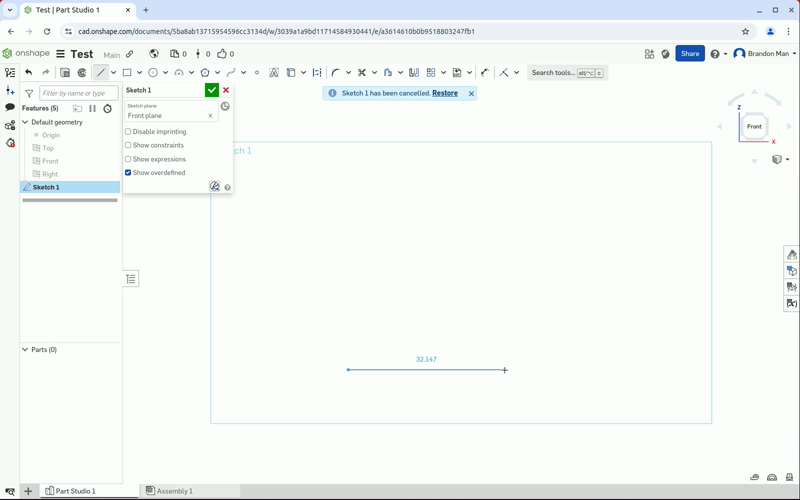
click(504, 369)
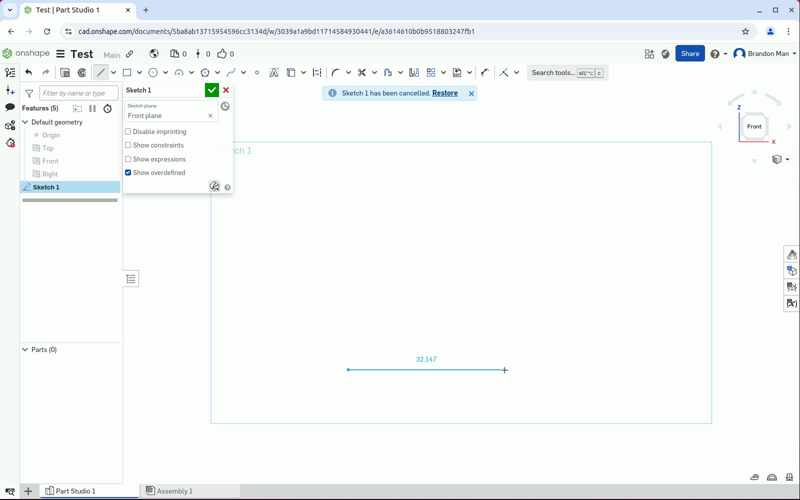
key_up(shift)
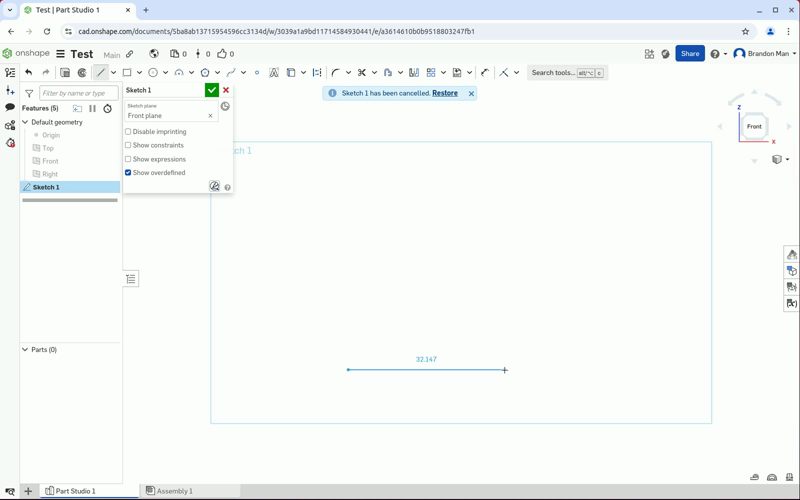
key_down(shift)
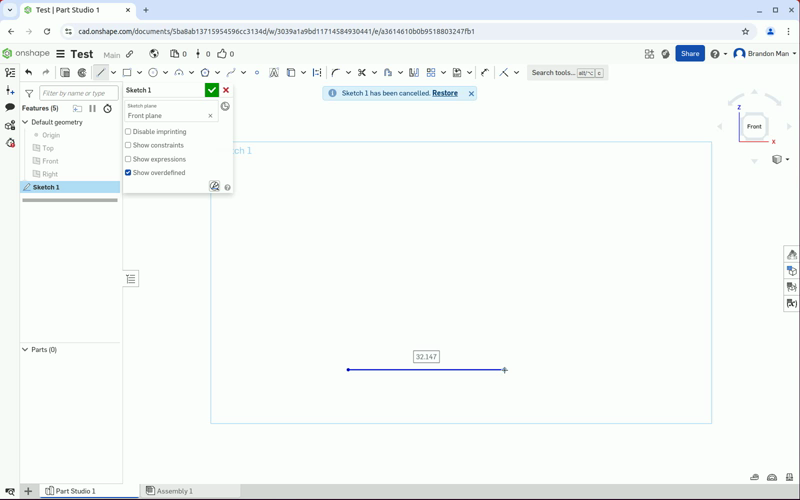
mouse_move(534, 369)
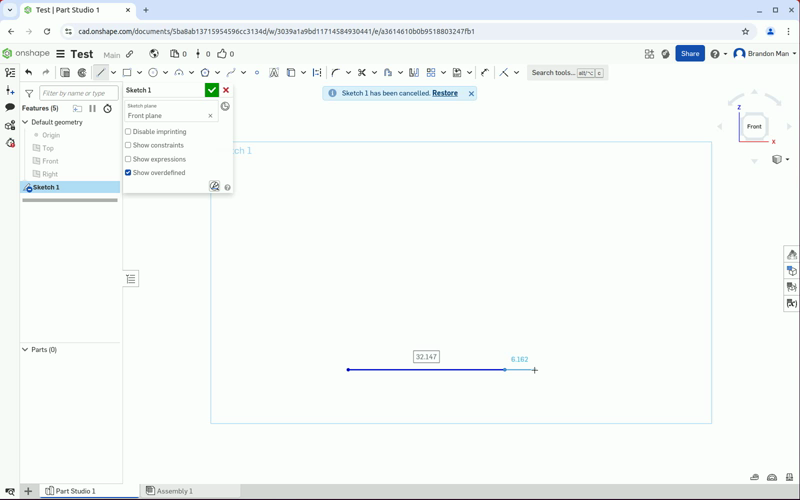
mouse_move(504, 327)
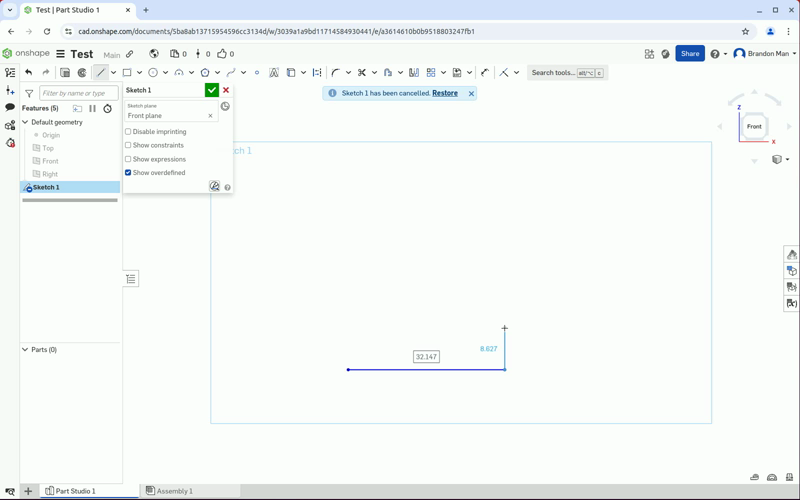
click(504, 327)
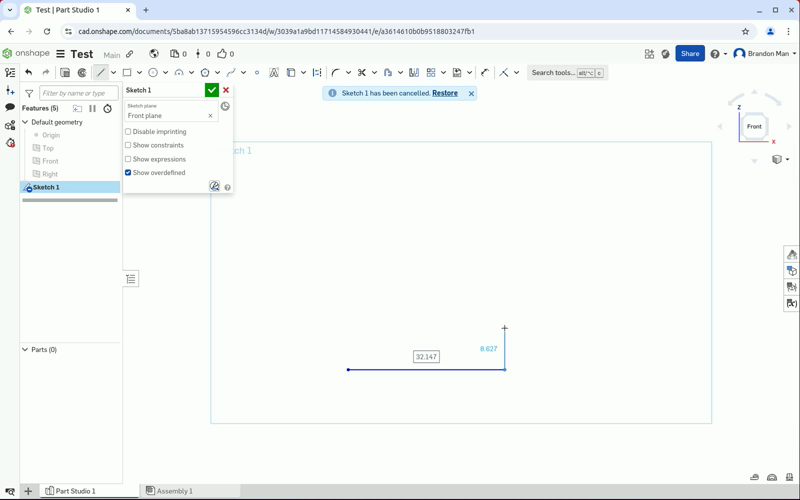
key_up(shift)
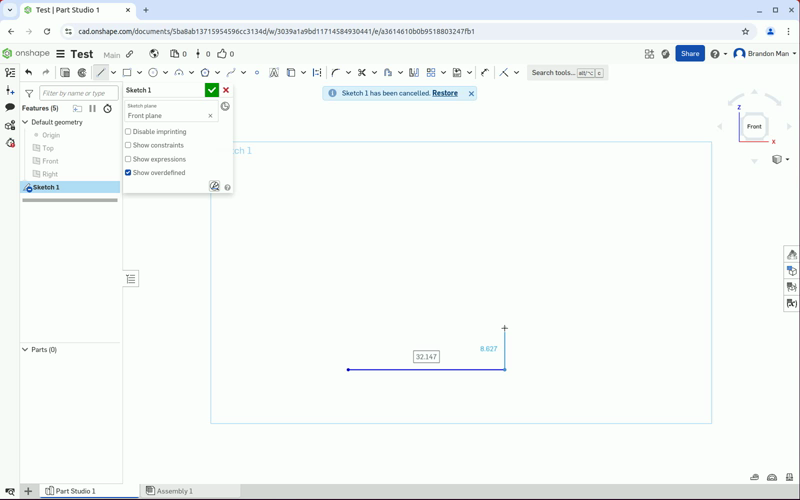
key_down(shift)
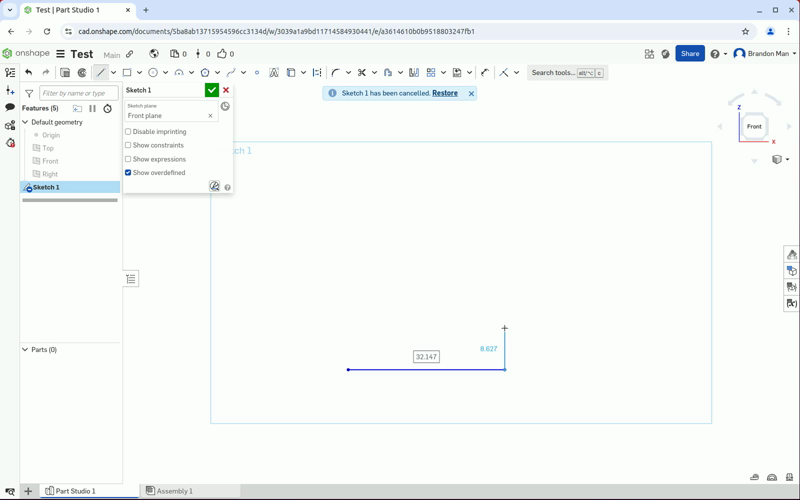
mouse_move(534, 327)
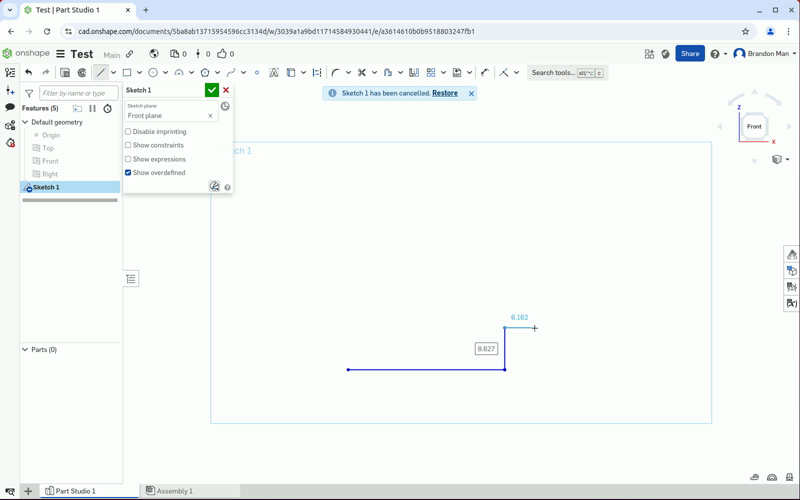
mouse_move(470, 327)
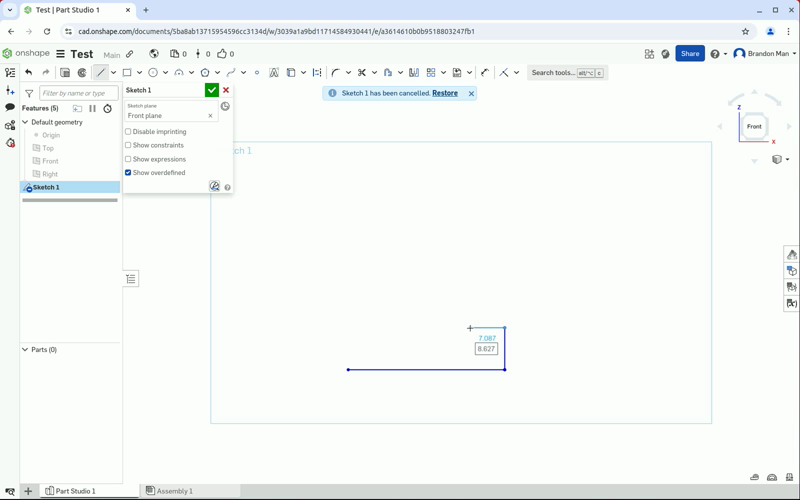
click(470, 327)
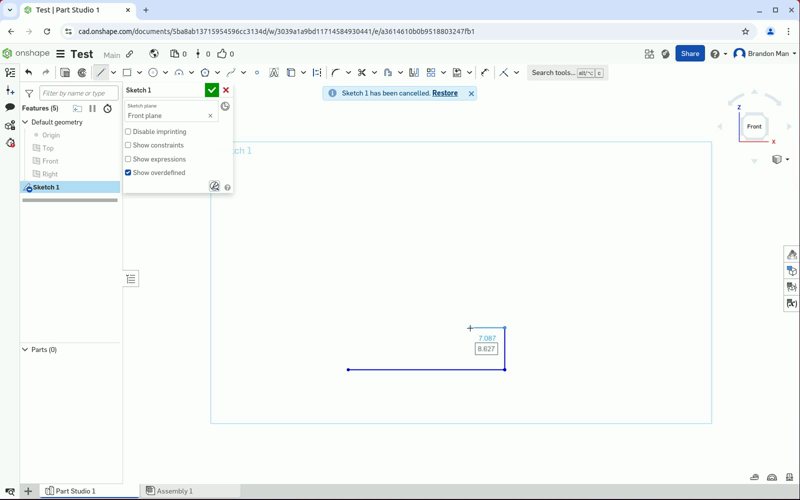
key_up(shift)
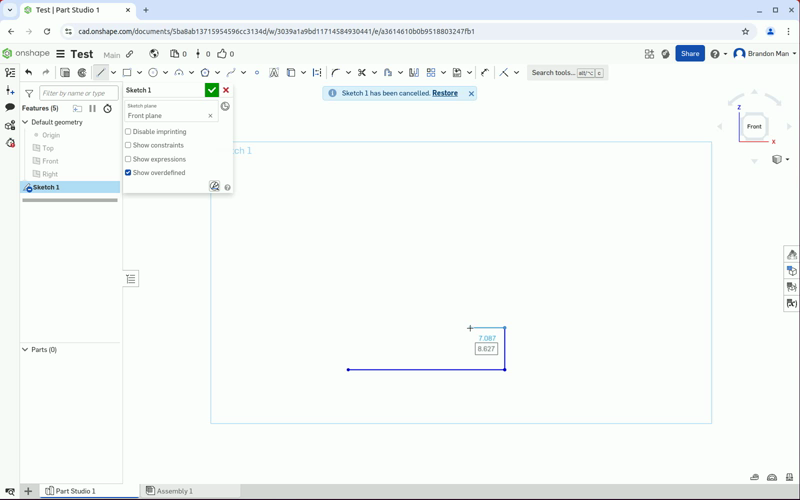
key_down(shift)
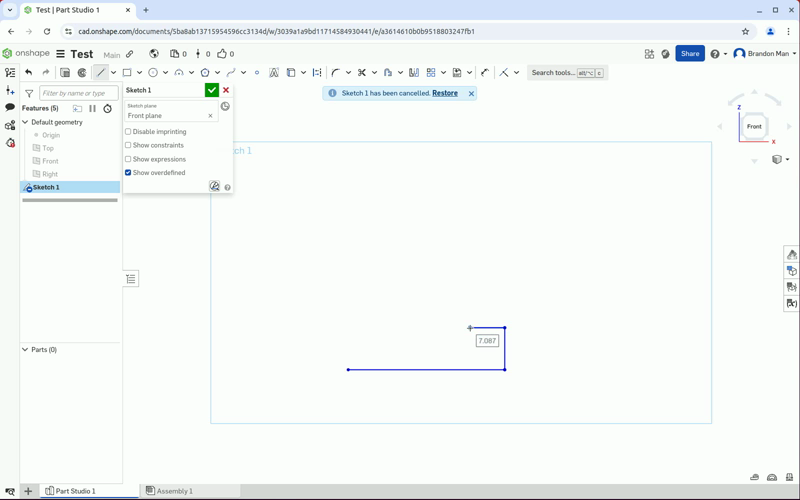
mouse_move(500, 327)
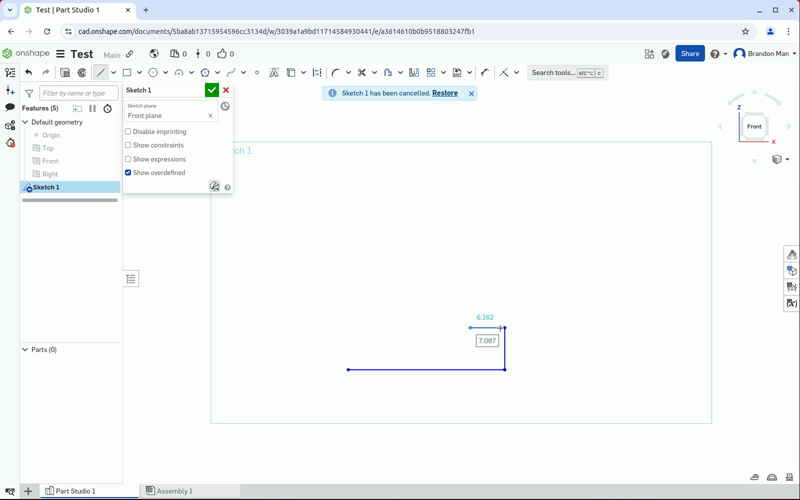
mouse_move(450, 327)
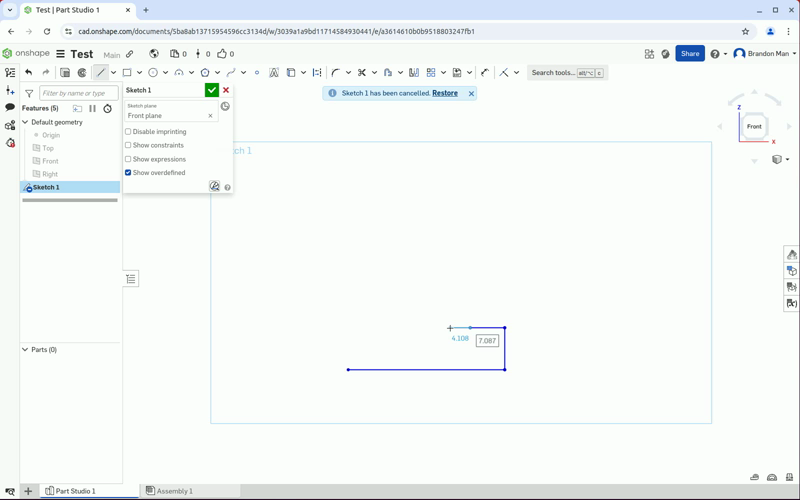
click(450, 327)
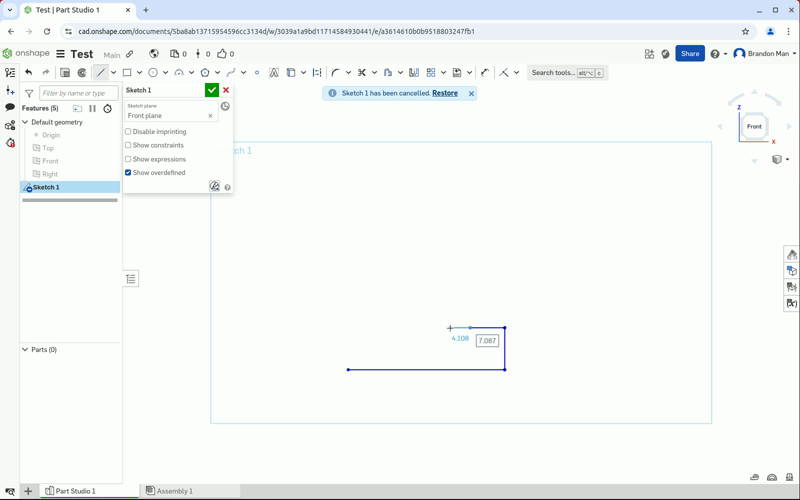
key_up(shift)
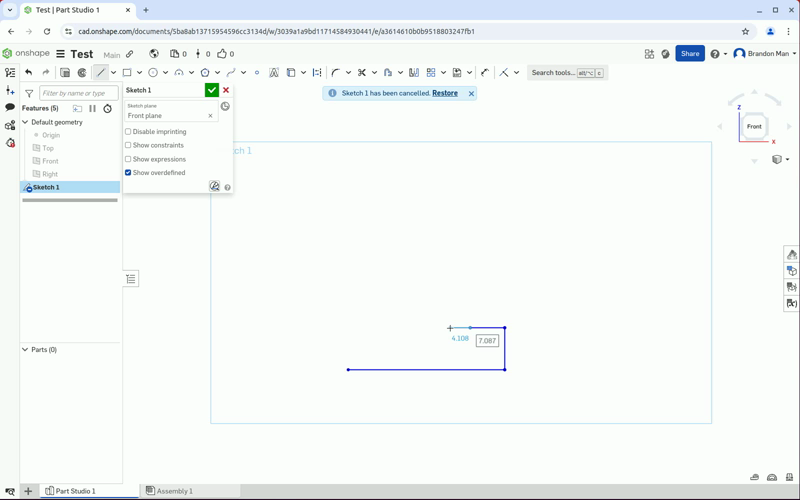
key_down(shift)
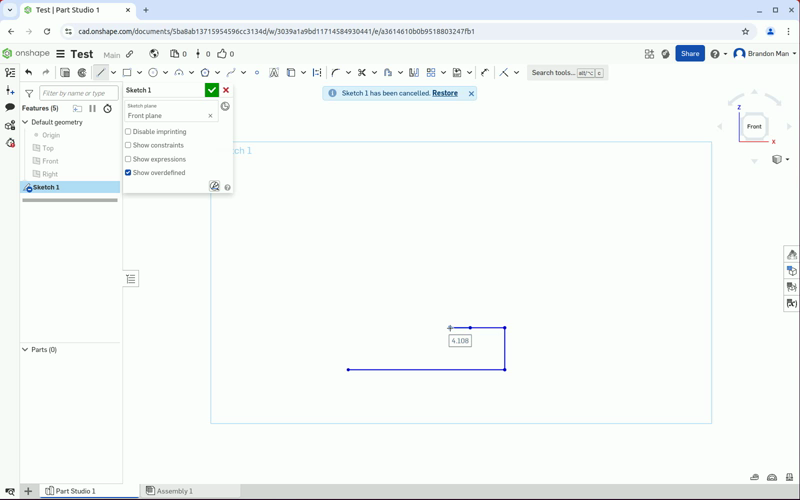
mouse_move(480, 327)
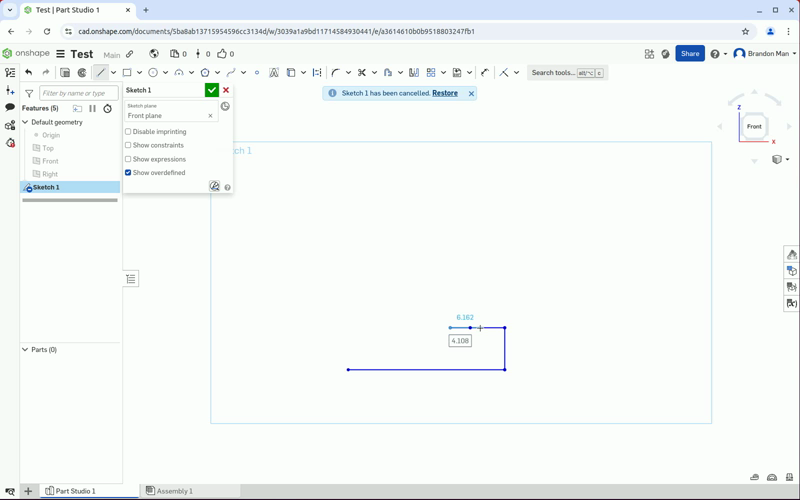
mouse_move(415, 327)
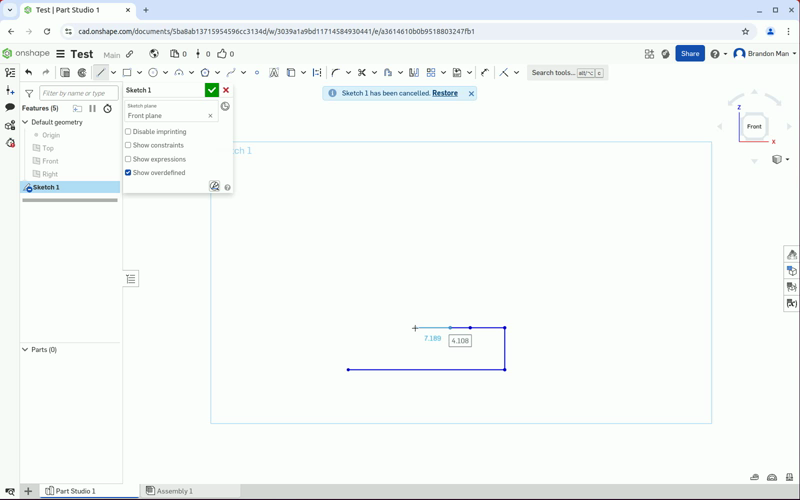
click(415, 327)
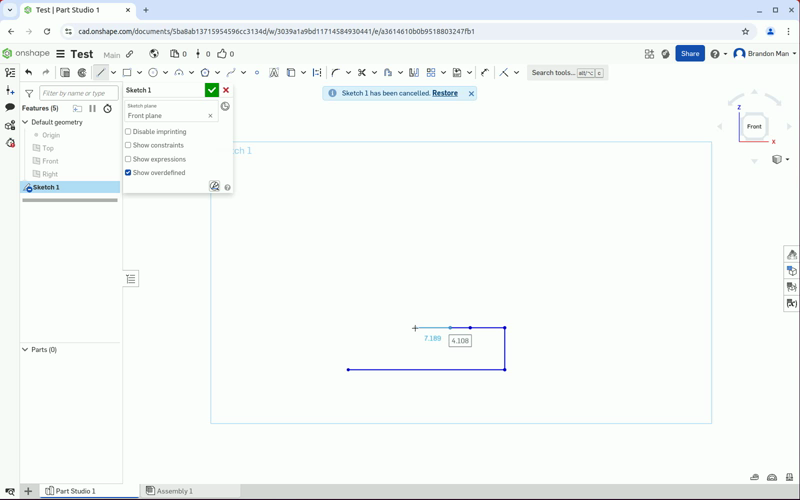
key_up(shift)
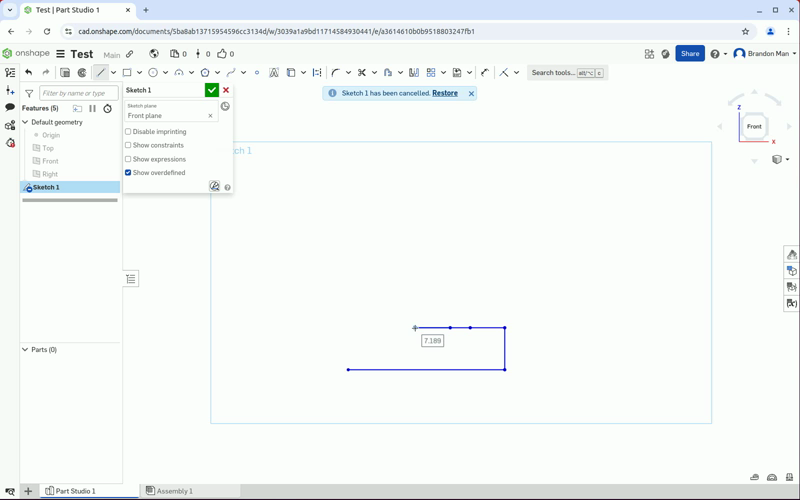
key_down(shift)
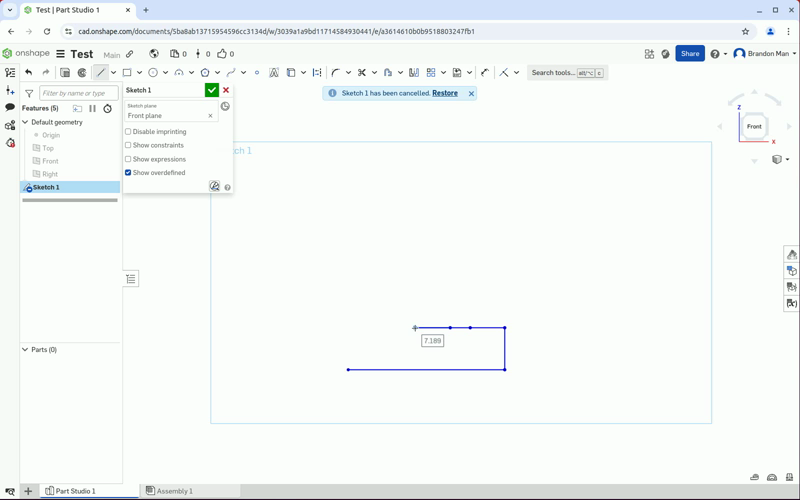
mouse_move(445, 327)
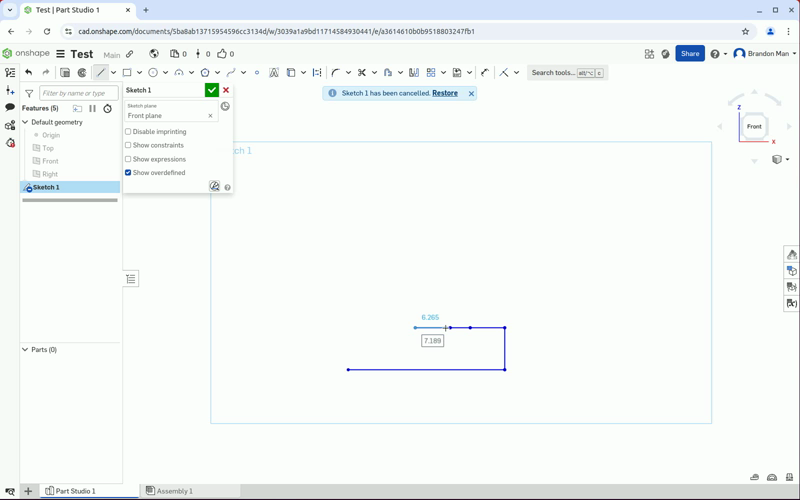
mouse_move(415, 293)
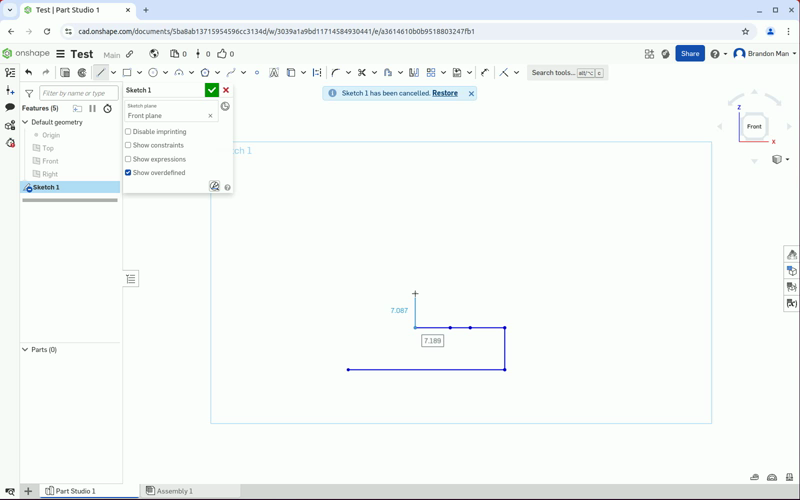
click(415, 293)
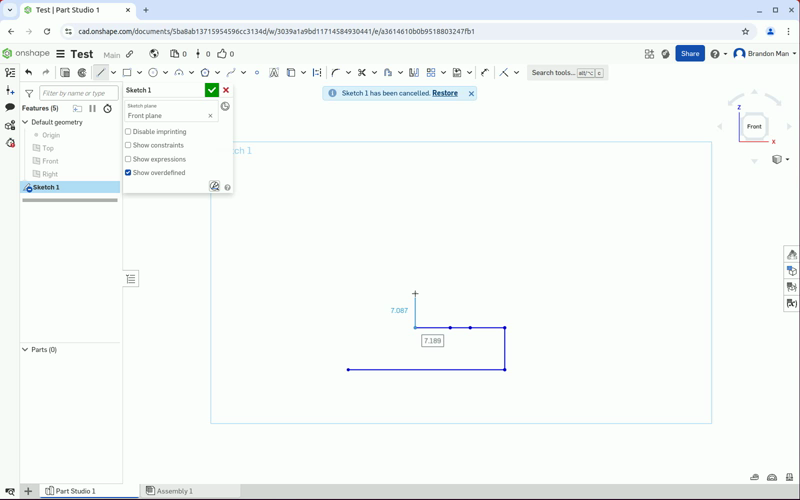
key_up(shift)
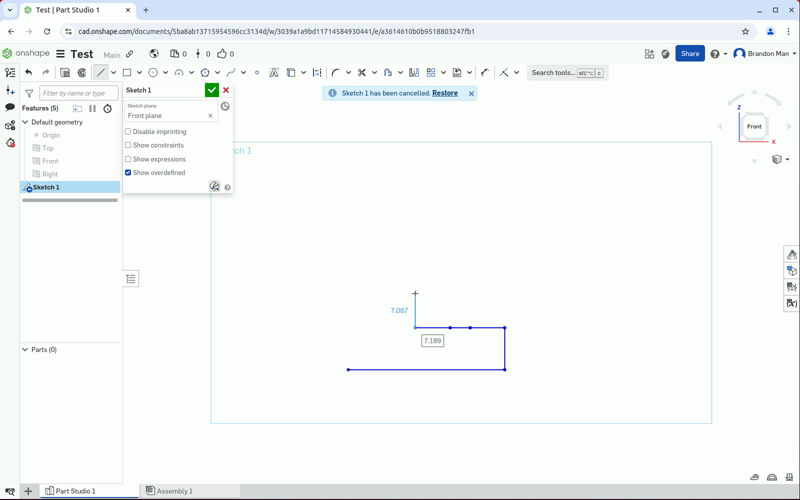
key_down(shift)
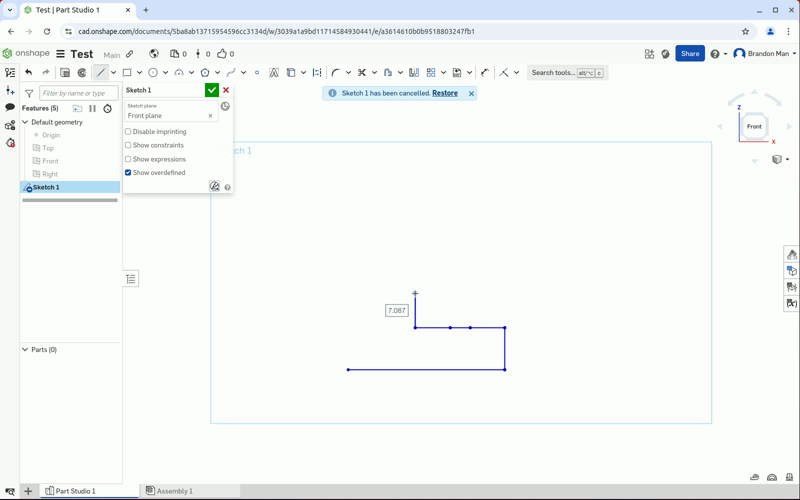
mouse_move(445, 293)
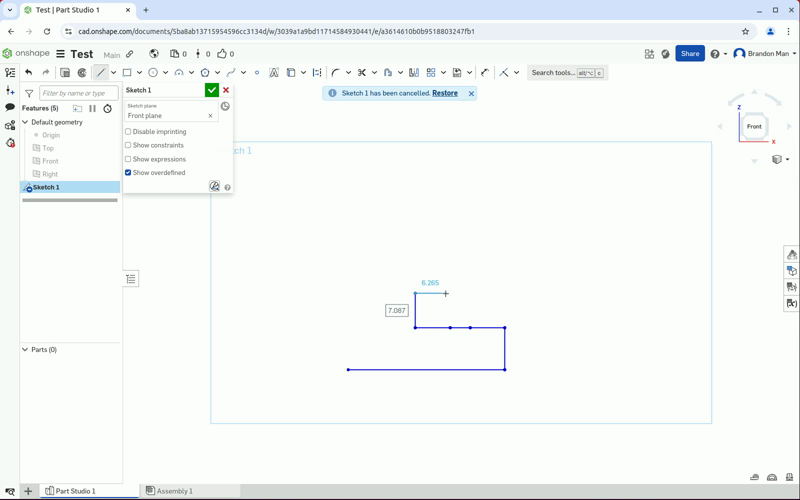
mouse_move(415, 273)
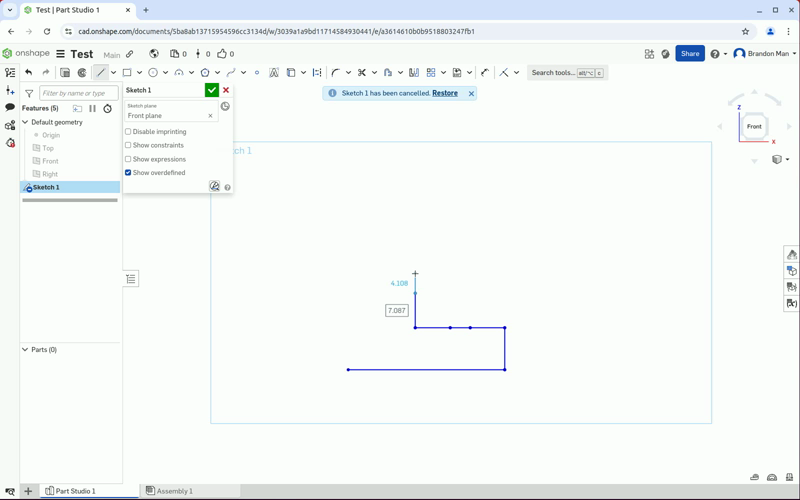
click(415, 273)
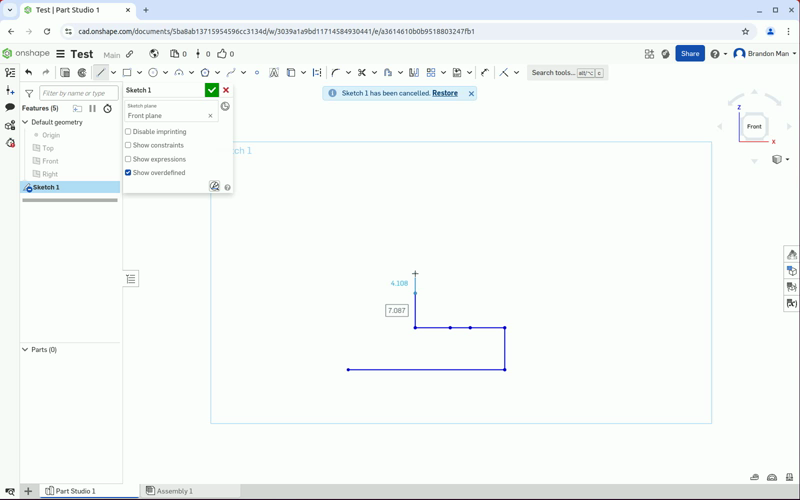
key_up(shift)
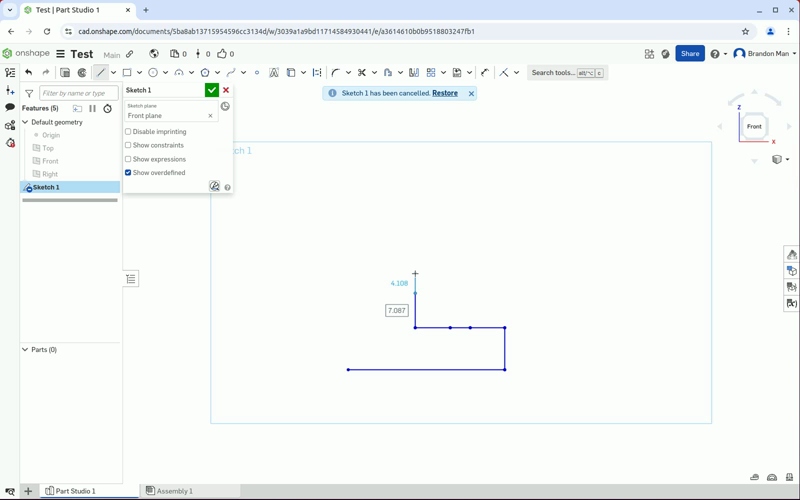
key_down(shift)
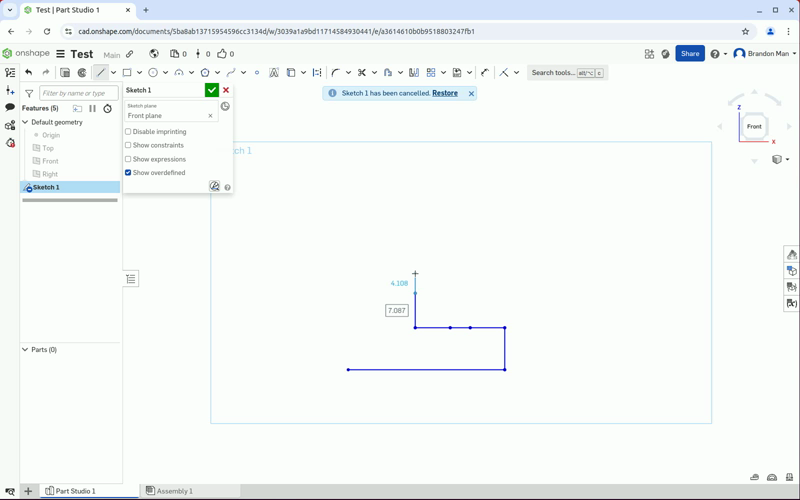
mouse_move(445, 273)
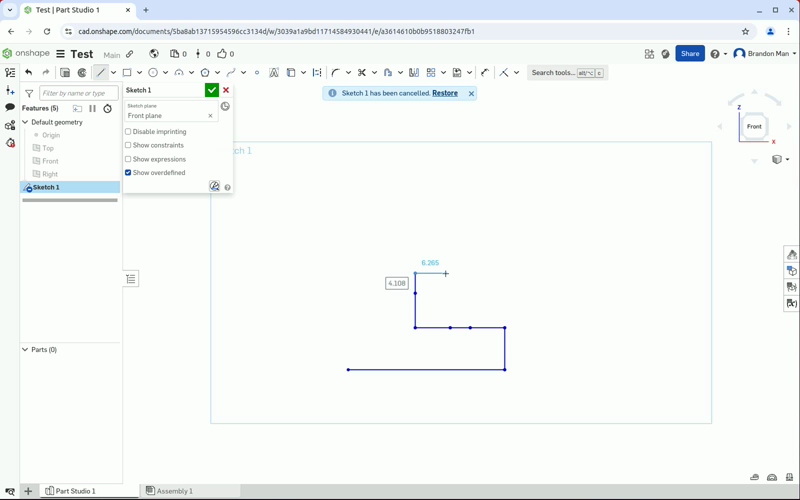
mouse_move(415, 238)
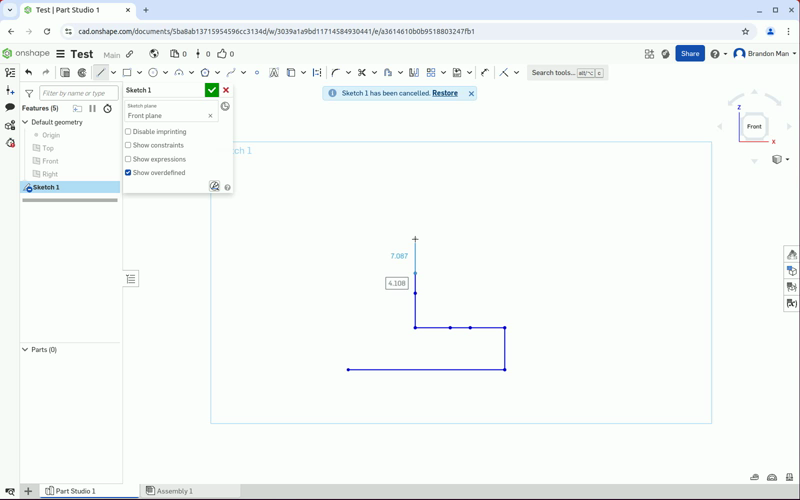
click(415, 238)
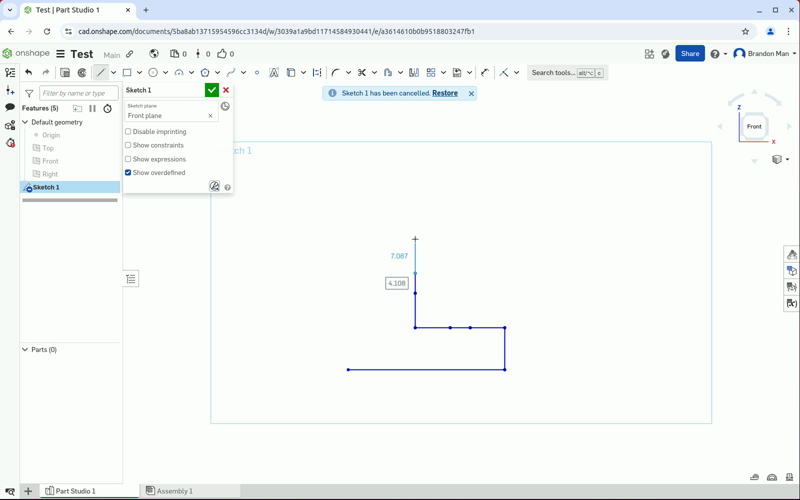
key_up(shift)
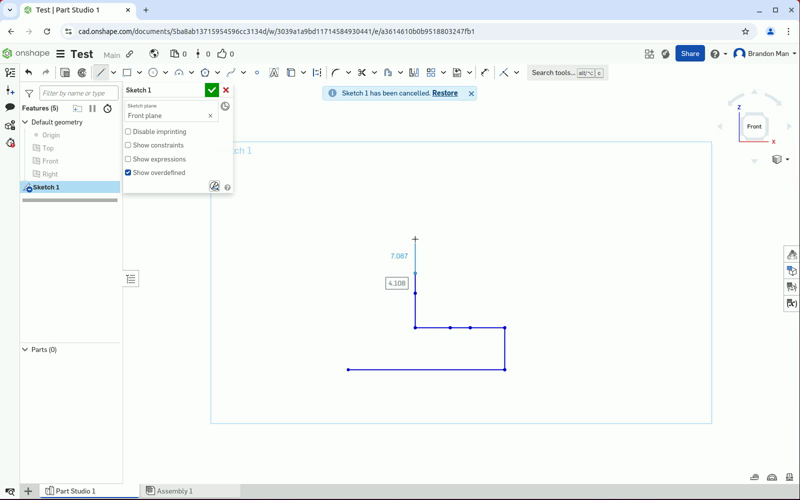
key_down(shift)
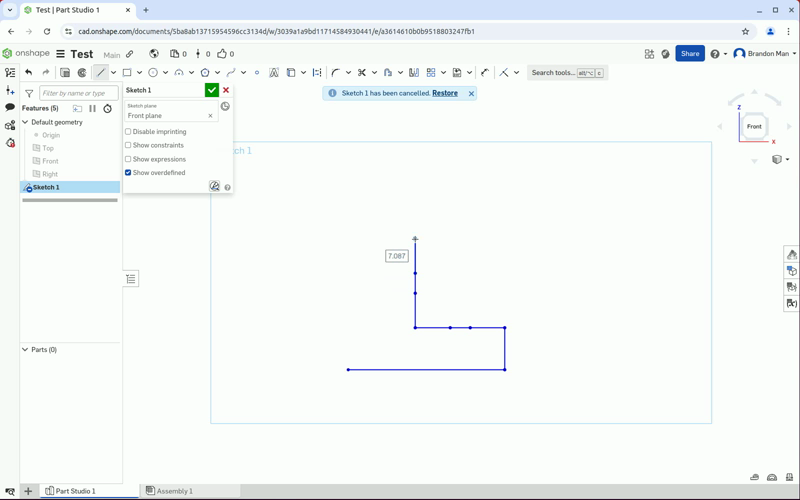
mouse_move(445, 238)
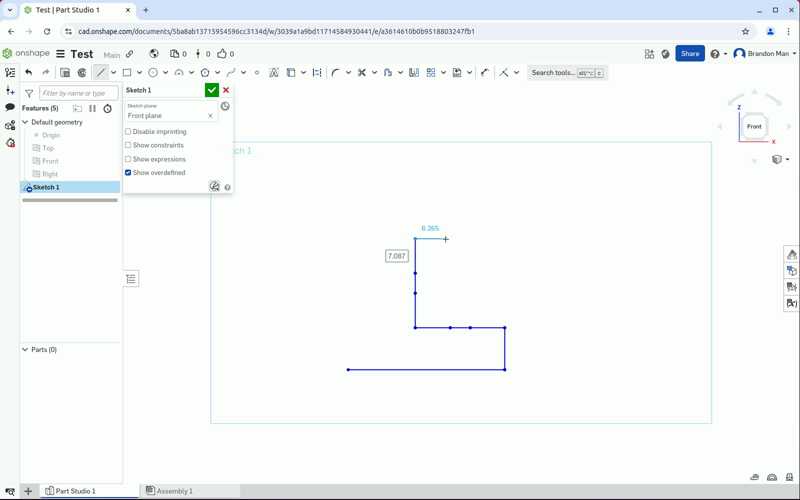
mouse_move(450, 238)
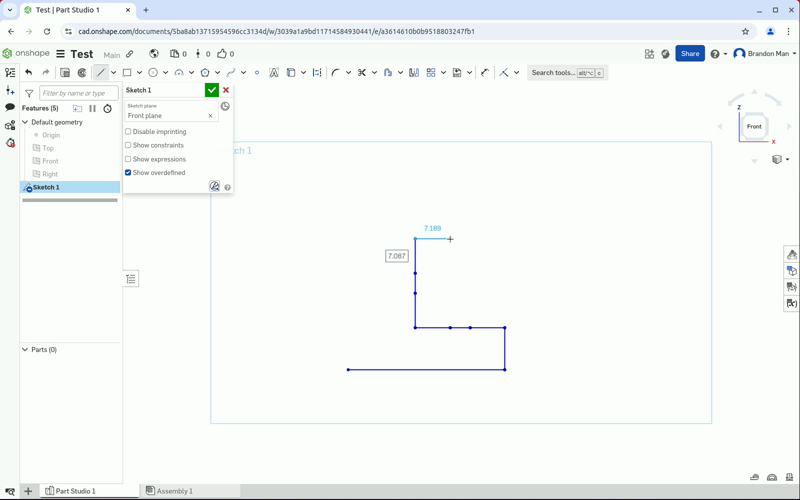
click(450, 238)
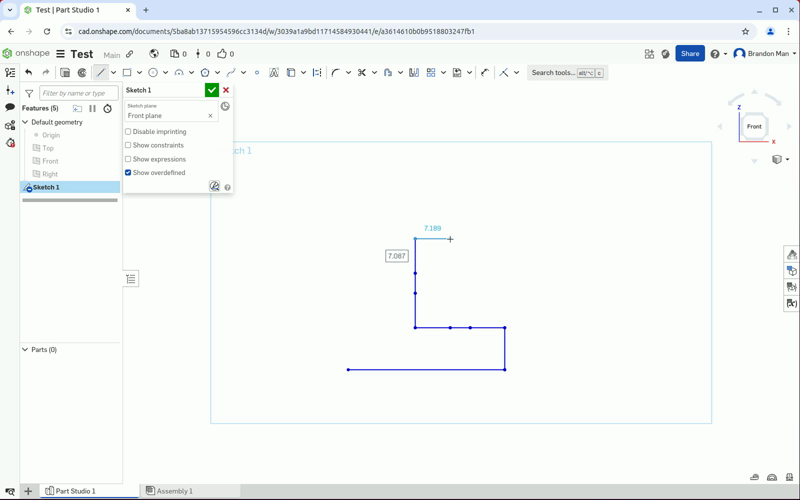
key_up(shift)
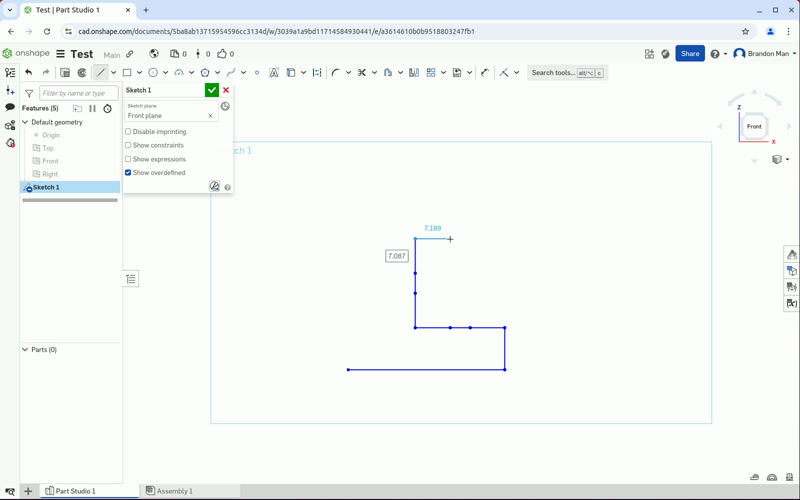
key_down(shift)
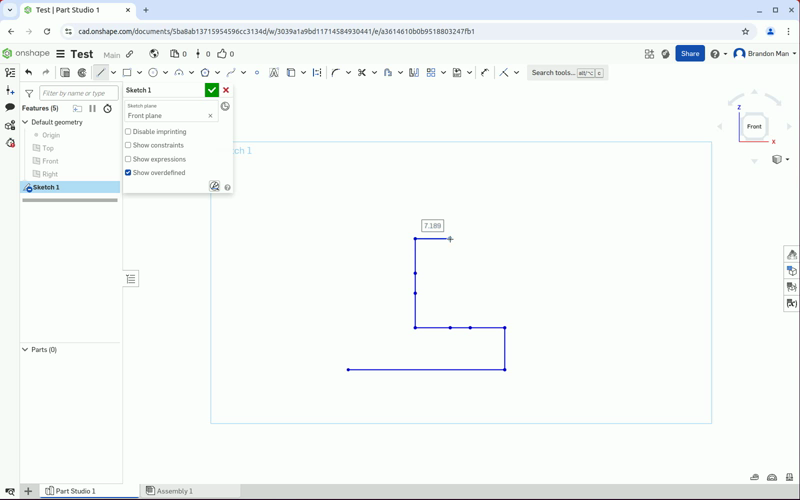
mouse_move(480, 238)
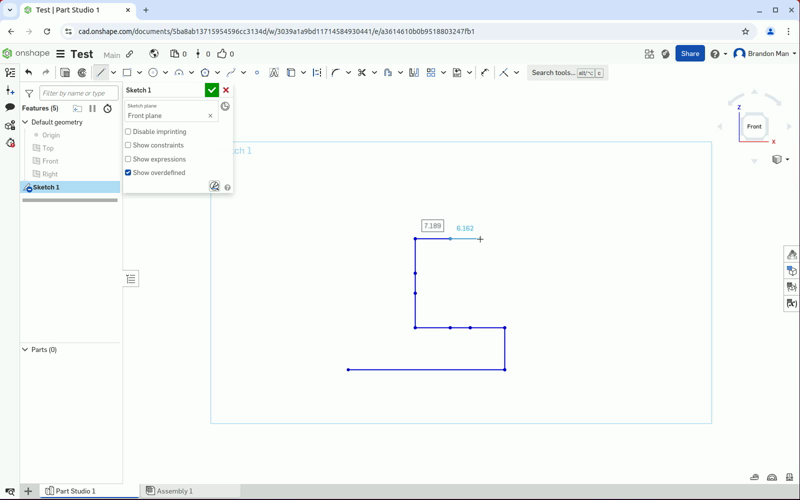
mouse_move(470, 238)
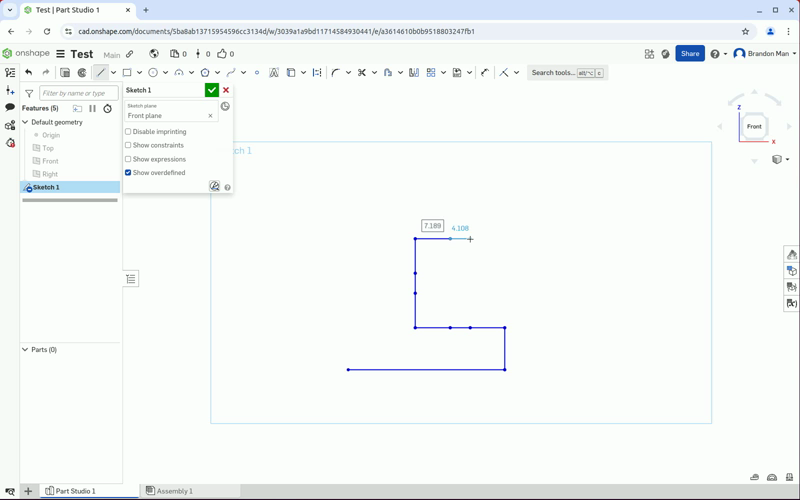
click(470, 238)
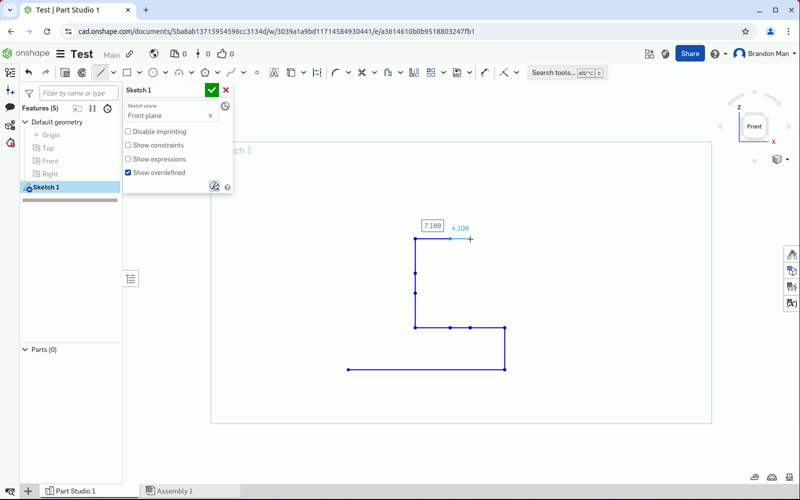
key_up(shift)
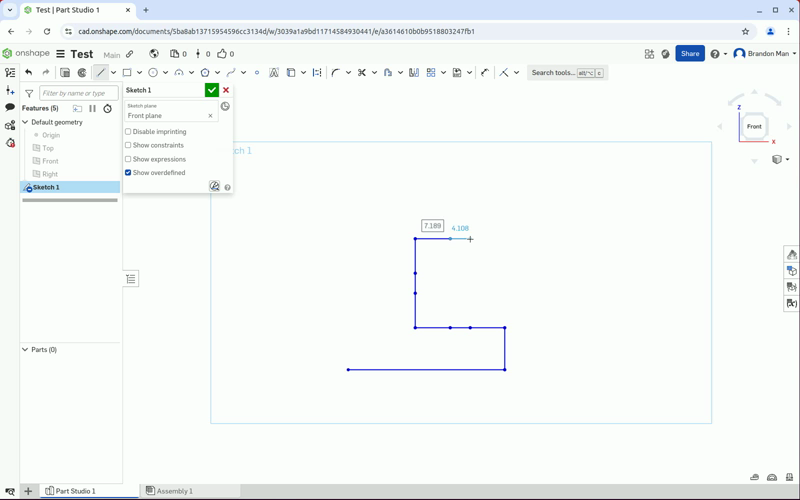
key_down(shift)
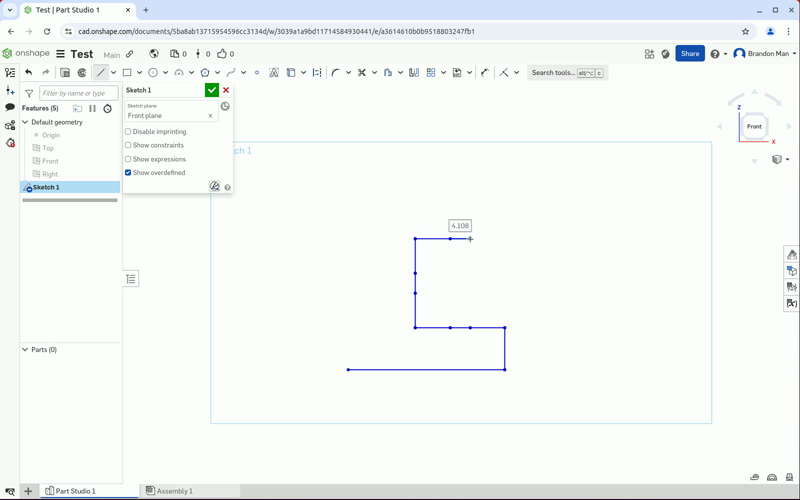
mouse_move(500, 238)
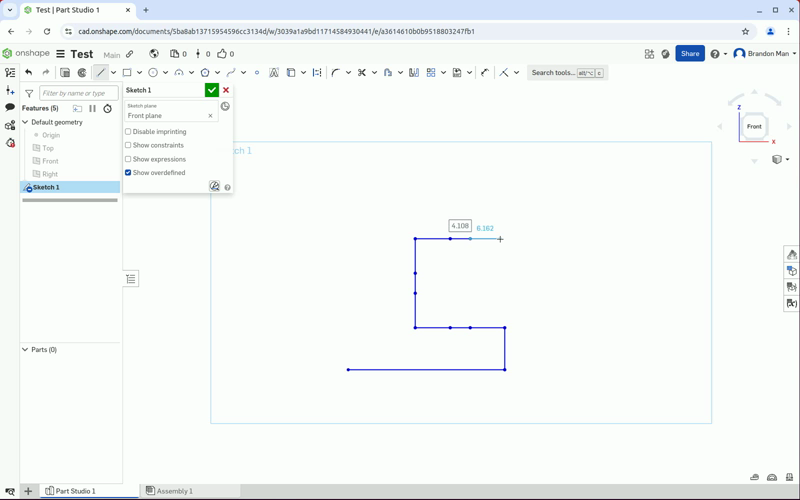
mouse_move(504, 238)
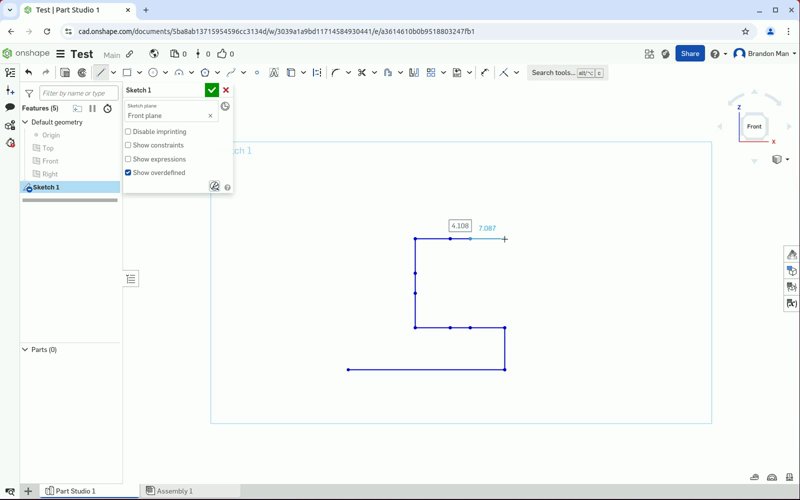
click(504, 238)
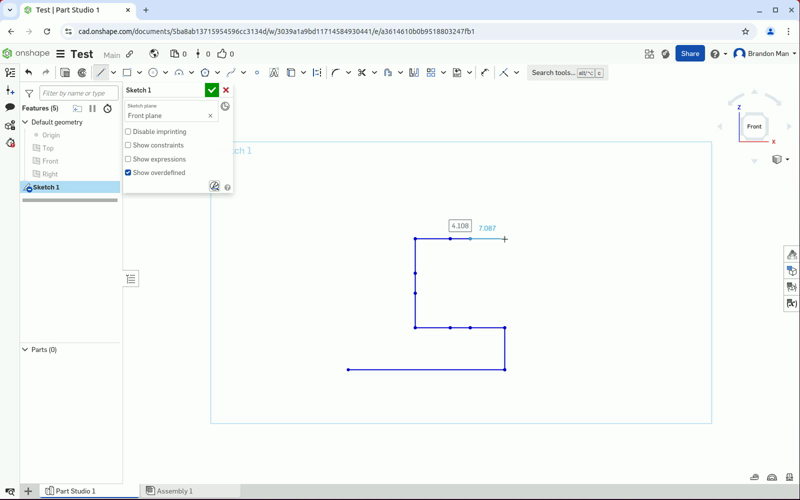
key_up(shift)
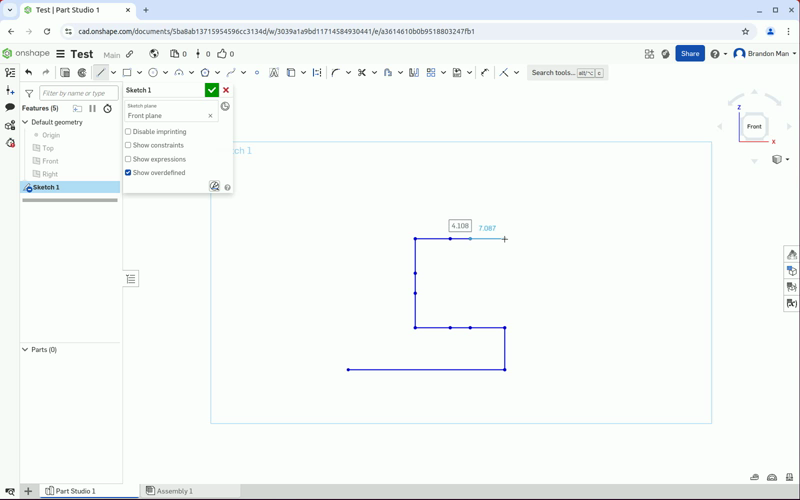
key_down(shift)
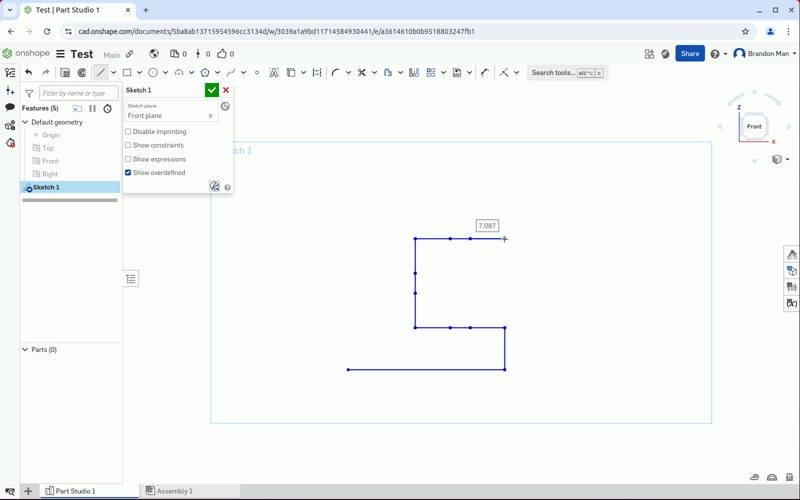
mouse_move(534, 238)
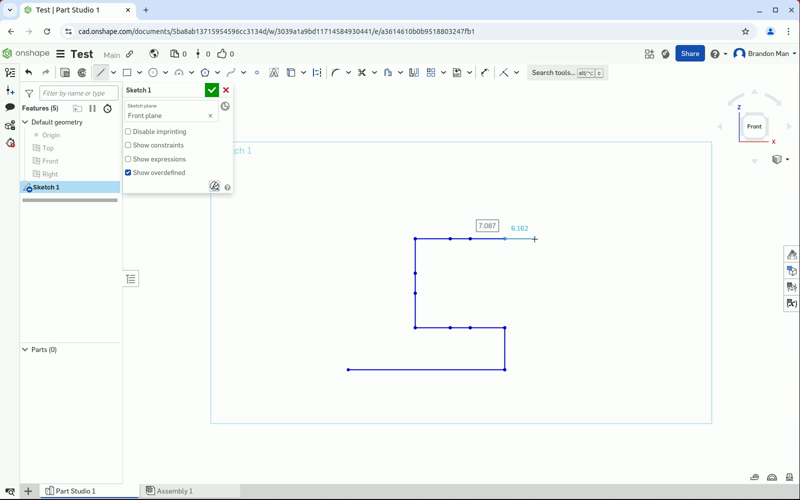
mouse_move(504, 196)
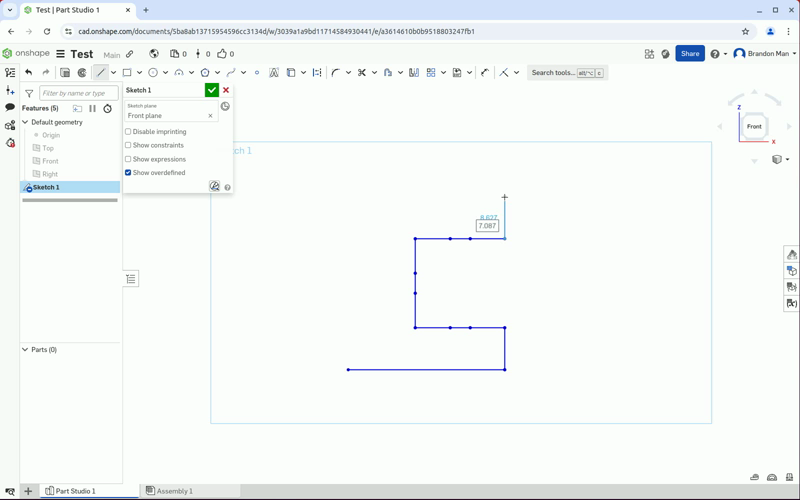
click(504, 196)
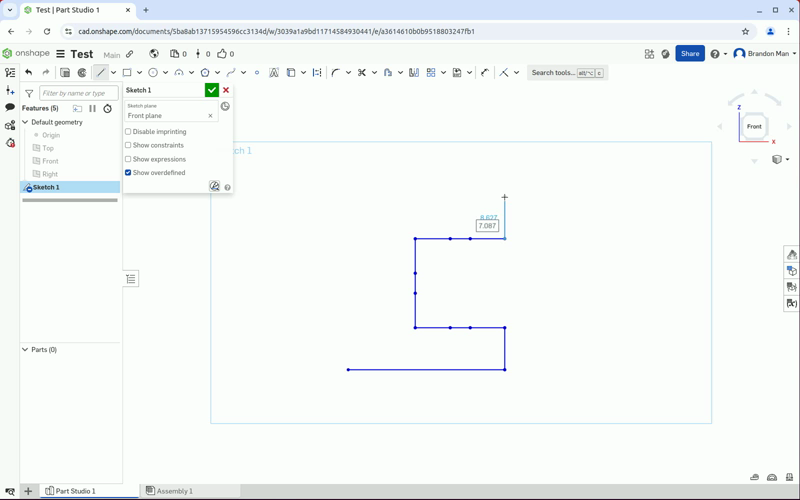
key_up(shift)
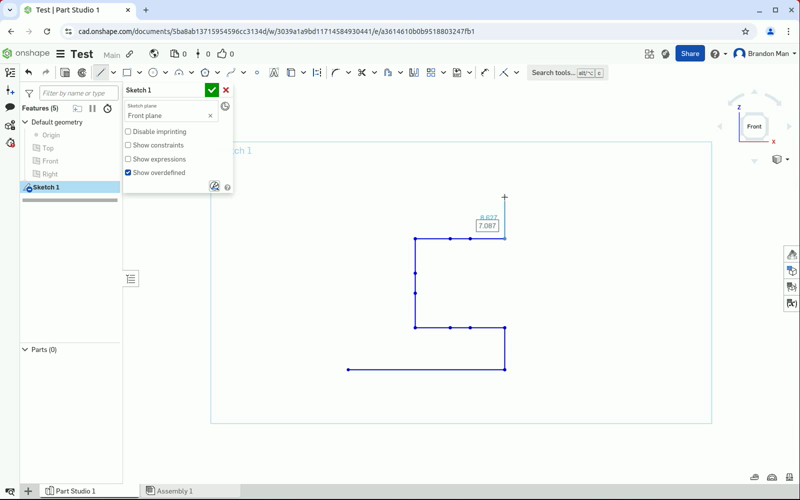
key_down(shift)
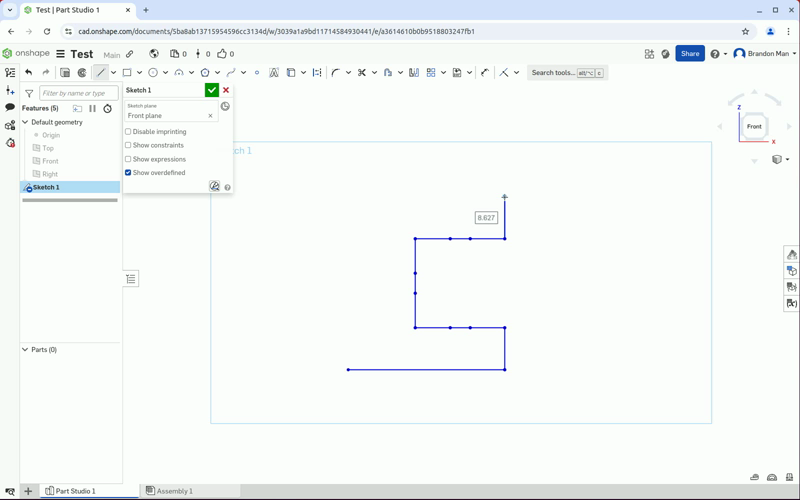
mouse_move(348, 196)
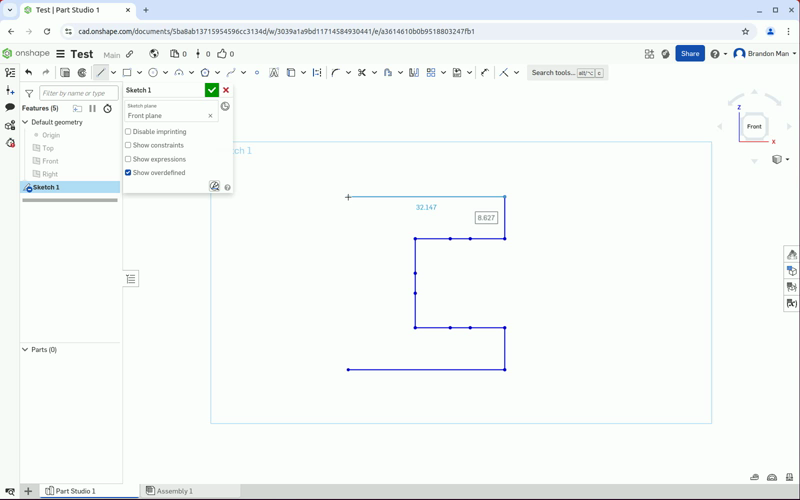
click(348, 196)
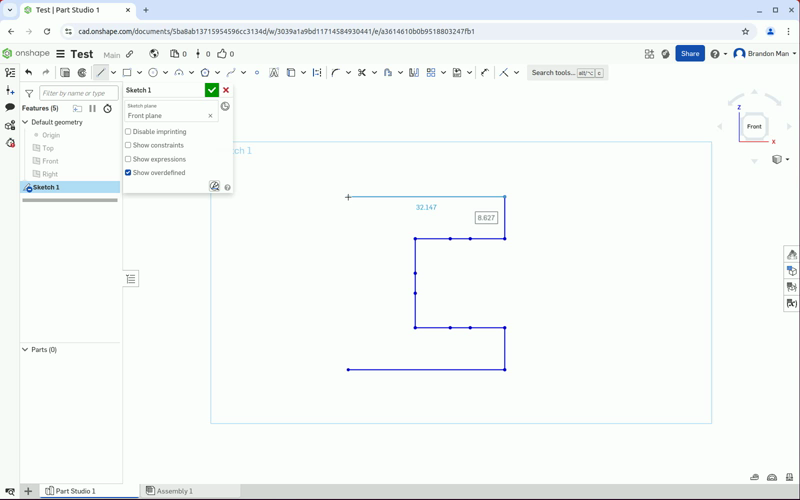
key_up(shift)
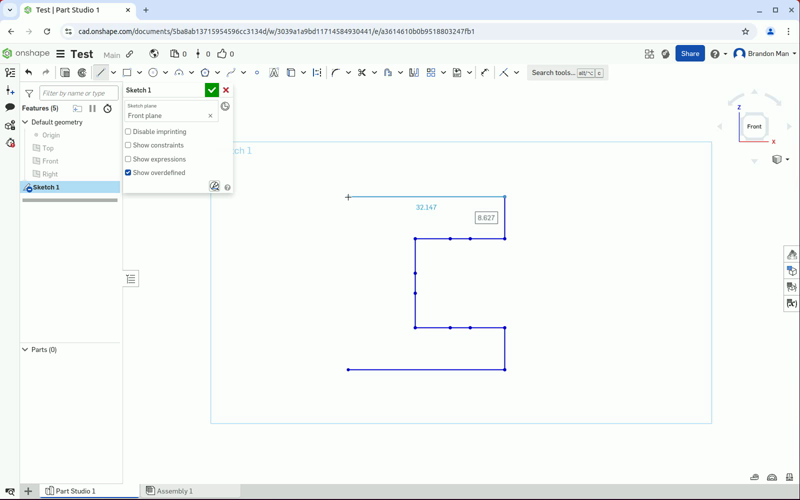
key_down(shift)
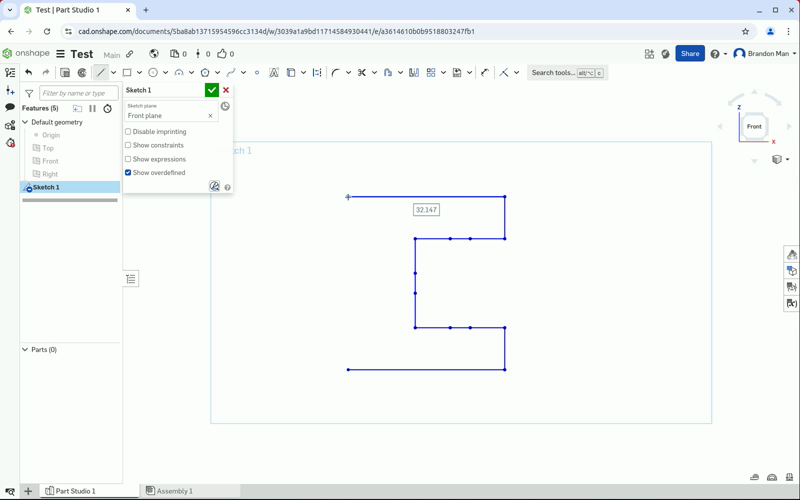
mouse_move(348, 369)
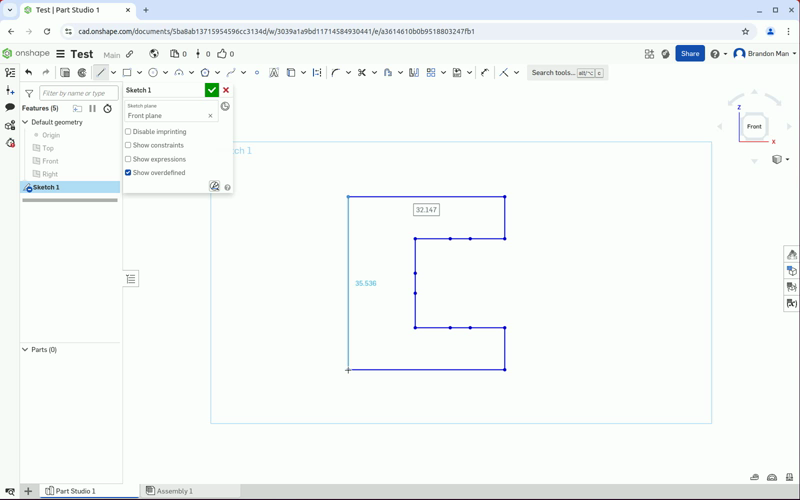
key_up(shift)
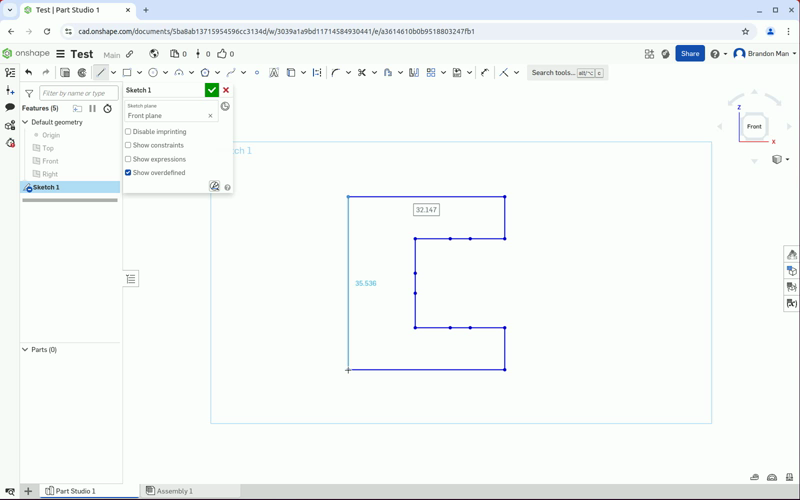
click(348, 369)
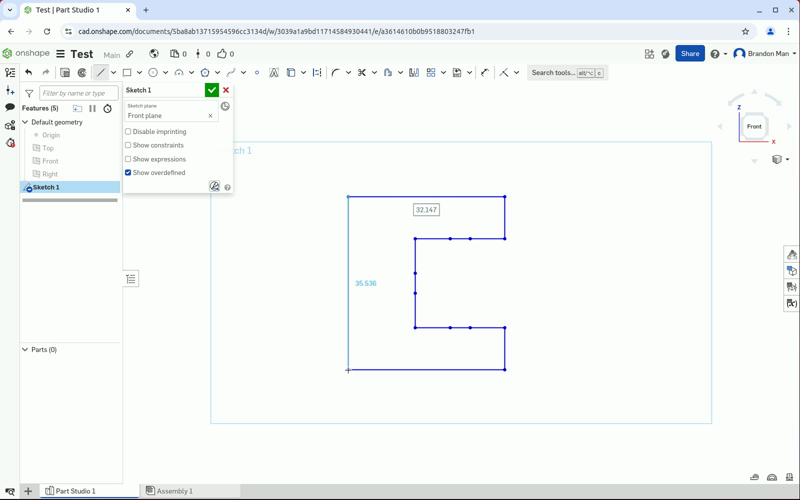
key(esc)
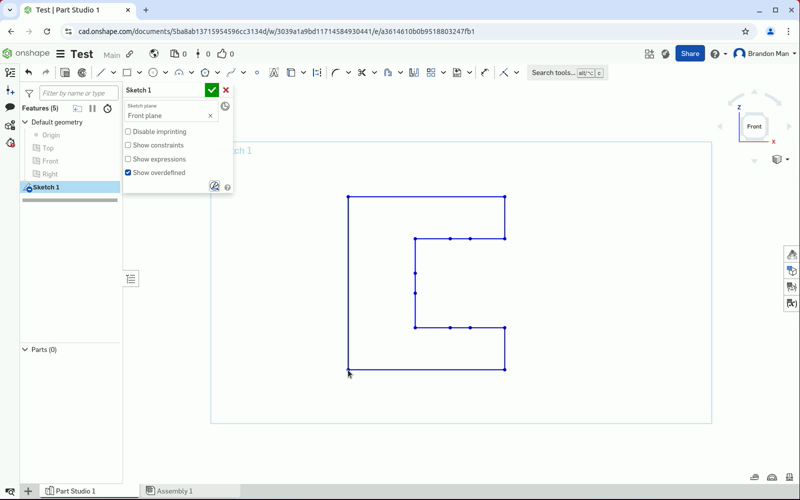
mouse_move(474, 225)
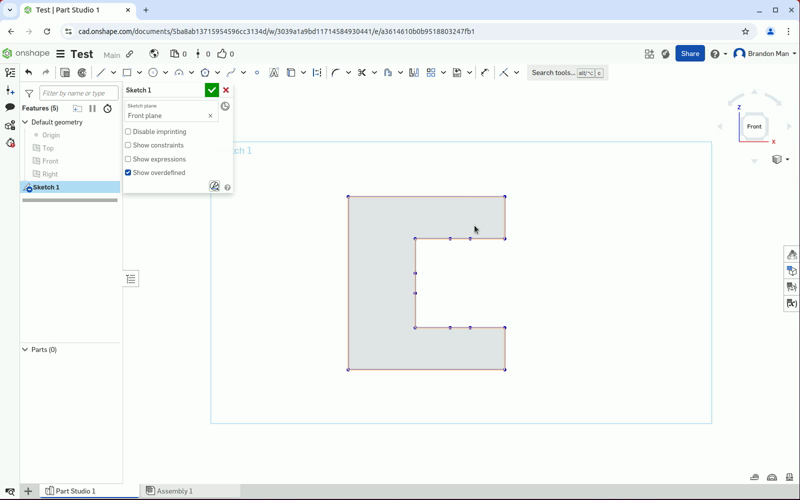
click(474, 225)
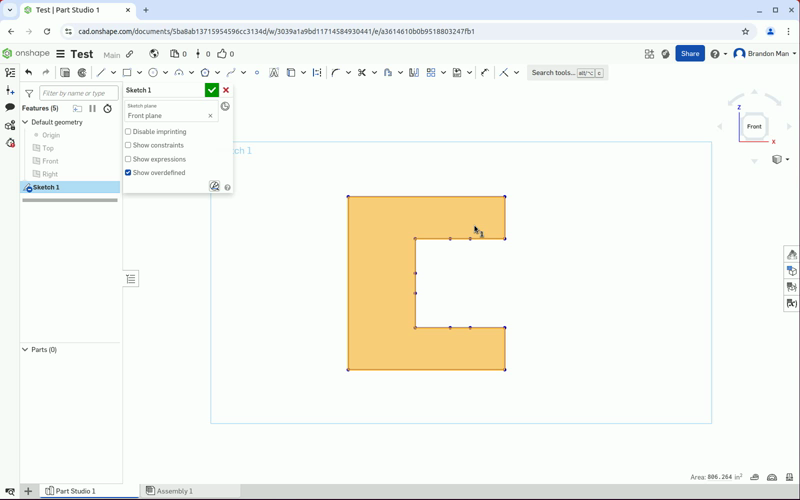
mouse_move(73, 352)
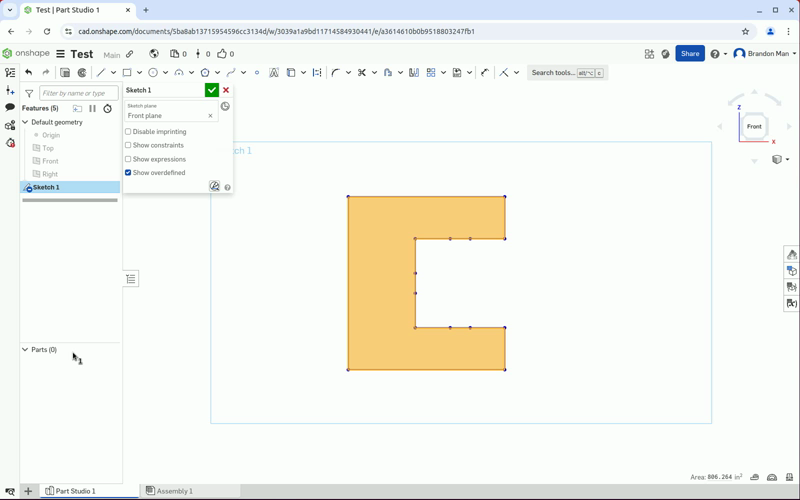
key(shift+y)
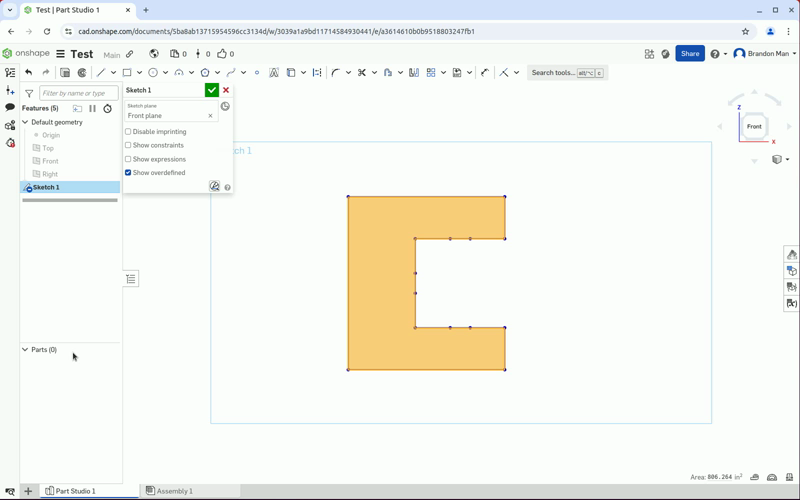
key(shift+e)
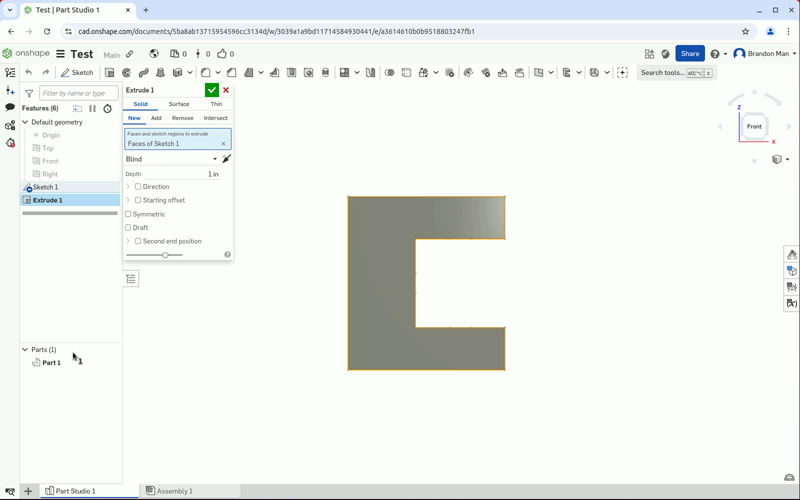
mouse_move(143, 106)
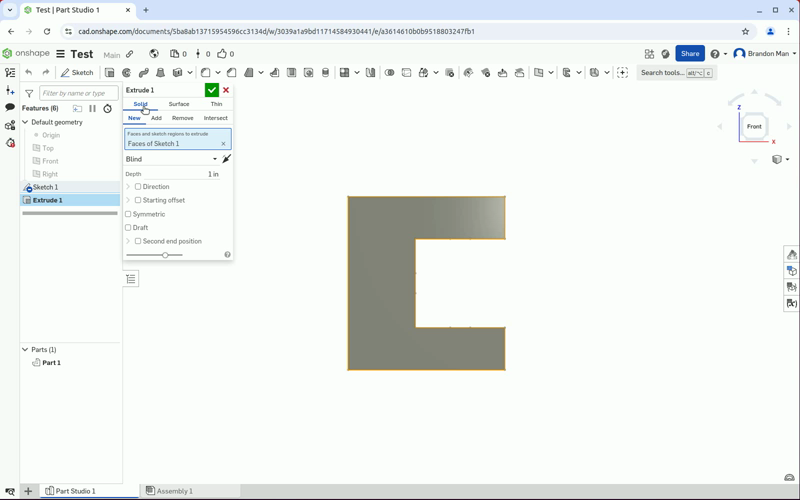
click(143, 106)
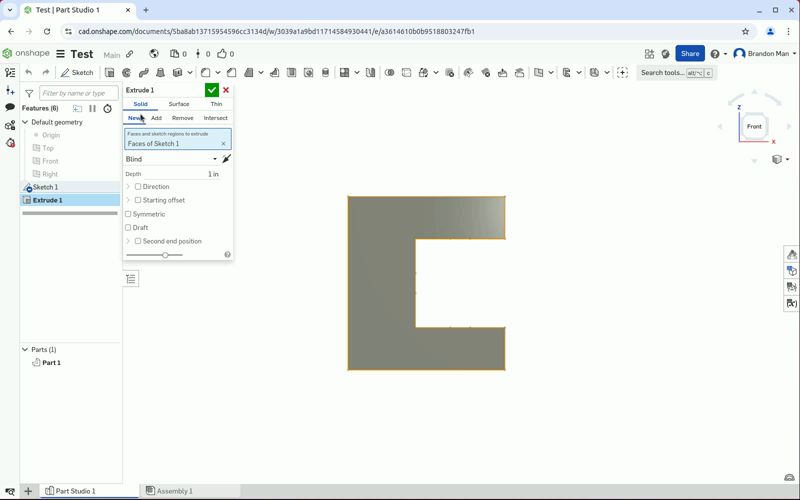
mouse_move(137, 120)
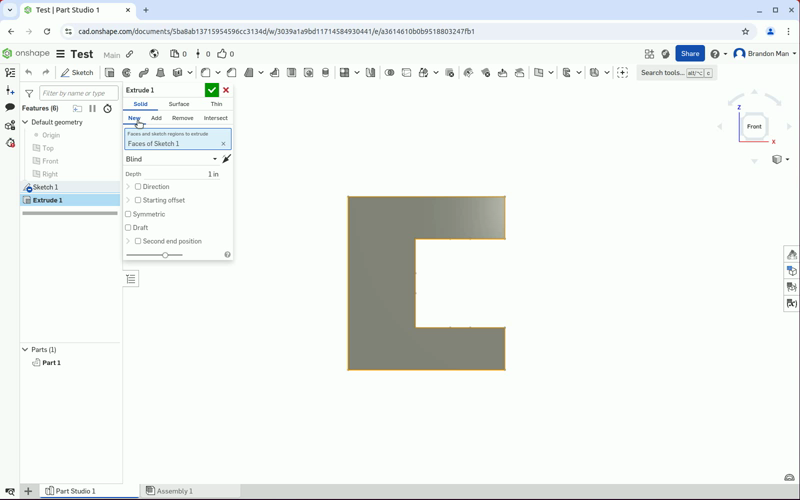
click(137, 120)
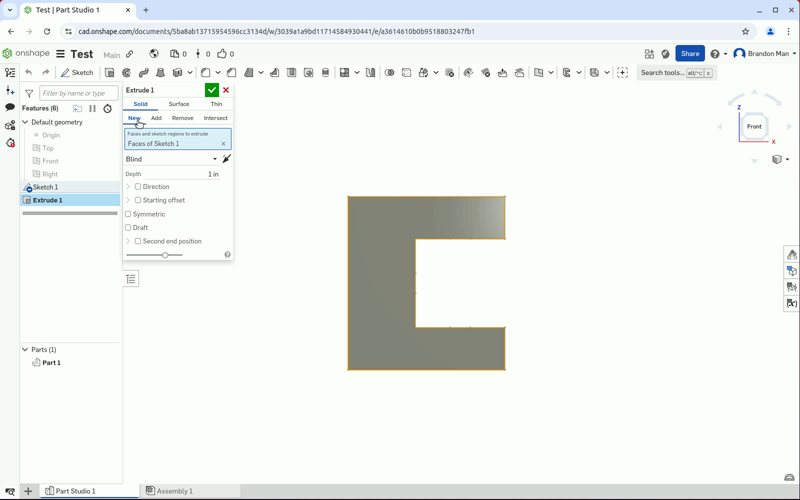
key(tab, 4)
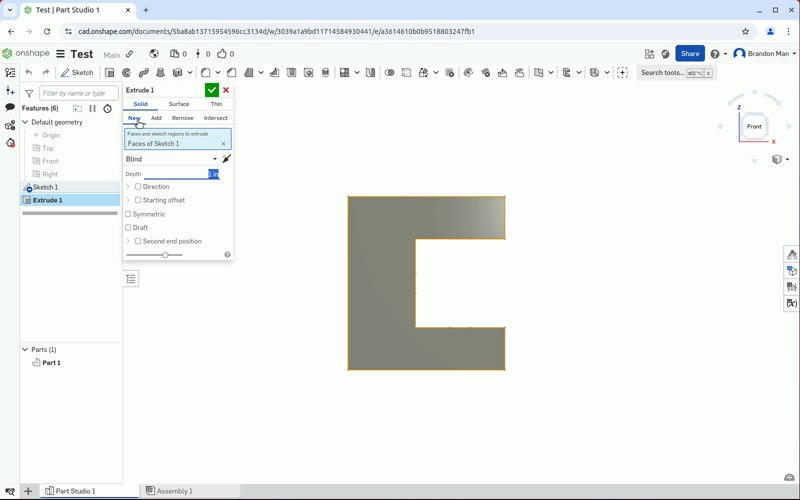
text(35.626)
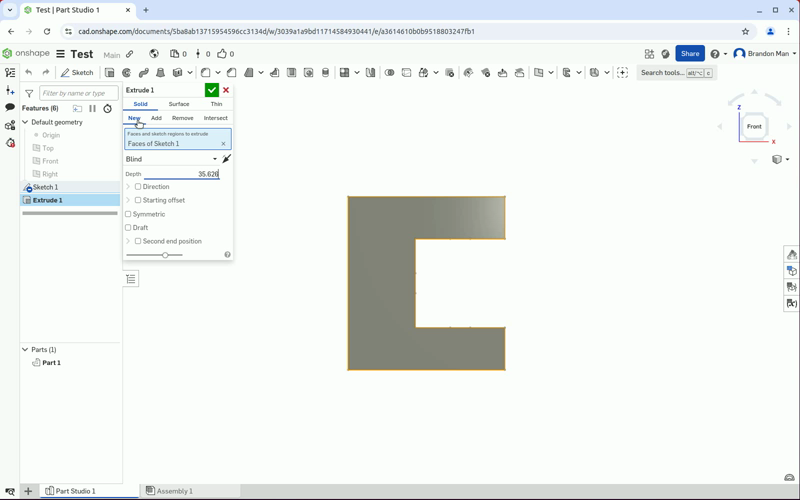
key(tab, 3)
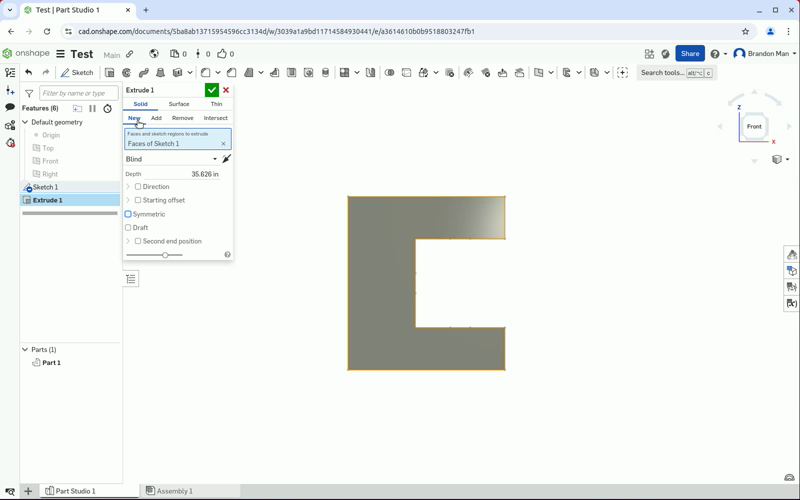
key(space)
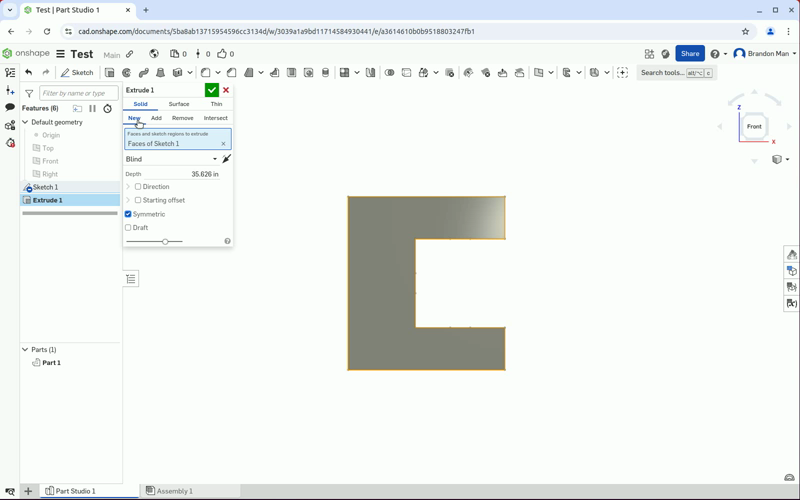
key(enter)
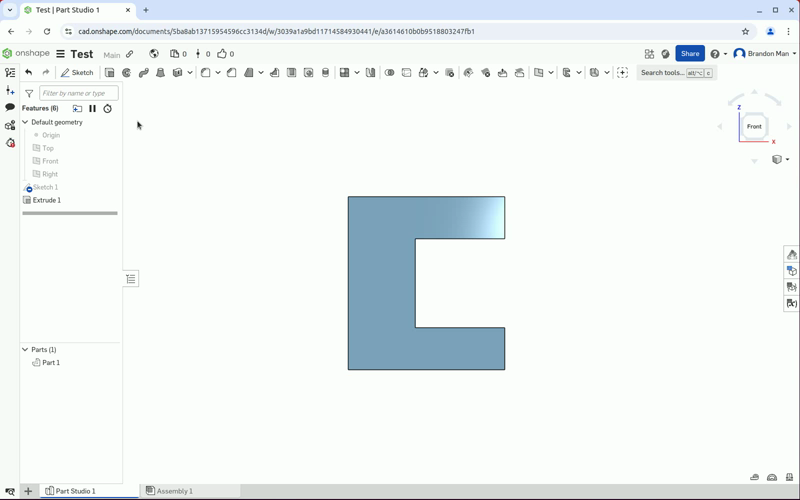
key(shift+h)
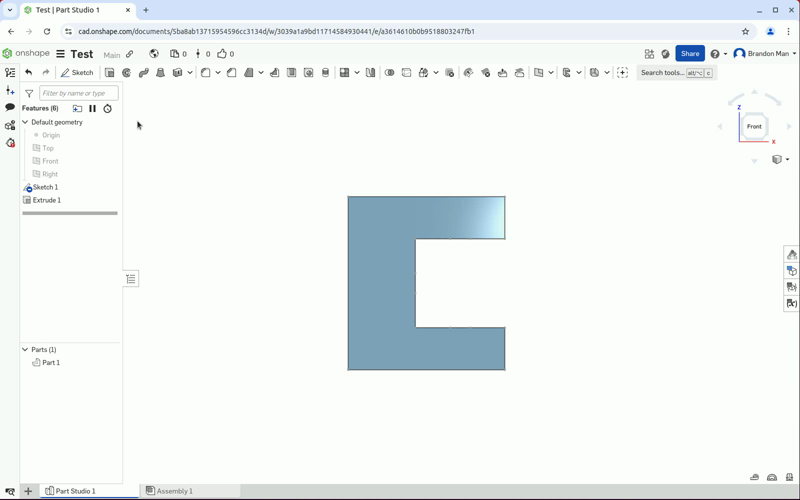
key(shift+h)
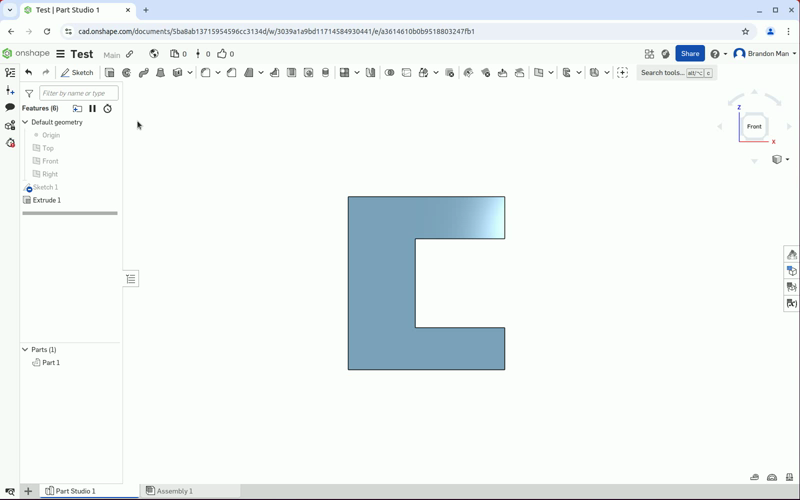
mouse_move(73, 189)
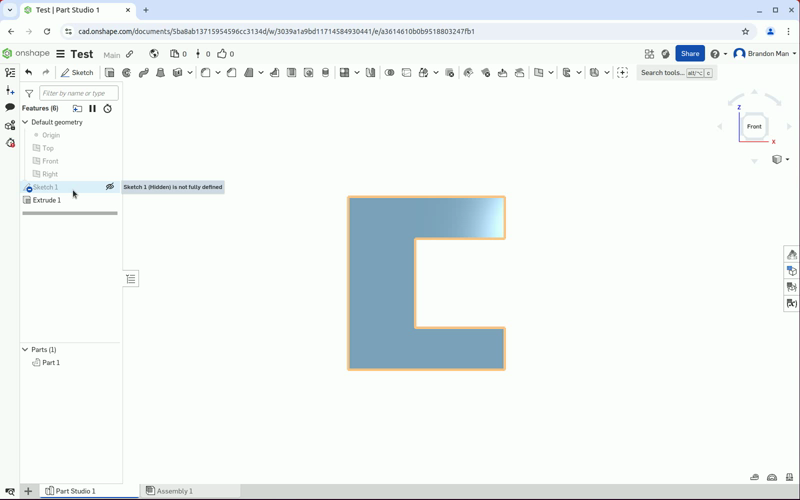
click(73, 189)
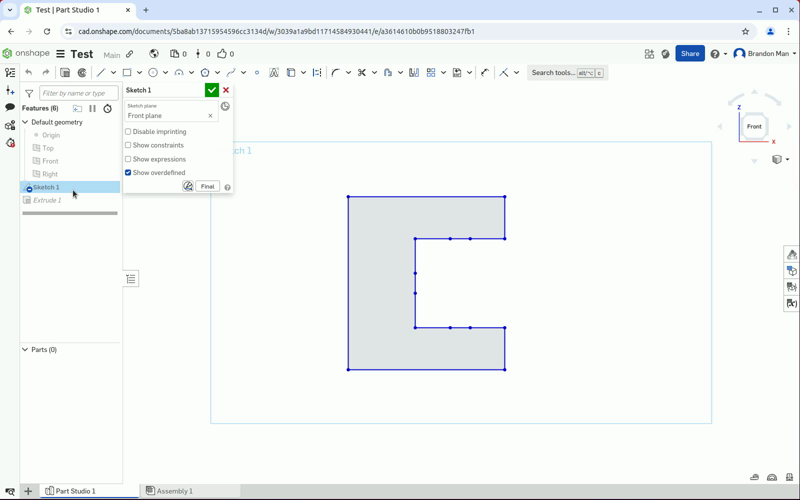
mouse_move(229, 92)
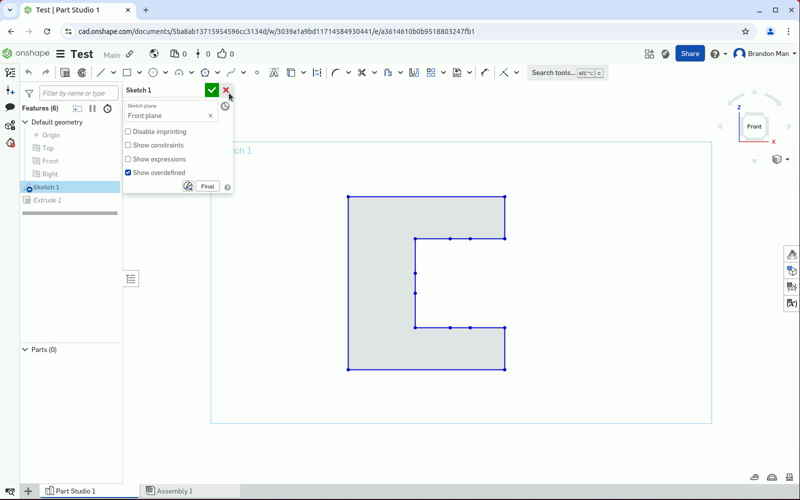
click(229, 92)
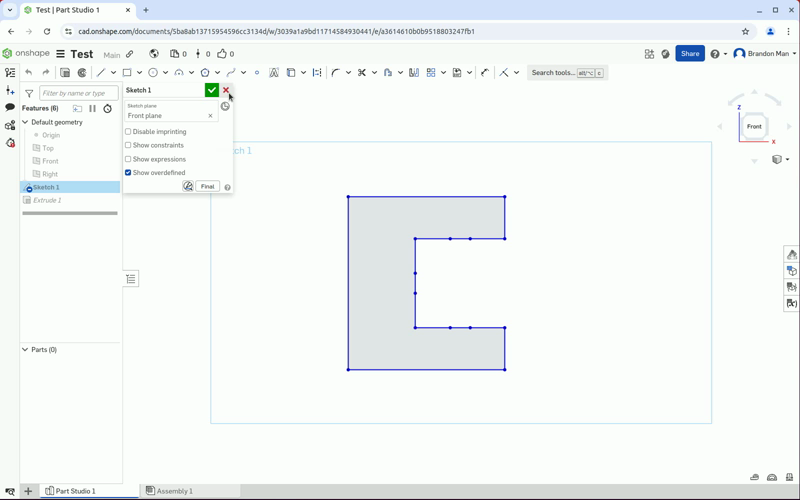
key(shift+s)
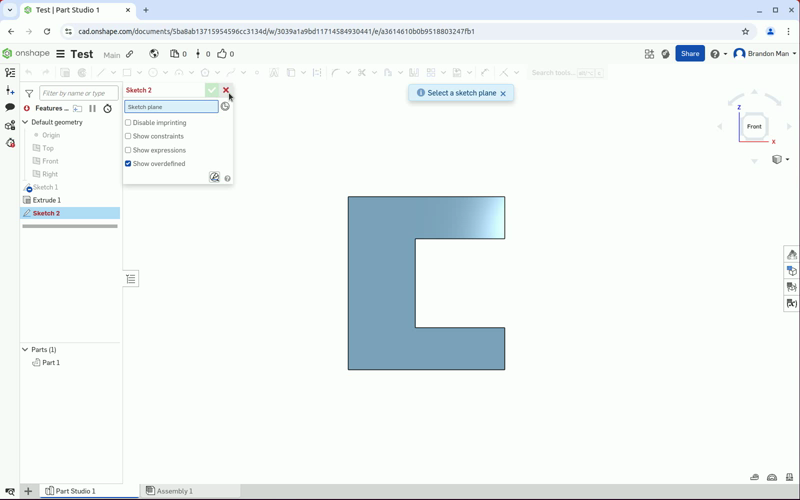
mouse_move(73, 163)
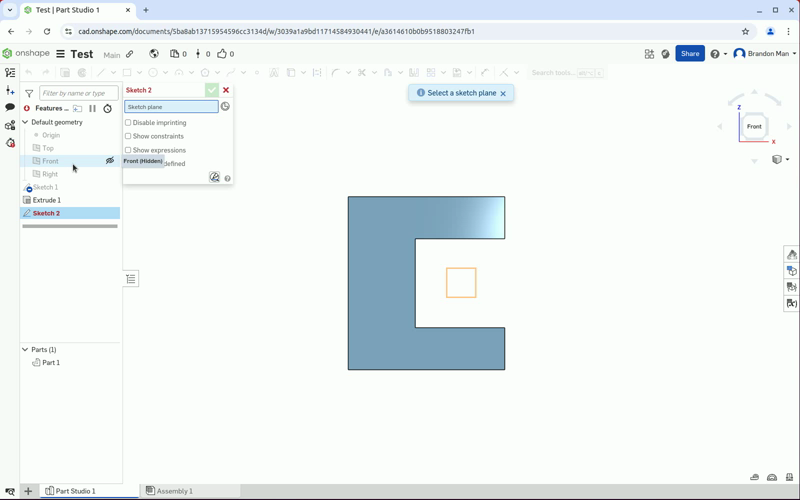
click(73, 163)
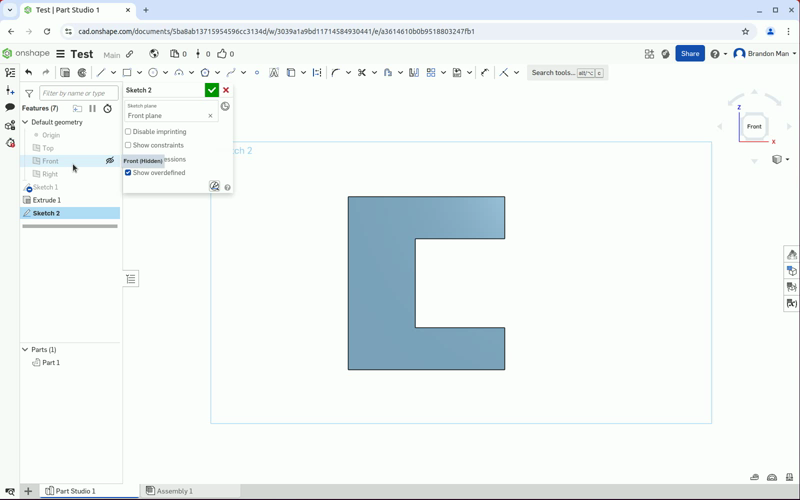
mouse_move(73, 352)
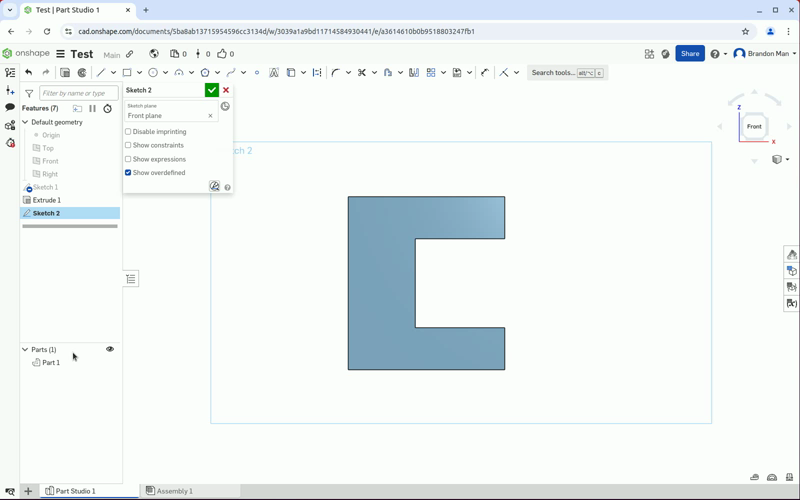
key(y)
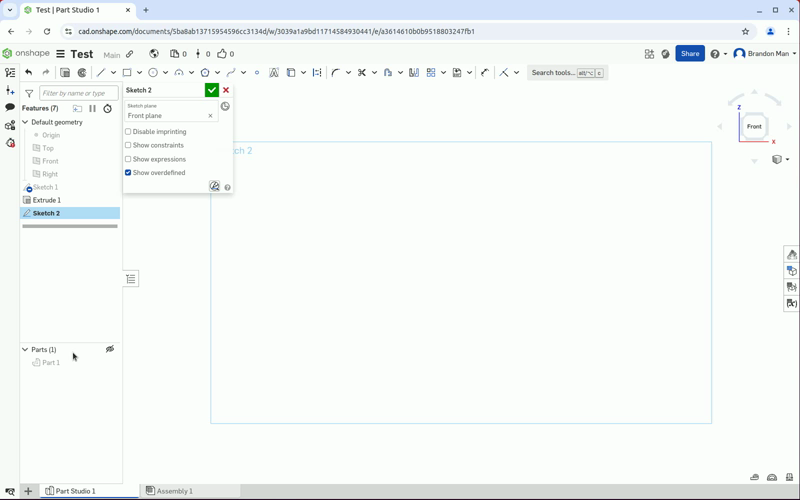
key(l)
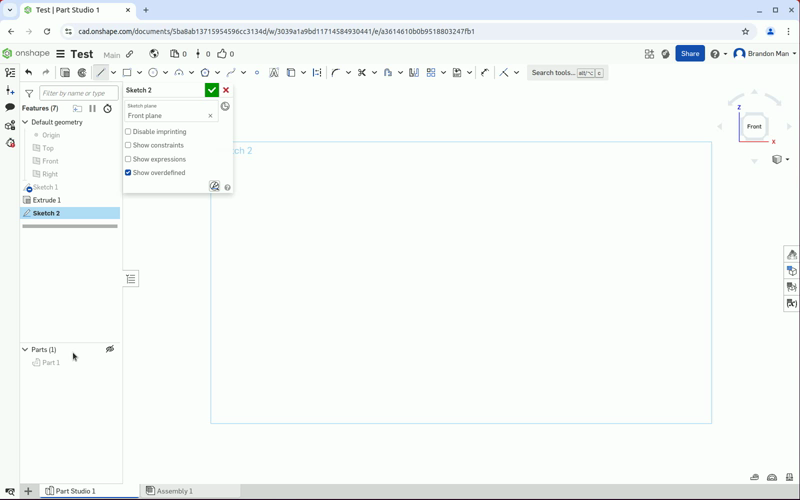
key_down(shift)
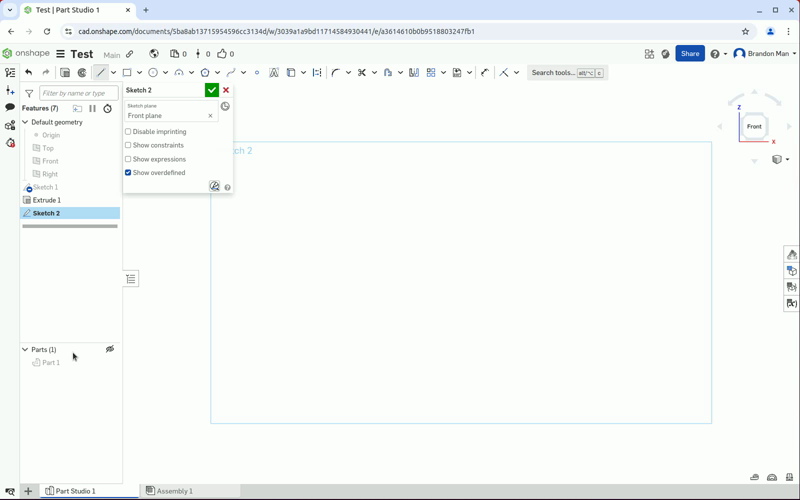
mouse_move(450, 327)
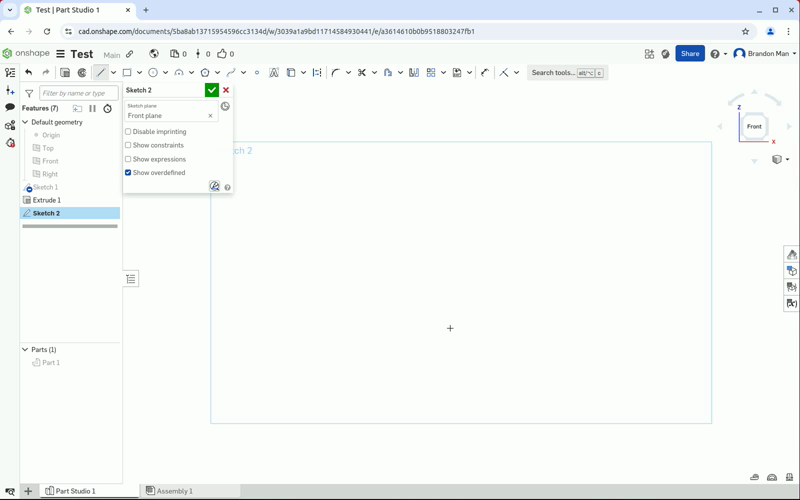
click(450, 327)
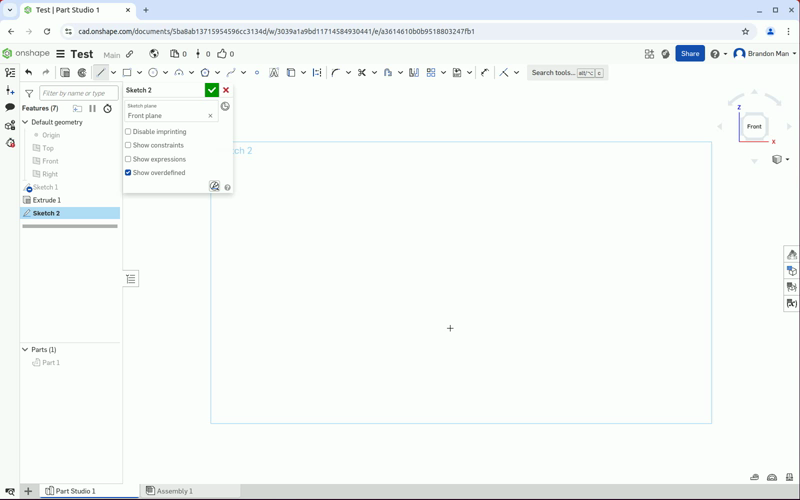
key_up(shift)
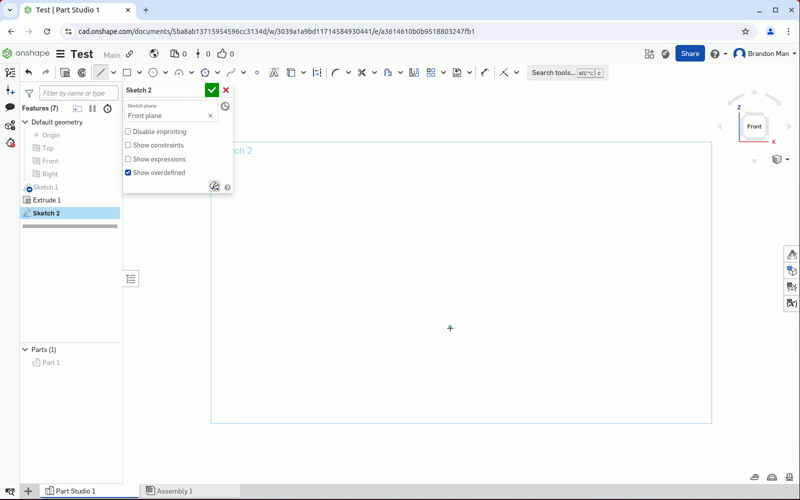
key_down(shift)
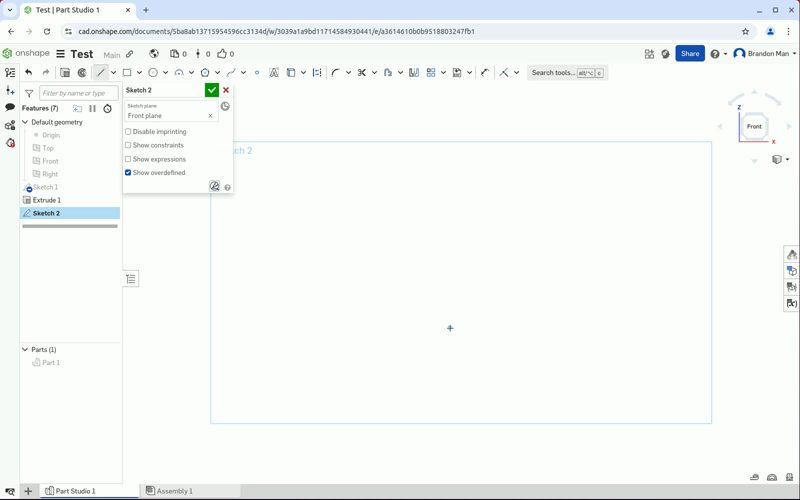
mouse_move(480, 327)
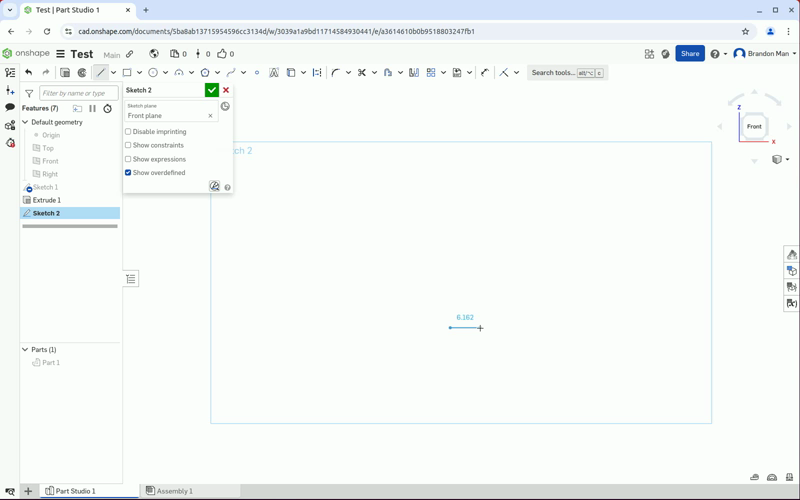
mouse_move(472, 327)
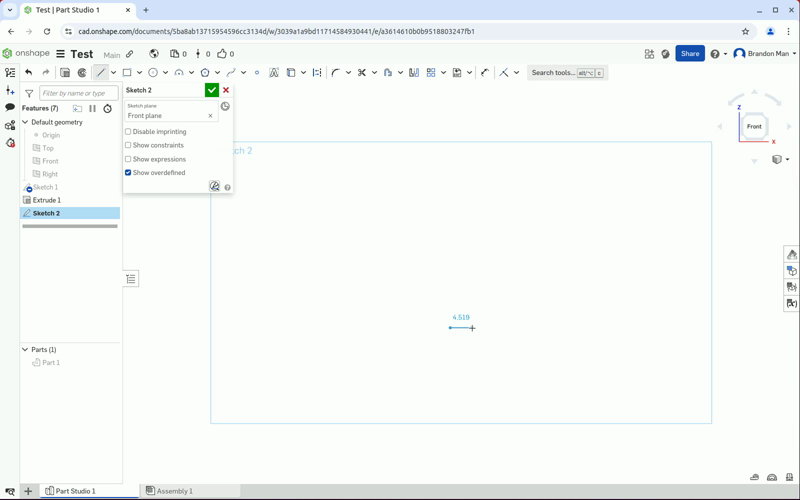
click(472, 327)
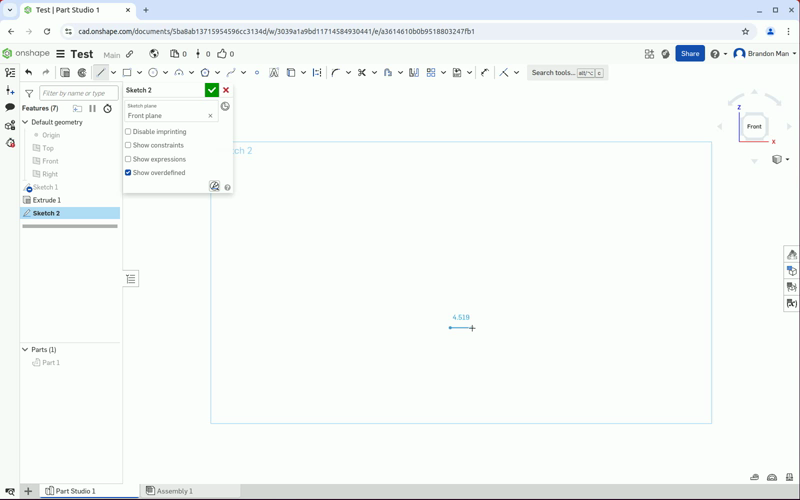
key_up(shift)
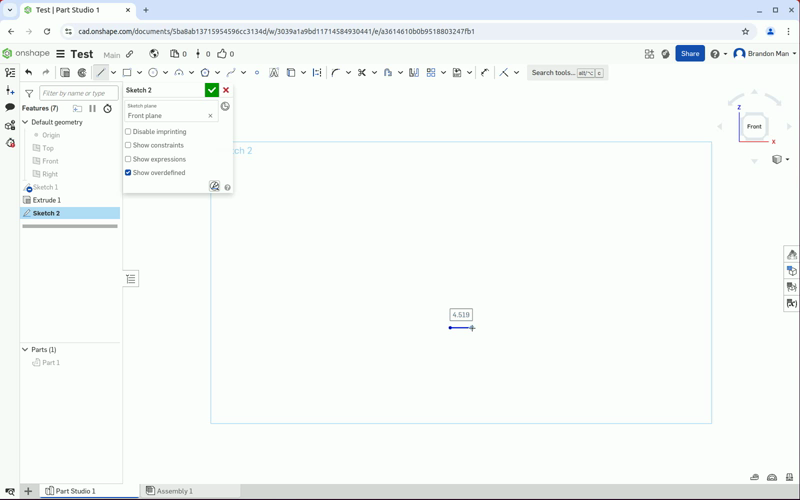
key_down(shift)
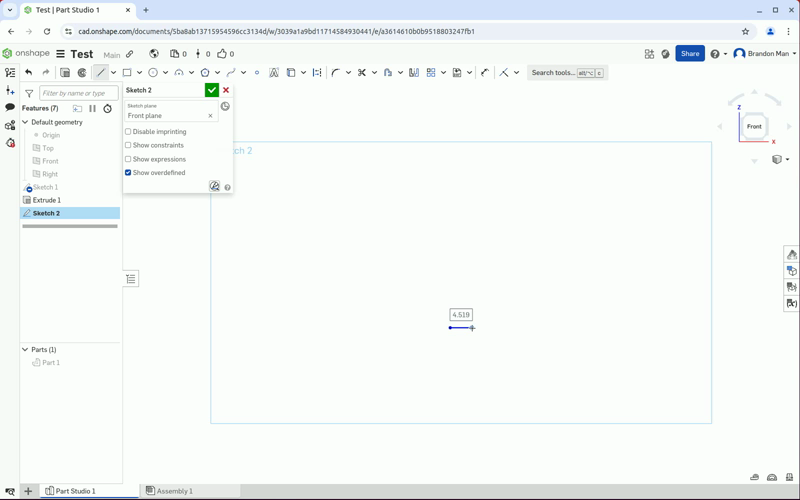
mouse_move(502, 327)
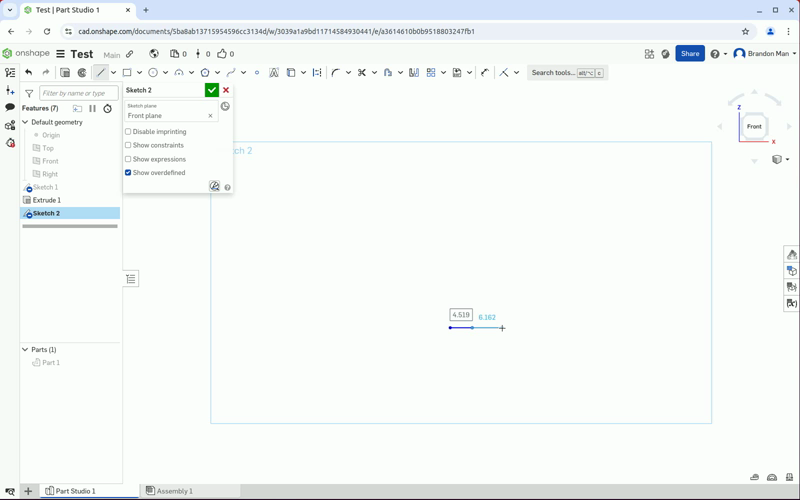
mouse_move(472, 318)
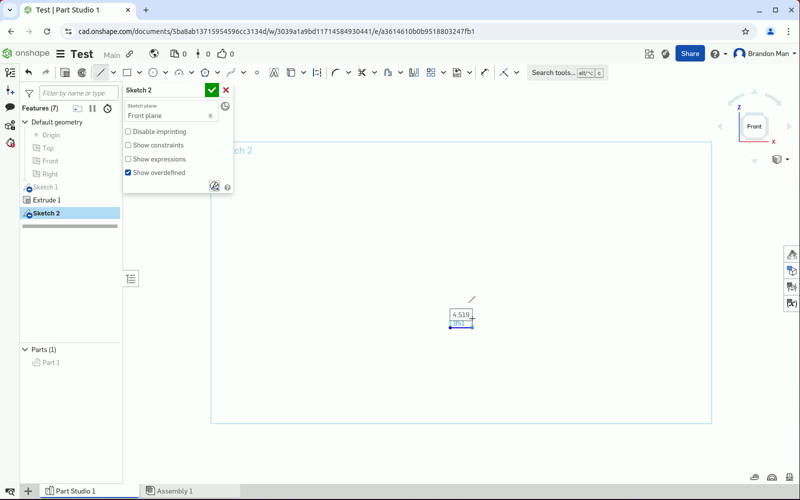
click(472, 318)
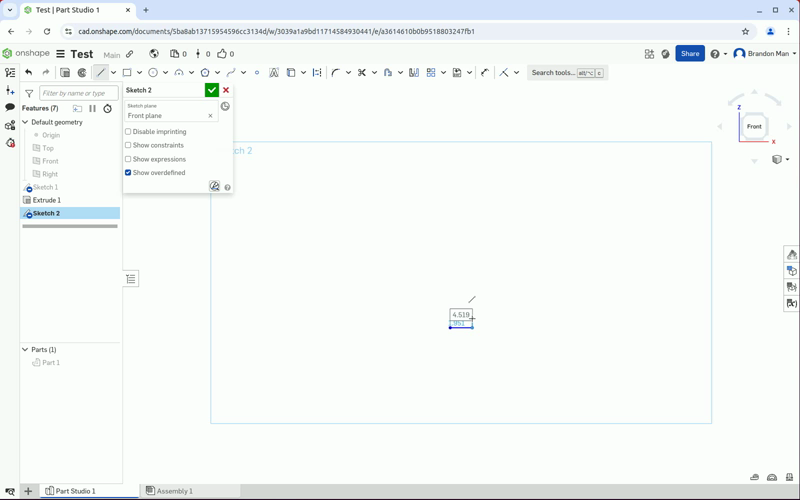
key_up(shift)
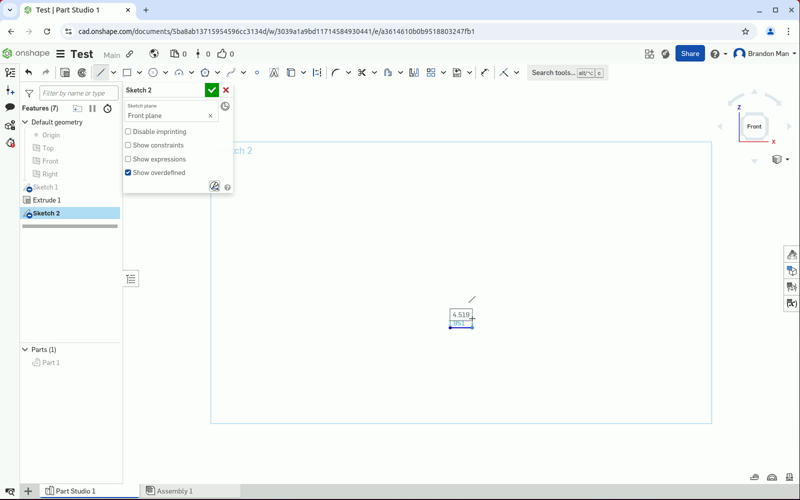
key_down(shift)
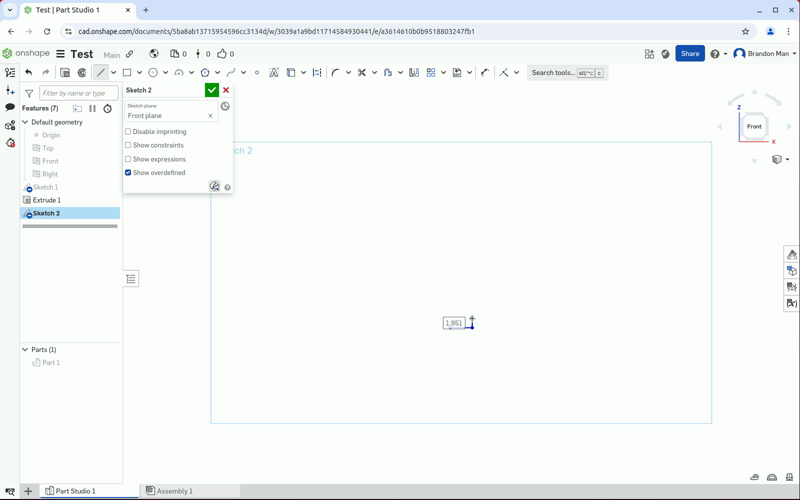
mouse_move(502, 318)
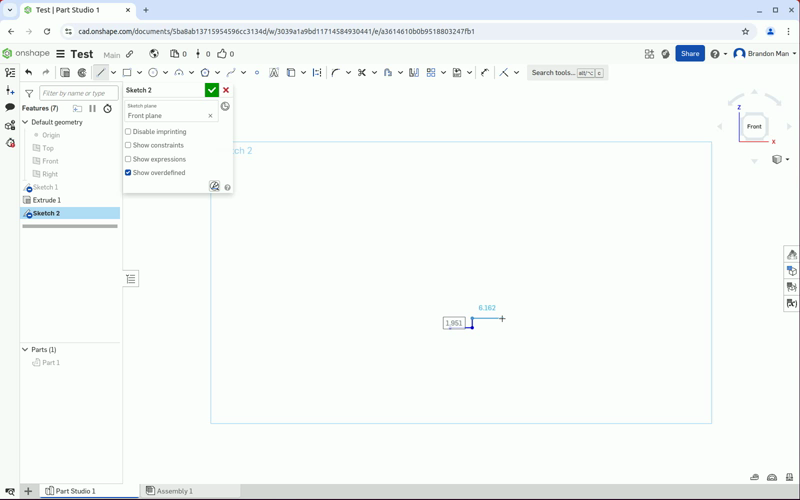
mouse_move(450, 318)
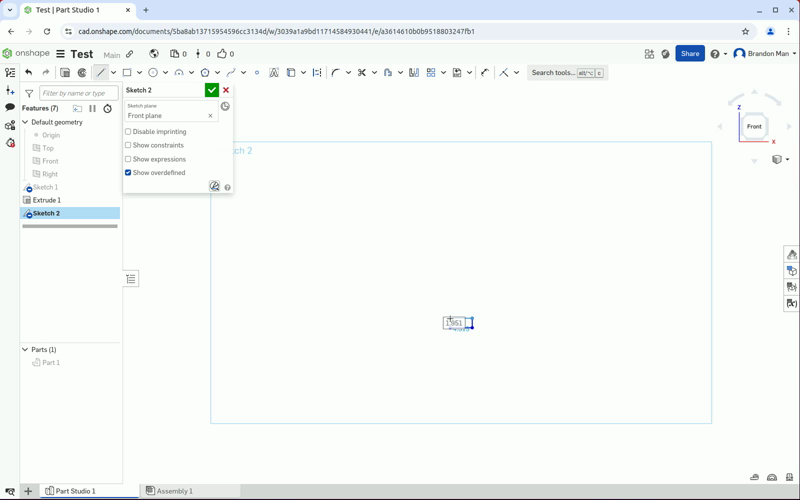
click(450, 318)
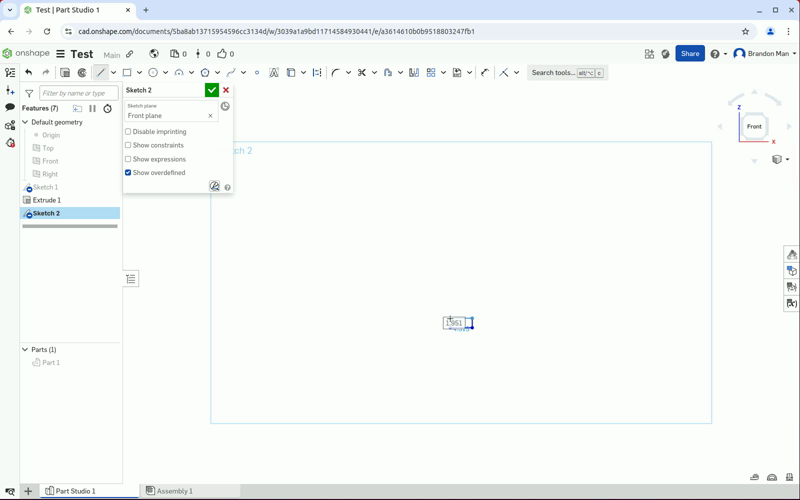
key_up(shift)
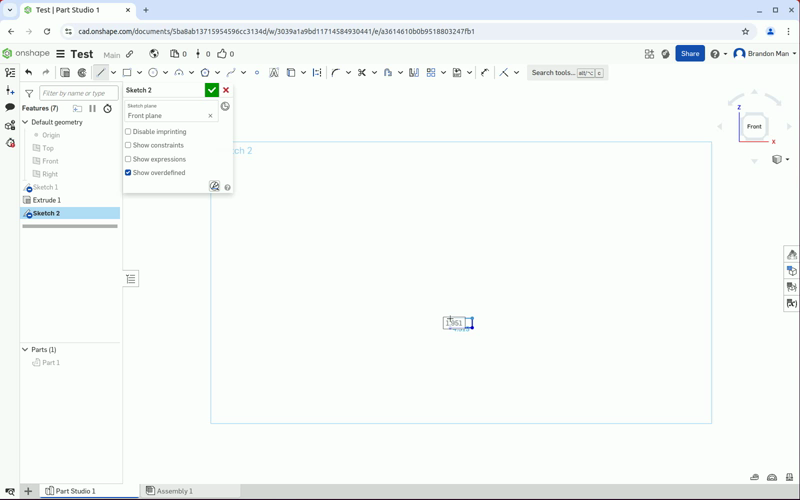
mouse_move(480, 318)
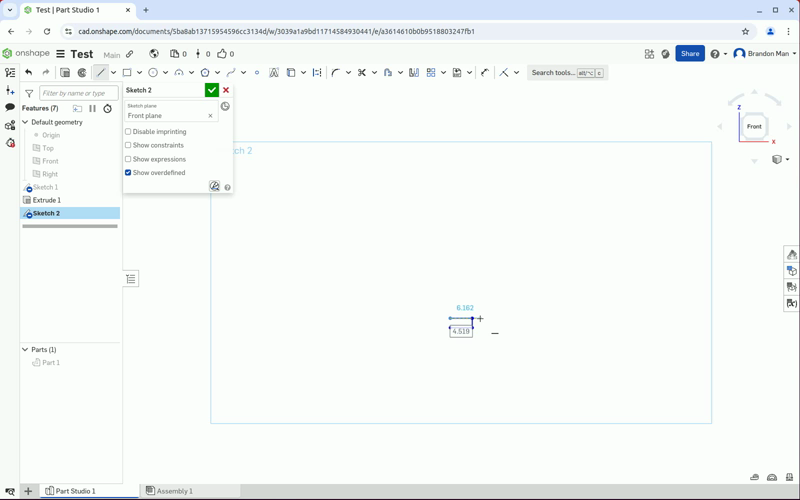
key_down(shift)
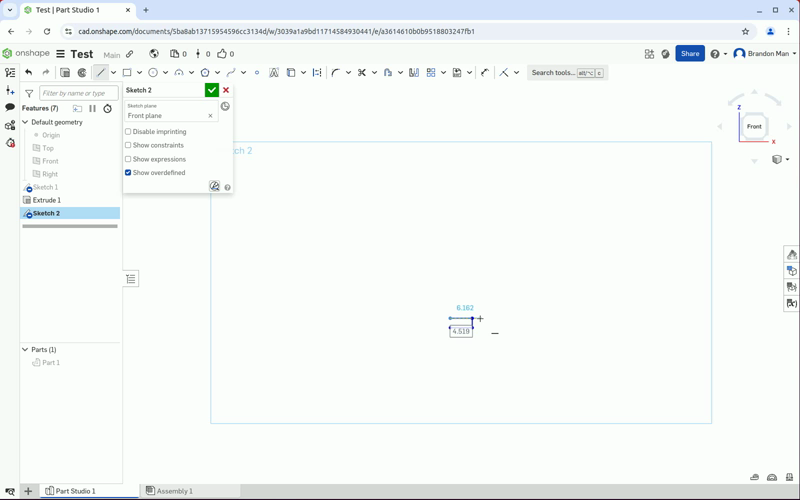
mouse_move(450, 327)
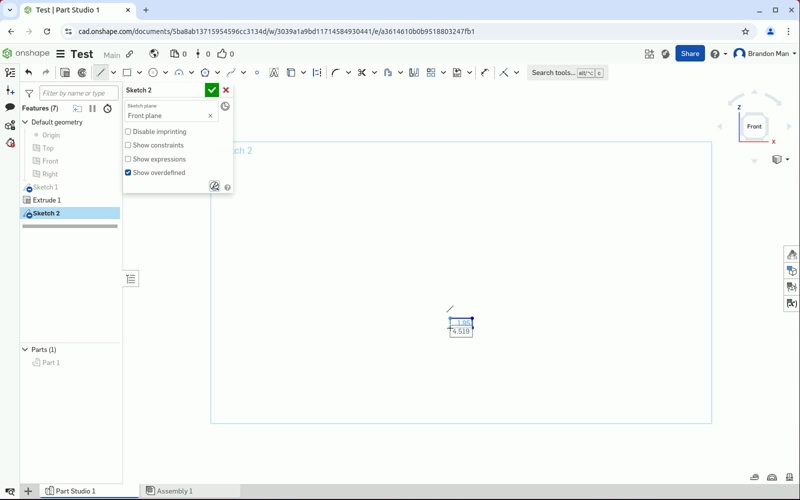
key_up(shift)
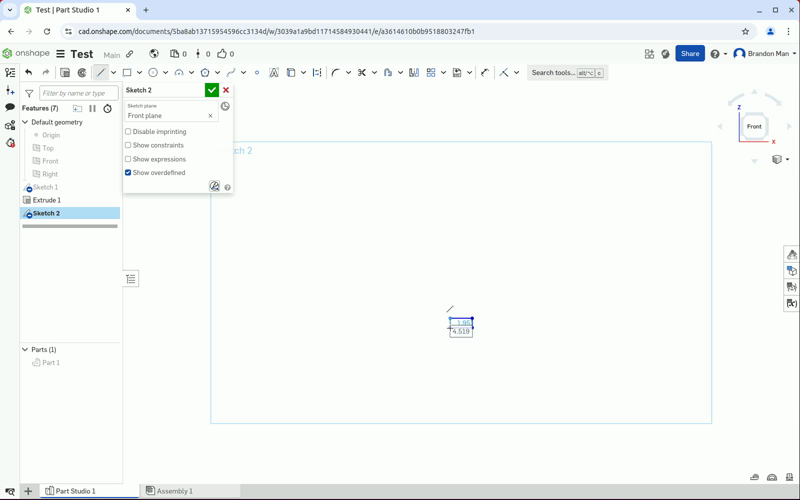
click(450, 327)
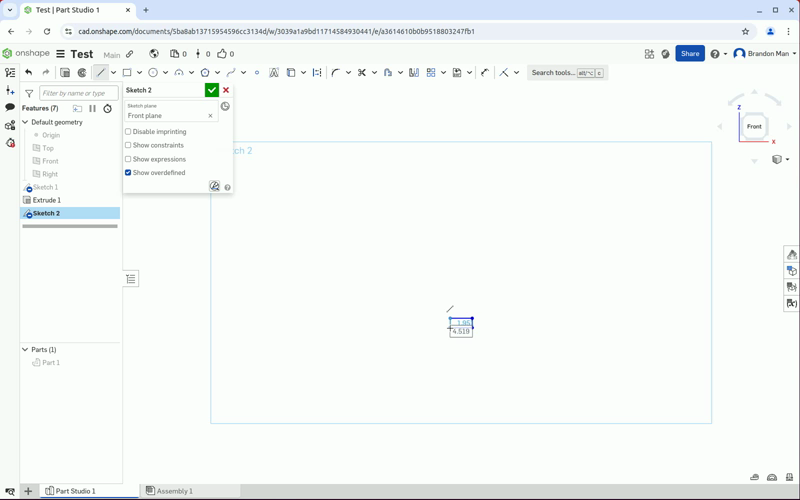
key(esc)
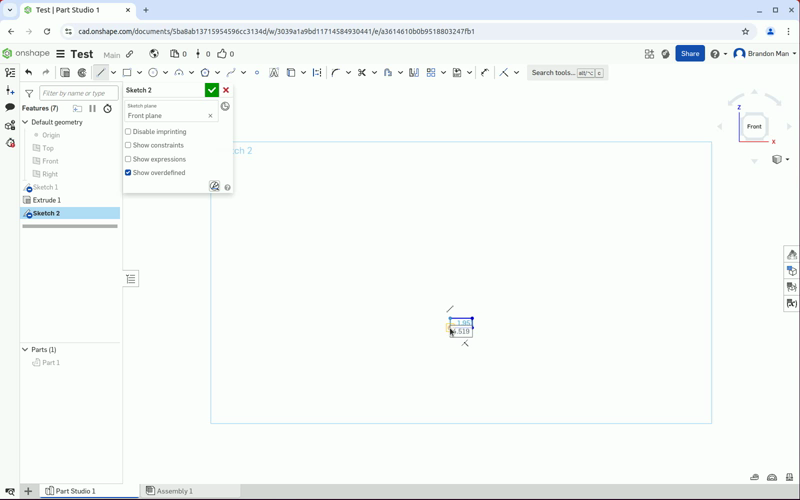
mouse_move(466, 323)
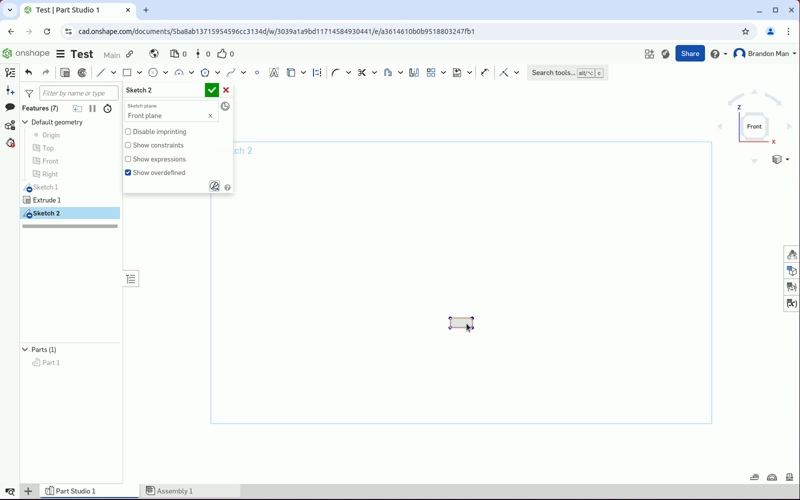
scroll(6)
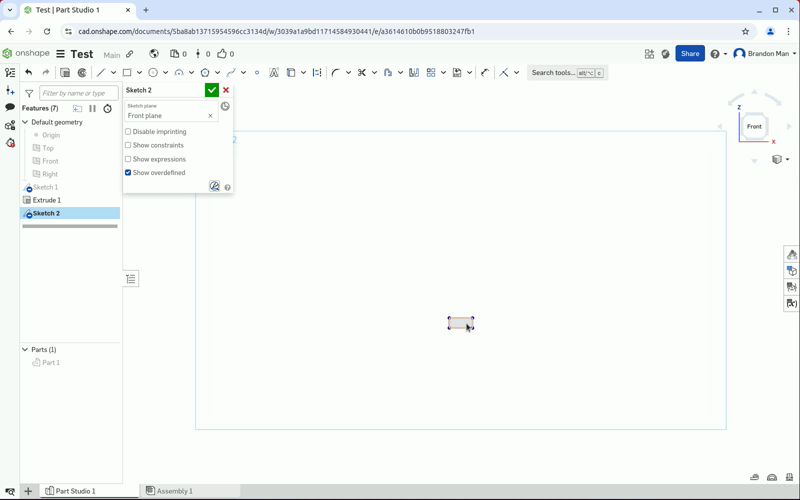
scroll(6)
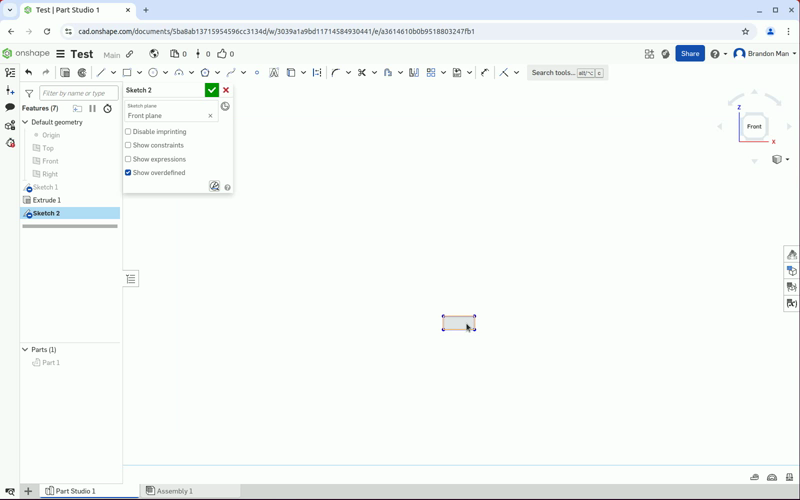
scroll(6)
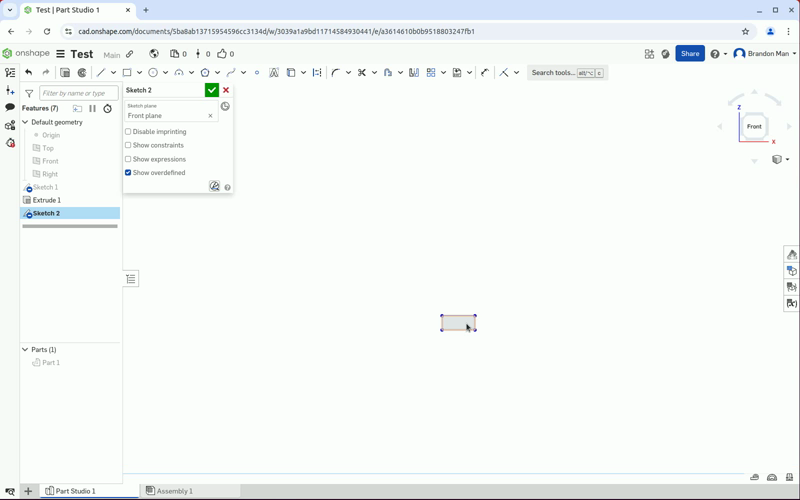
scroll(6)
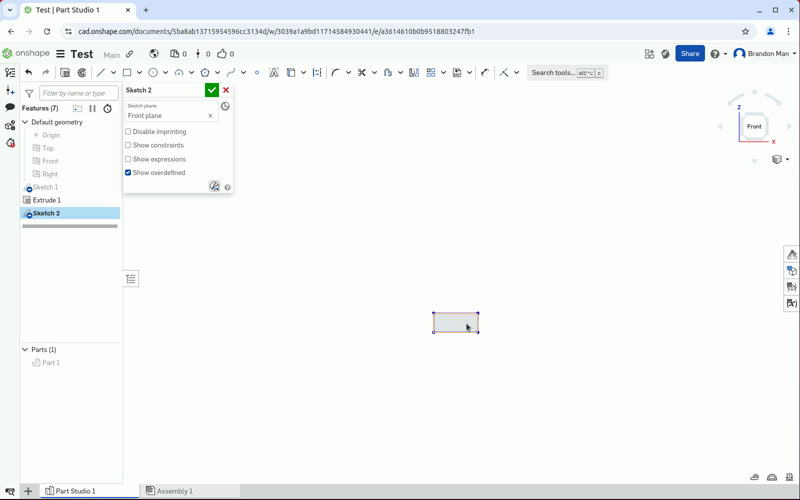
scroll(6)
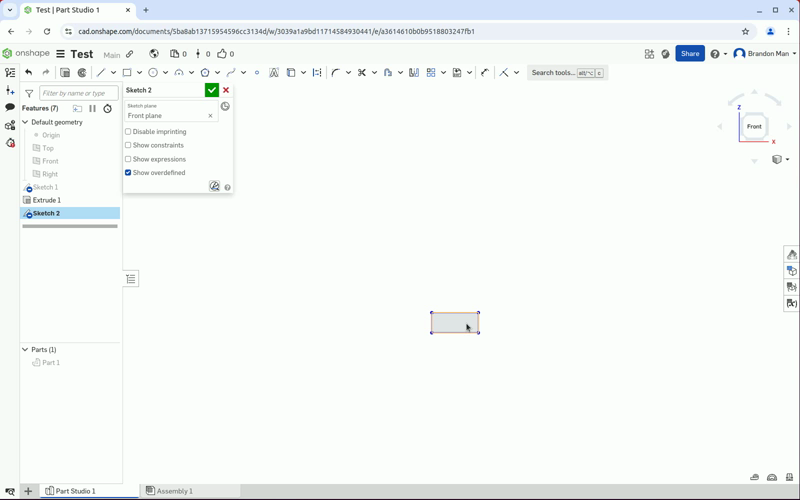
scroll(6)
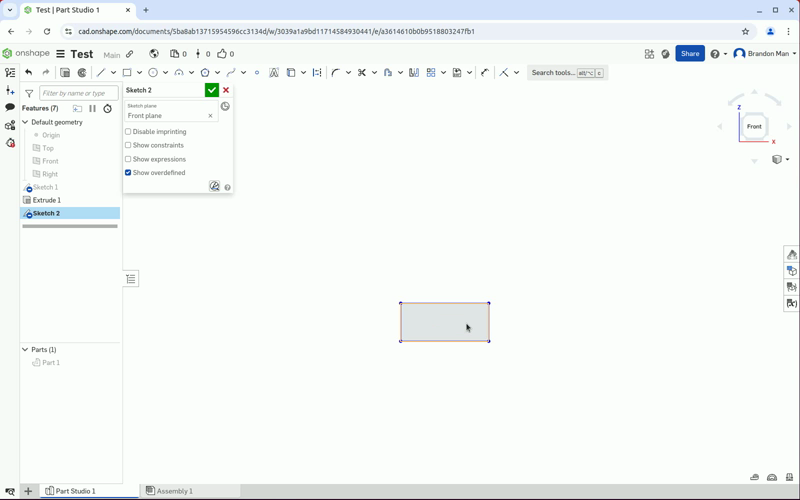
scroll(6)
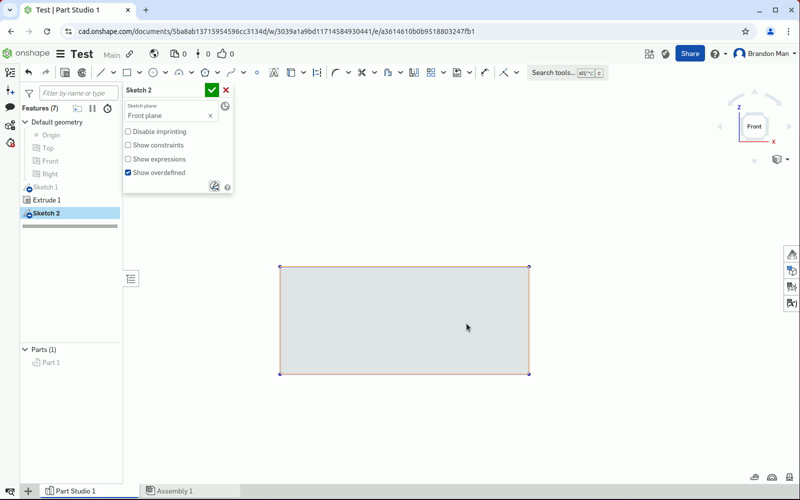
click(466, 323)
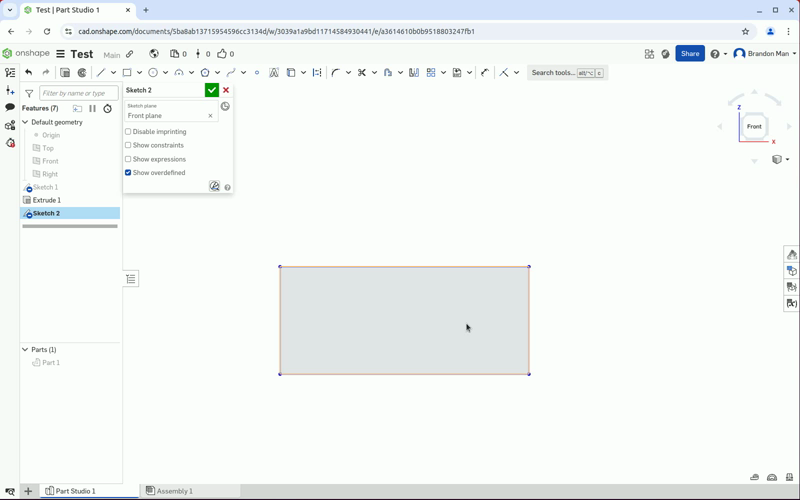
scroll(-6)
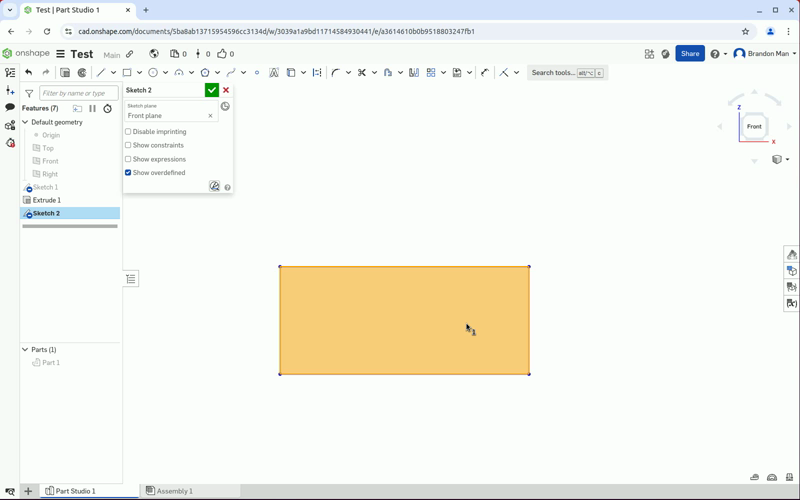
scroll(-6)
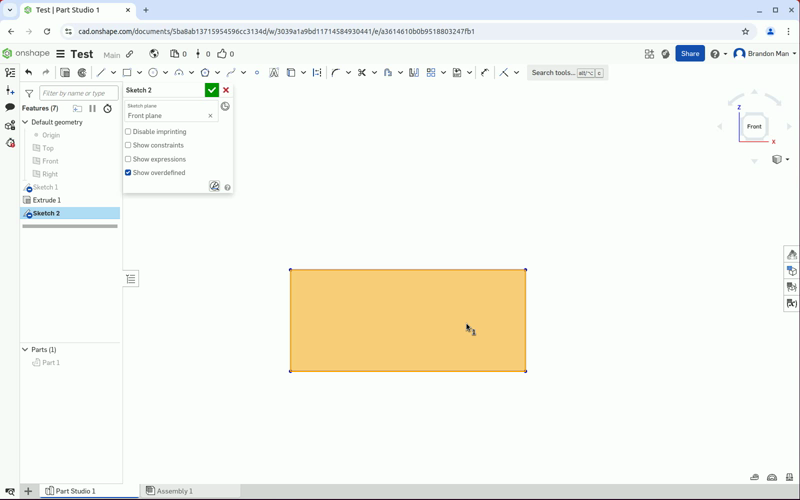
scroll(-6)
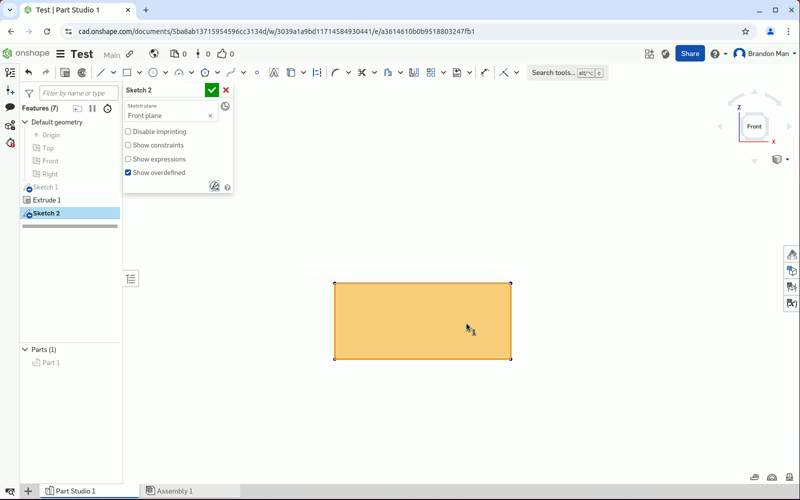
scroll(-6)
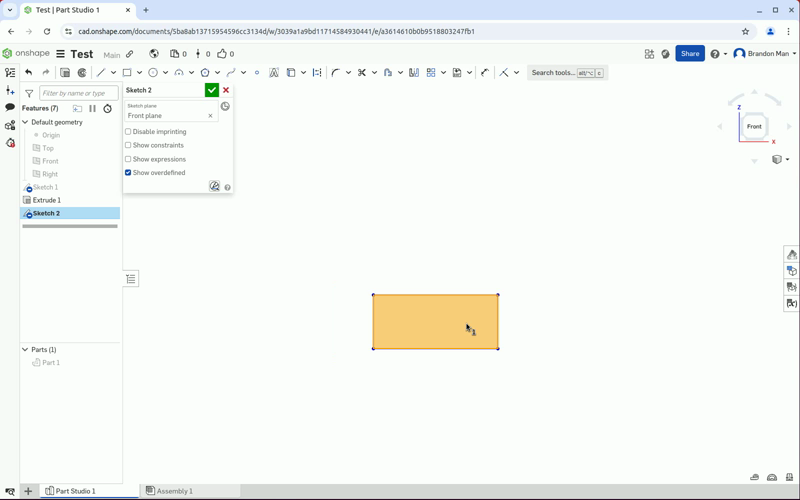
scroll(-6)
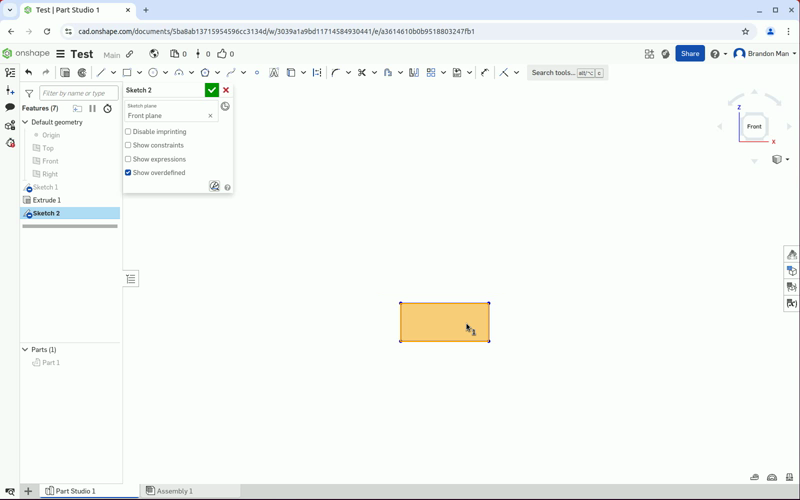
scroll(-6)
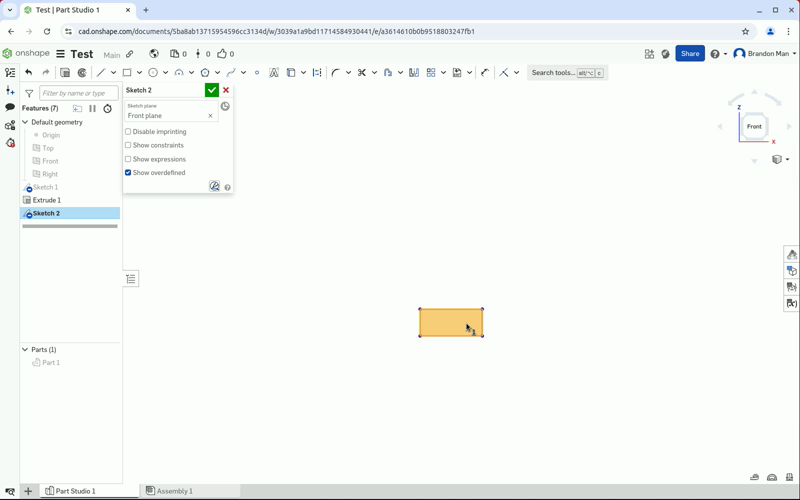
scroll(-6)
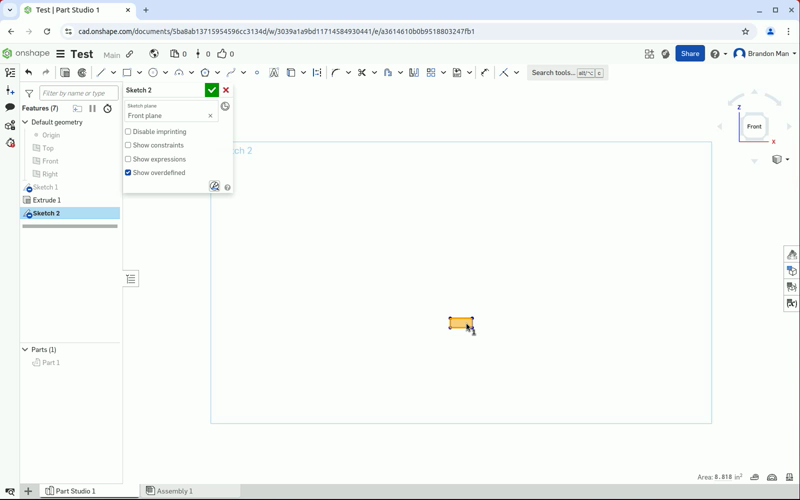
mouse_move(73, 352)
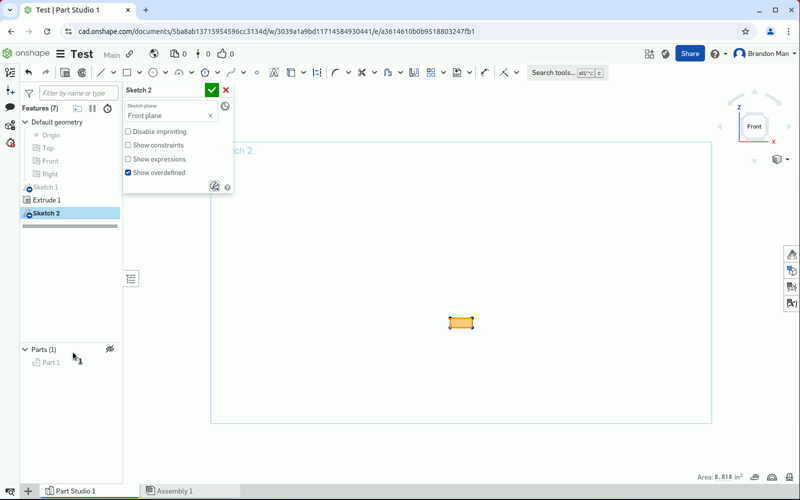
key(shift+y)
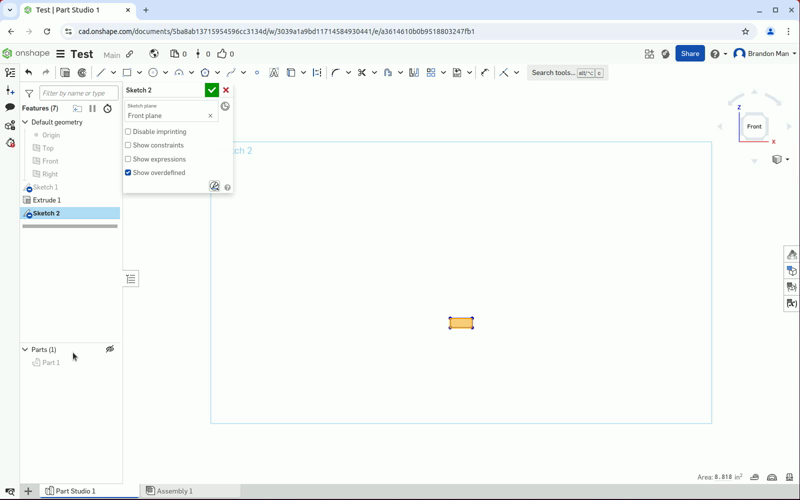
key(shift+e)
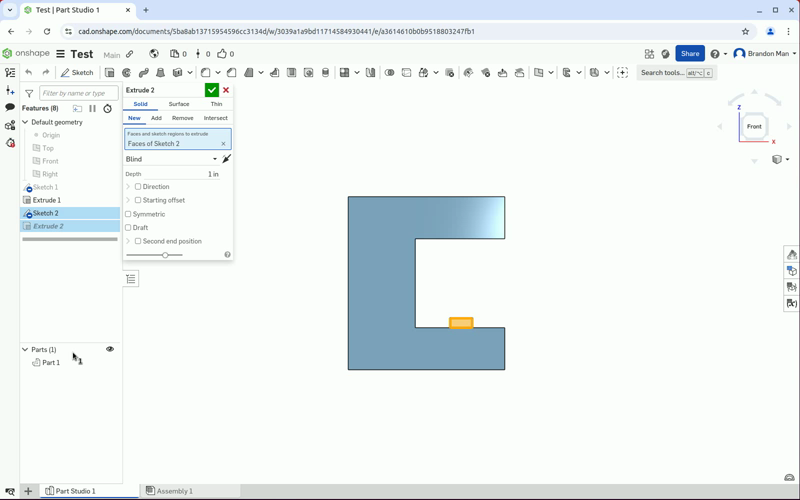
mouse_move(143, 106)
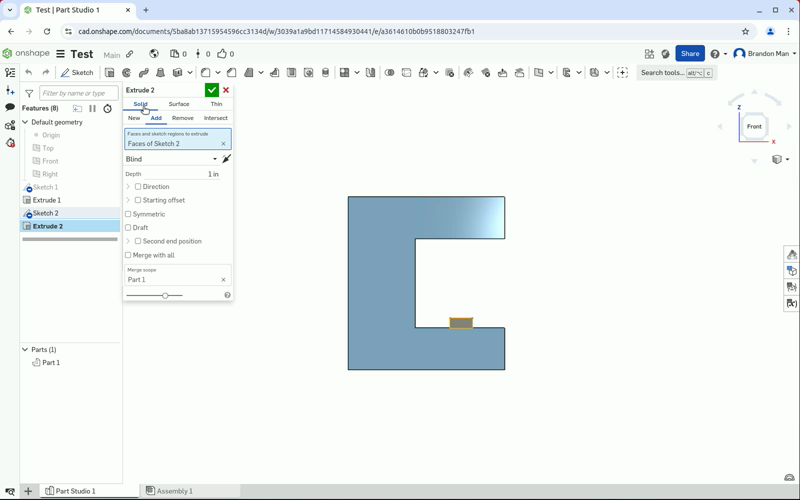
click(143, 106)
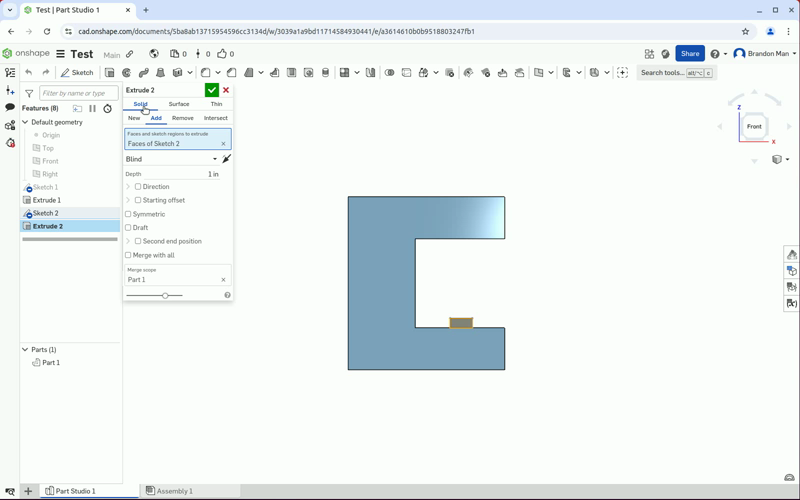
mouse_move(137, 120)
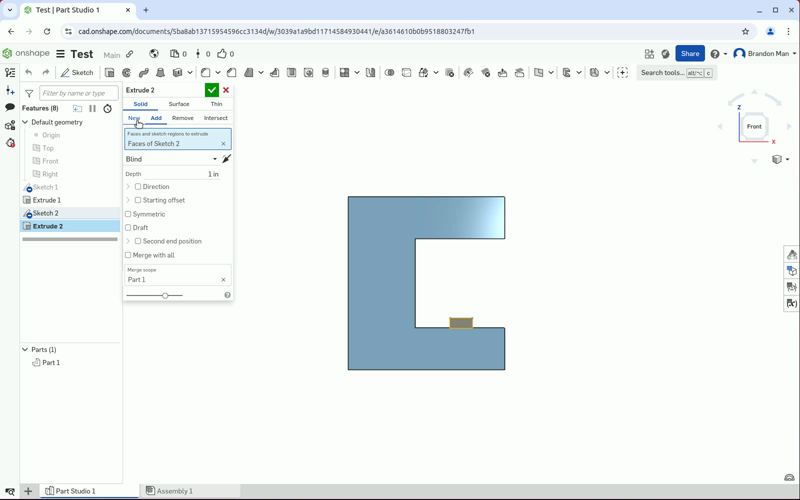
click(137, 120)
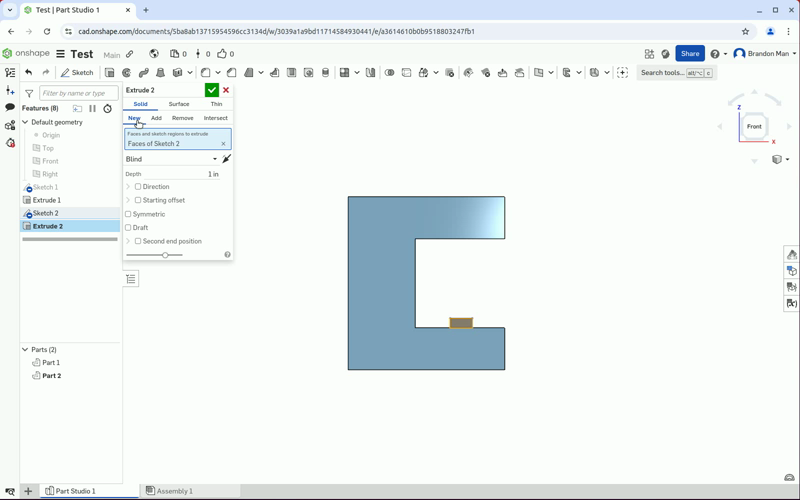
key(tab, 4)
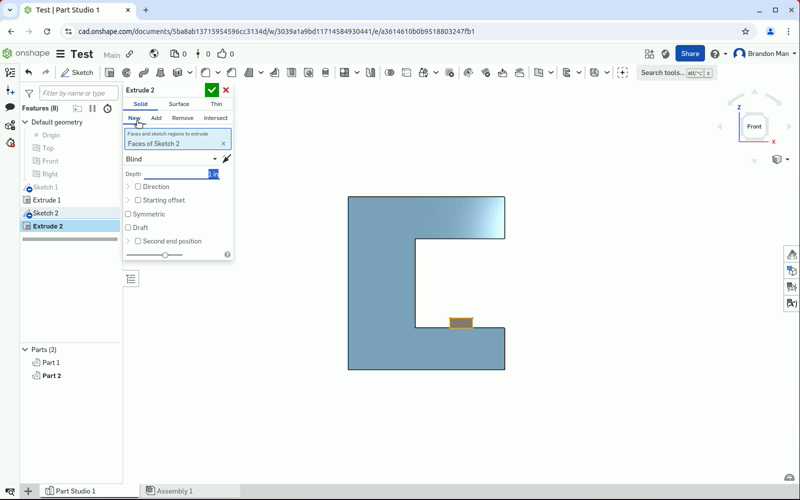
text(35.626)
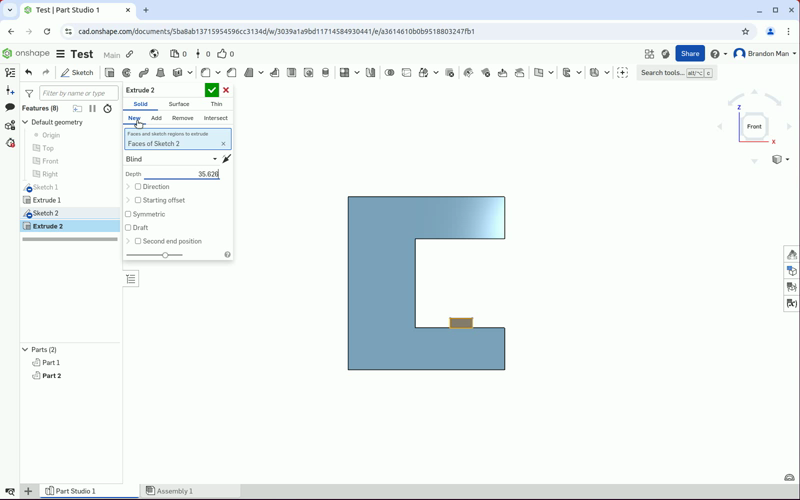
key(tab, 3)
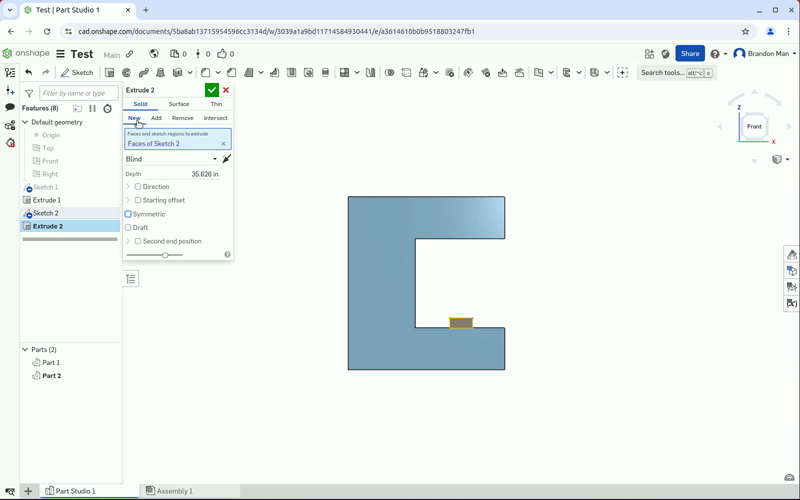
key(space)
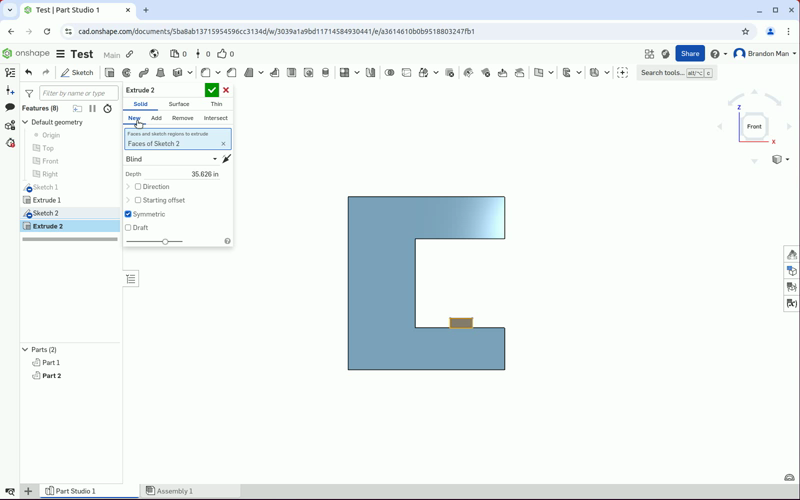
key(enter)
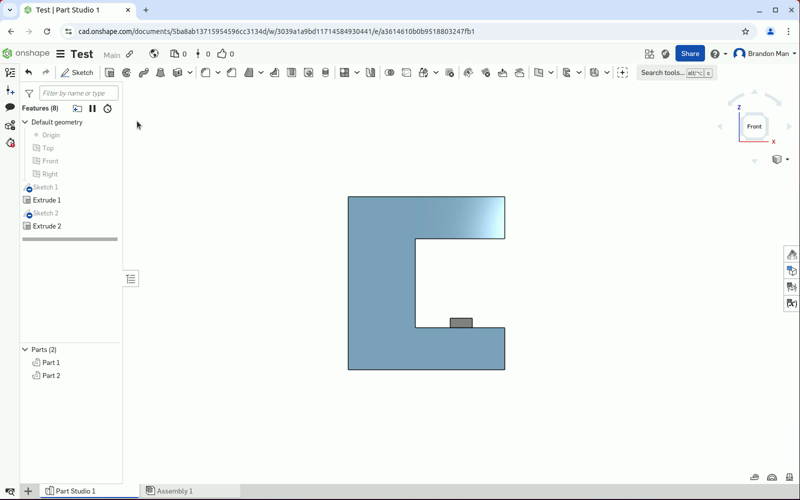
key(shift+h)
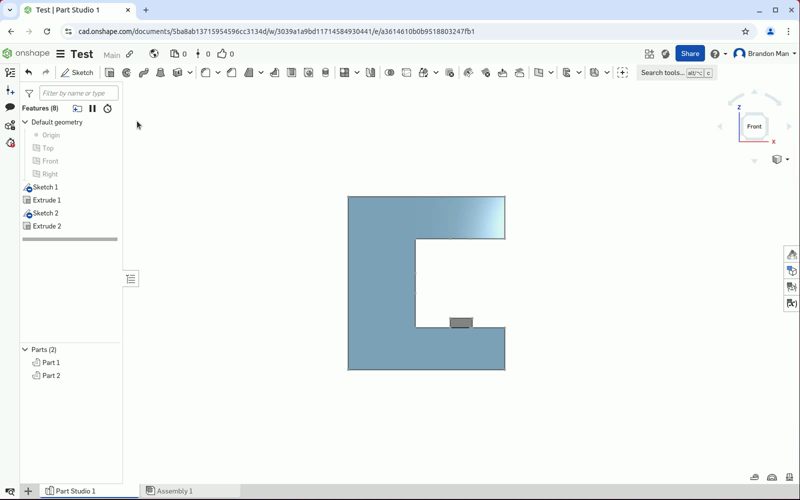
key(shift+h)
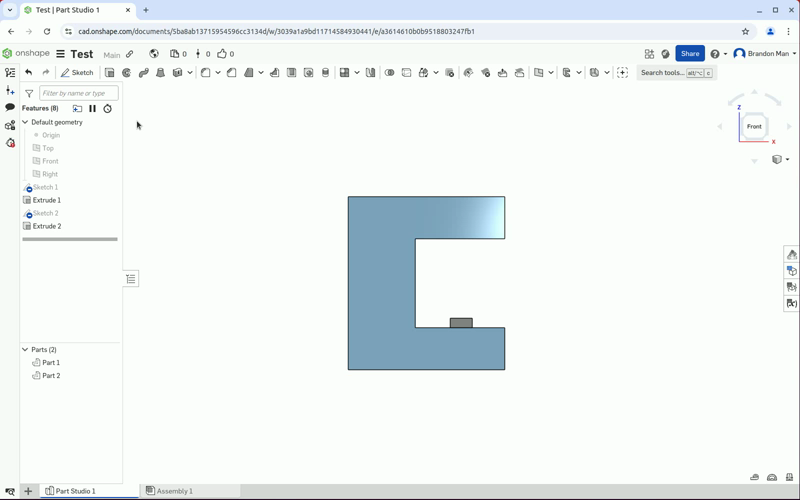
mouse_move(73, 189)
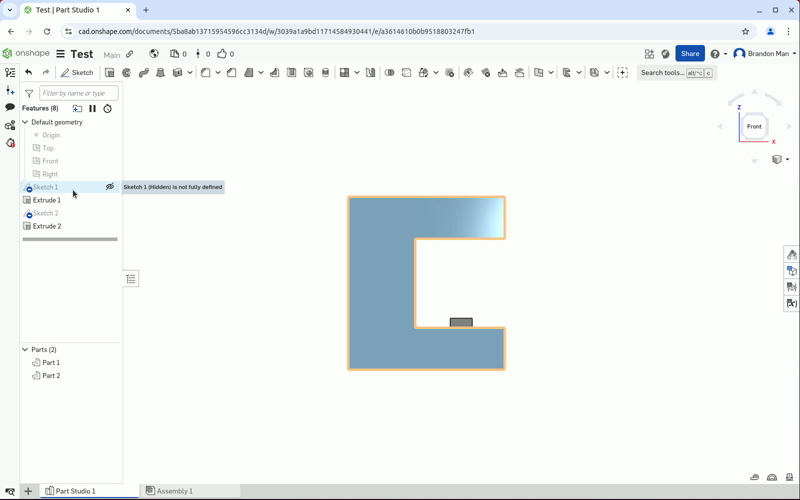
click(73, 189)
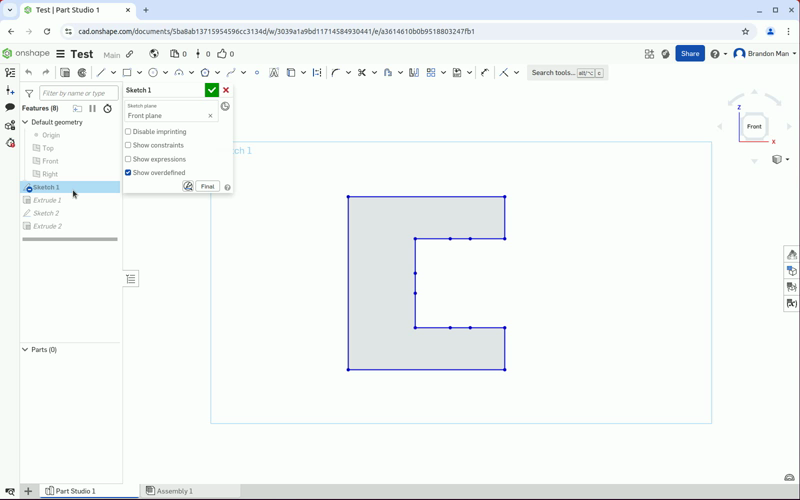
mouse_move(229, 92)
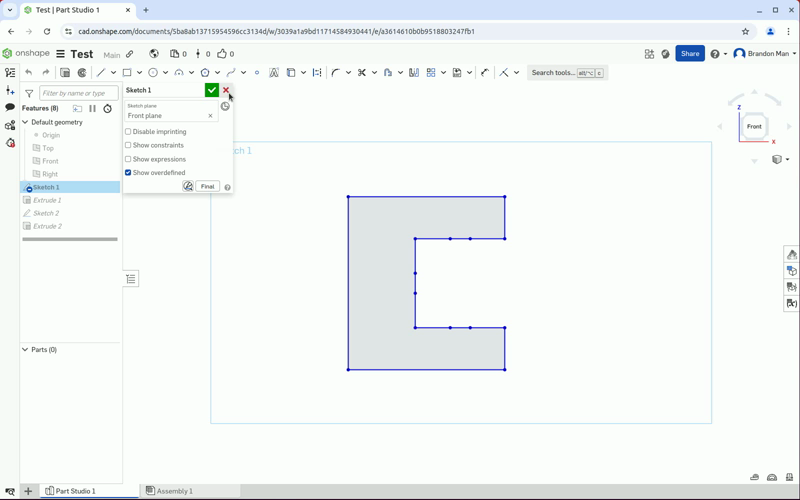
click(229, 92)
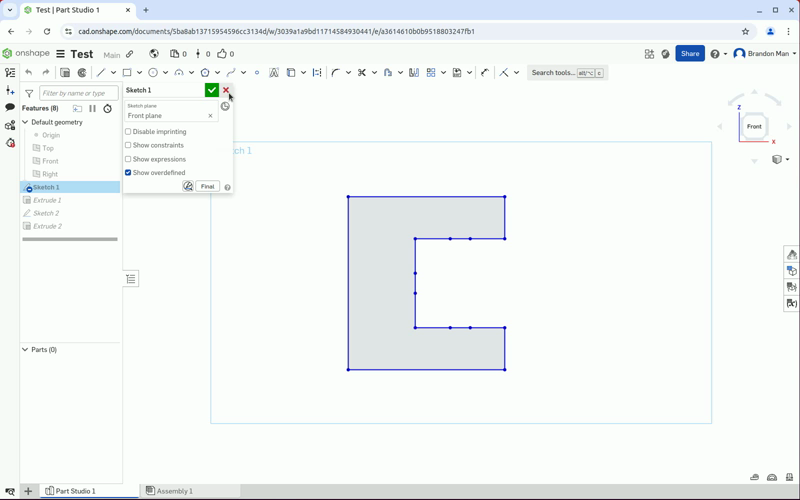
key(shift+s)
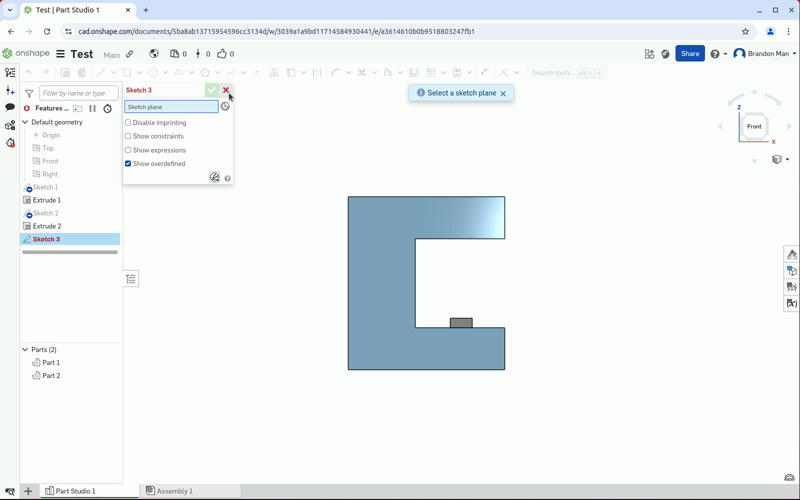
mouse_move(73, 163)
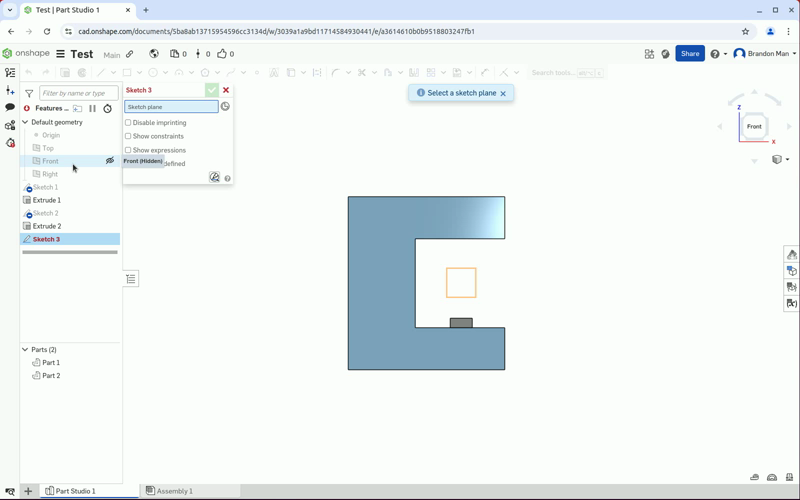
click(73, 163)
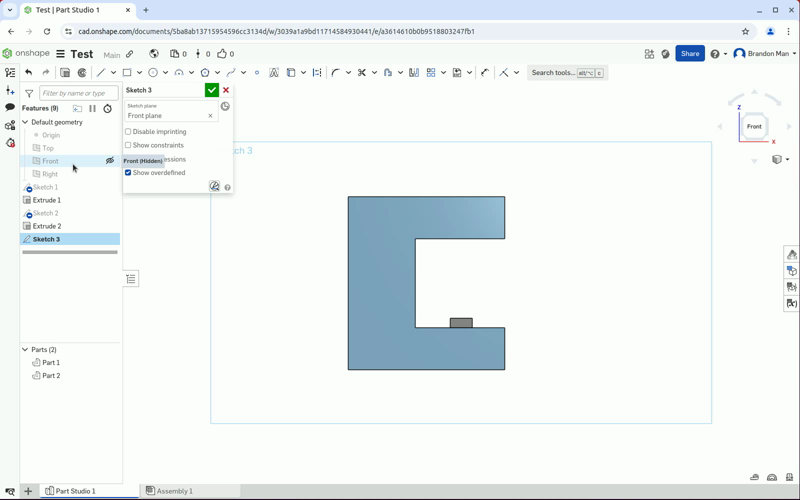
mouse_move(73, 352)
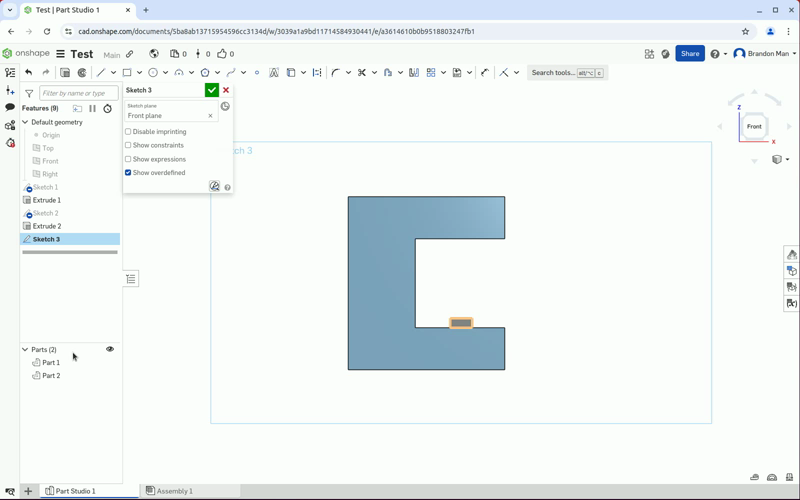
key(y)
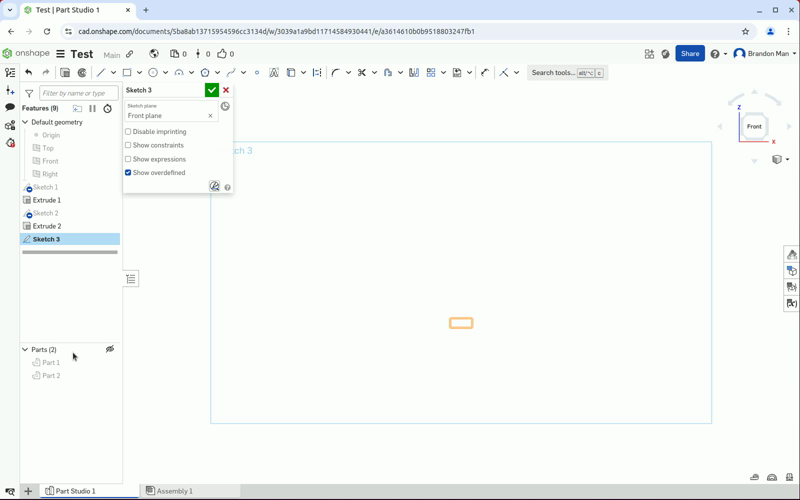
key(l)
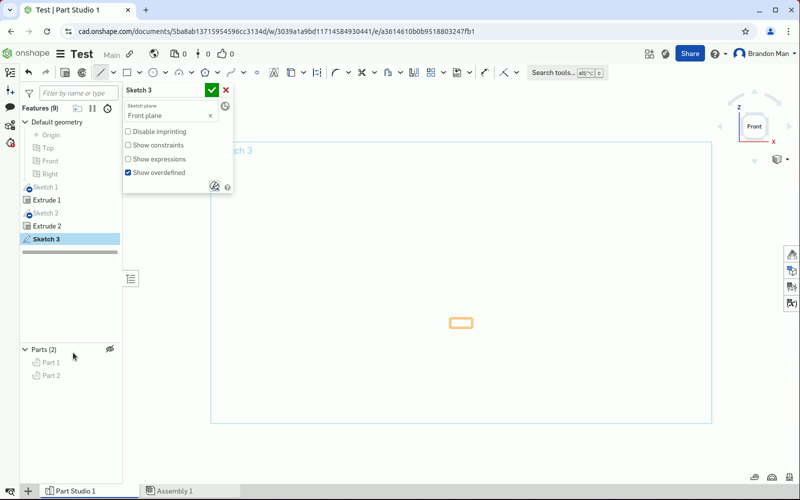
key_down(shift)
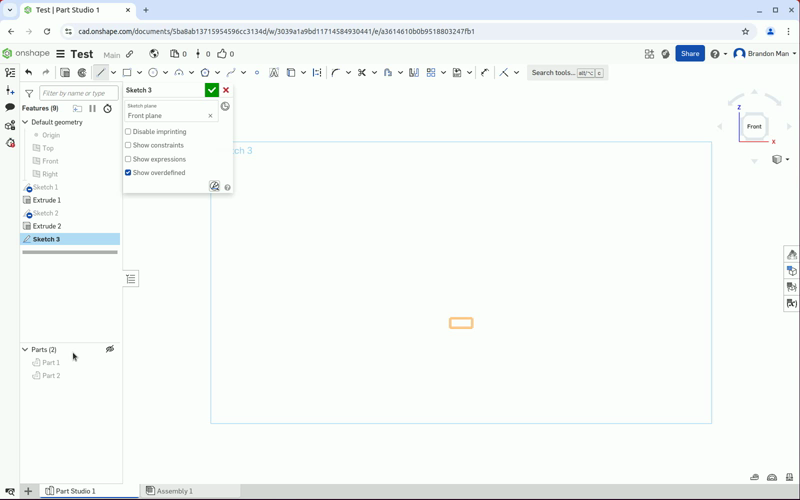
mouse_move(450, 246)
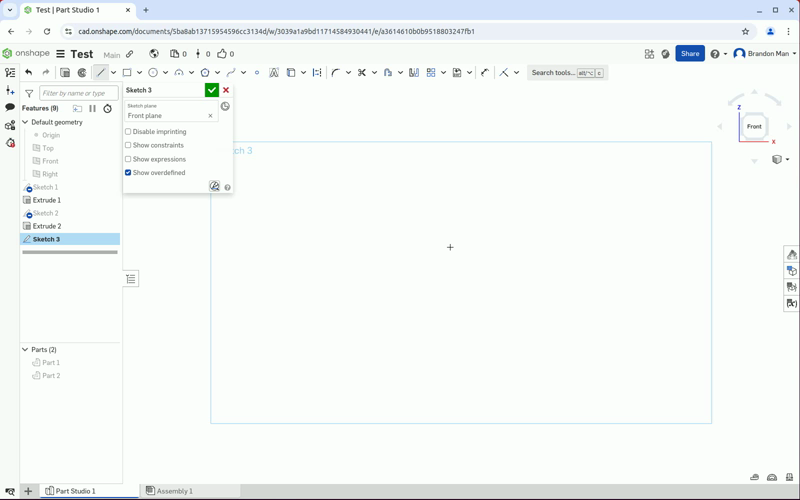
click(450, 246)
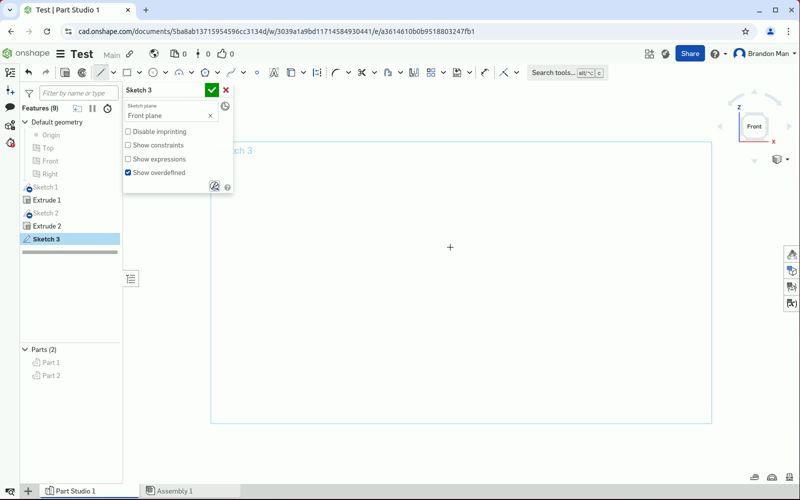
key_up(shift)
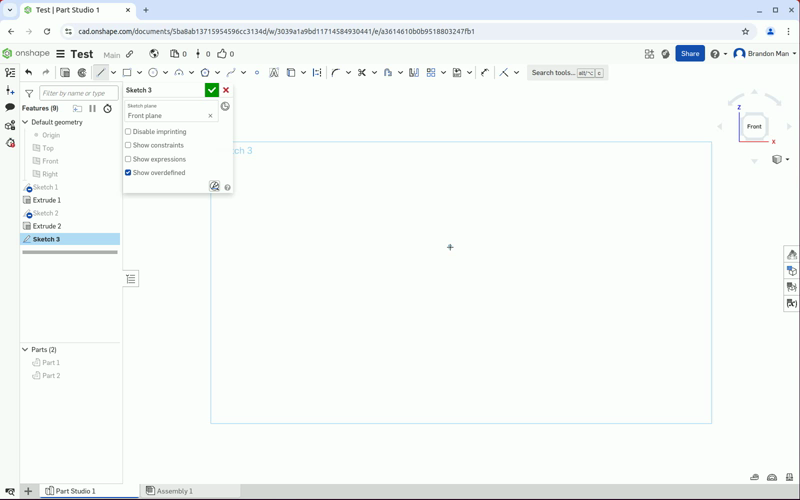
key_down(shift)
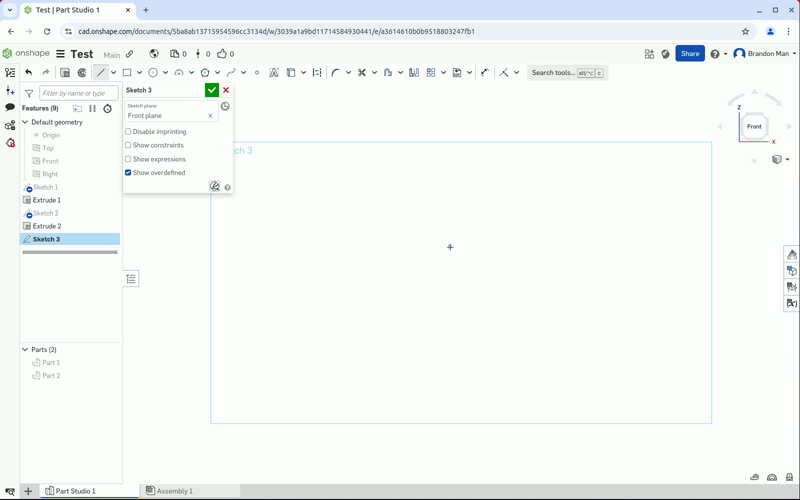
mouse_move(480, 246)
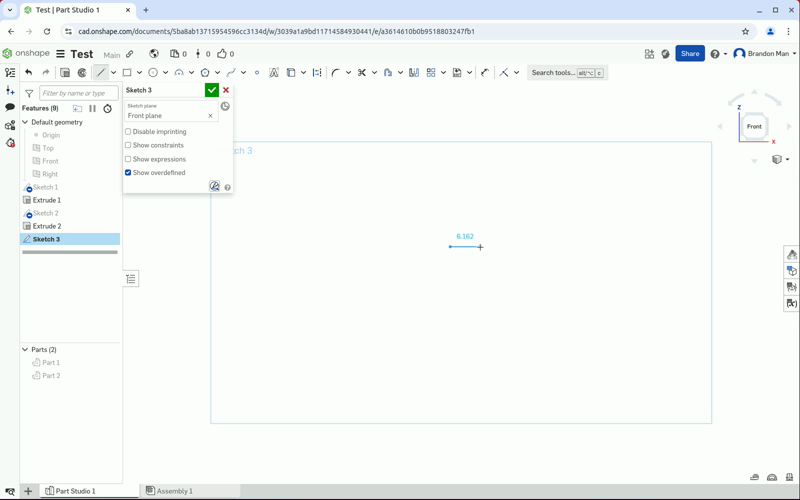
mouse_move(472, 246)
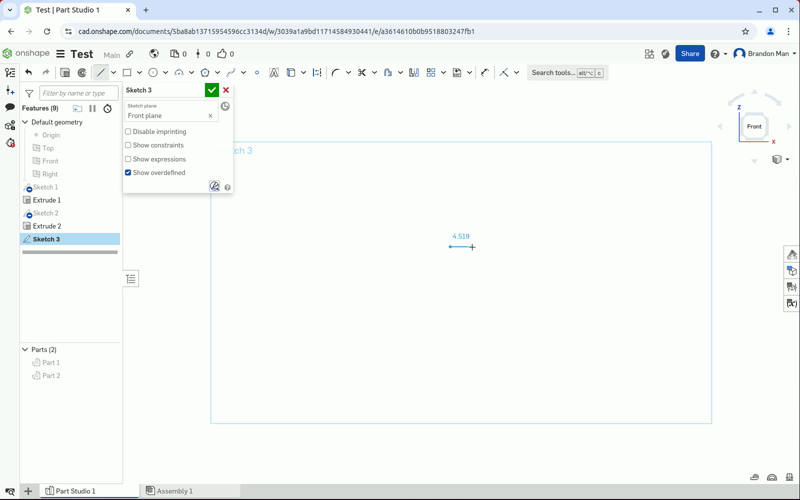
click(472, 246)
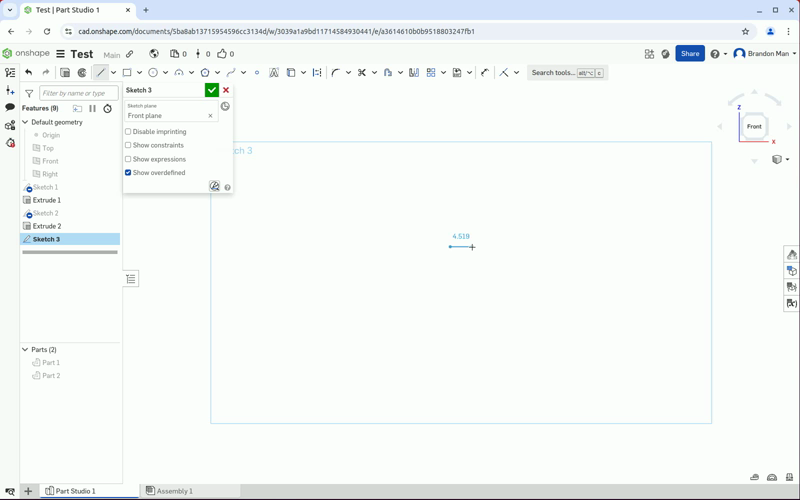
key_up(shift)
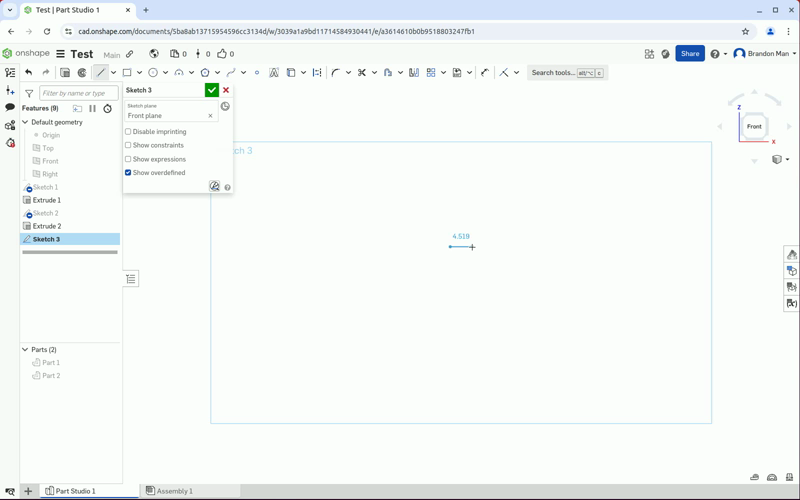
key_down(shift)
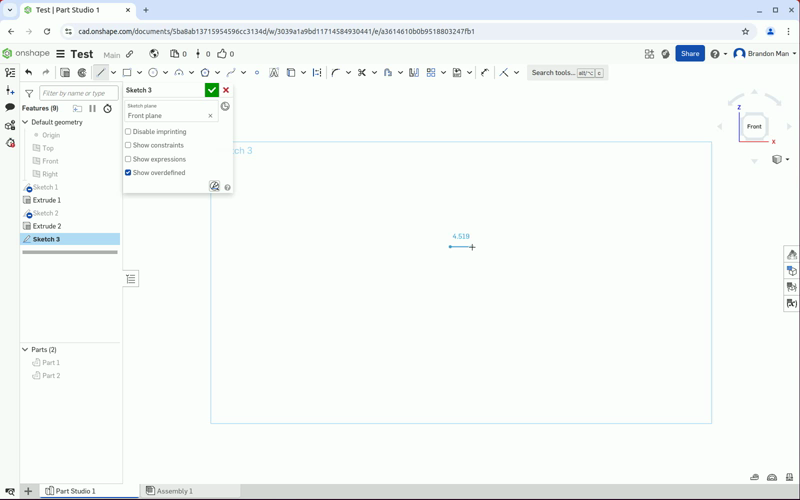
mouse_move(502, 246)
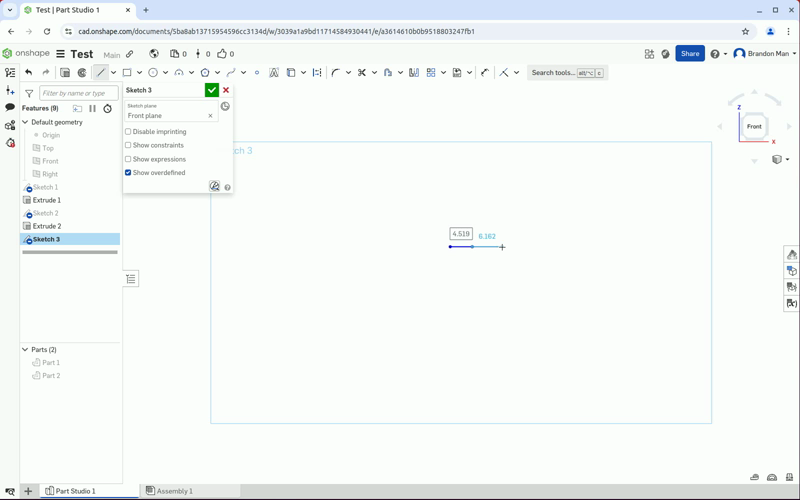
mouse_move(472, 237)
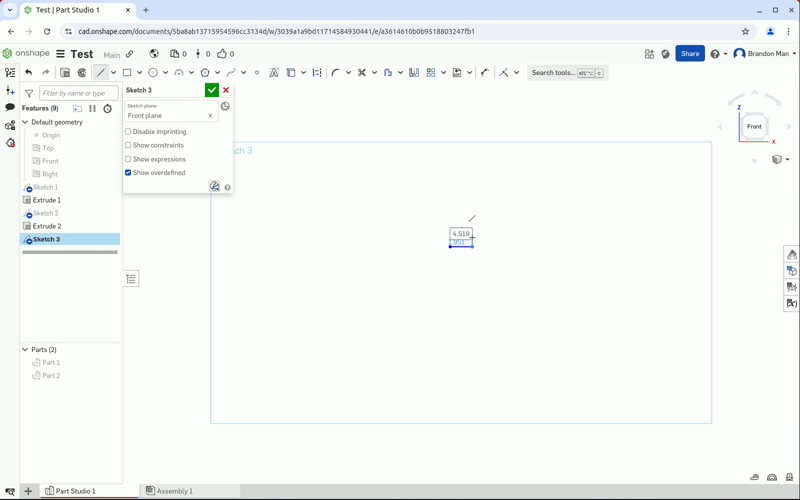
click(472, 237)
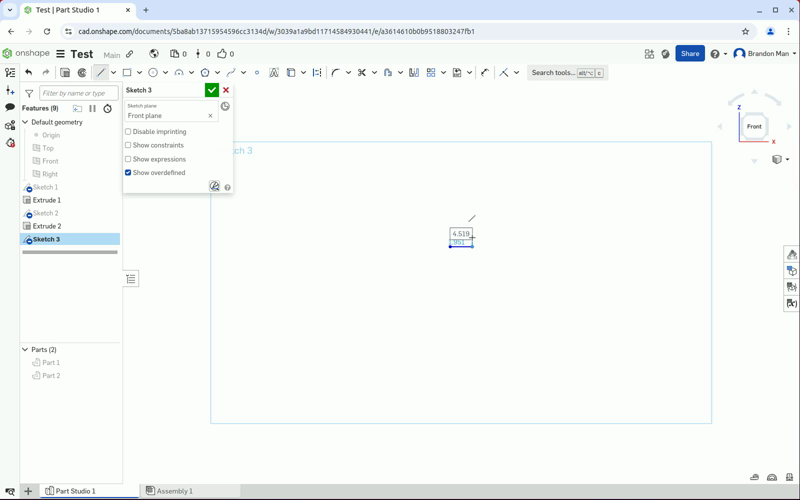
key_up(shift)
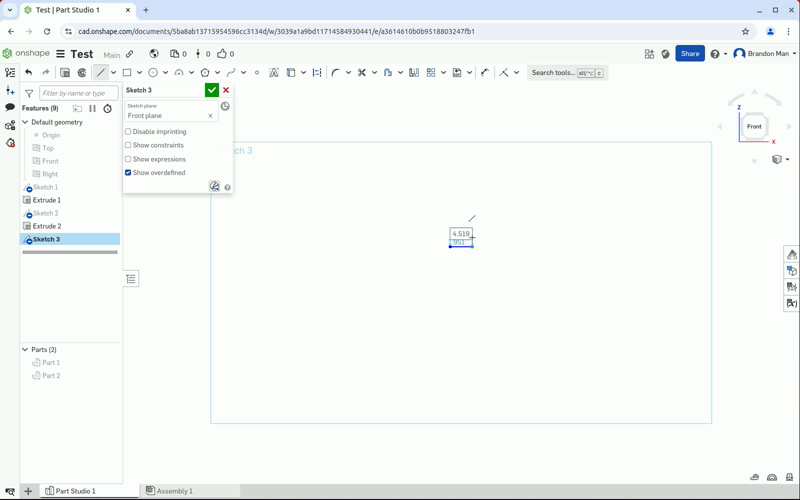
key_down(shift)
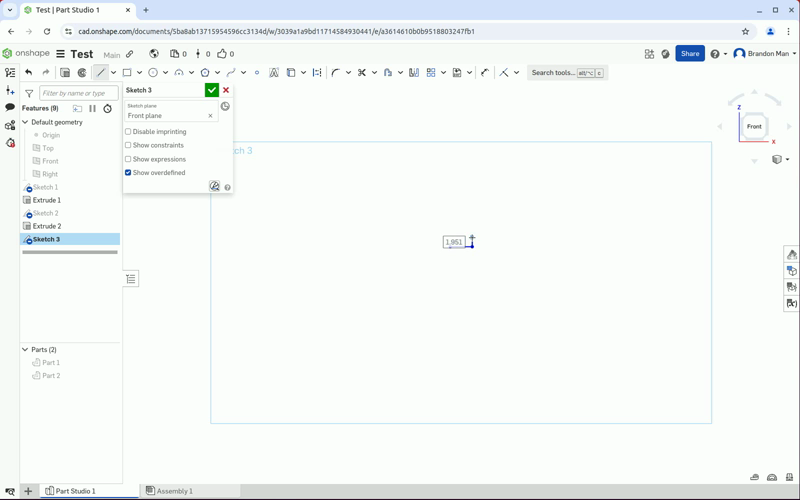
mouse_move(502, 237)
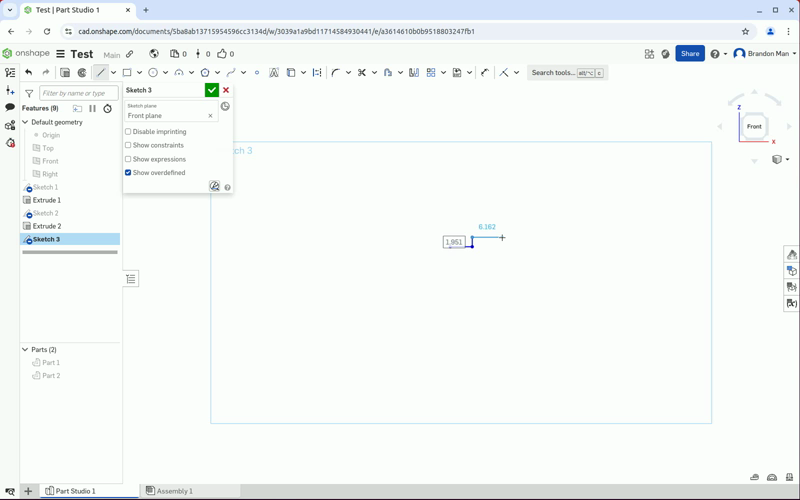
mouse_move(450, 237)
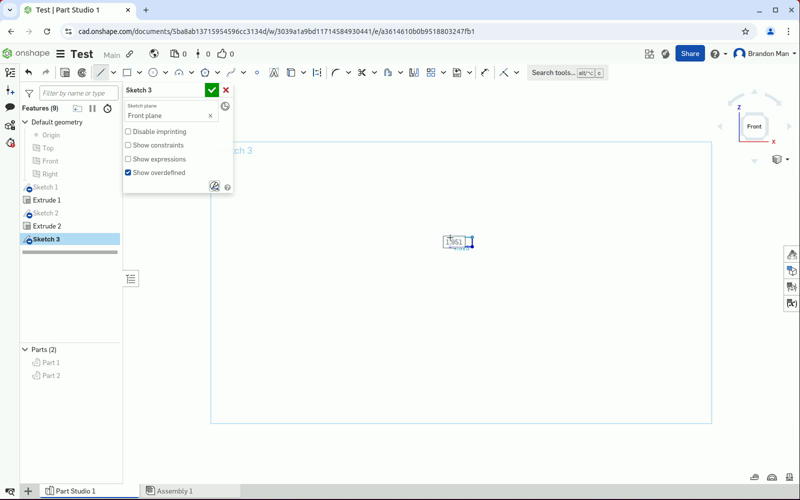
click(450, 237)
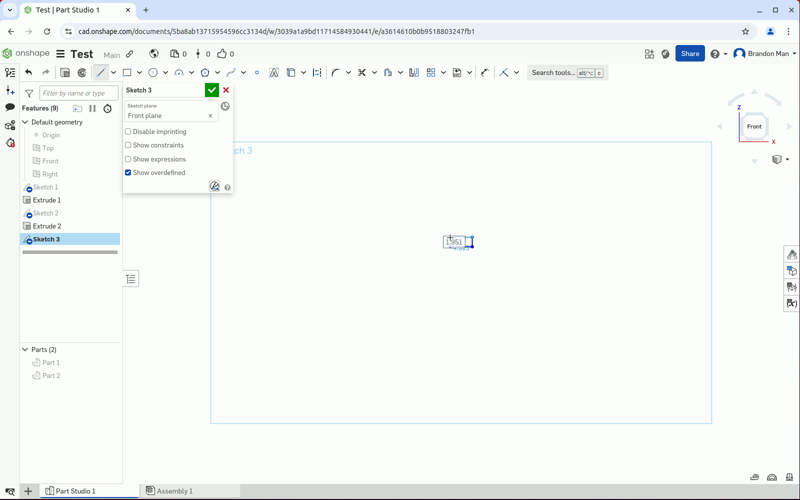
key_up(shift)
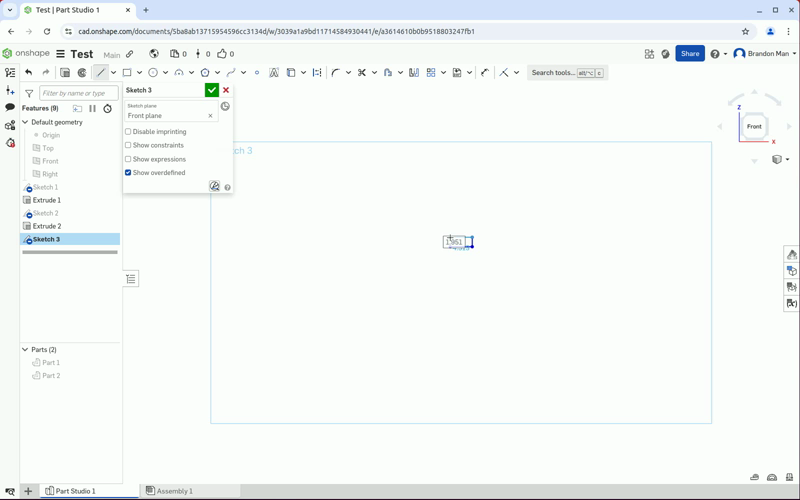
mouse_move(480, 237)
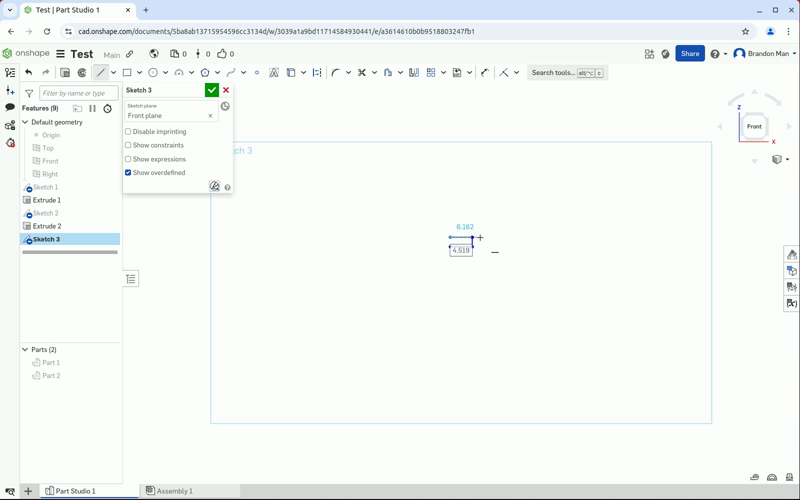
key_down(shift)
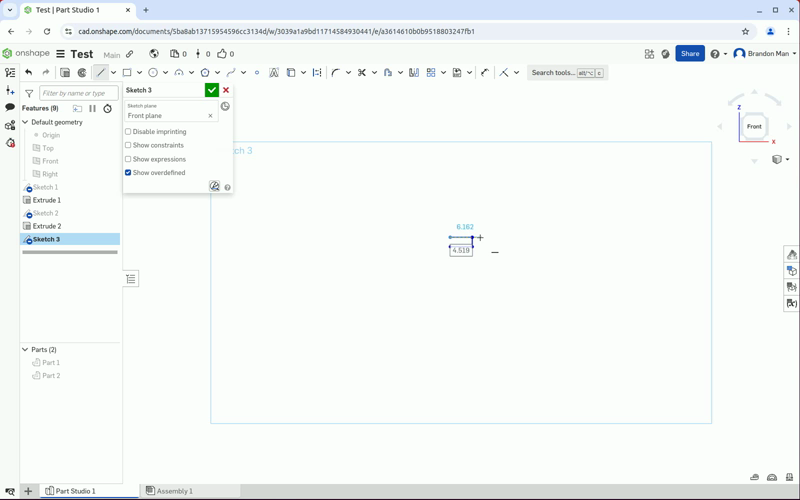
mouse_move(450, 246)
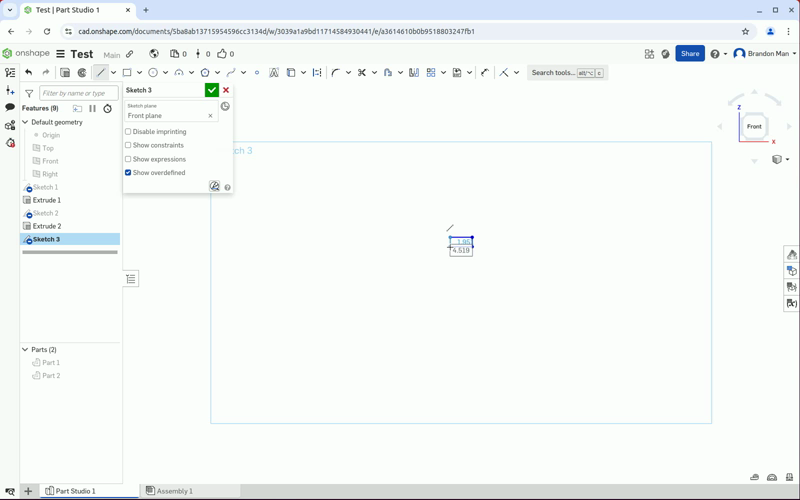
key_up(shift)
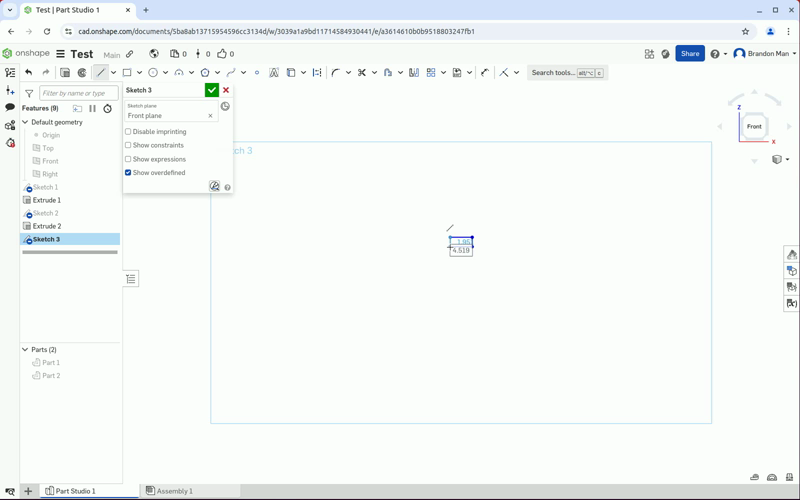
click(450, 246)
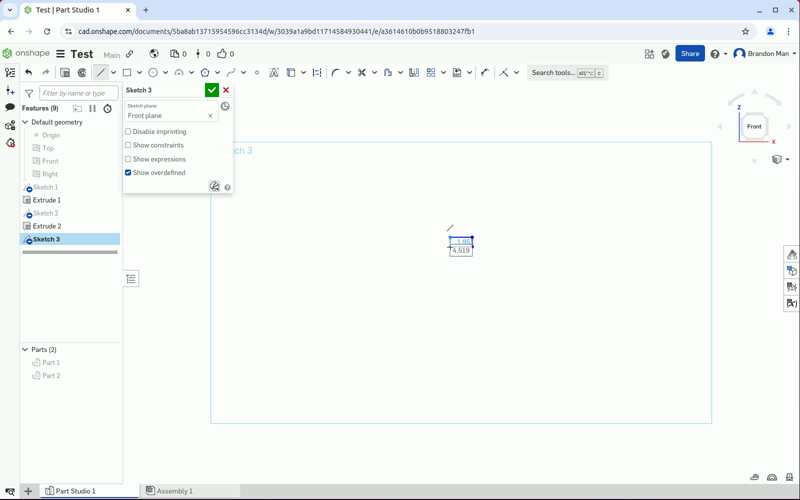
key(esc)
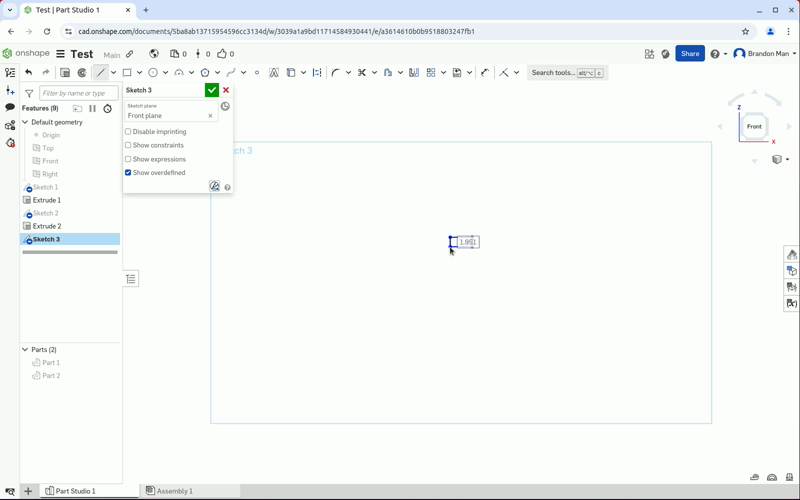
mouse_move(463, 239)
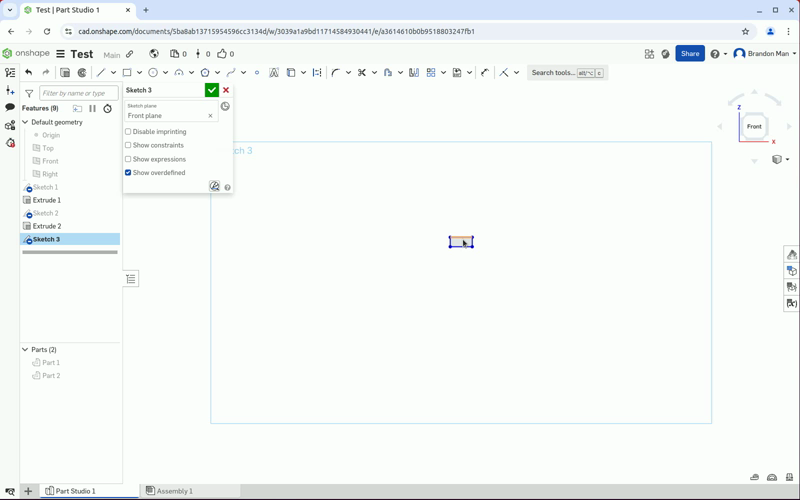
scroll(6)
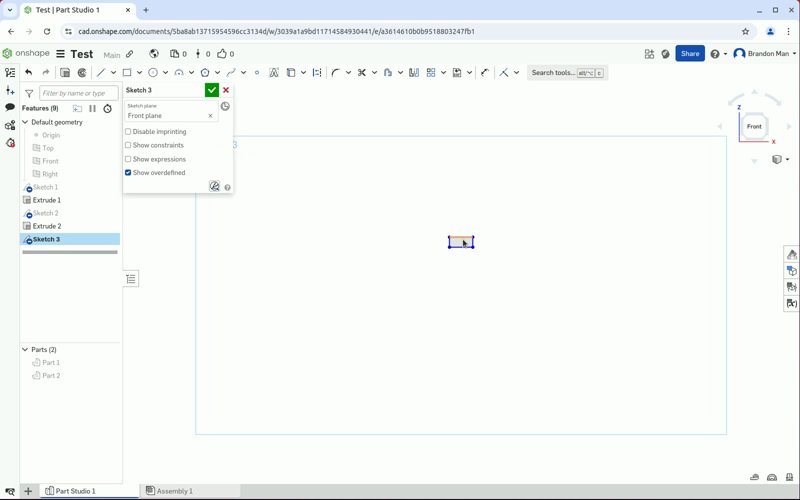
scroll(6)
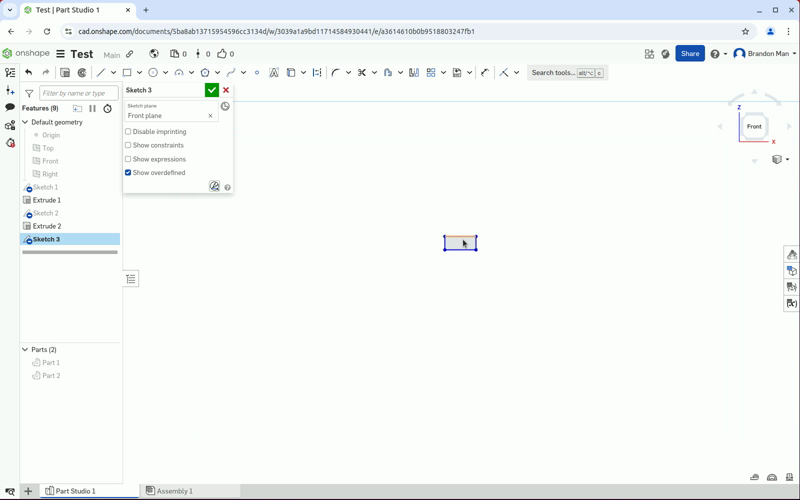
scroll(6)
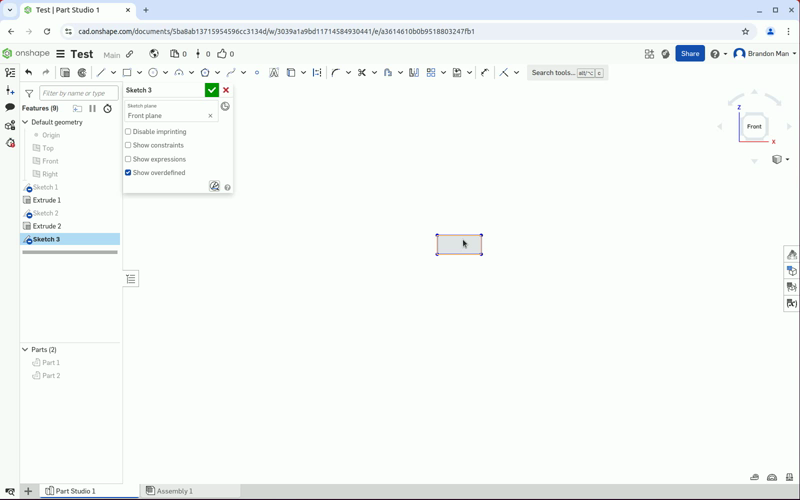
scroll(6)
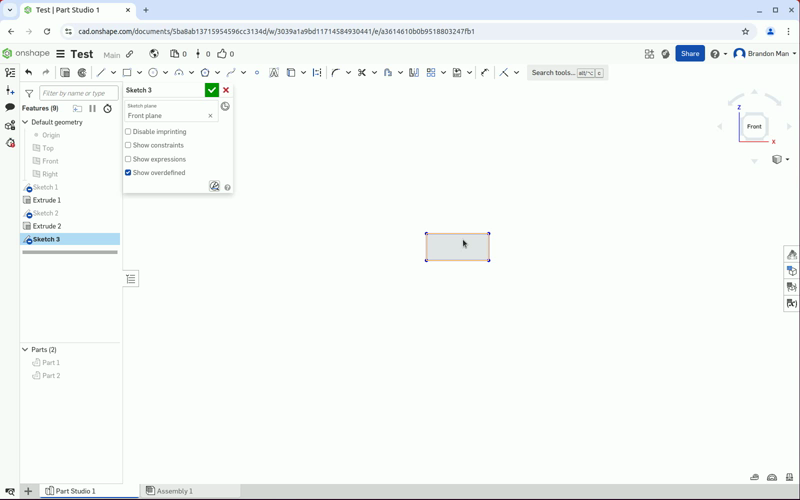
scroll(6)
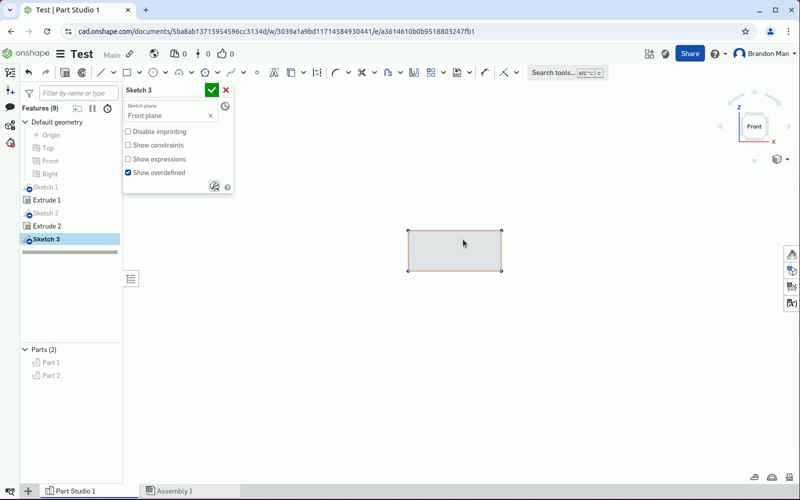
scroll(6)
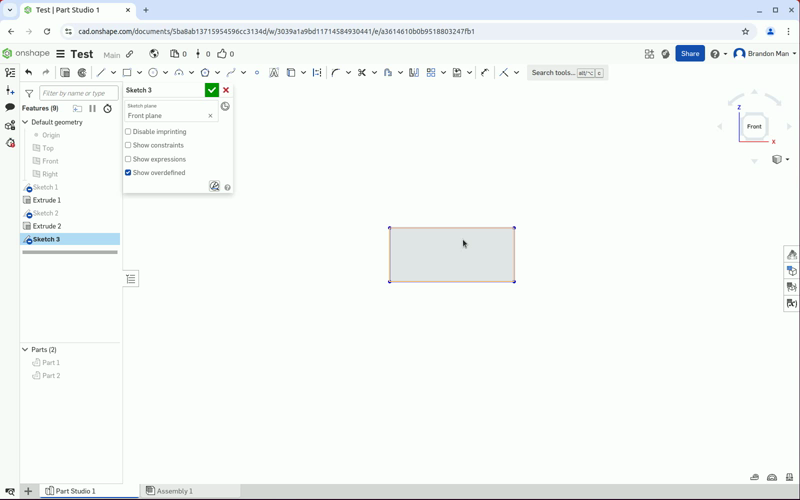
scroll(6)
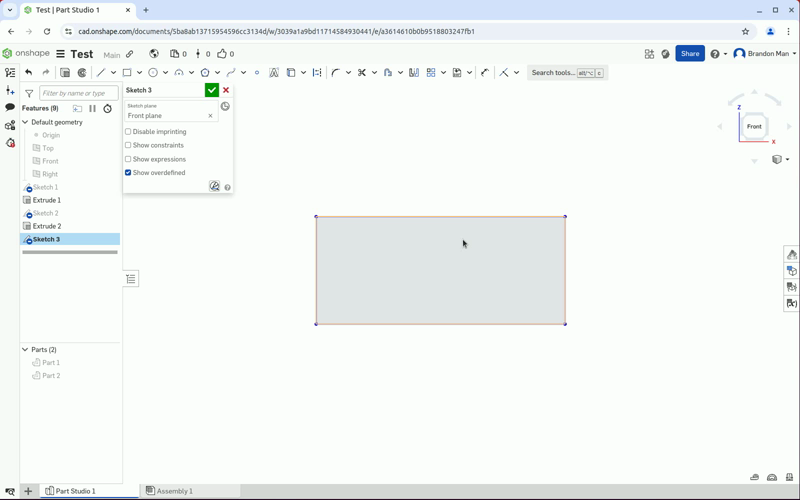
click(463, 239)
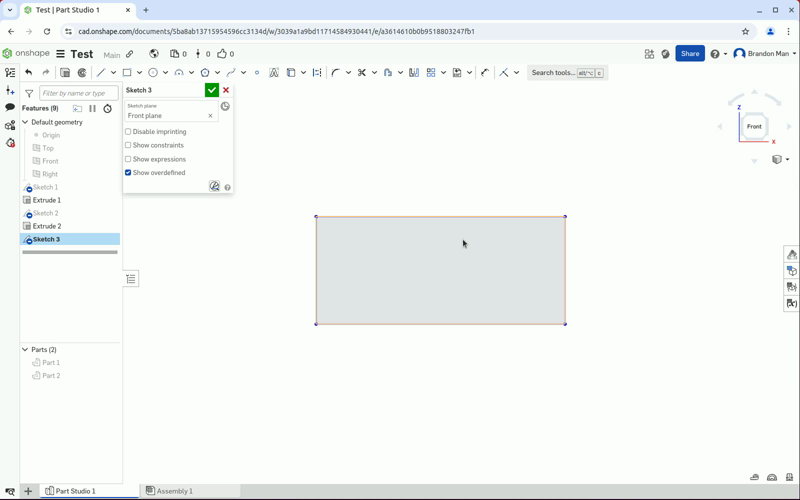
scroll(-6)
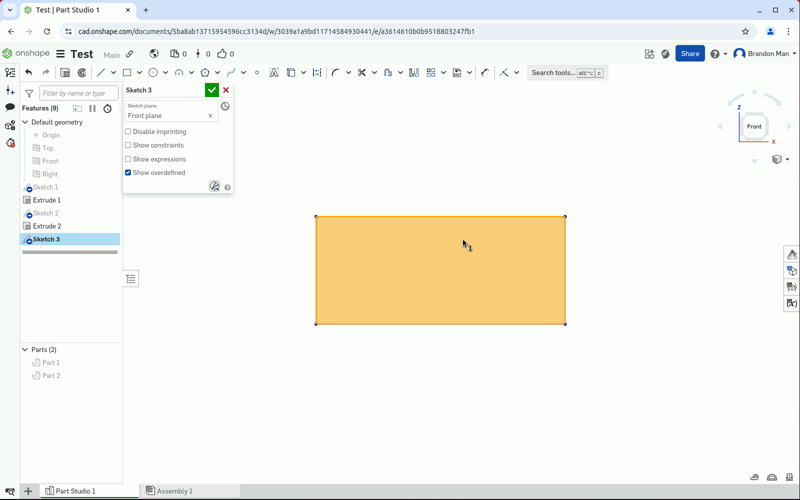
scroll(-6)
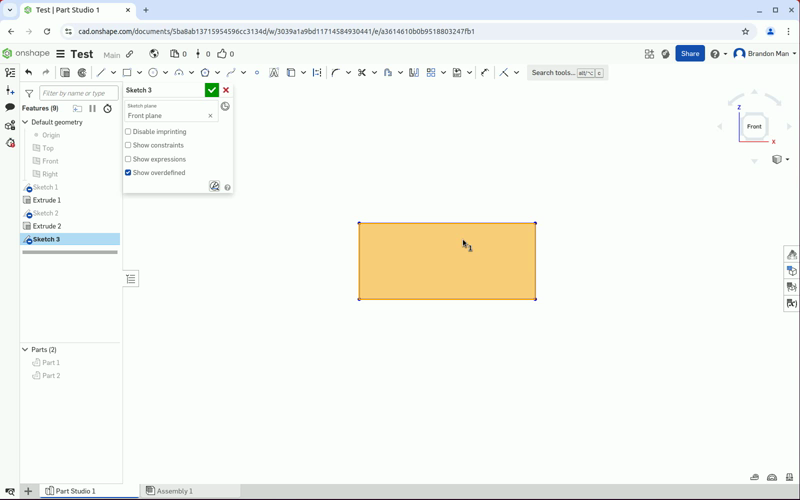
scroll(-6)
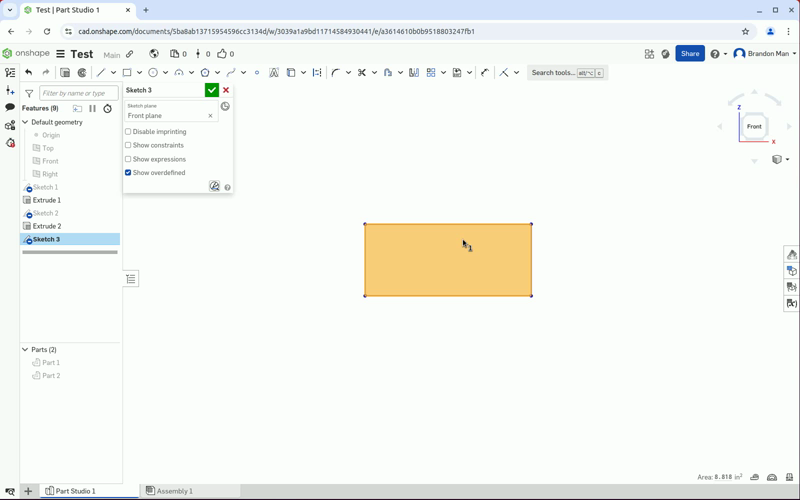
scroll(-6)
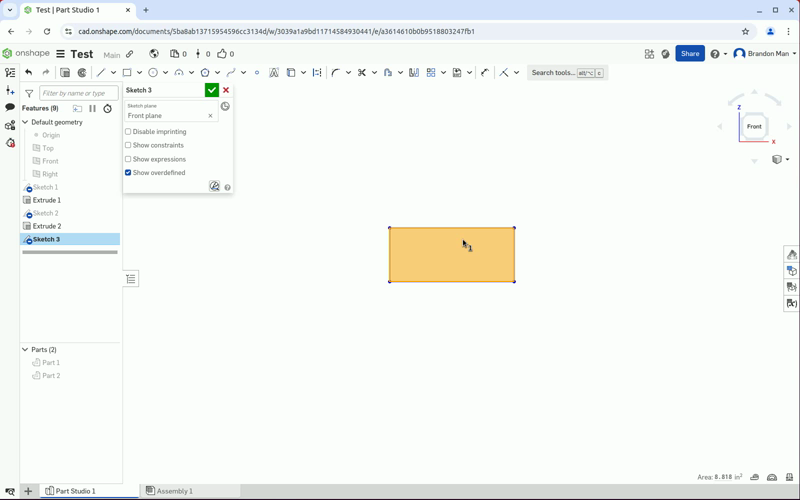
scroll(-6)
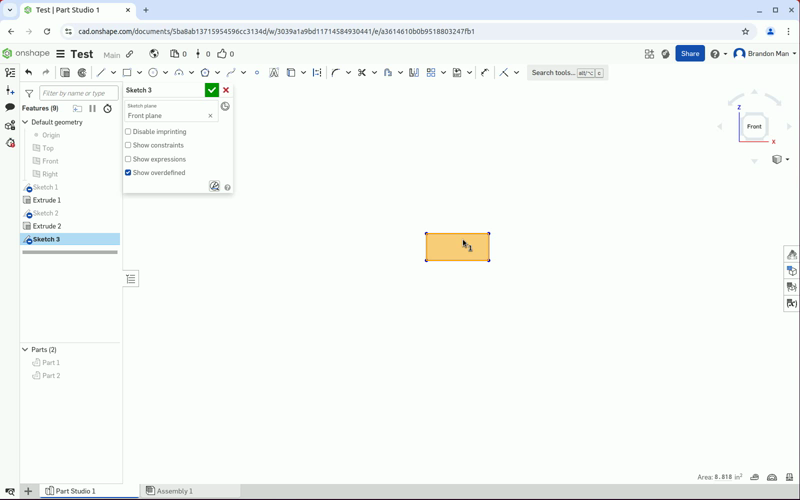
scroll(-6)
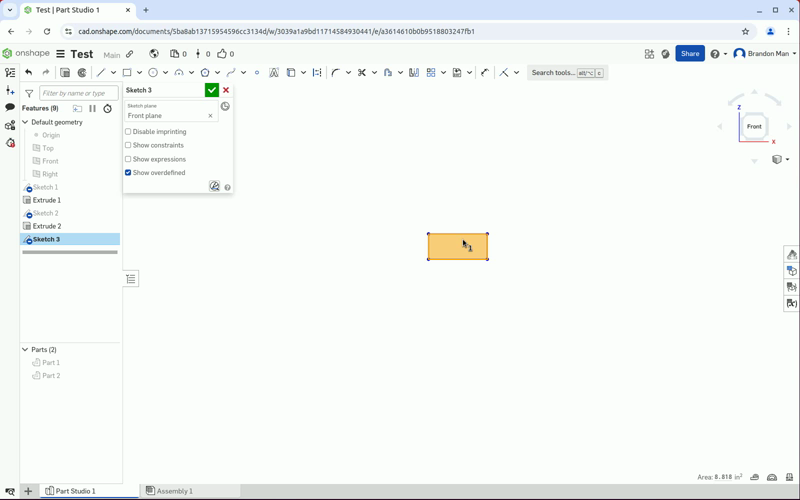
scroll(-6)
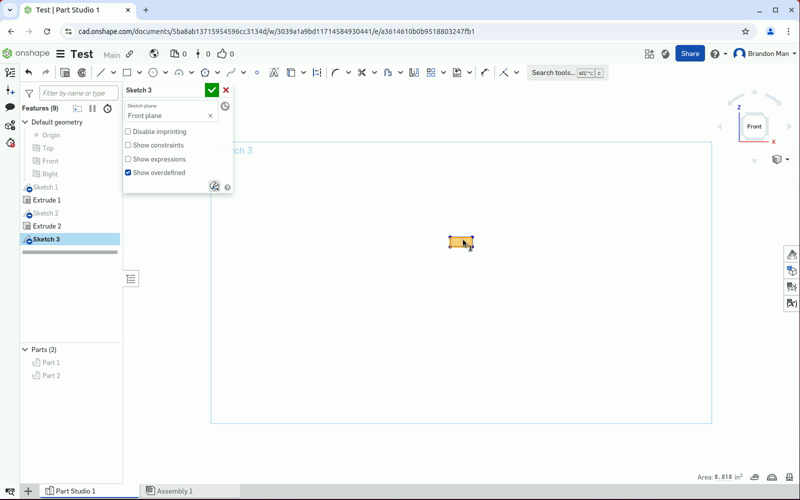
mouse_move(73, 352)
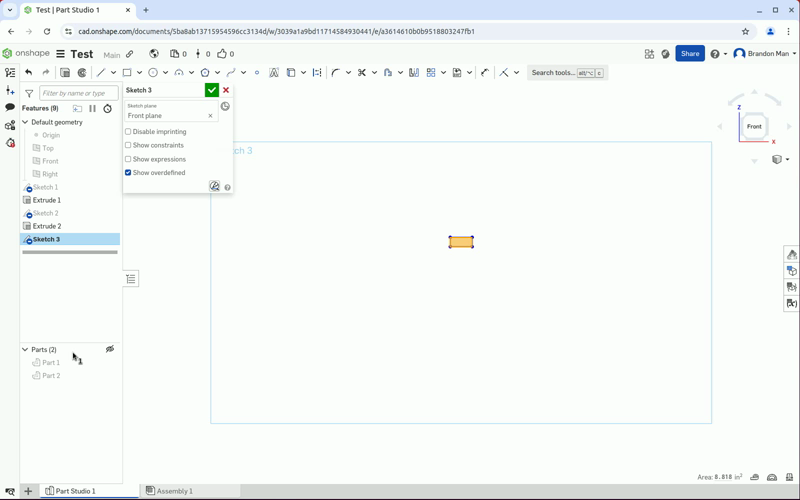
key(shift+y)
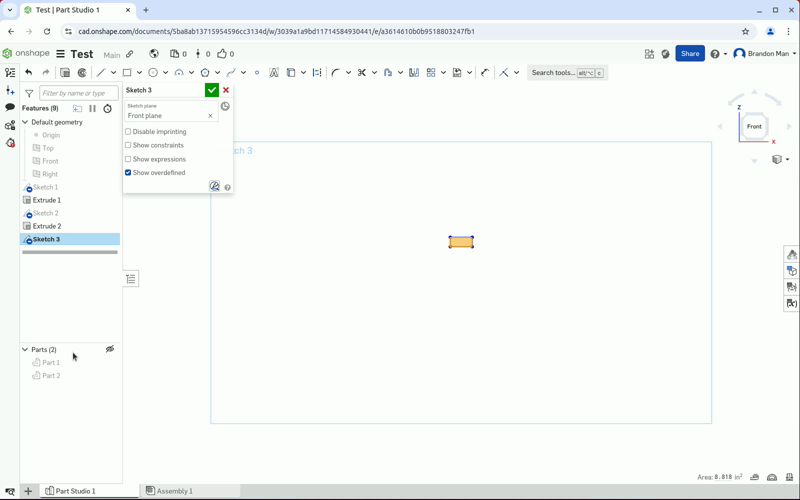
key(shift+e)
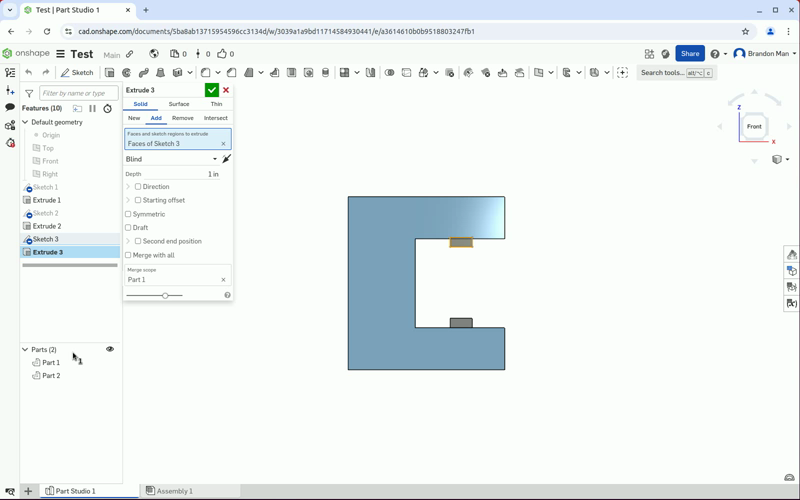
mouse_move(143, 106)
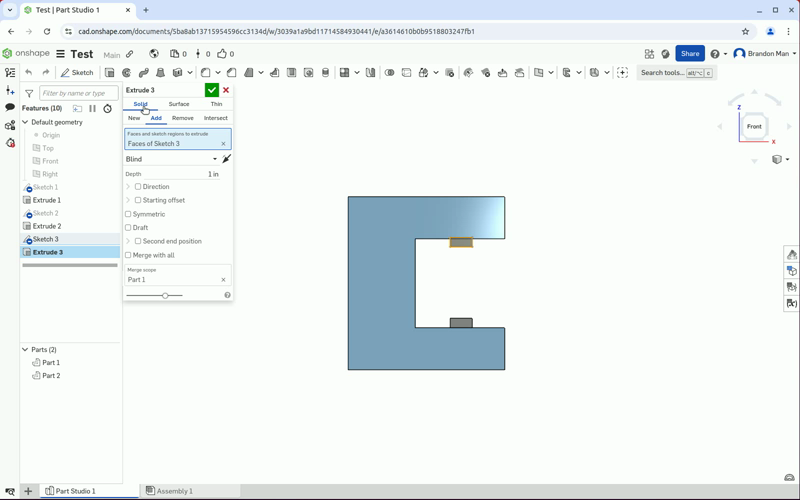
click(143, 106)
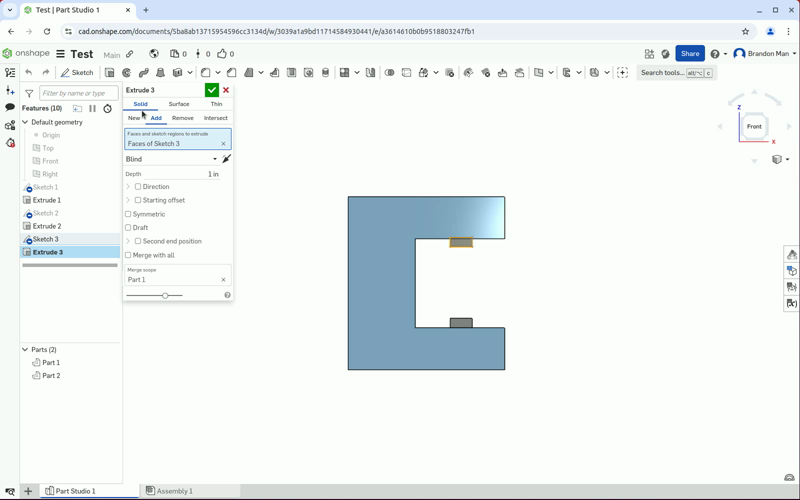
mouse_move(137, 120)
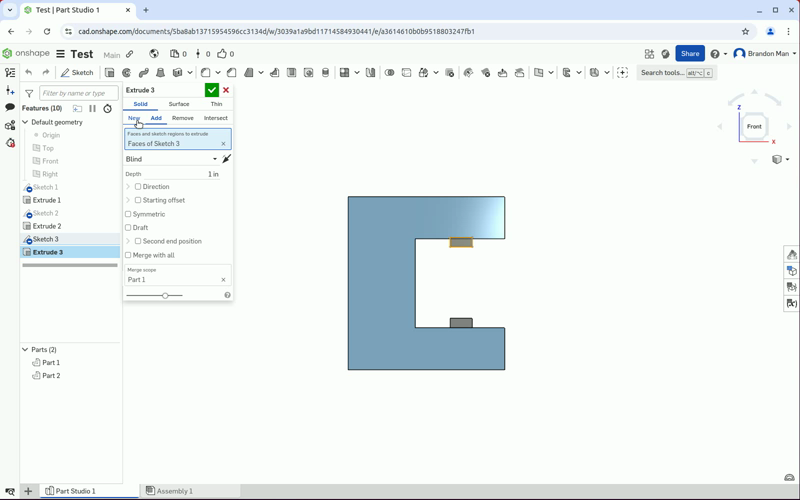
click(137, 120)
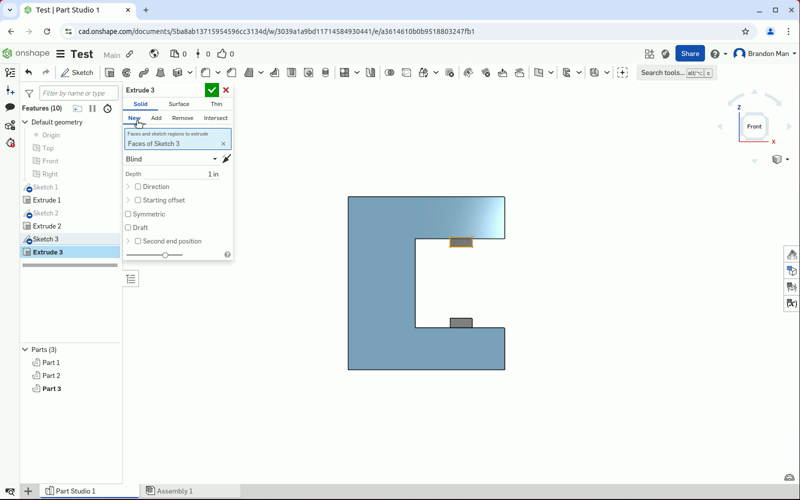
key(tab, 4)
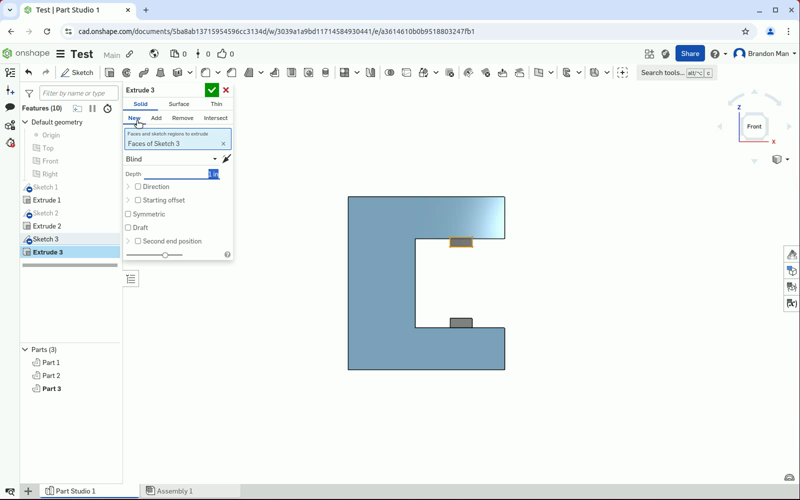
text(35.626)
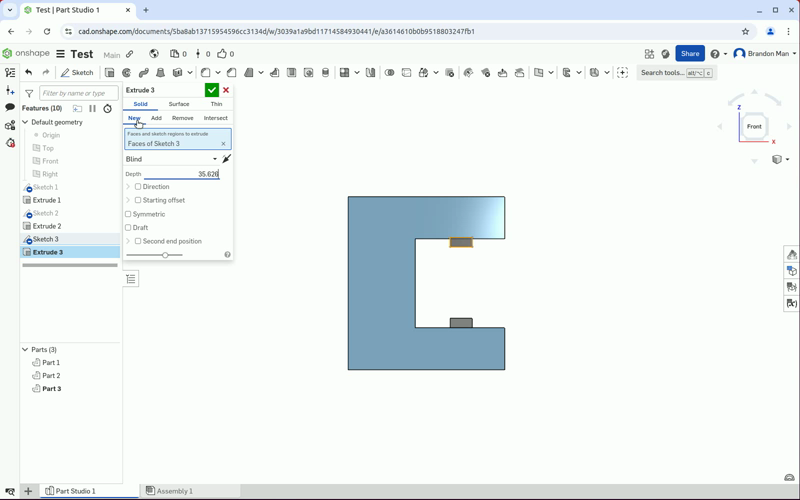
key(tab, 3)
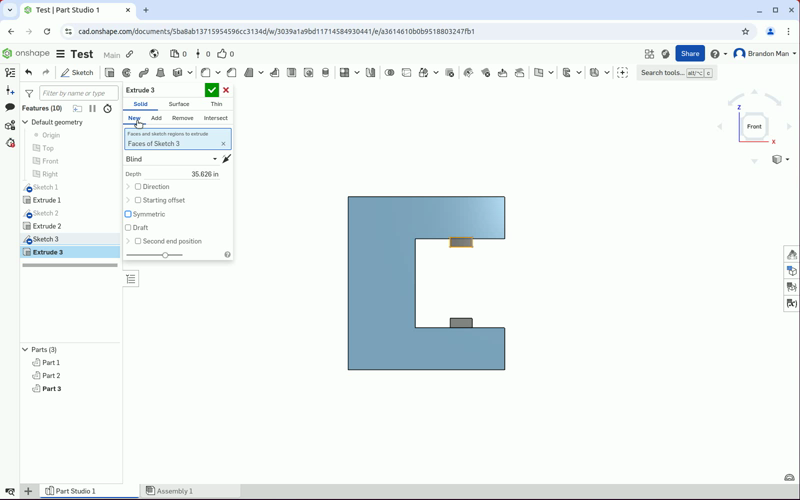
key(space)
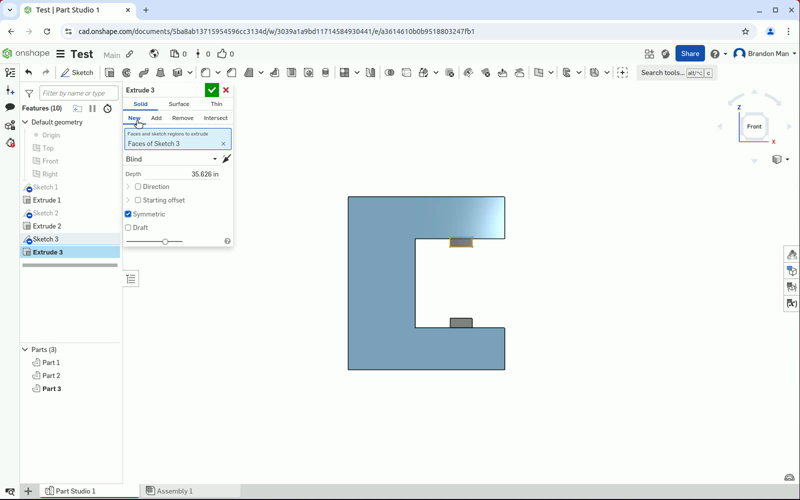
key(enter)
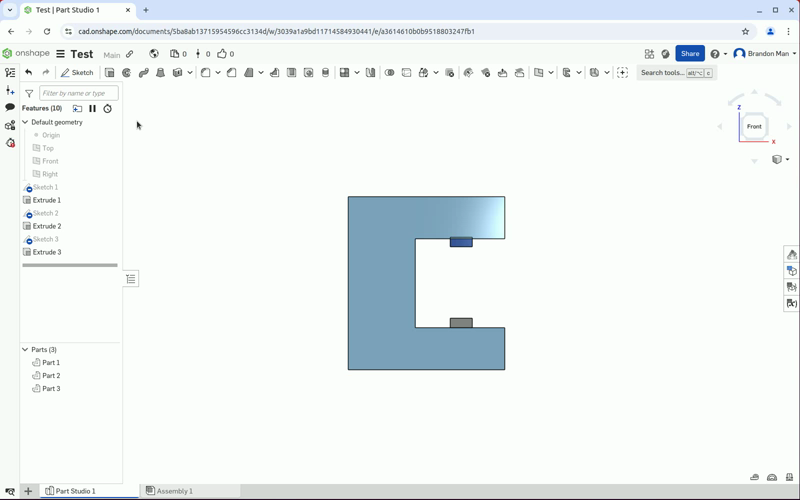
key(shift+h)
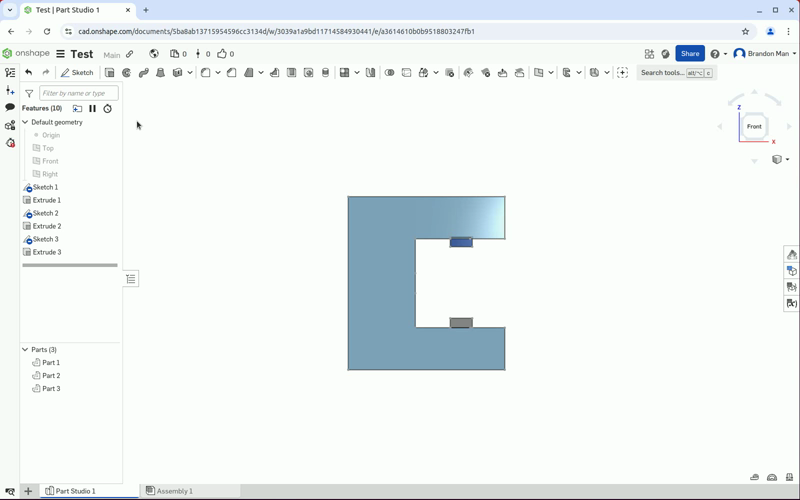
key(shift+h)
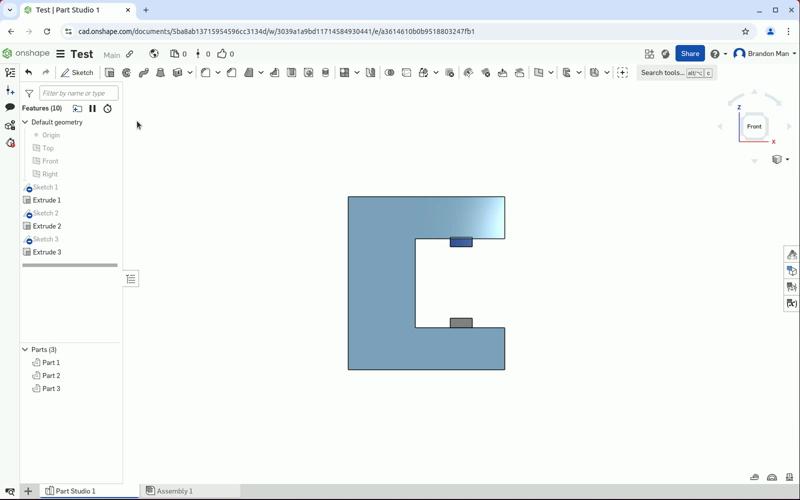
mouse_move(73, 189)
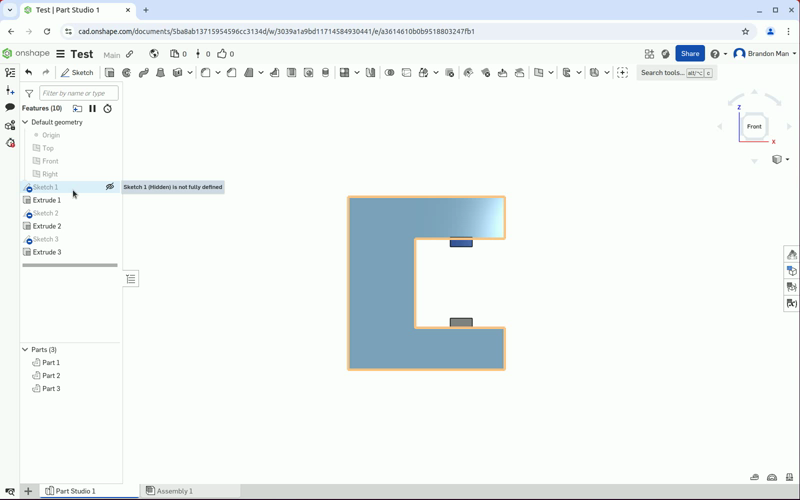
click(73, 189)
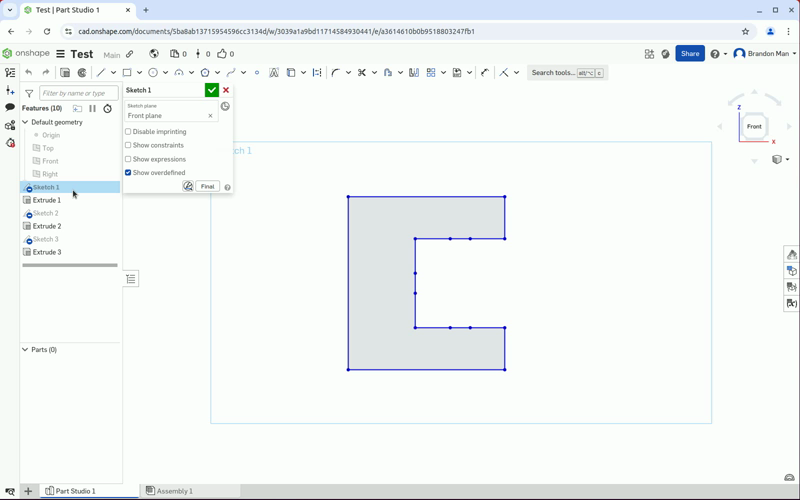
mouse_move(229, 92)
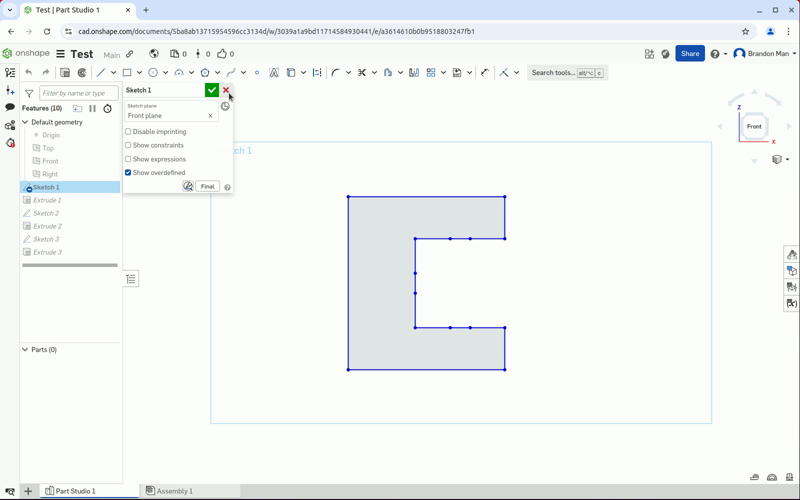
click(229, 92)
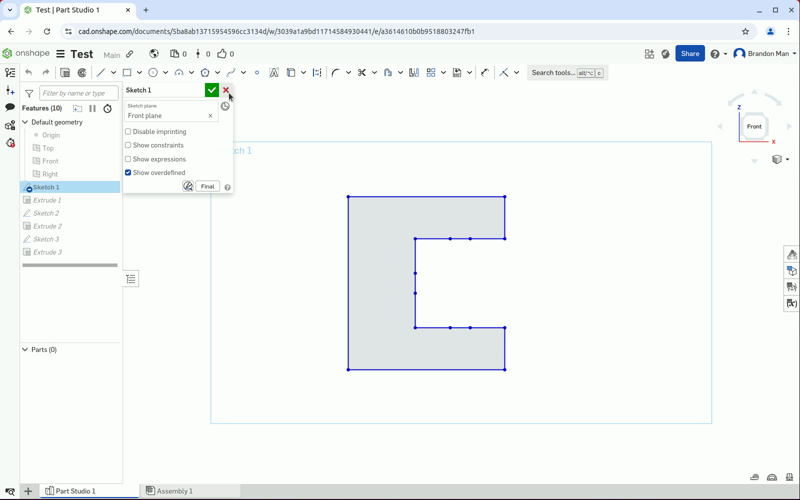
key(shift+s)
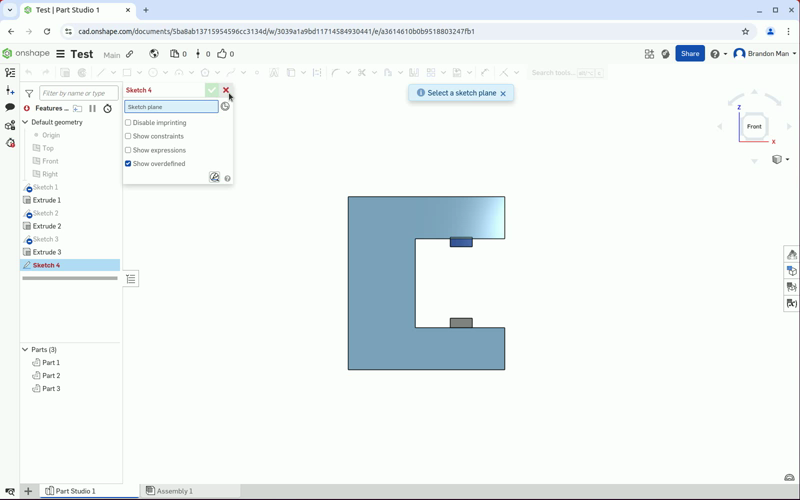
mouse_move(73, 163)
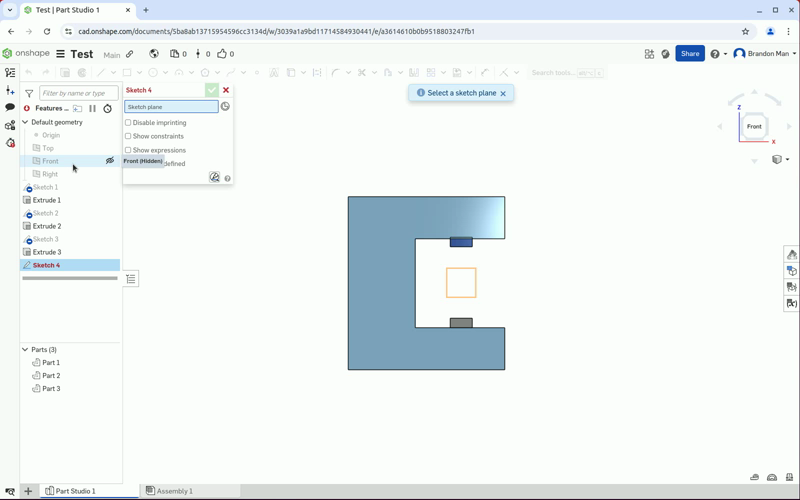
click(73, 163)
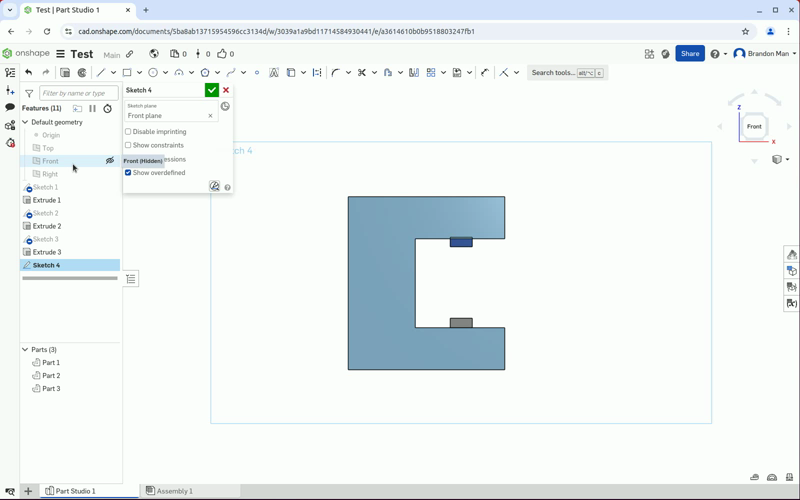
mouse_move(73, 352)
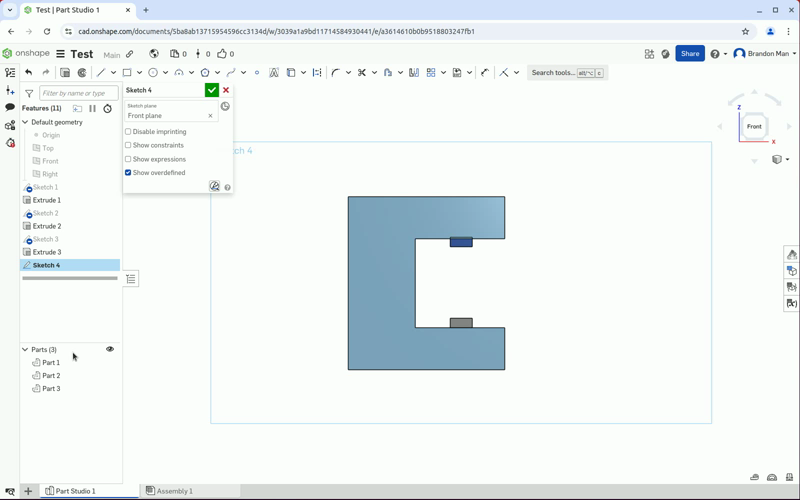
key(y)
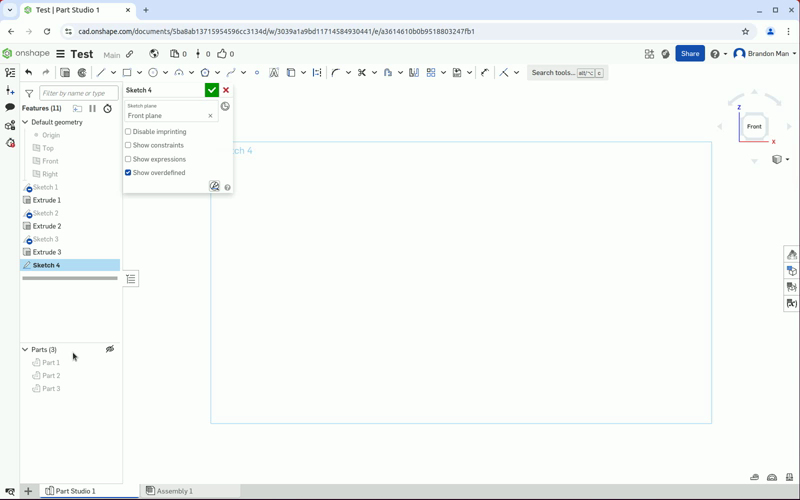
key(l)
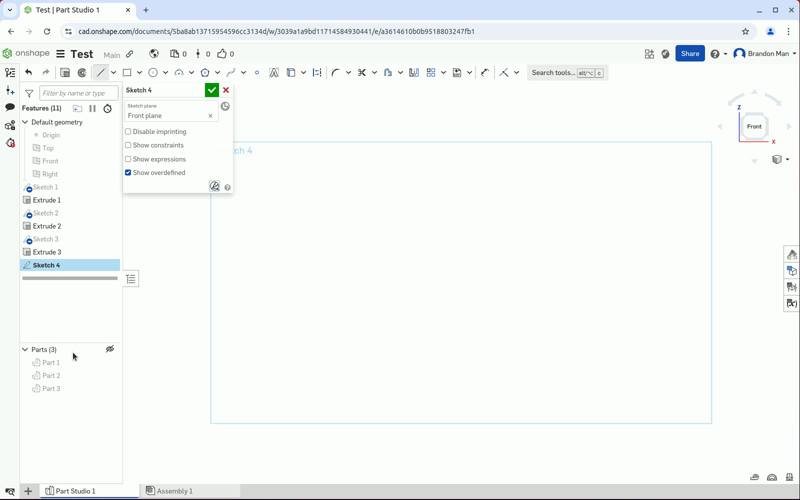
key_down(shift)
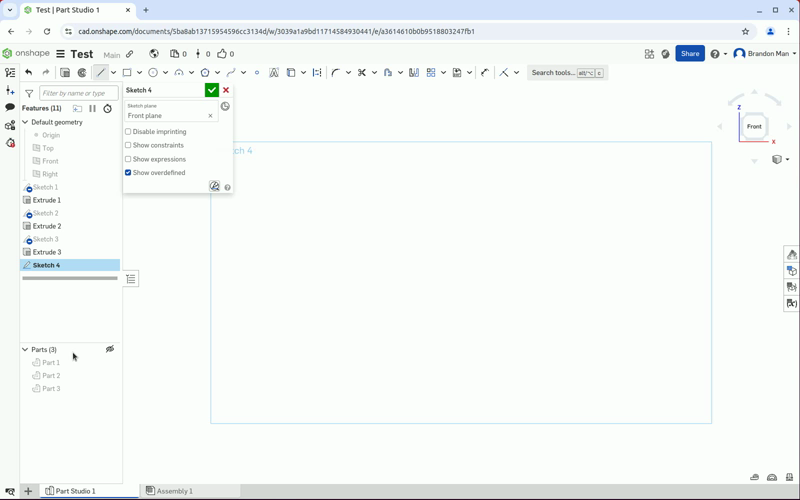
mouse_move(416, 293)
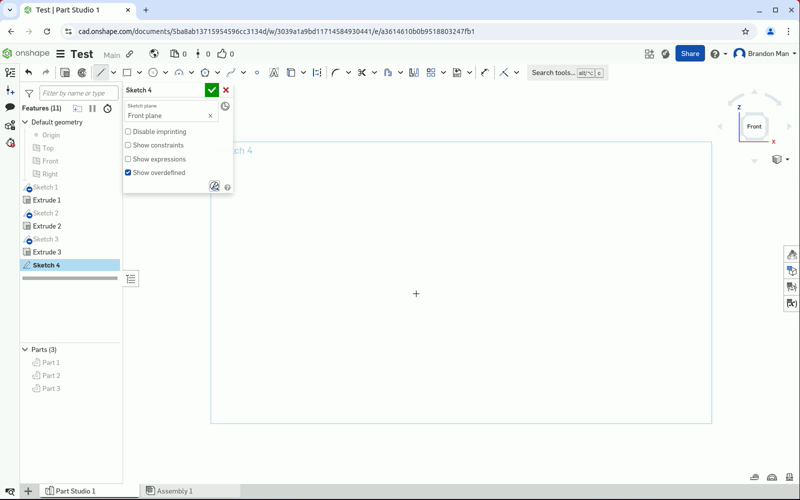
click(416, 293)
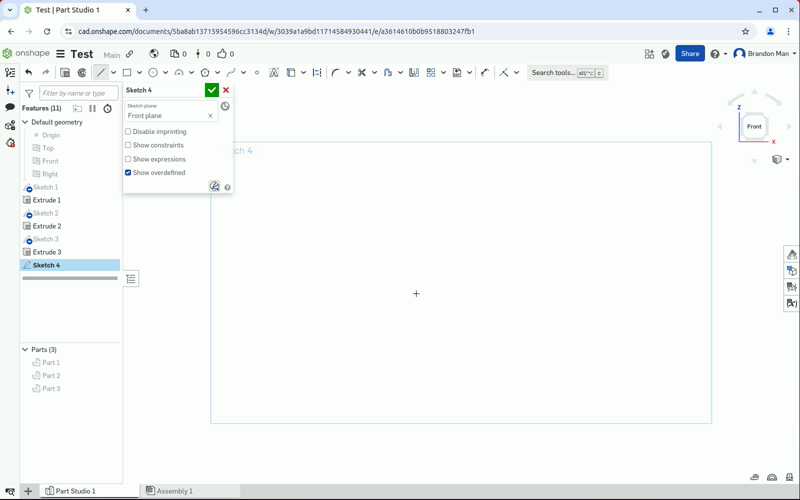
key_up(shift)
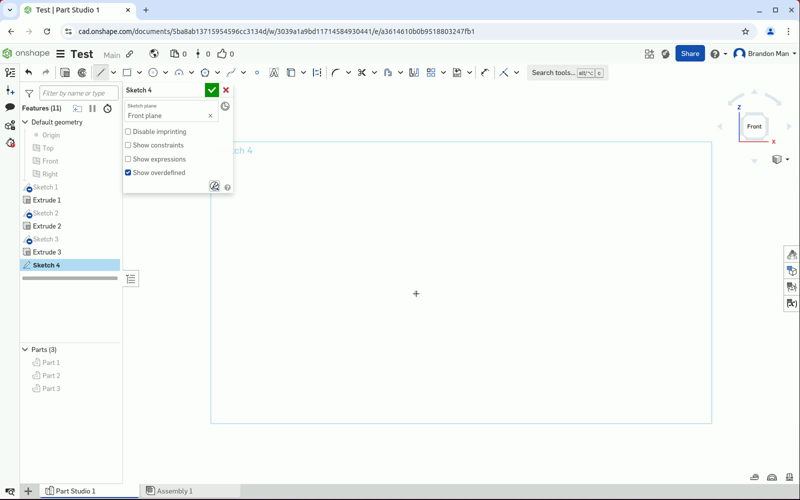
key_down(shift)
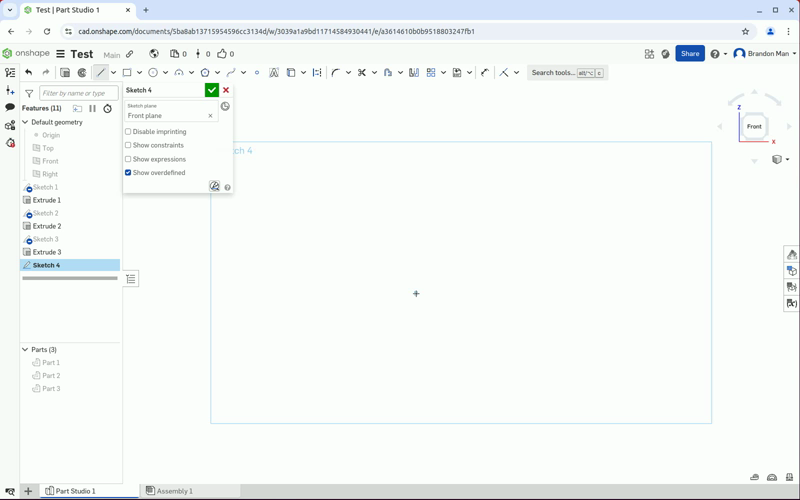
mouse_move(446, 293)
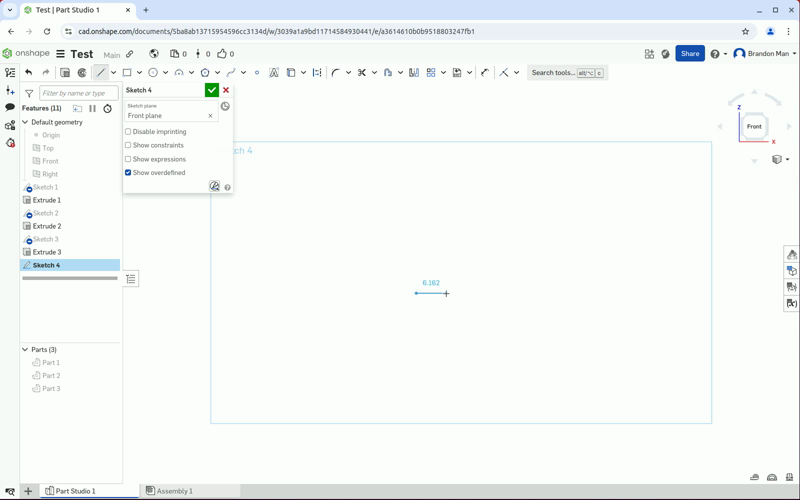
mouse_move(425, 293)
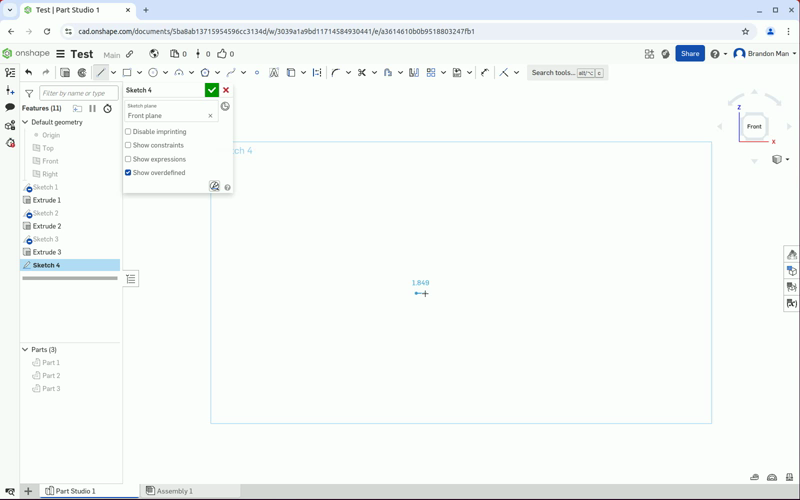
click(425, 293)
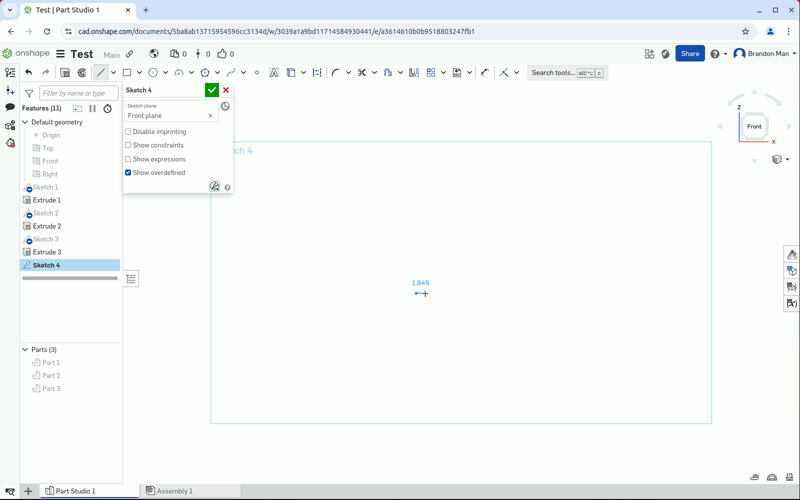
key_up(shift)
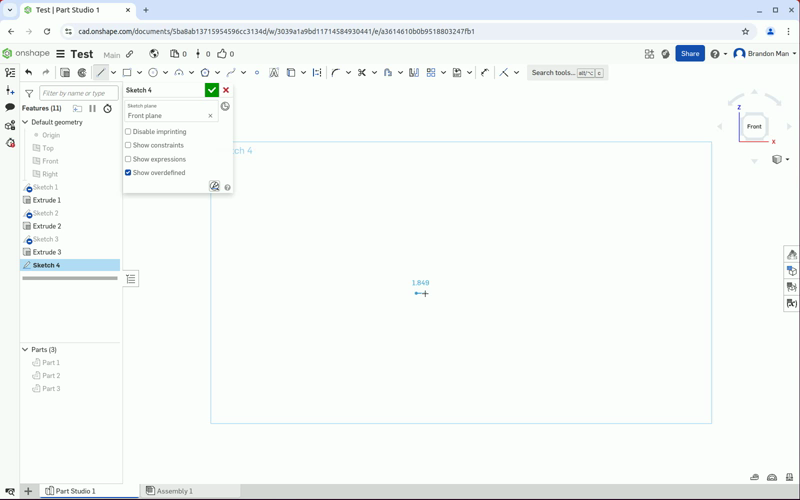
key_down(shift)
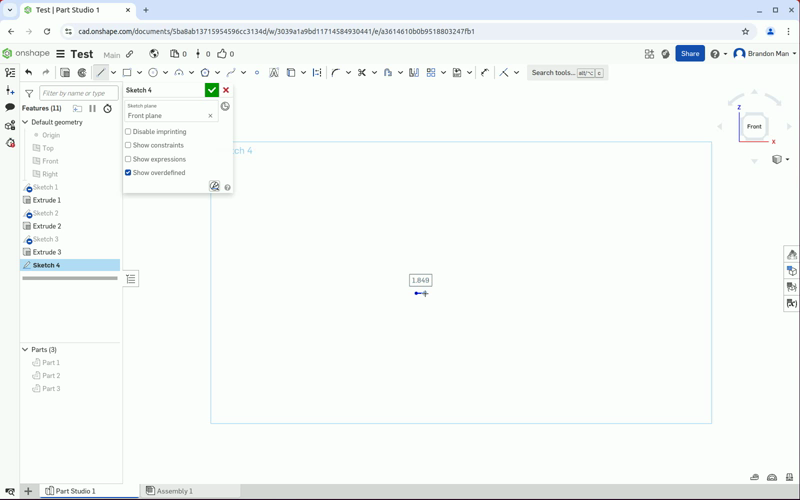
mouse_move(455, 293)
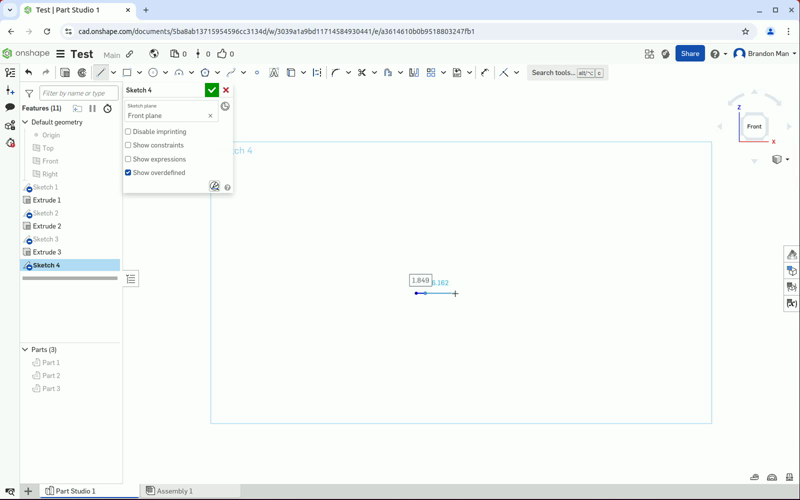
mouse_move(425, 271)
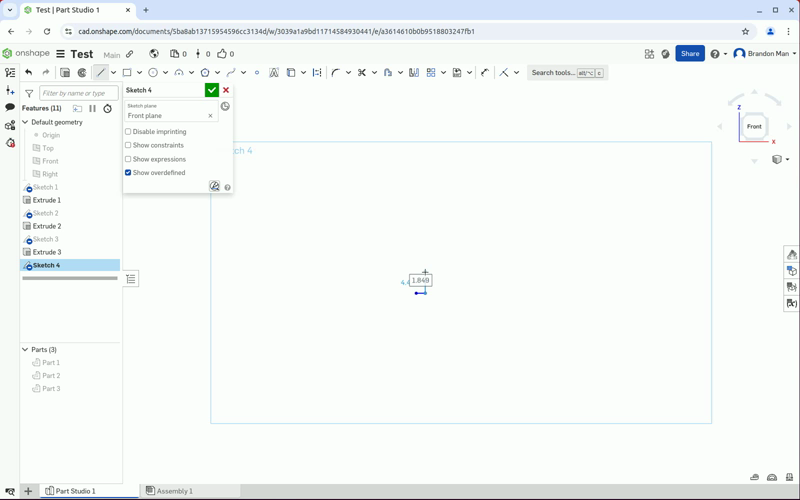
click(425, 271)
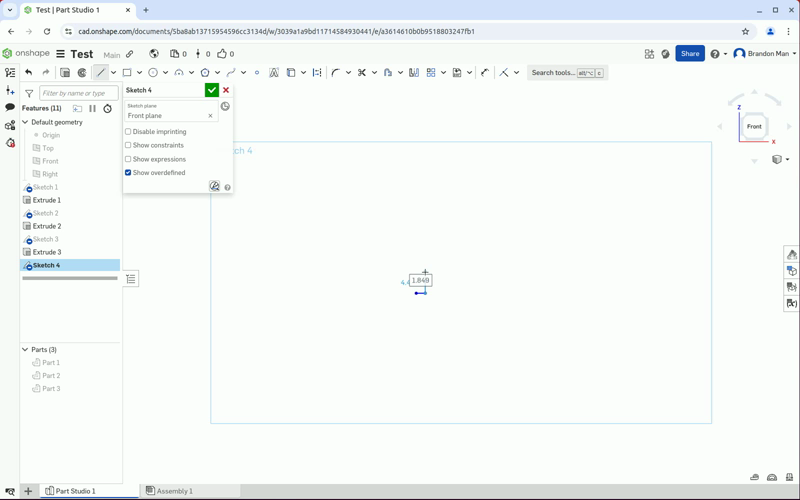
key_up(shift)
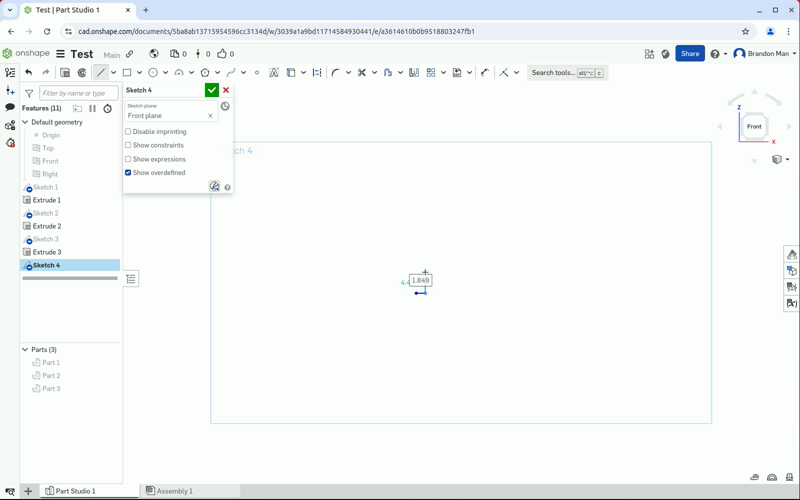
key_down(shift)
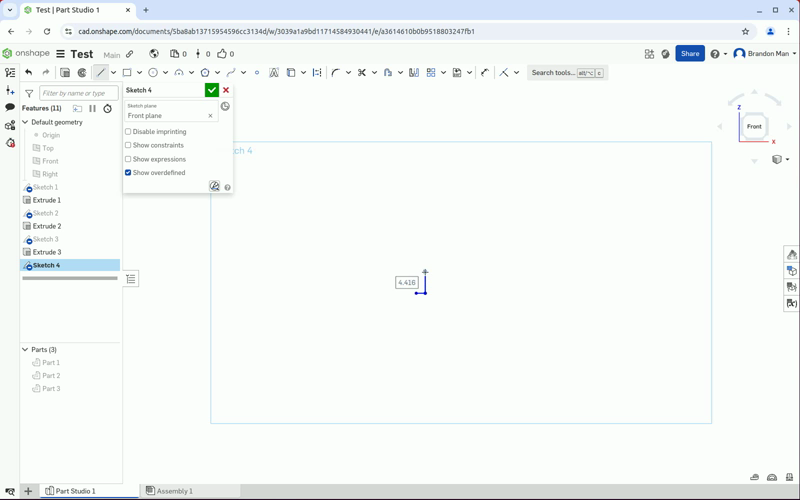
mouse_move(455, 271)
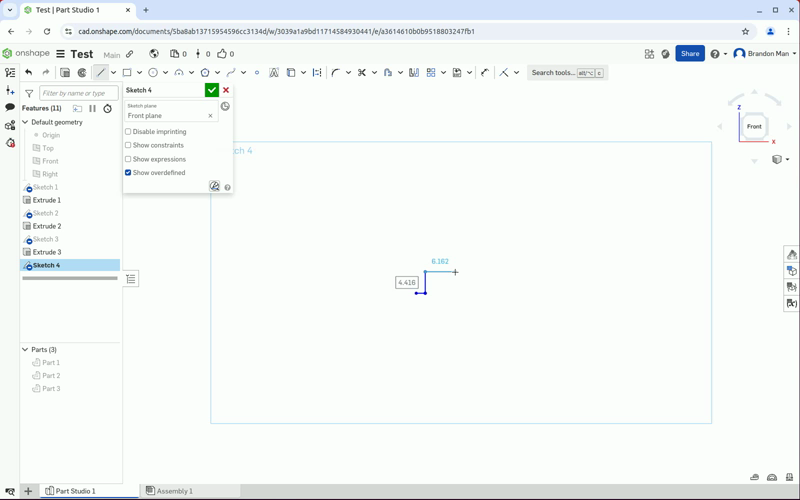
mouse_move(416, 271)
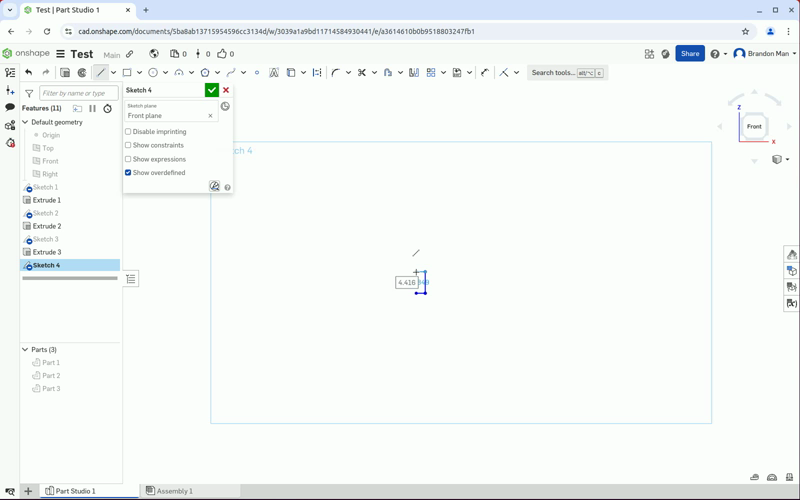
click(416, 271)
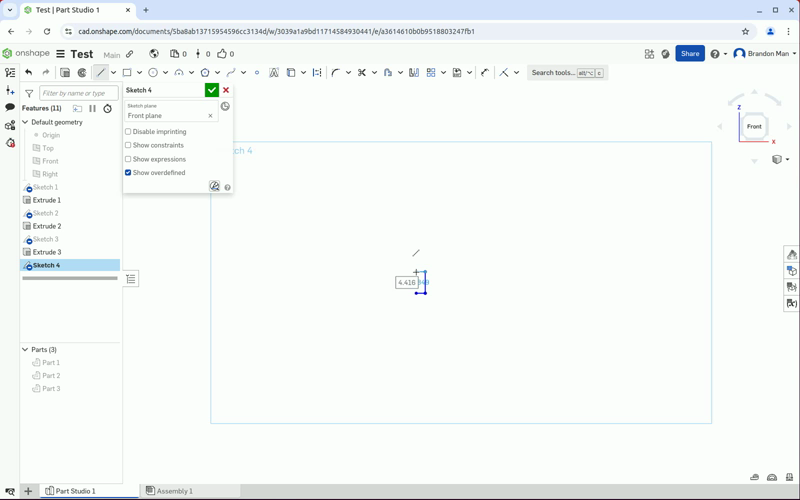
key_up(shift)
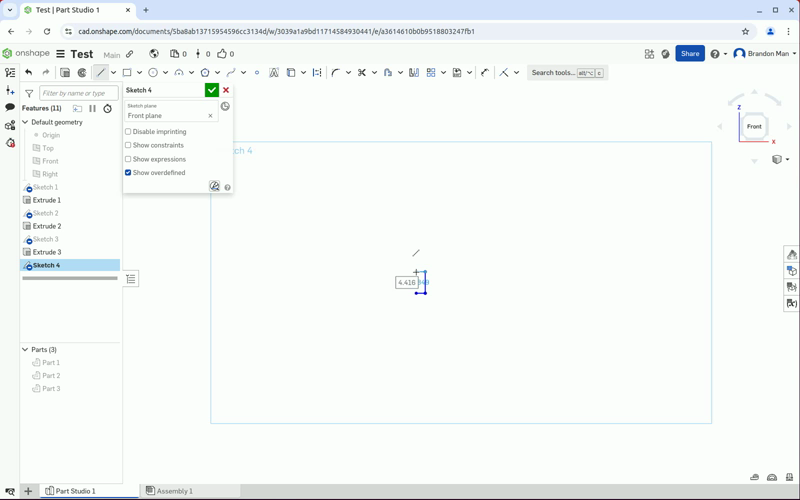
mouse_move(446, 271)
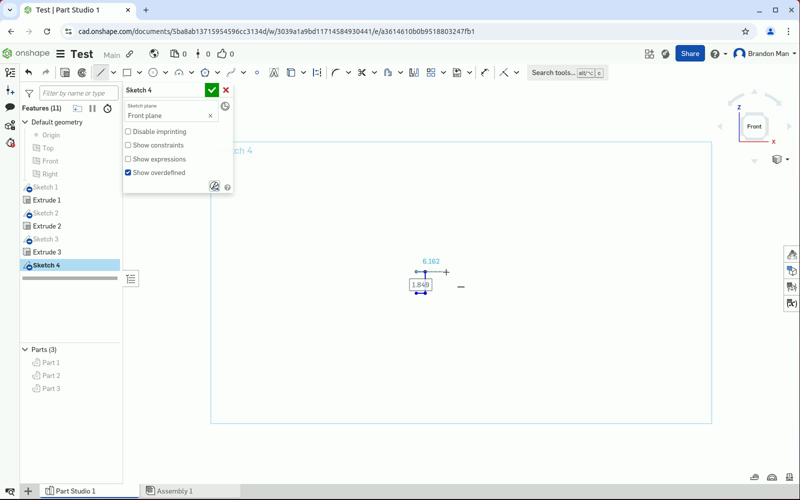
key_down(shift)
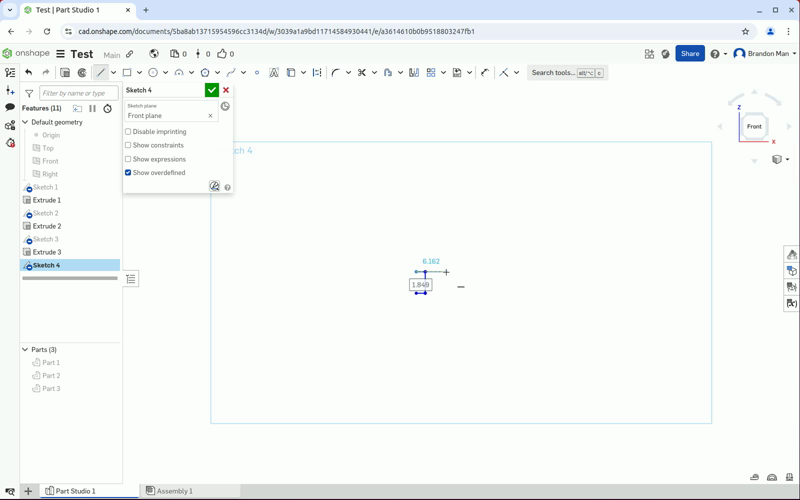
mouse_move(416, 293)
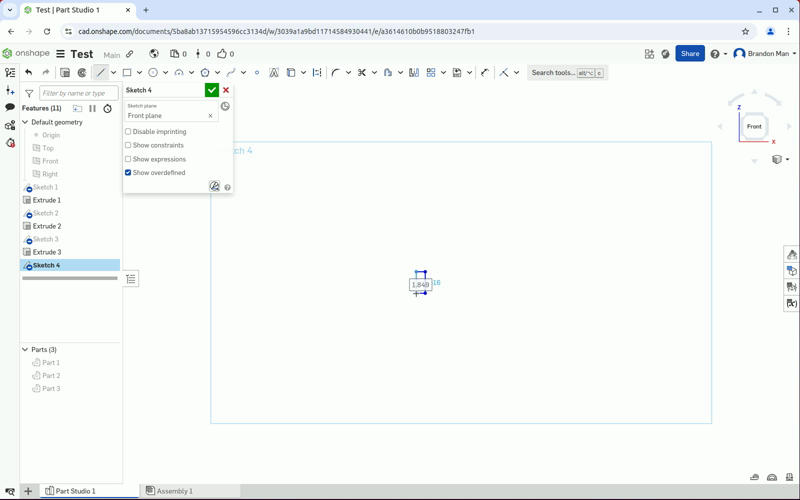
key_up(shift)
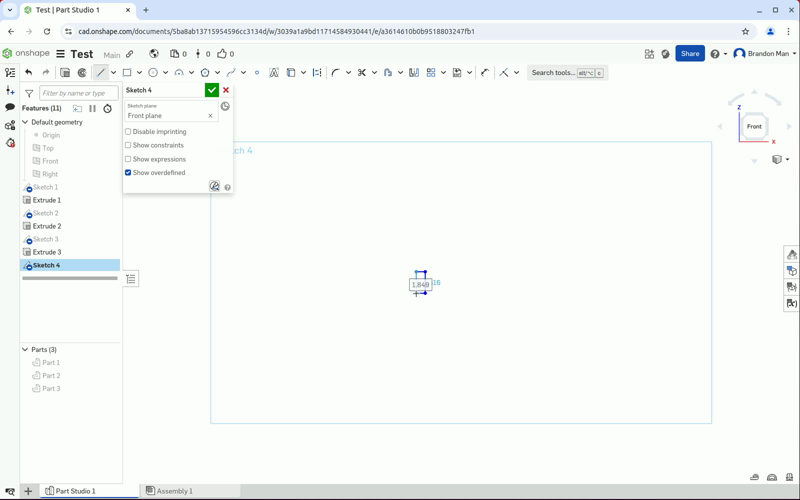
click(416, 293)
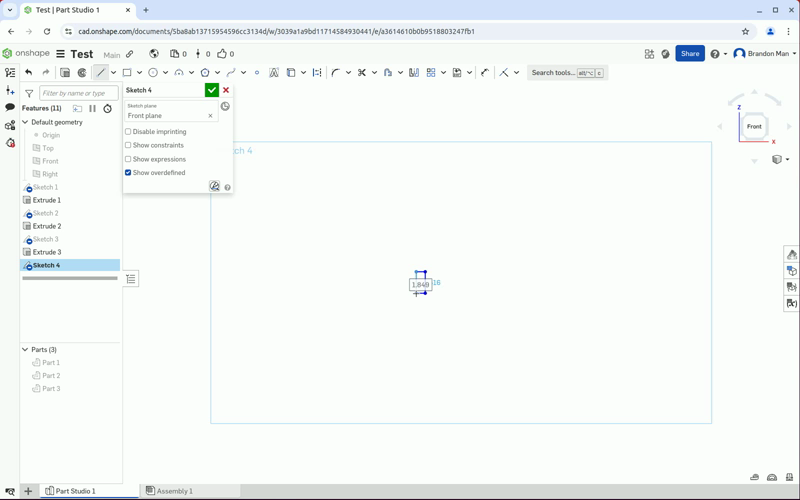
key(esc)
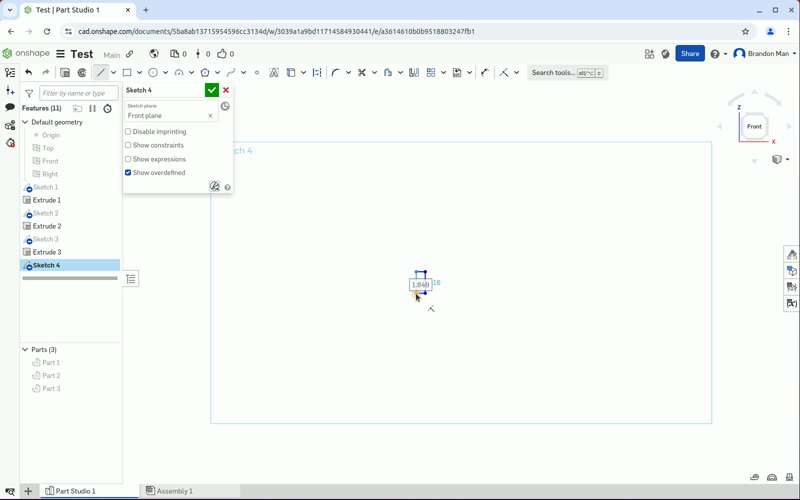
mouse_move(417, 286)
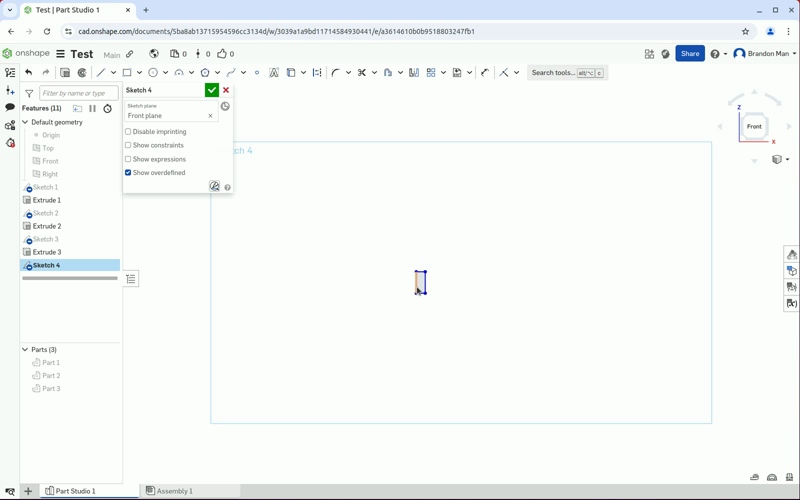
scroll(6)
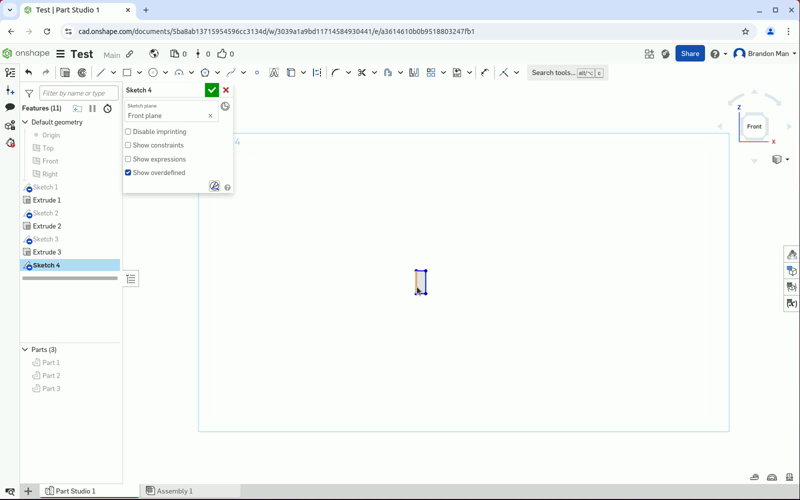
scroll(6)
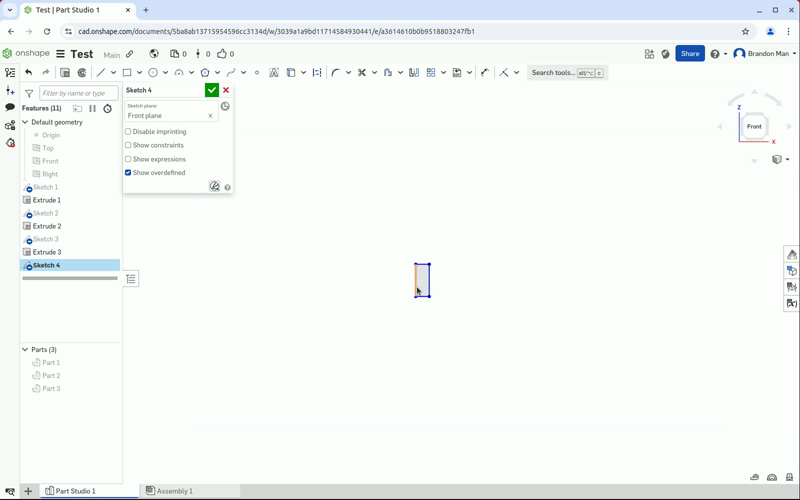
scroll(6)
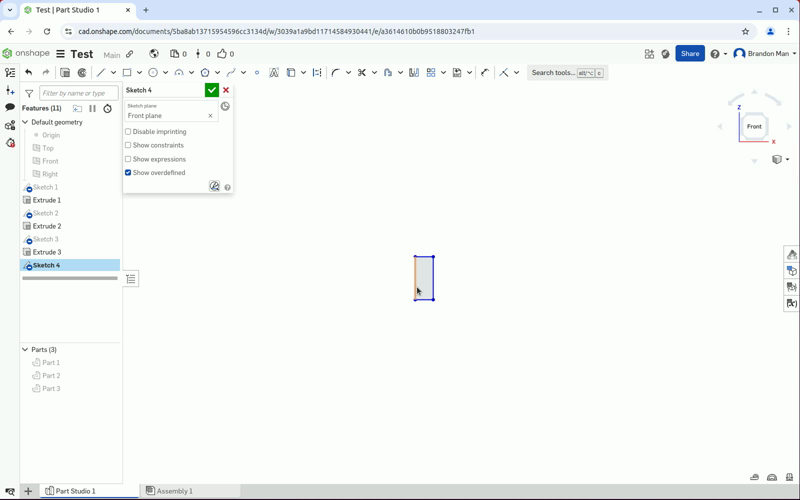
scroll(6)
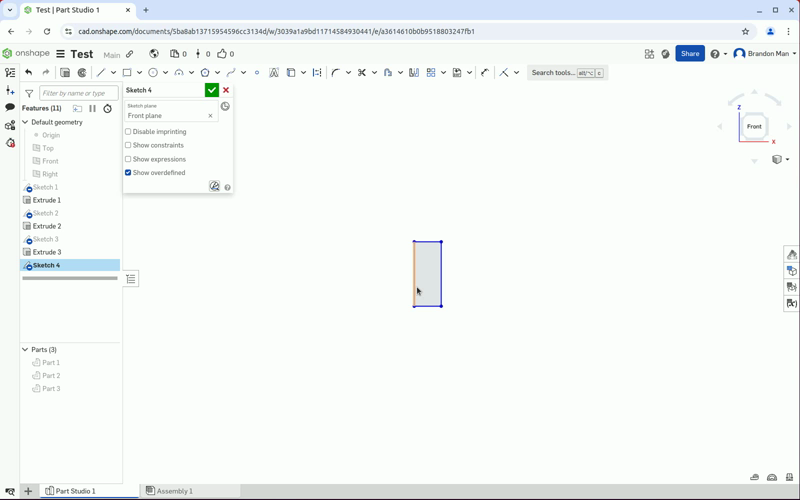
scroll(6)
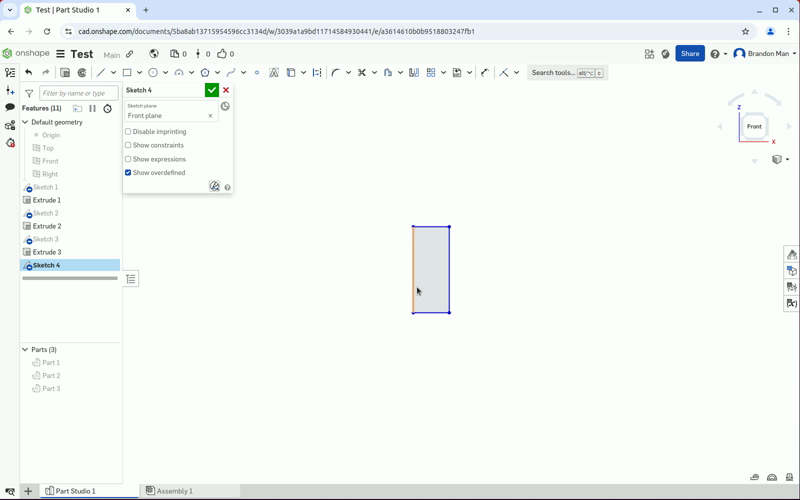
scroll(6)
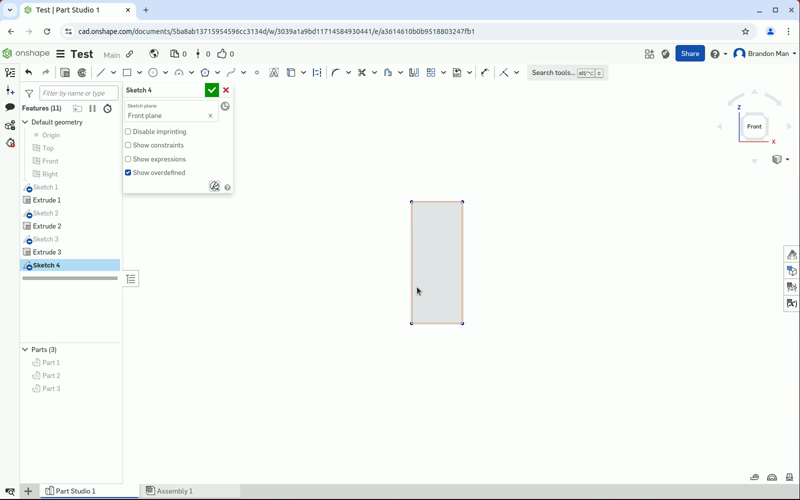
scroll(6)
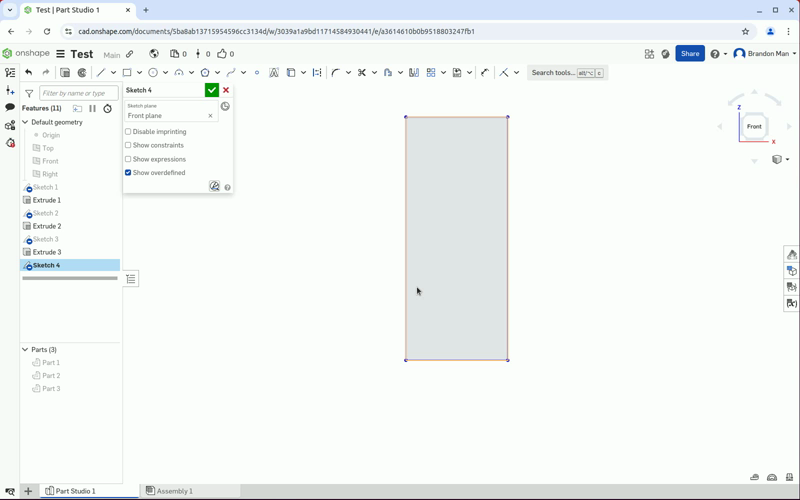
click(417, 286)
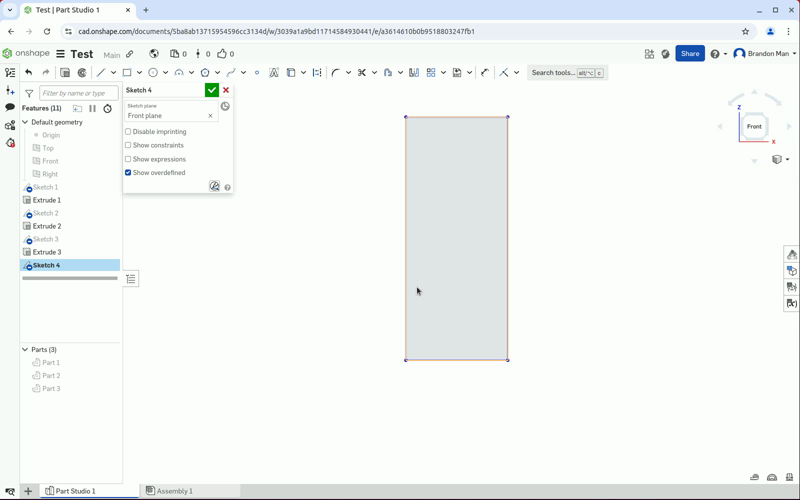
scroll(-6)
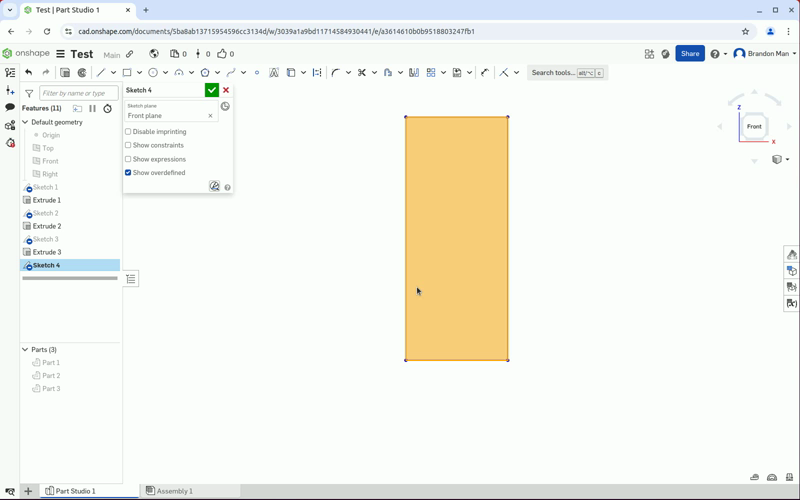
scroll(-6)
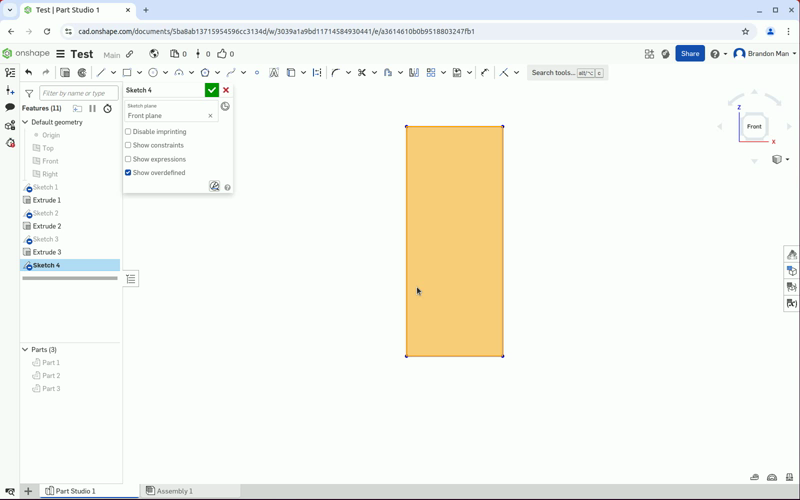
scroll(-6)
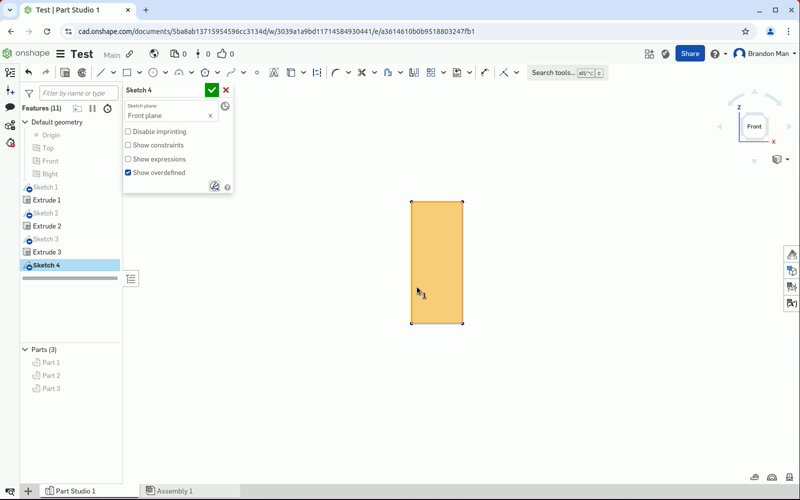
scroll(-6)
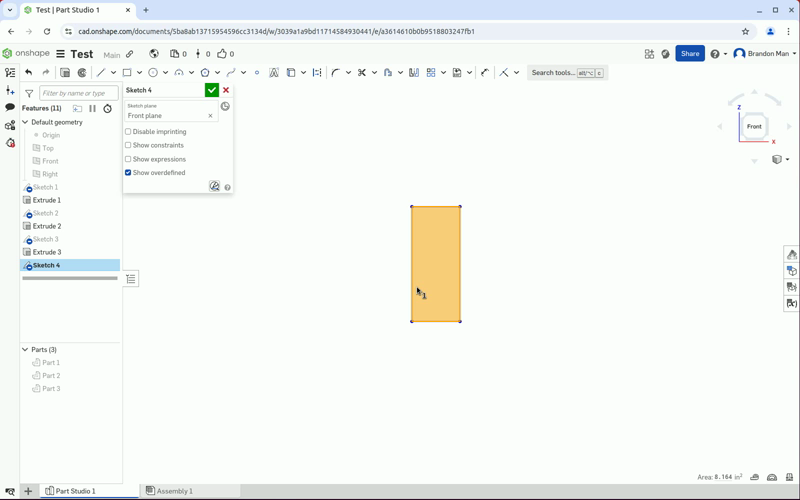
scroll(-6)
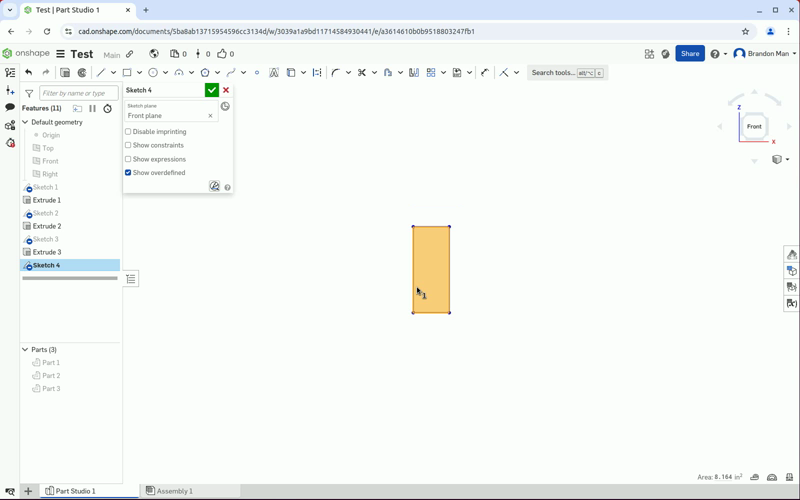
scroll(-6)
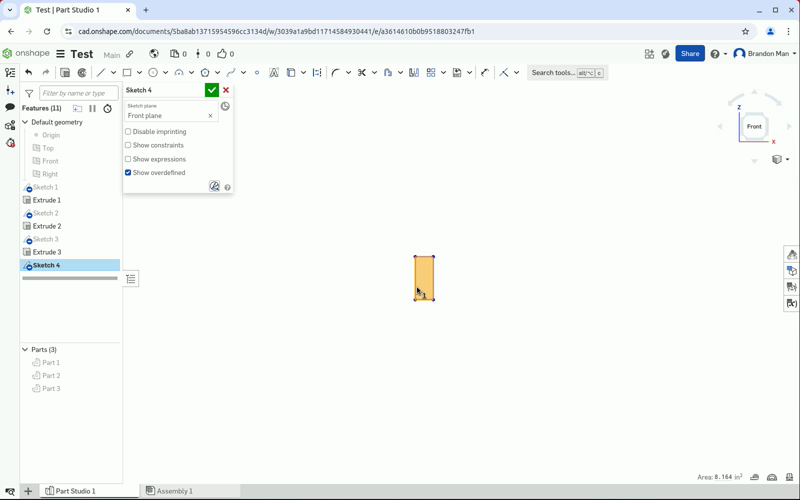
scroll(-6)
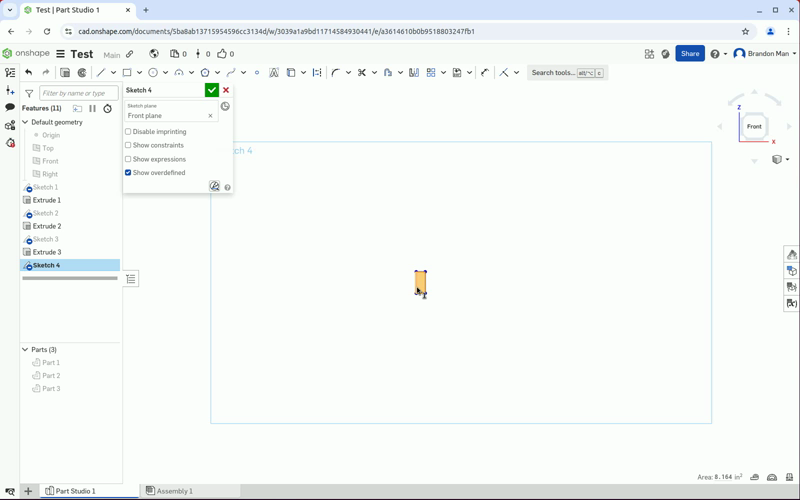
mouse_move(73, 352)
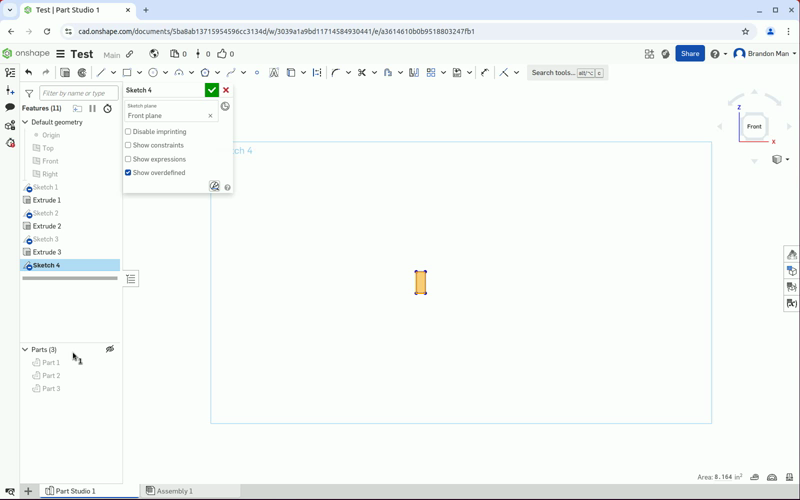
key(shift+y)
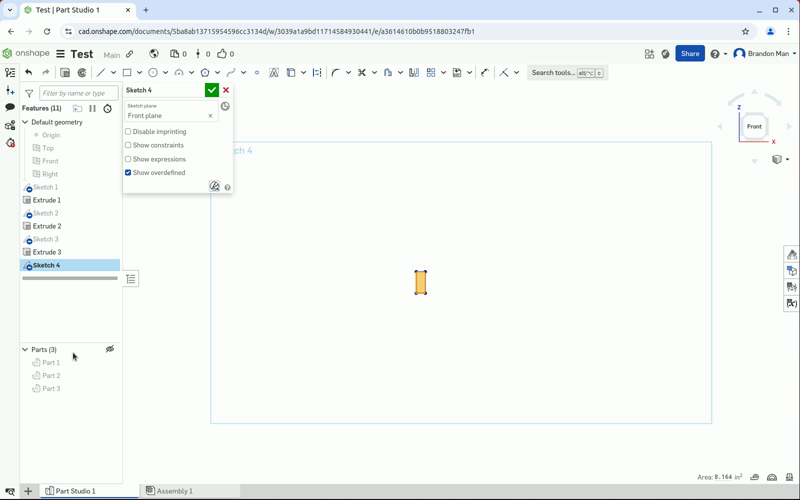
key(shift+e)
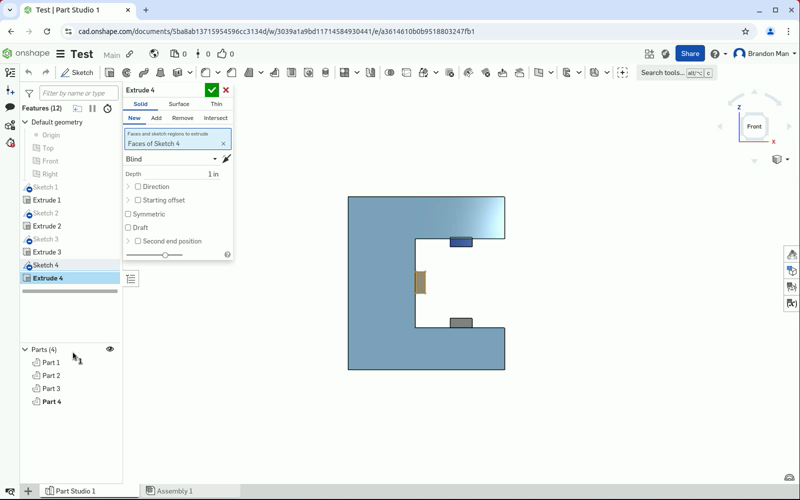
mouse_move(143, 106)
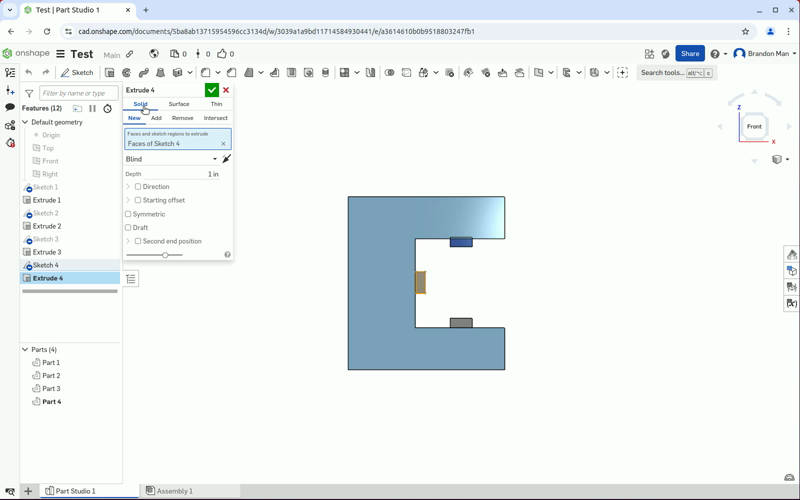
click(143, 106)
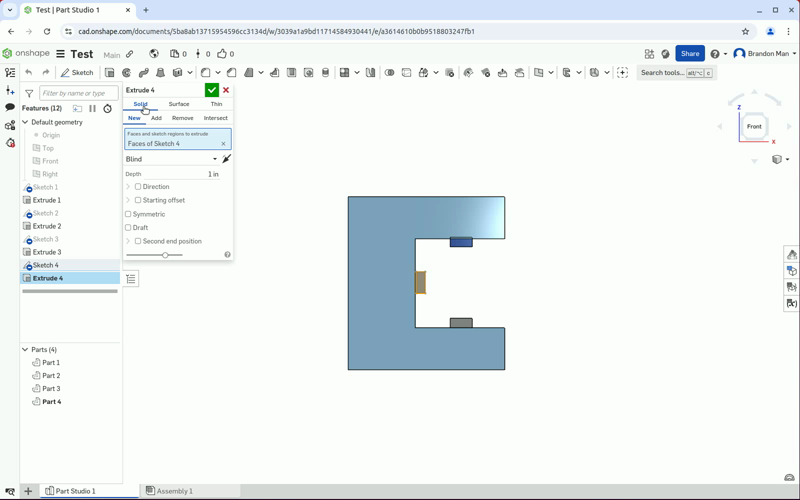
mouse_move(137, 120)
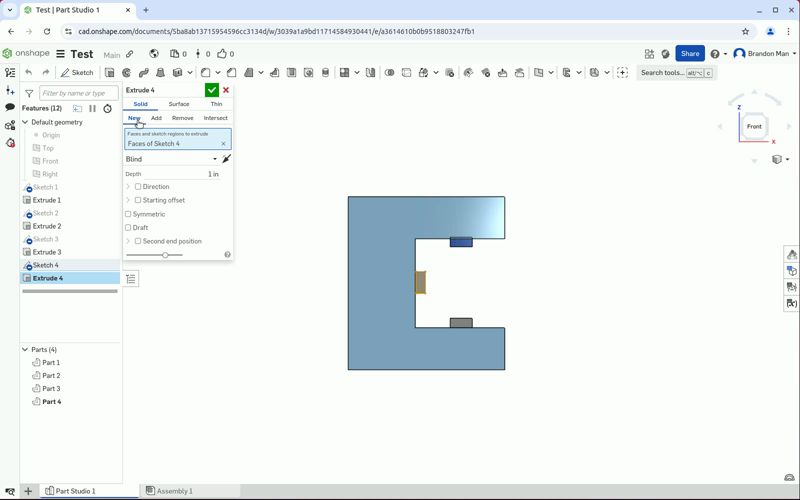
click(137, 120)
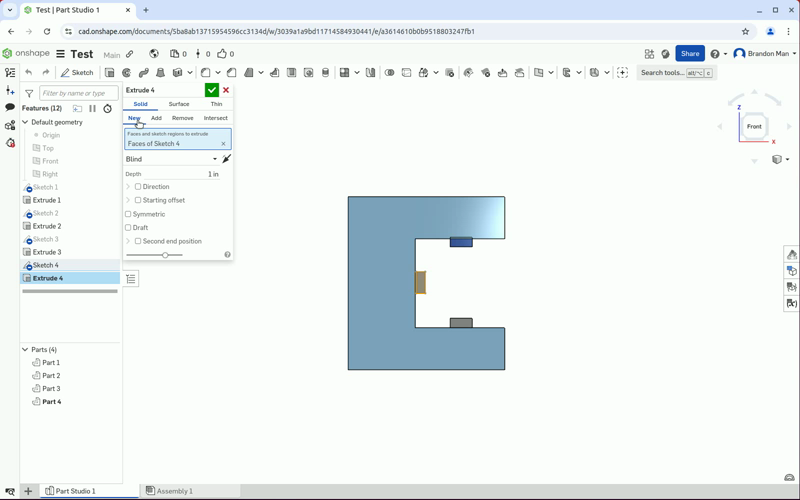
key(tab, 4)
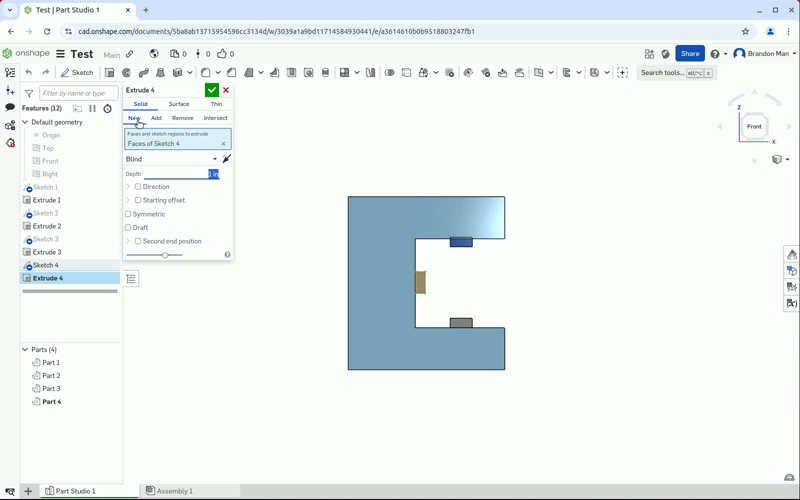
text(35.626)
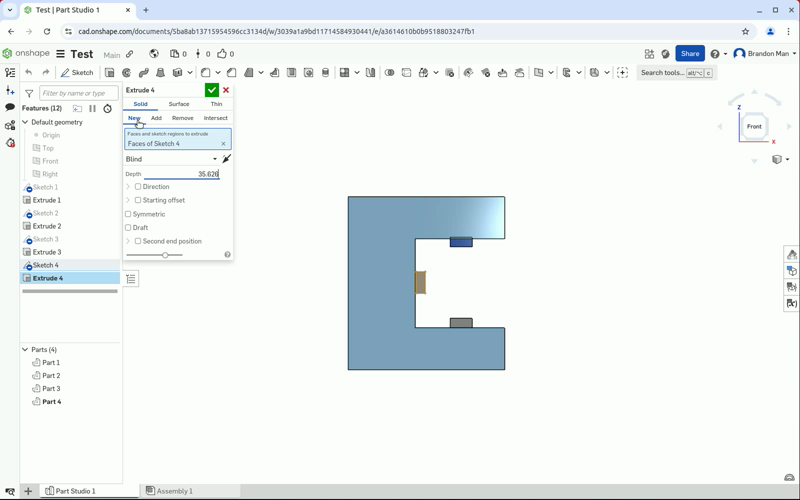
key(tab, 3)
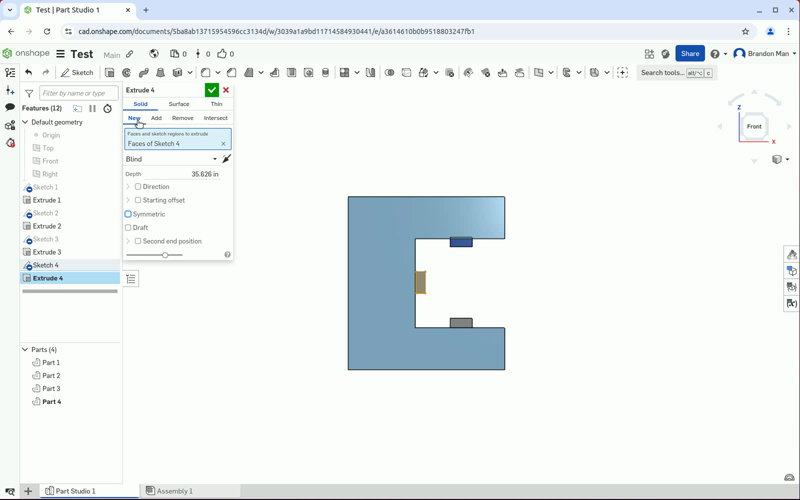
key(space)
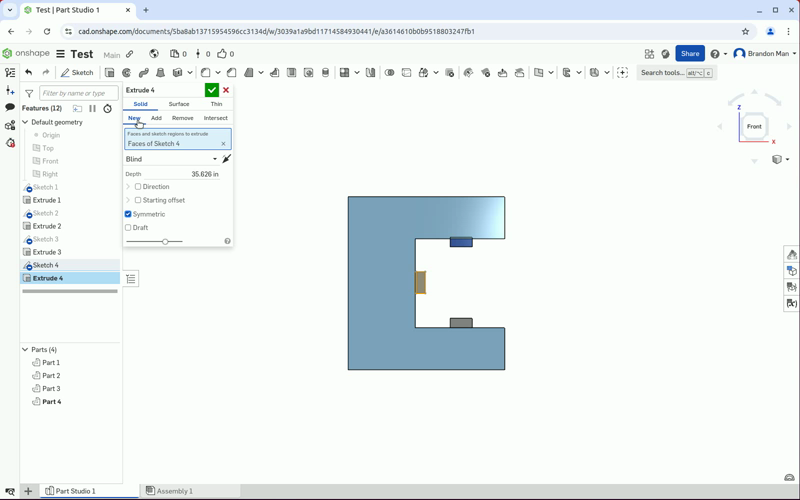
key(enter)
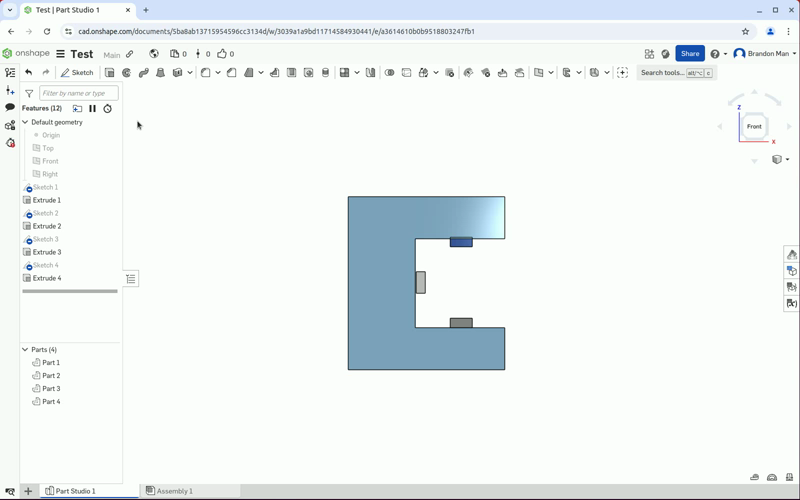
key(shift+h)
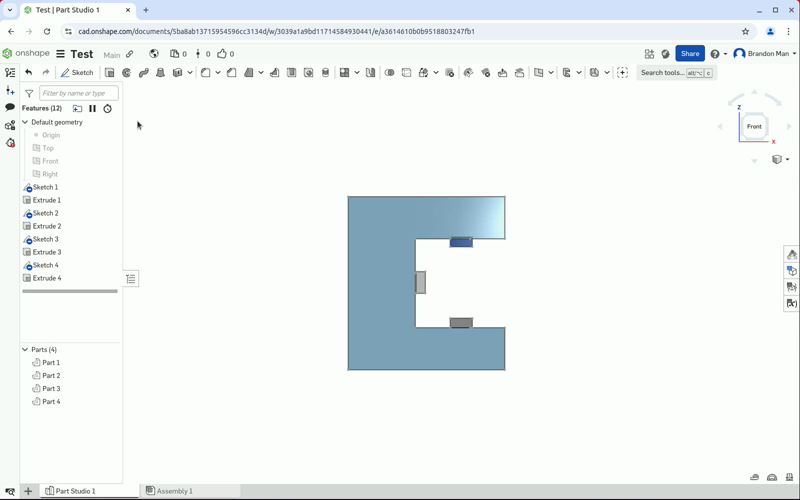
key(shift+h)
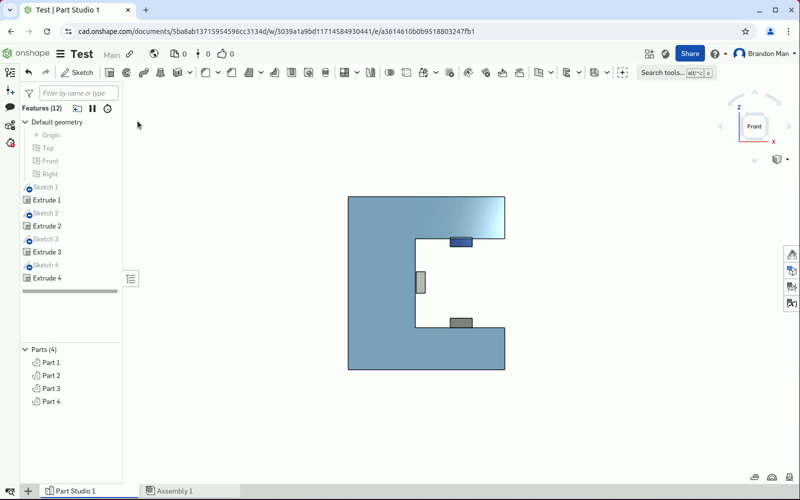
mouse_move(73, 189)
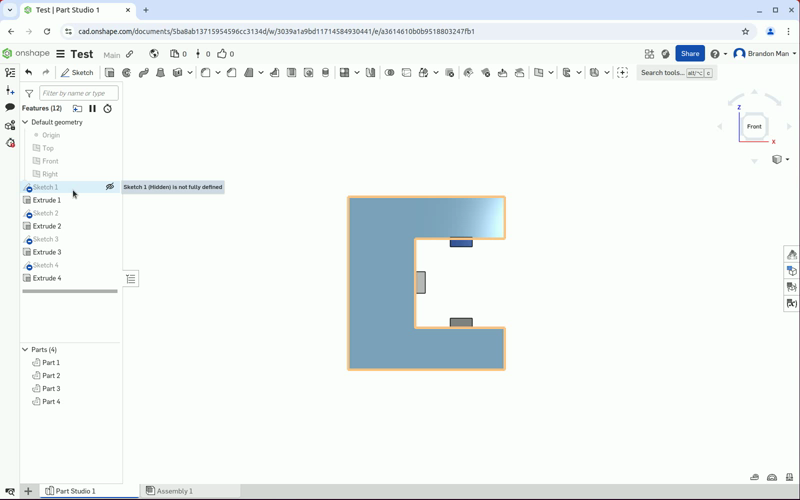
click(73, 189)
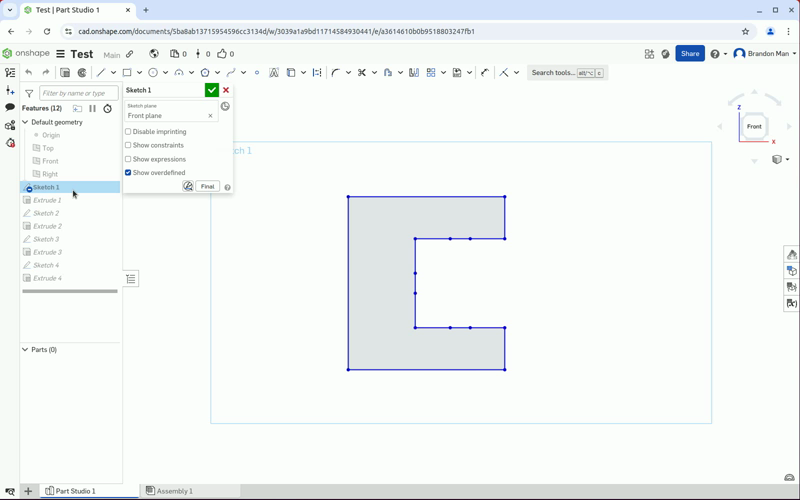
mouse_move(229, 92)
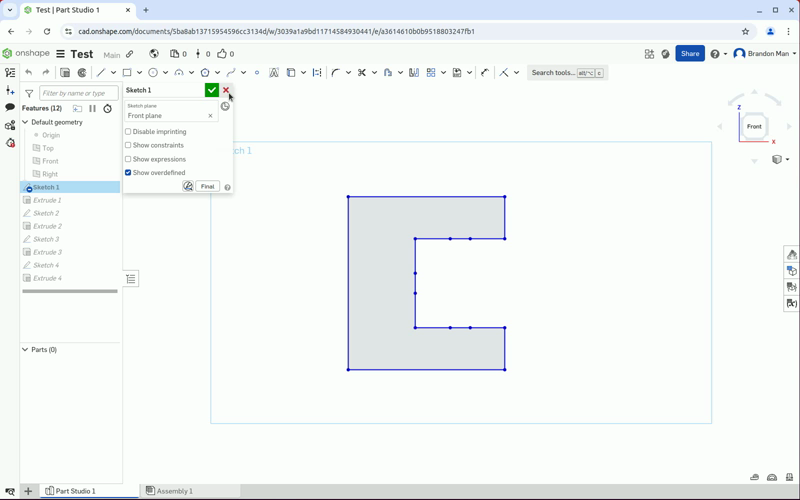
click(229, 92)
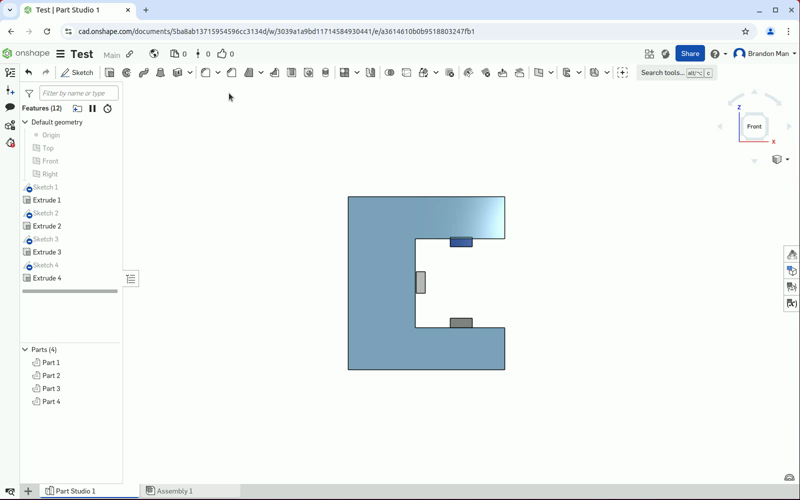
mouse_move(73, 352)
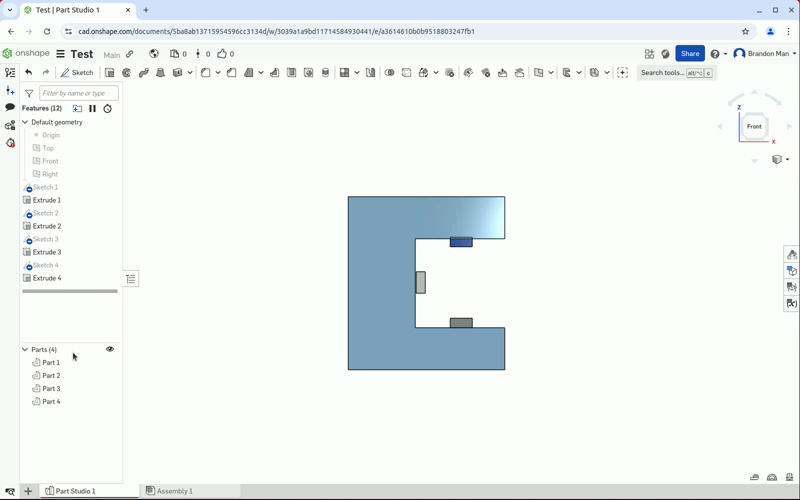
key(y)
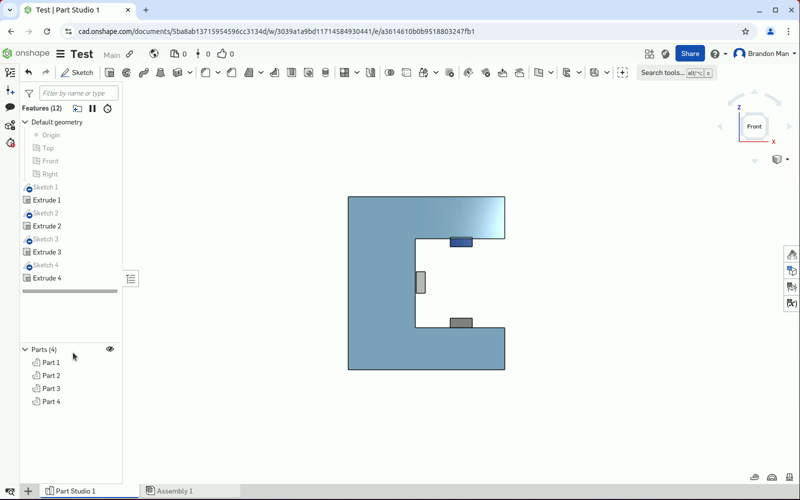
key(shift+p)
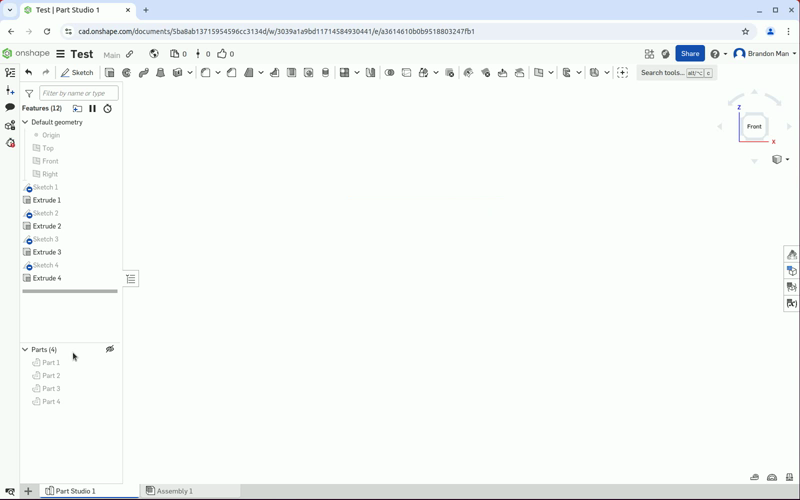
key(space)
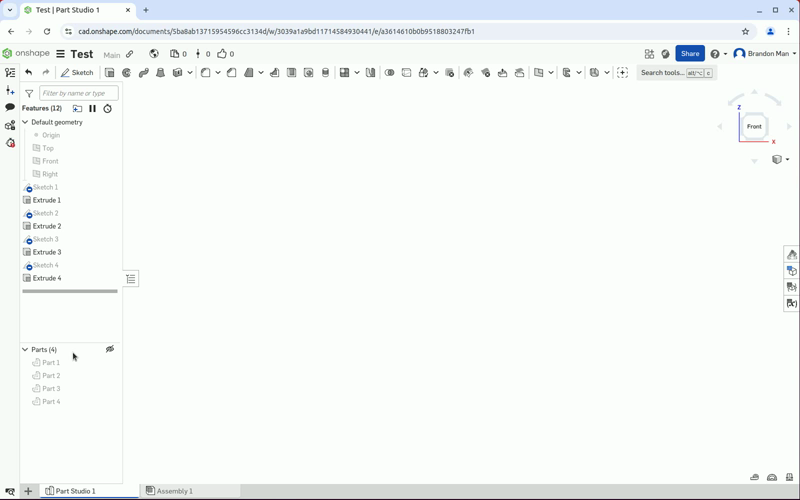
key_down(shift)
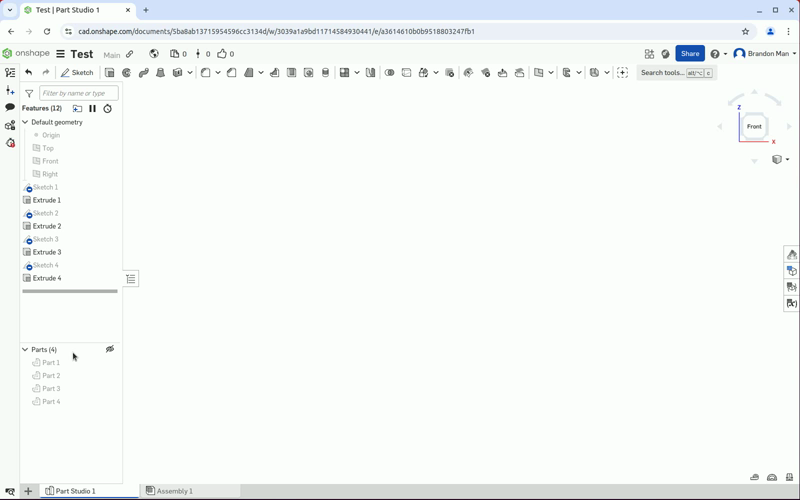
key(down)
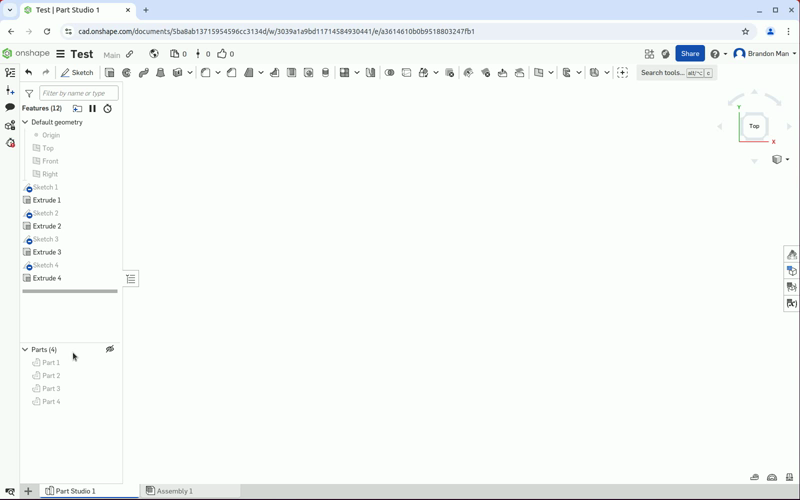
key_up(shift)
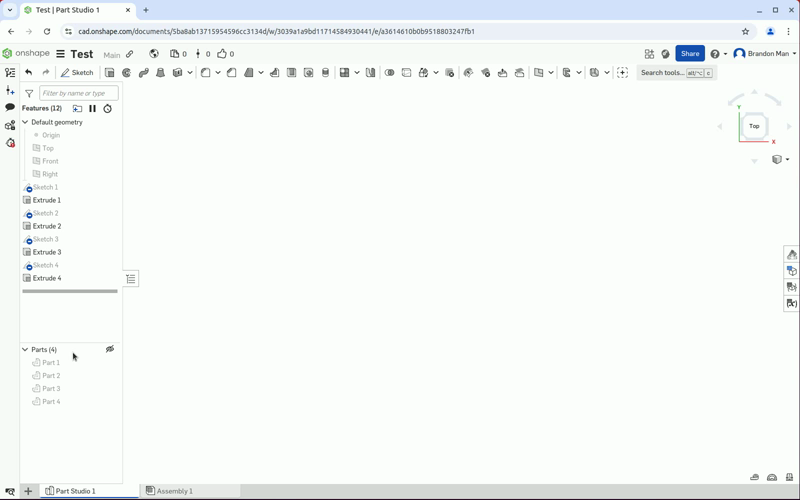
mouse_move(73, 352)
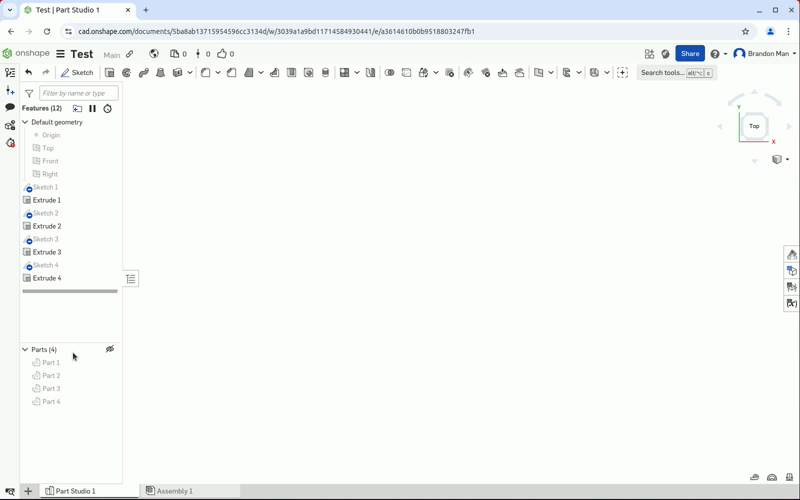
key(shift+y)
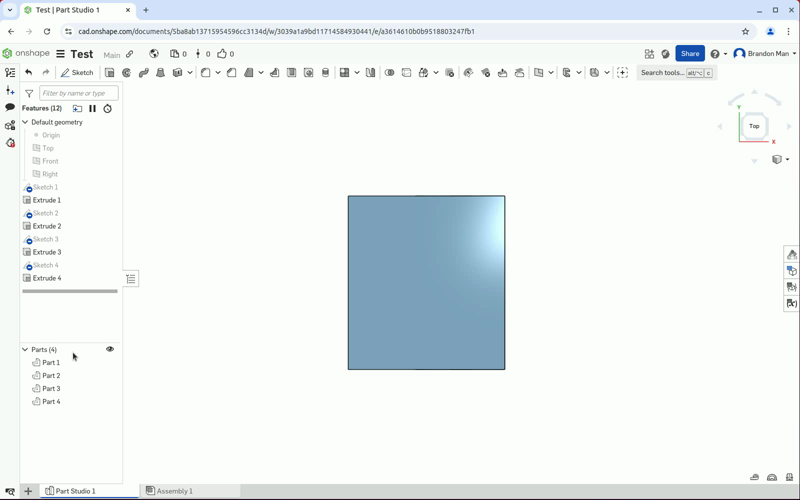
mouse_move(541, 75)
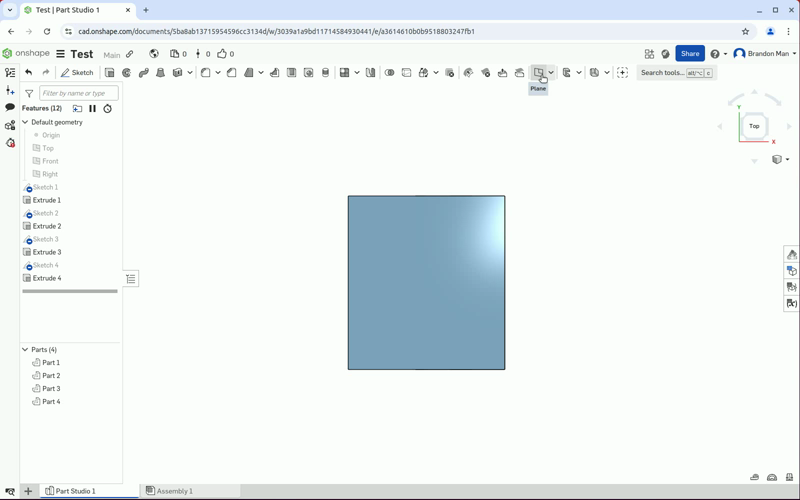
click(541, 75)
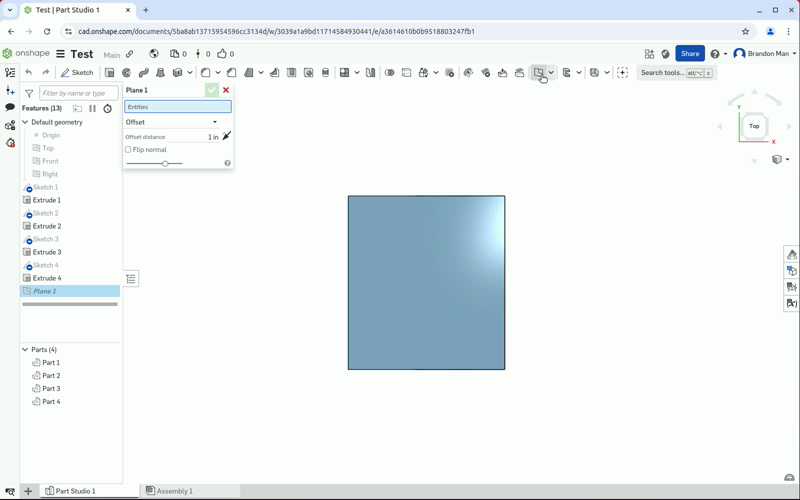
mouse_move(73, 150)
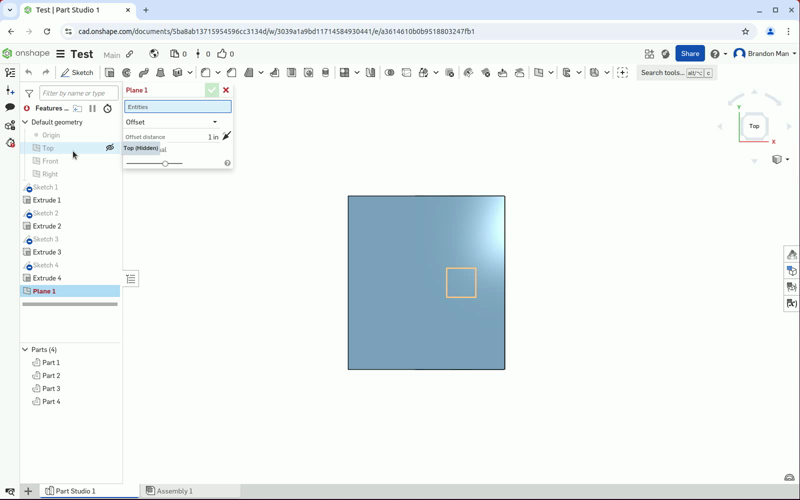
click(73, 150)
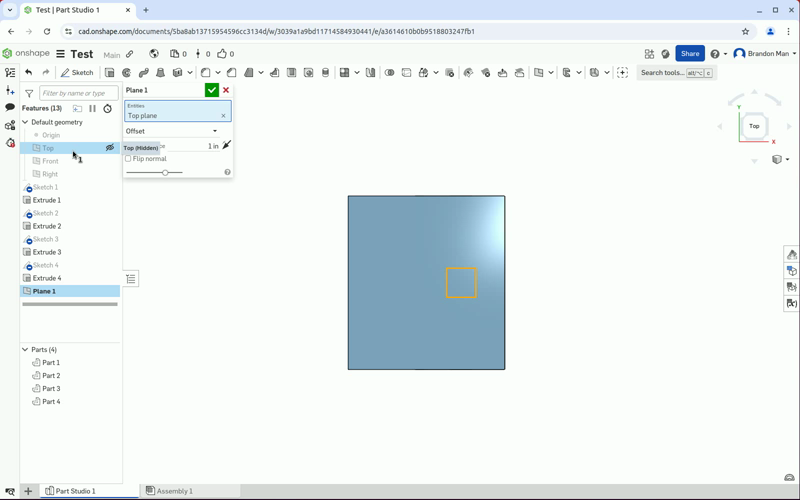
key(tab, 2)
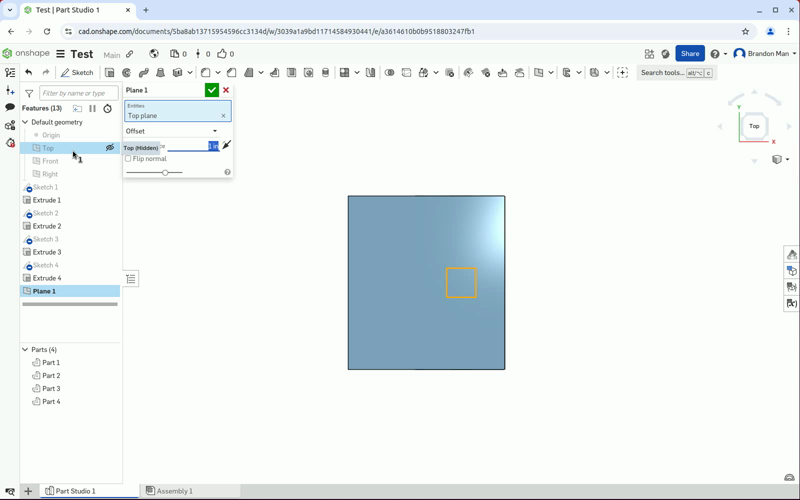
text(17.809)
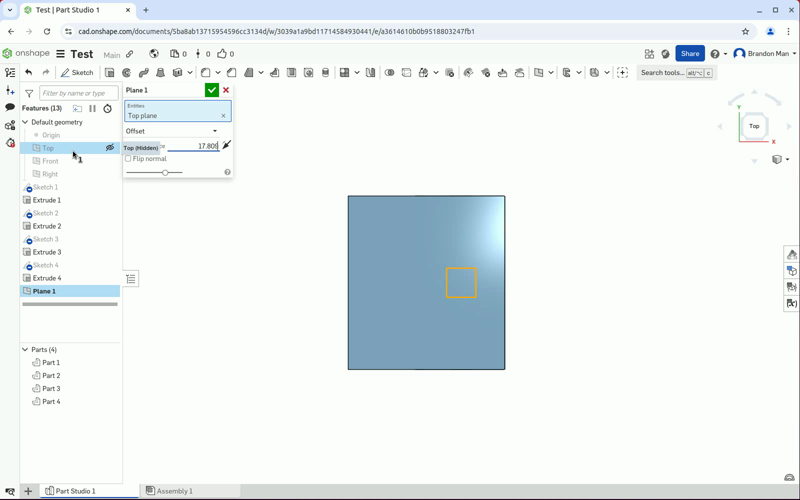
key(enter, 2)
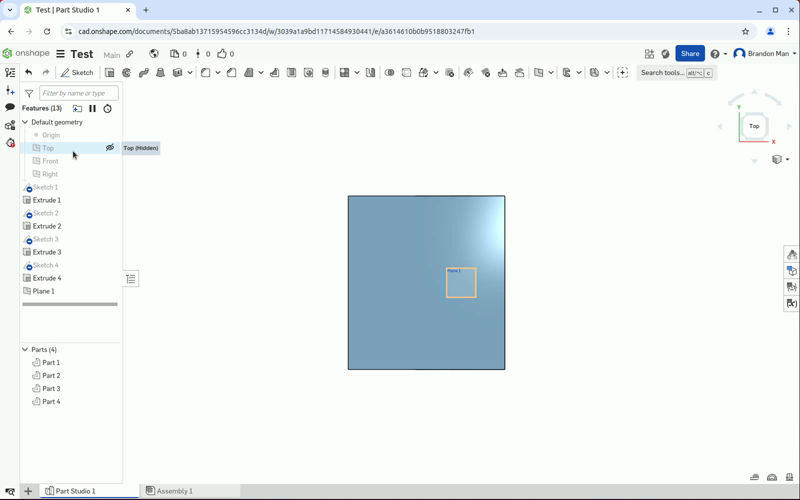
key(shift+s)
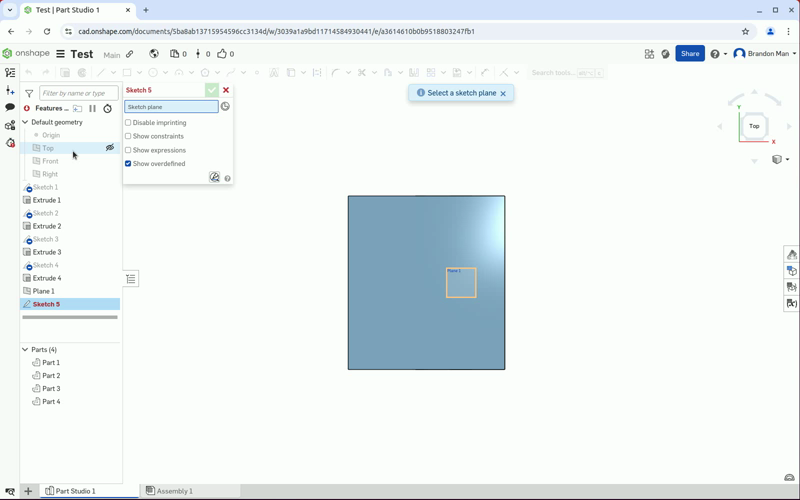
mouse_move(73, 293)
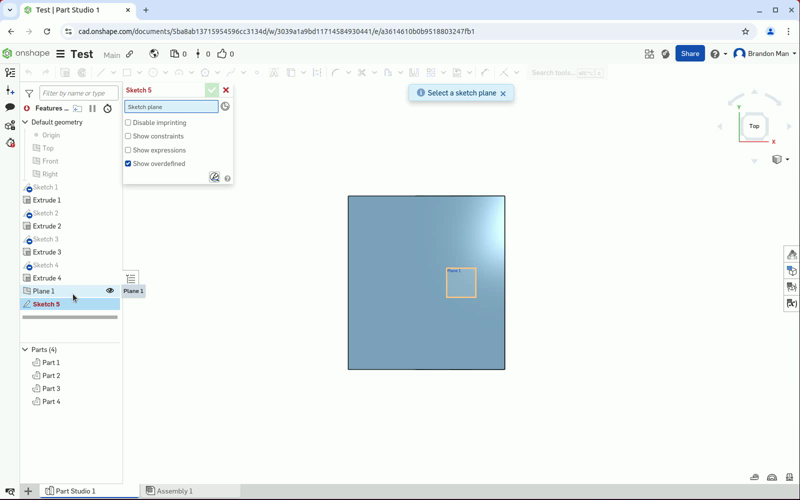
click(73, 293)
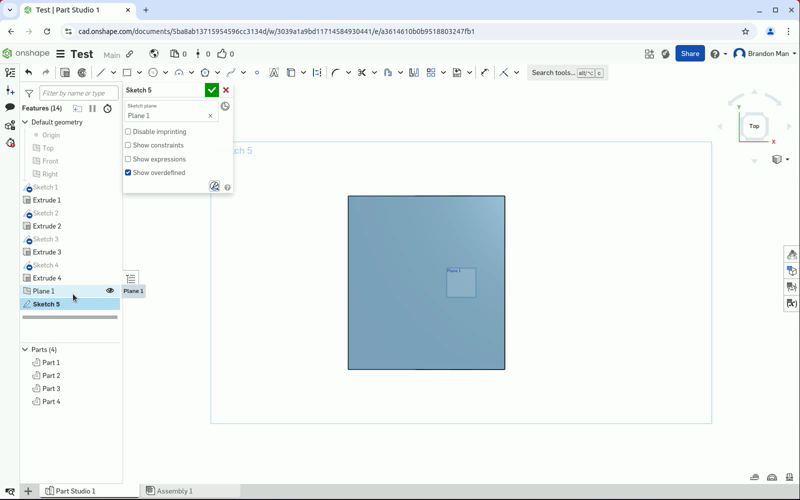
mouse_move(73, 352)
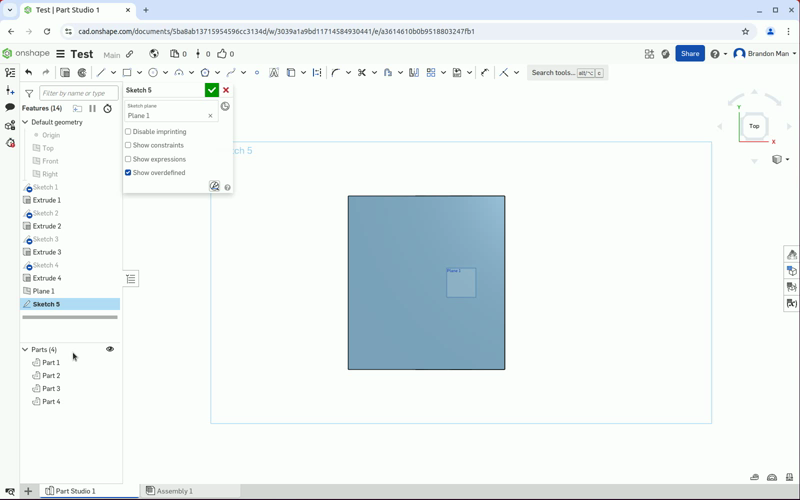
key(y)
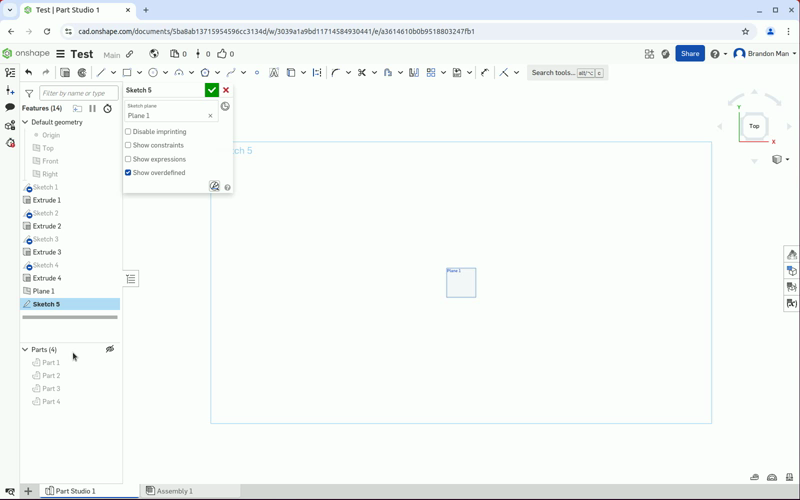
key(c)
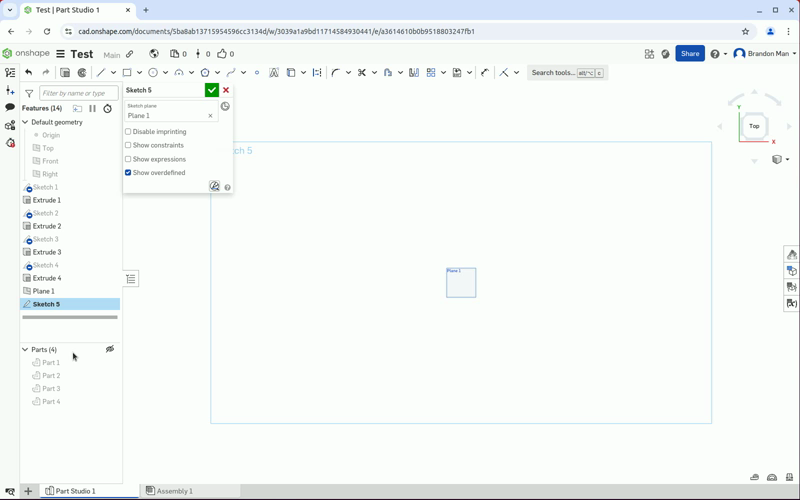
key_down(shift)
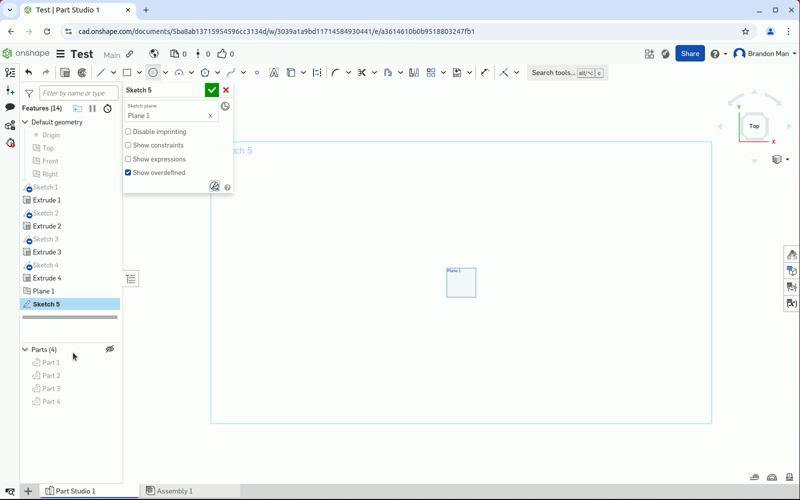
mouse_move(383, 282)
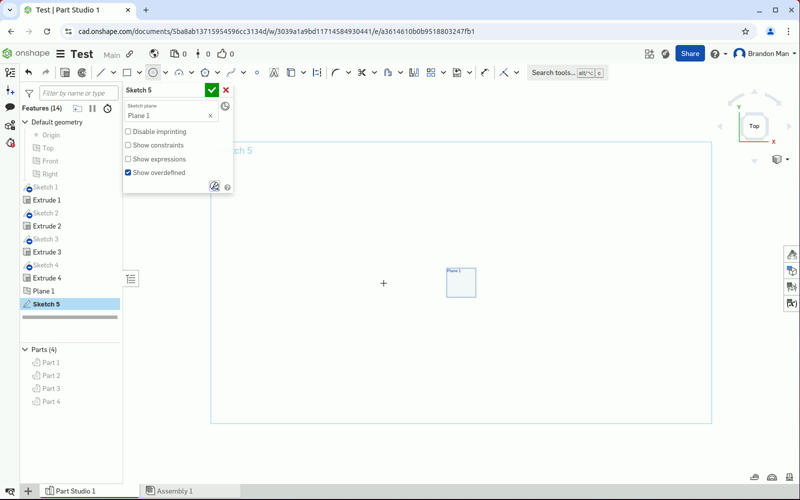
click(383, 282)
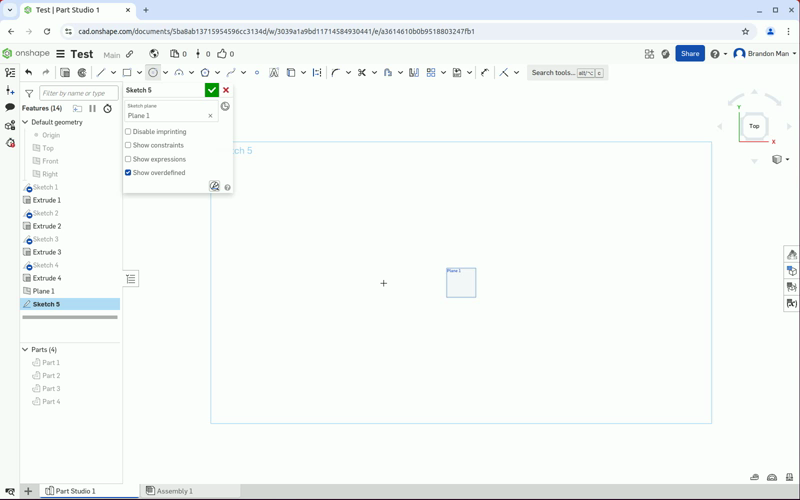
key_up(shift)
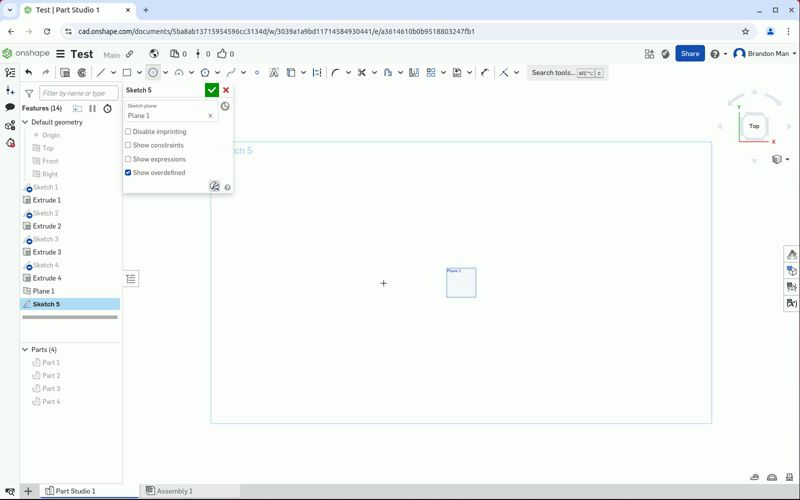
mouse_move(402, 282)
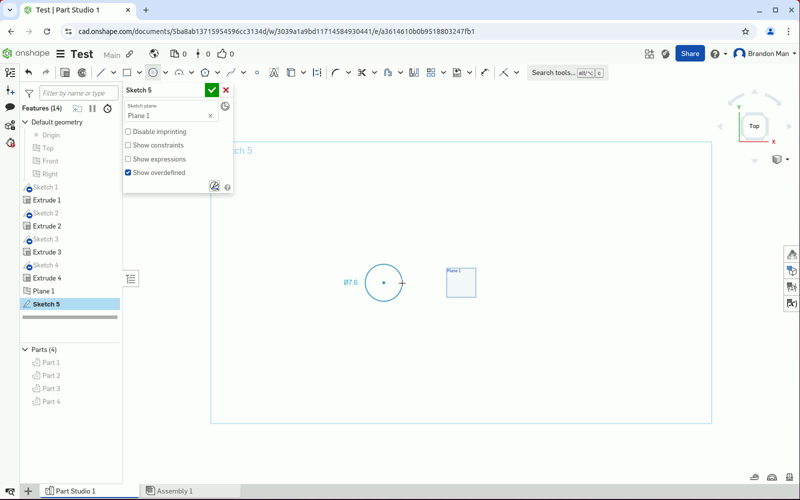
click(402, 282)
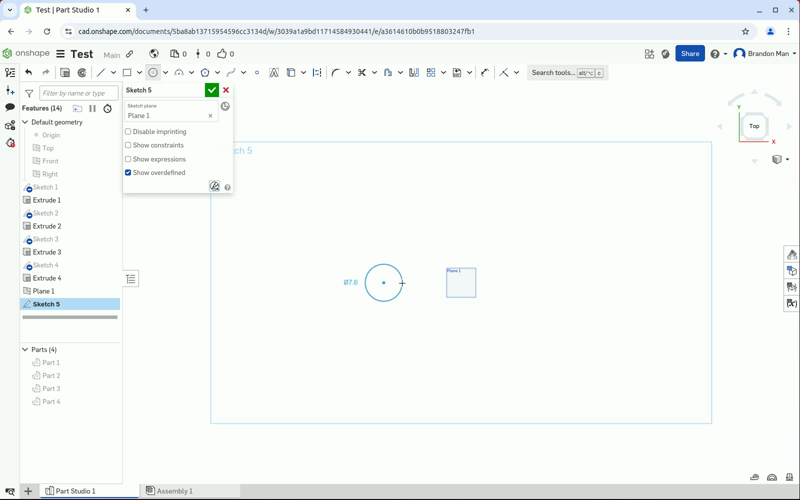
key(esc)
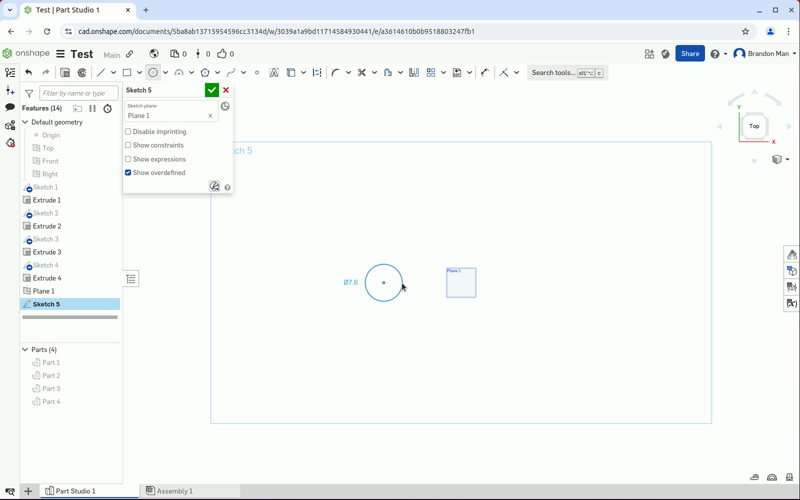
mouse_move(378, 276)
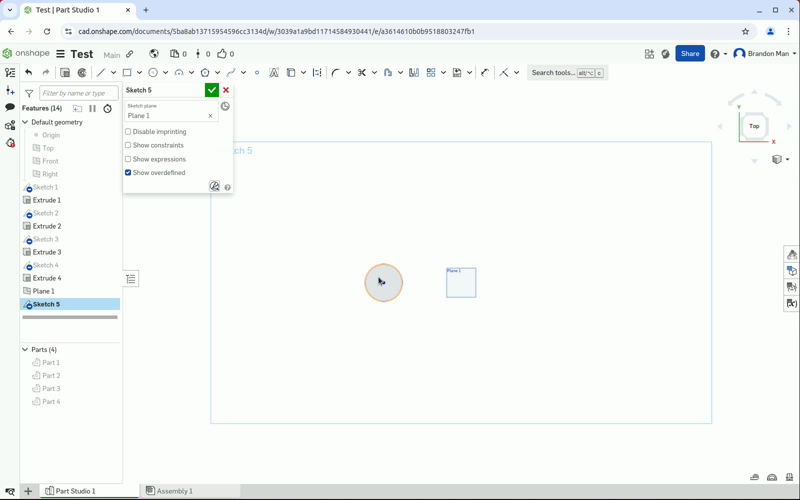
scroll(6)
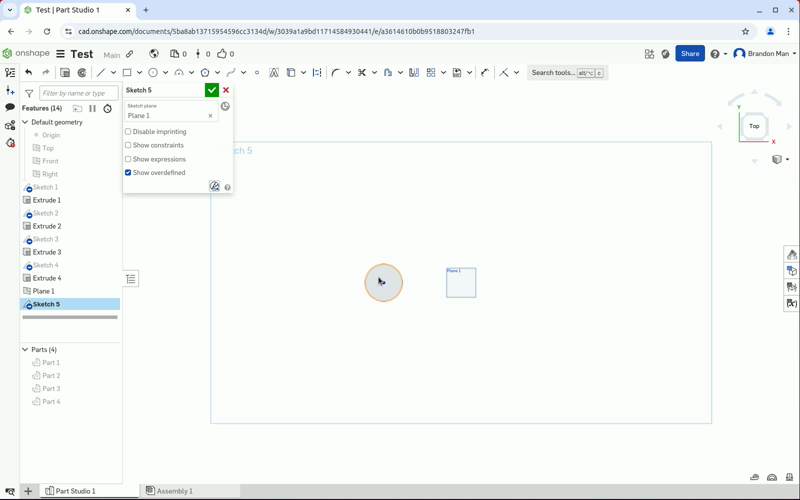
scroll(6)
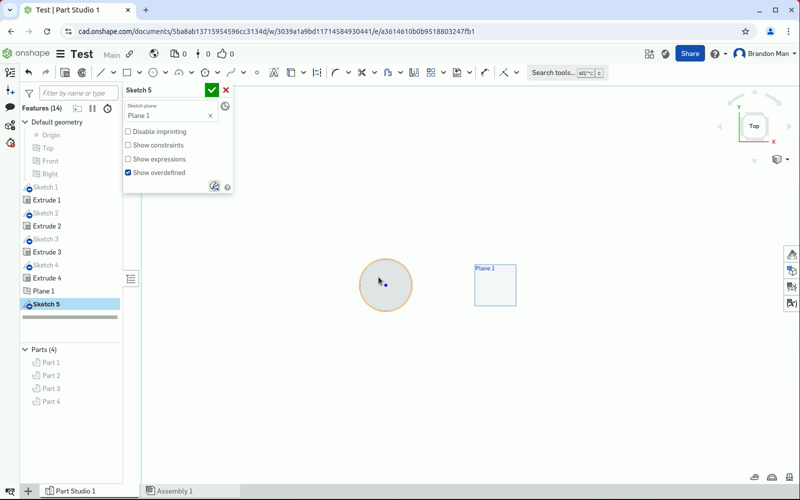
scroll(6)
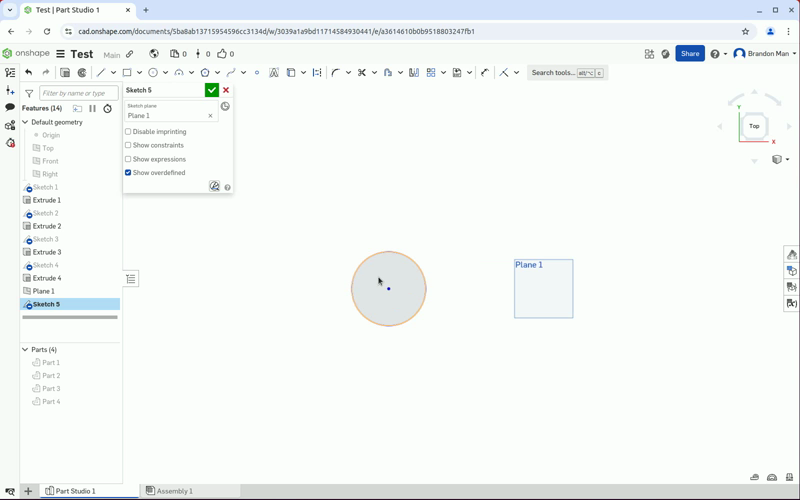
scroll(6)
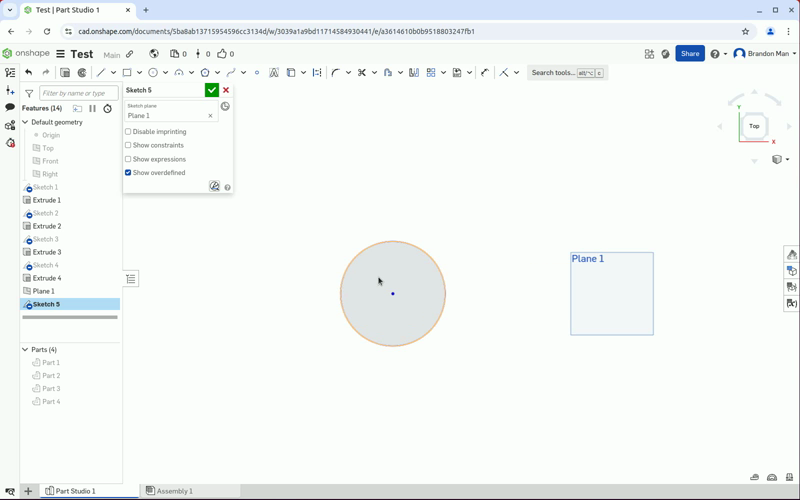
scroll(6)
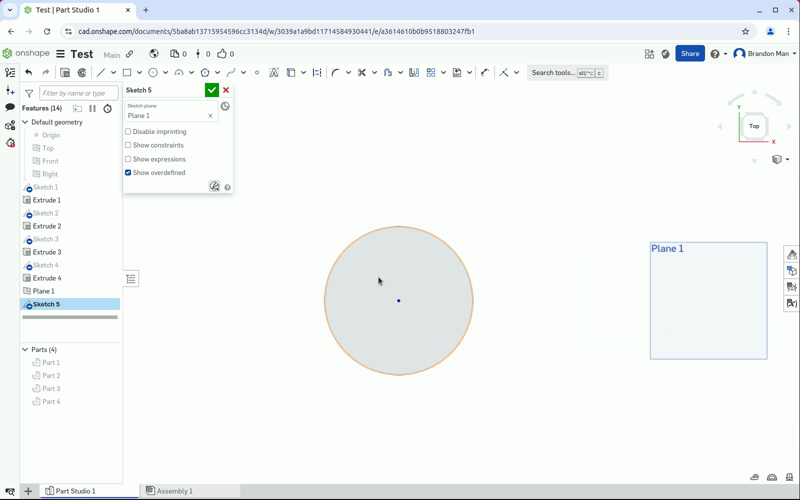
scroll(6)
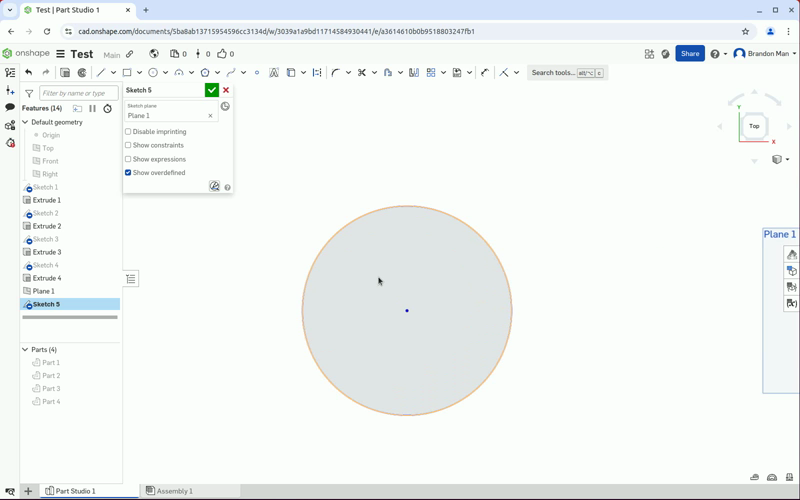
scroll(6)
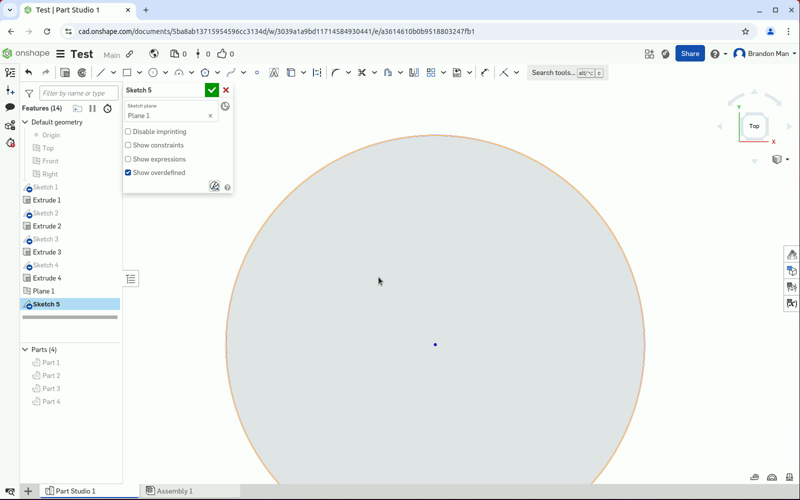
click(378, 276)
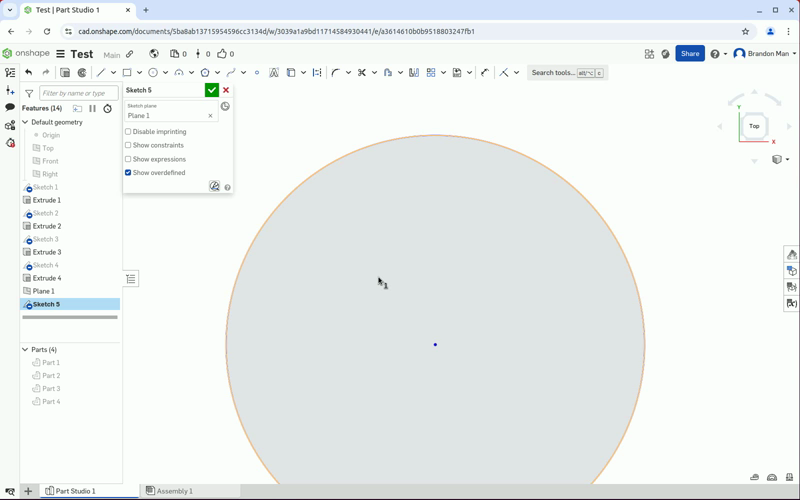
scroll(-6)
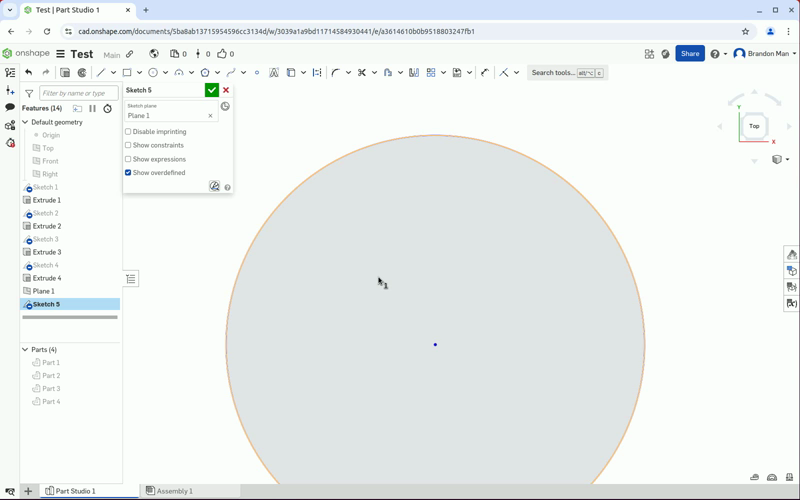
scroll(-6)
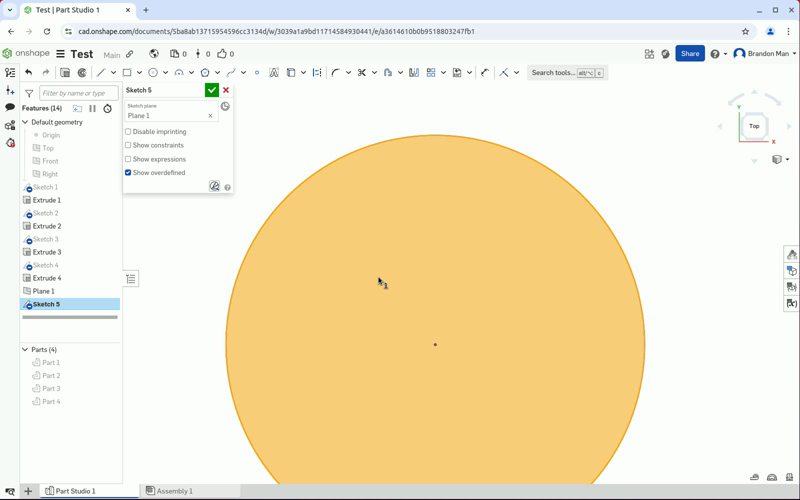
scroll(-6)
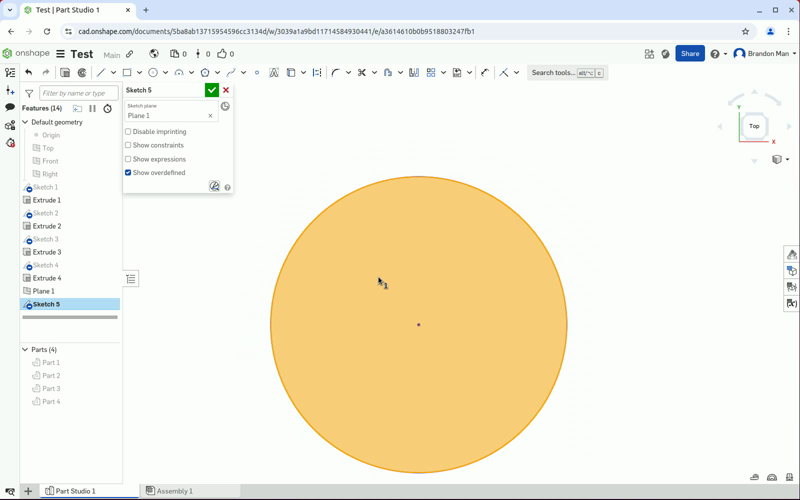
scroll(-6)
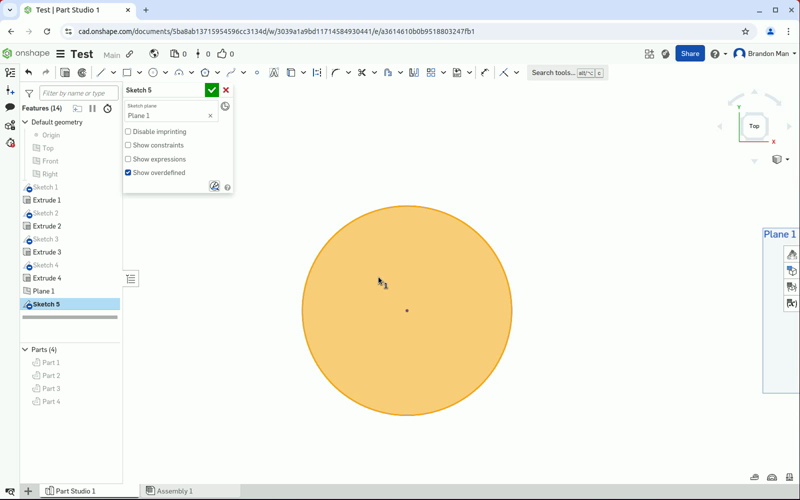
scroll(-6)
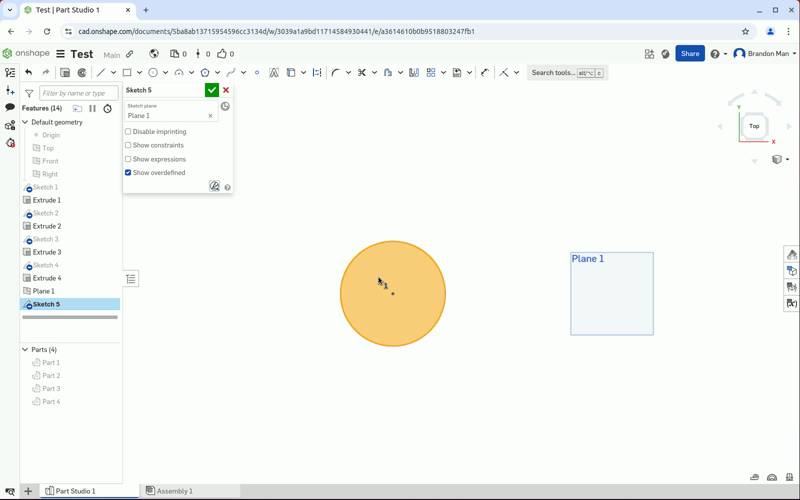
scroll(-6)
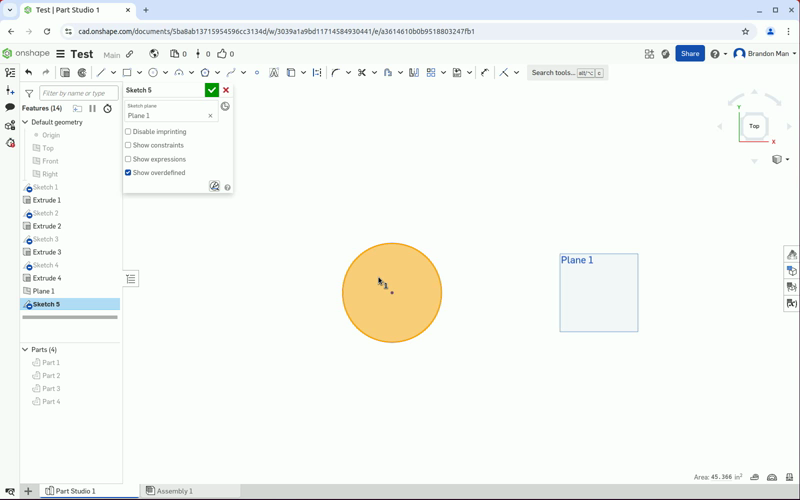
scroll(-6)
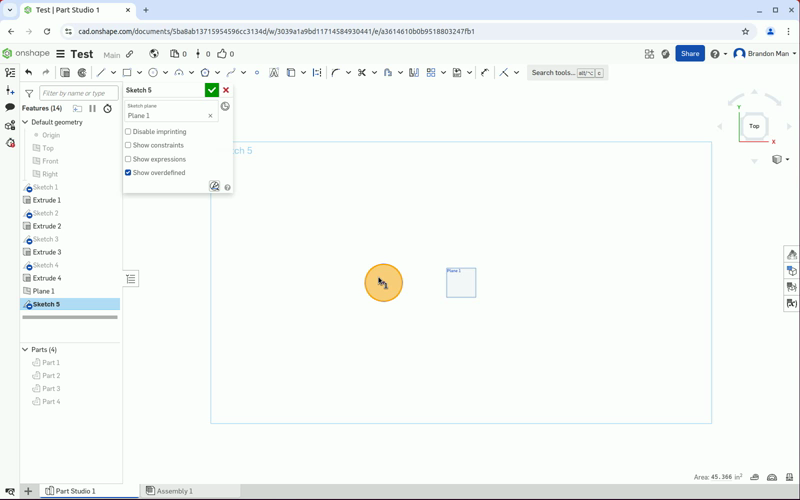
mouse_move(73, 352)
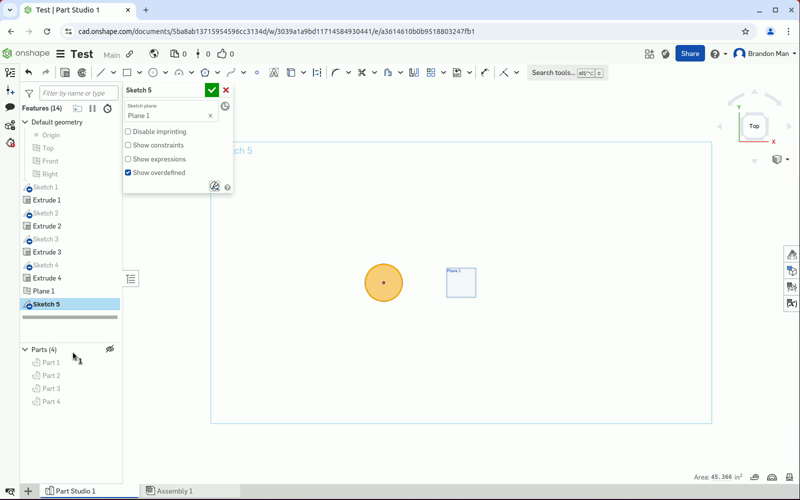
key(shift+y)
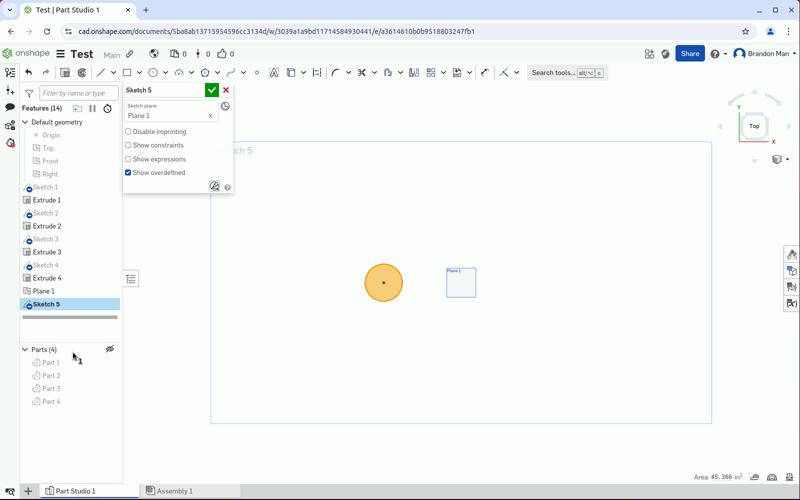
key(shift+e)
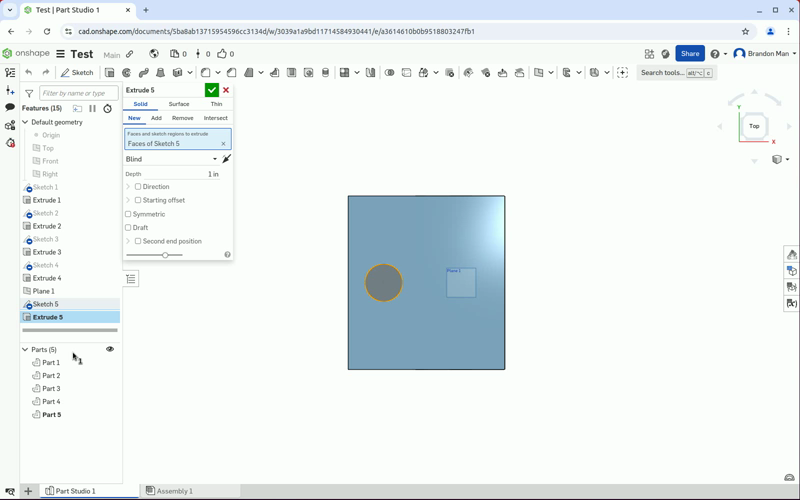
mouse_move(143, 106)
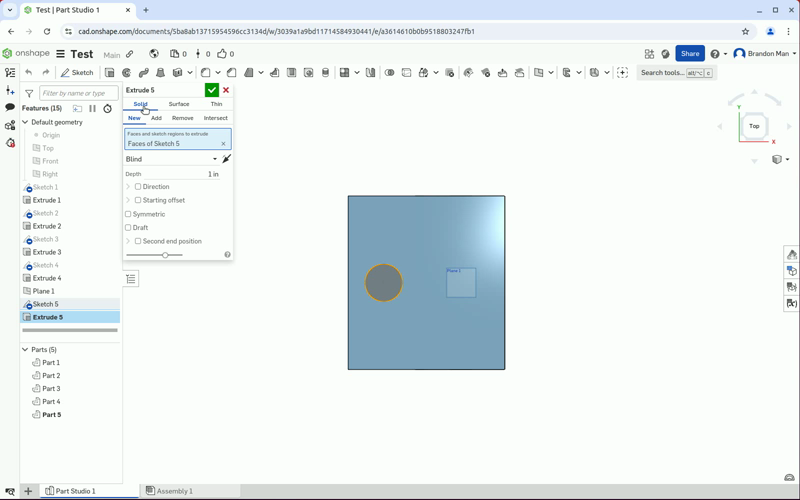
click(143, 106)
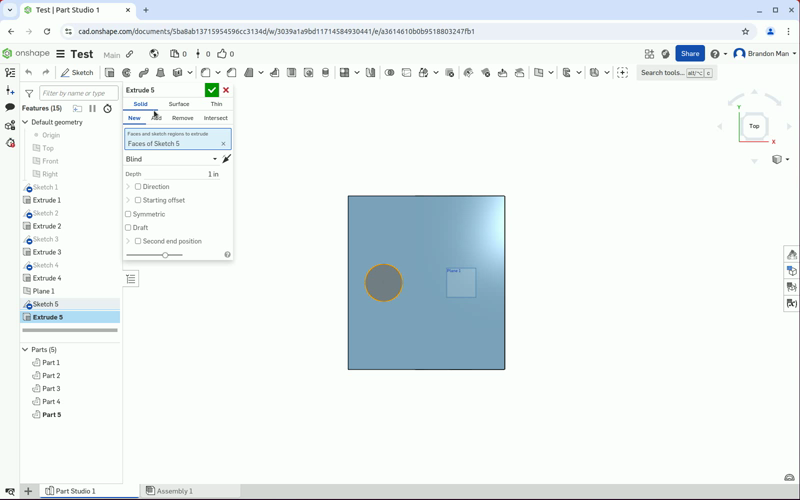
mouse_move(186, 120)
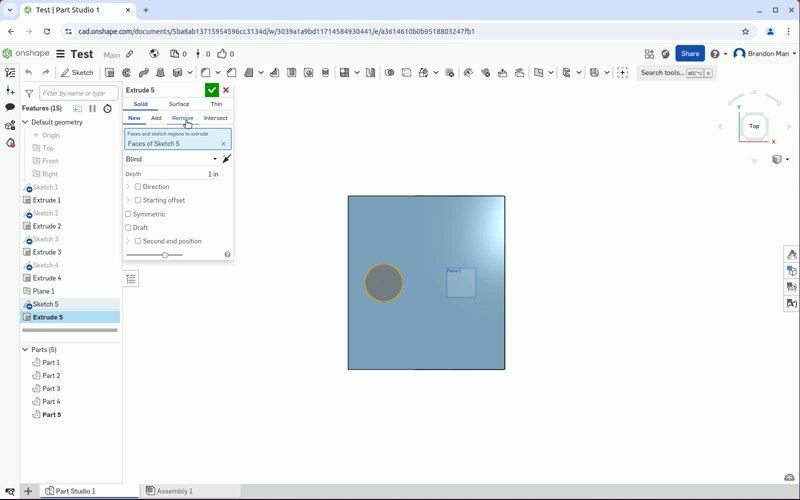
click(186, 120)
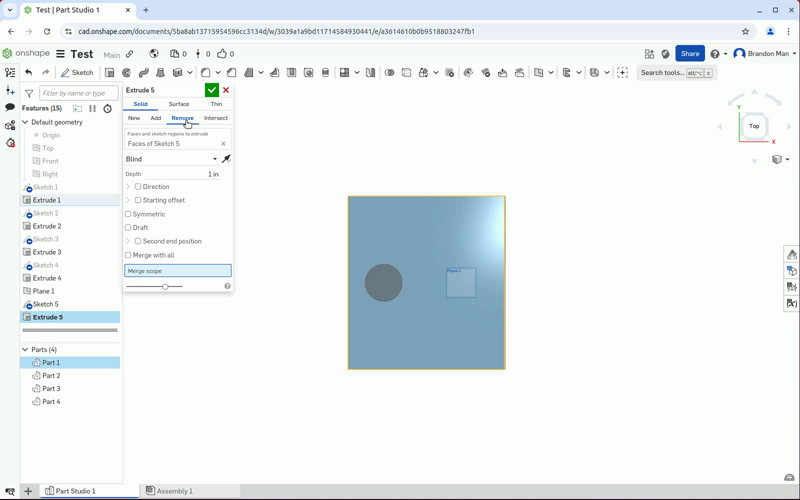
key(tab, 4)
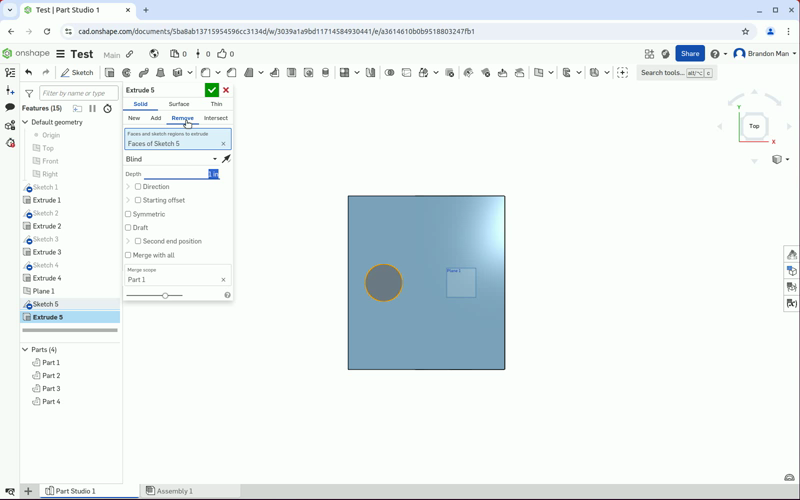
text(30.811)
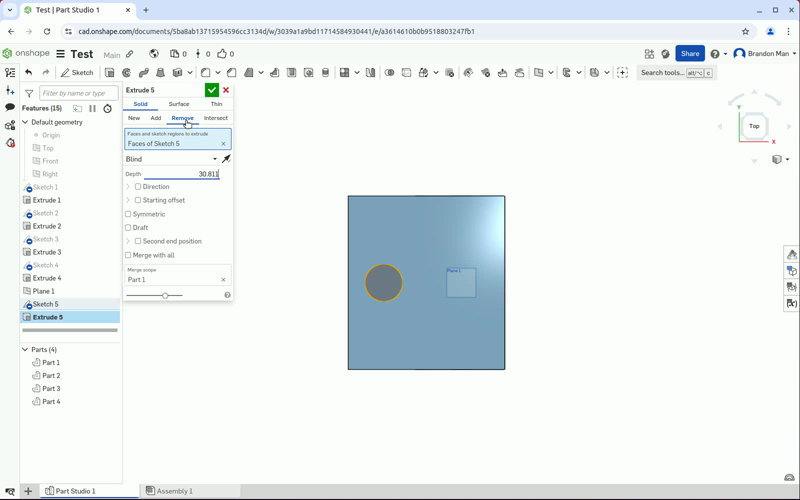
key(tab, 6)
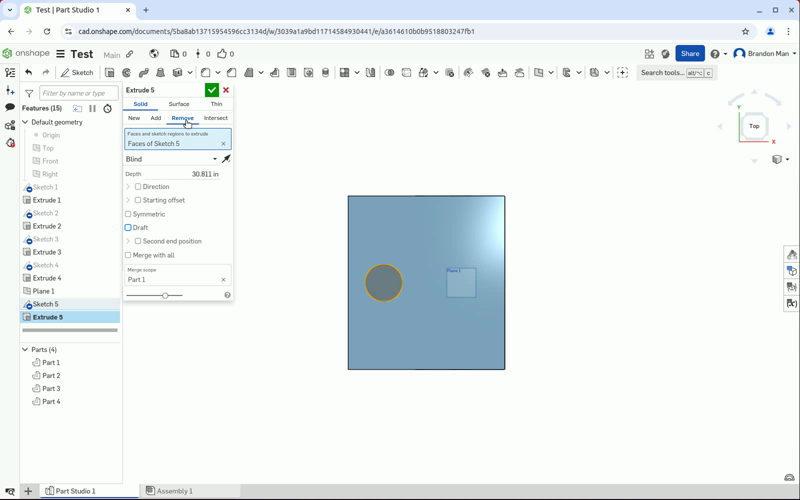
key(space)
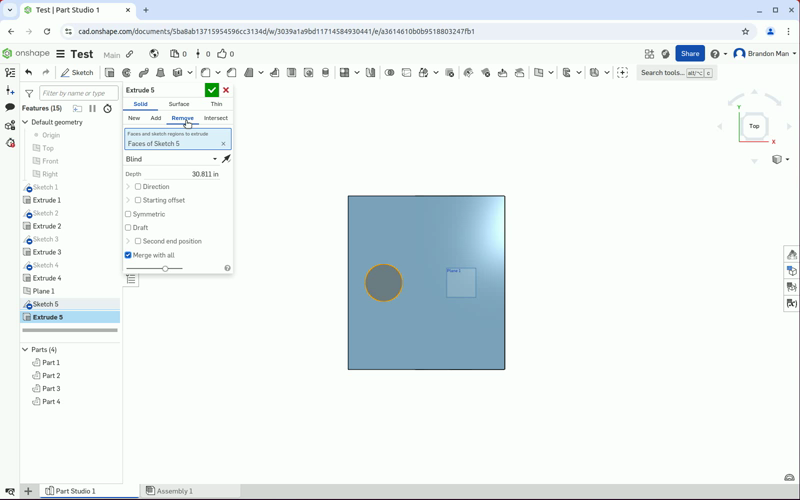
key(enter)
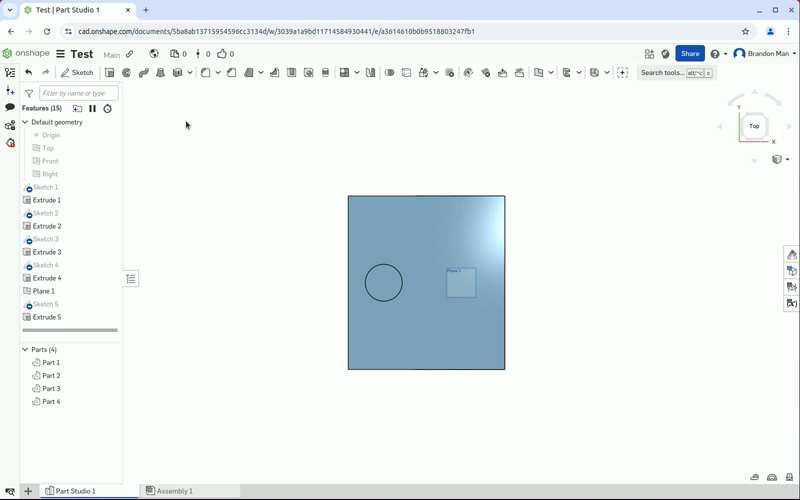
key(shift+h)
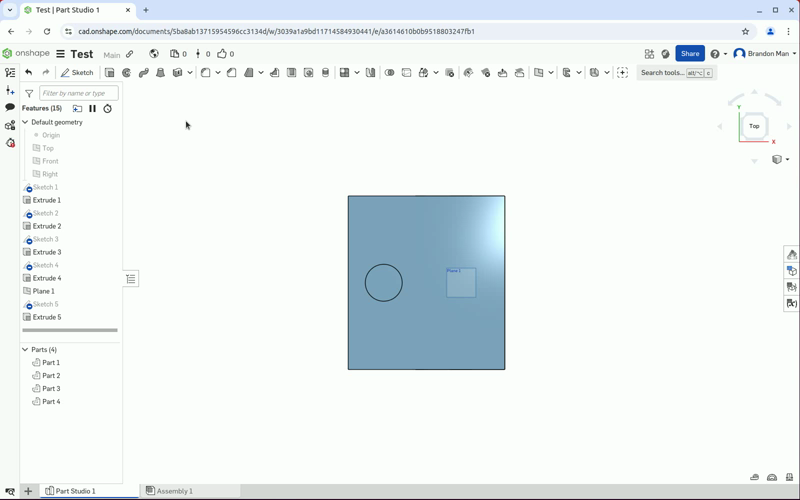
key(shift+h)
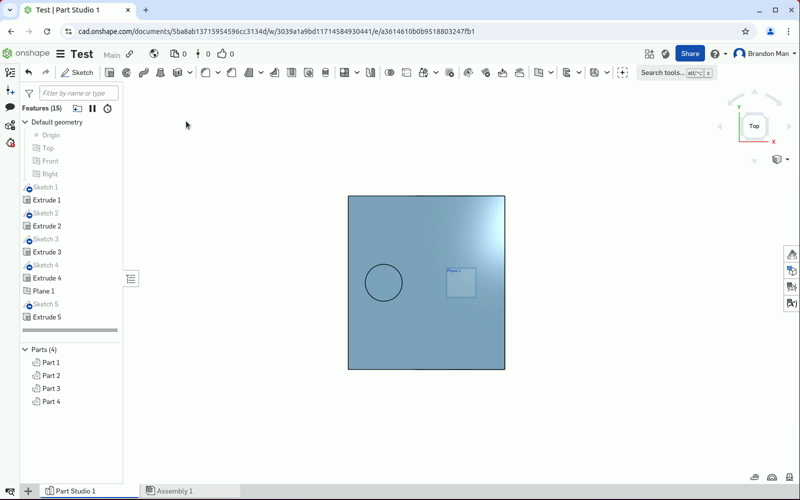
mouse_move(73, 189)
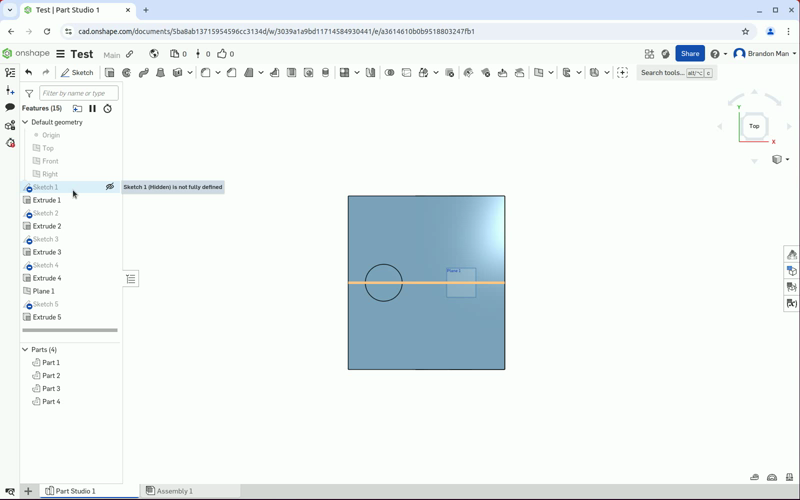
click(73, 189)
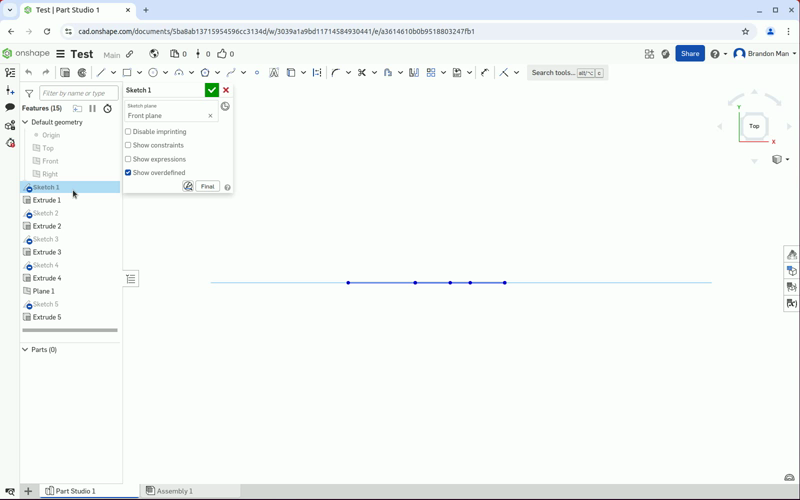
mouse_move(229, 92)
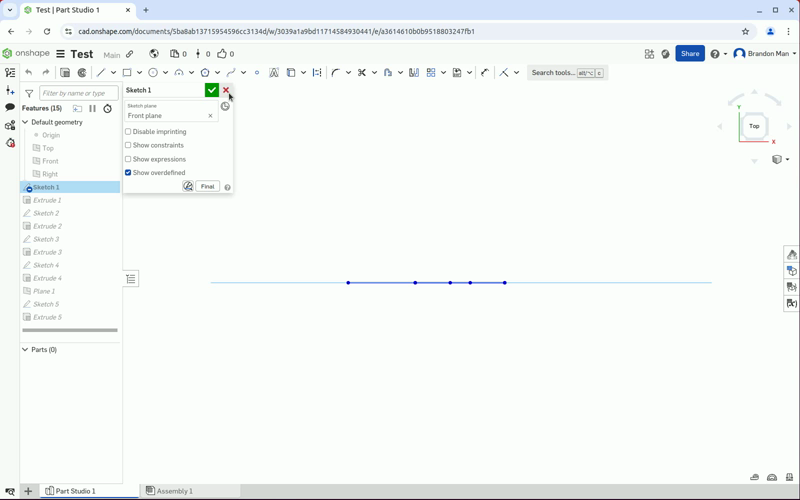
click(229, 92)
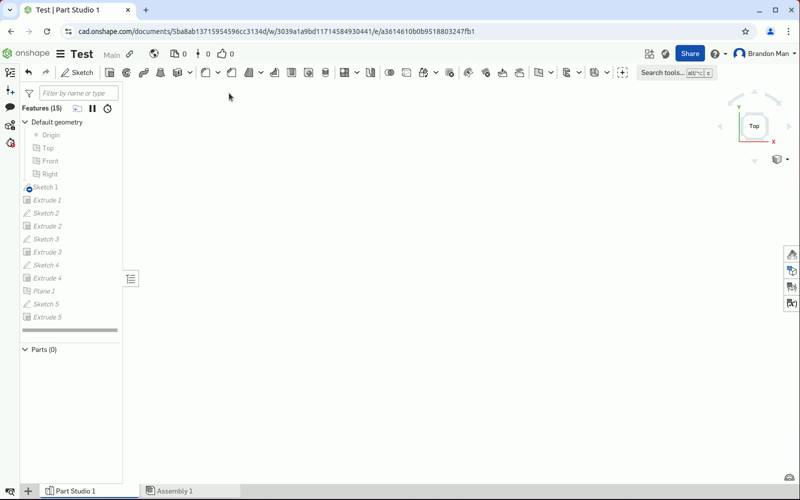
key(shift+s)
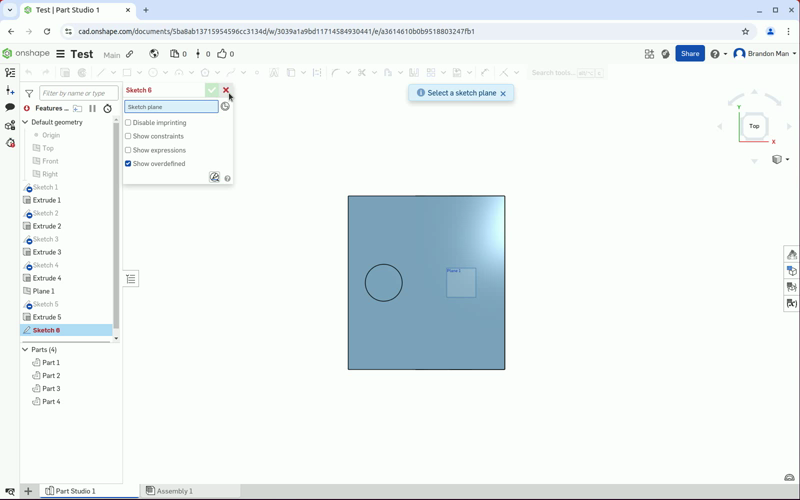
mouse_move(69, 293)
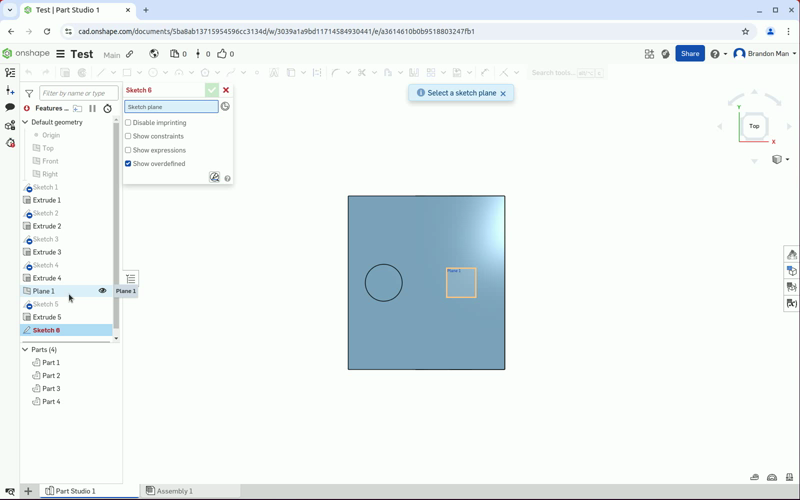
click(69, 293)
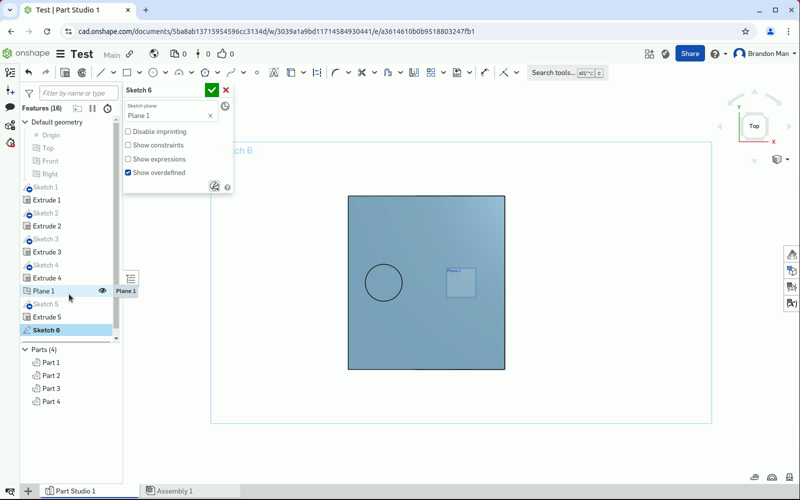
mouse_move(73, 352)
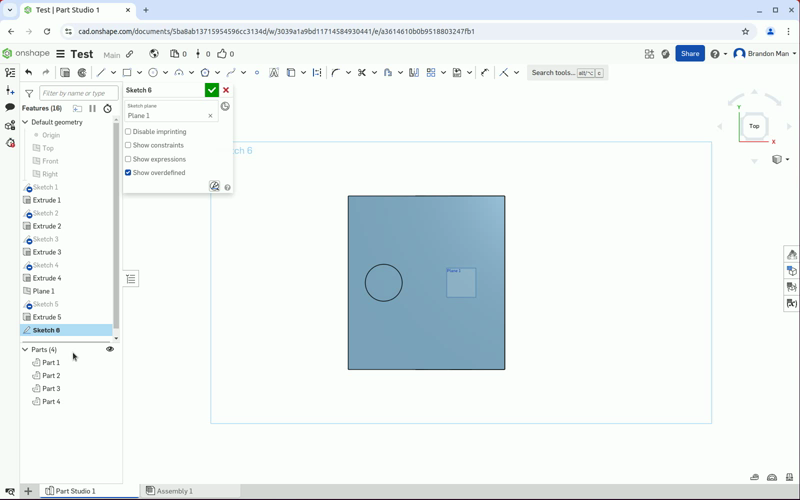
key(y)
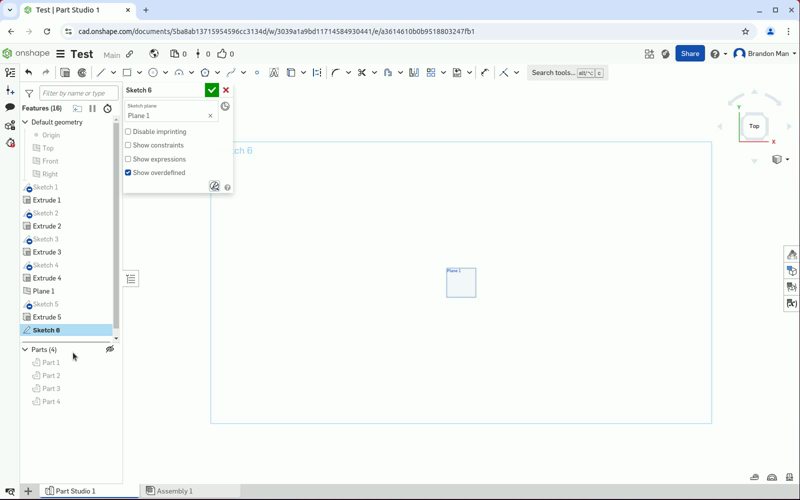
key(l)
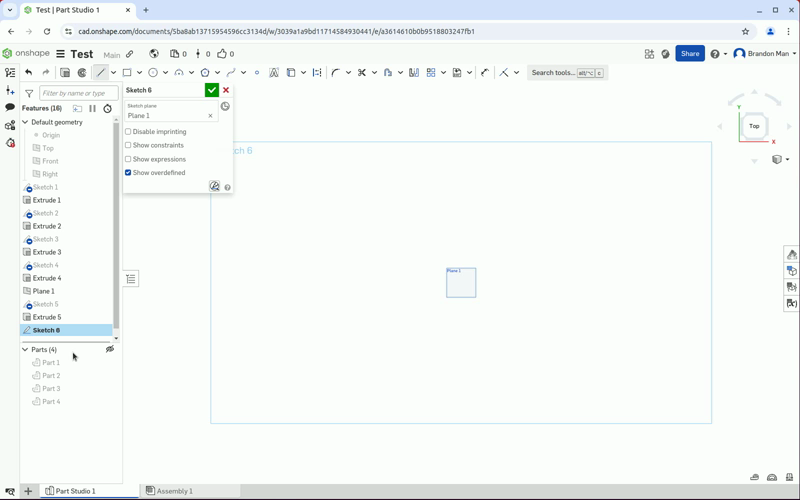
key_down(shift)
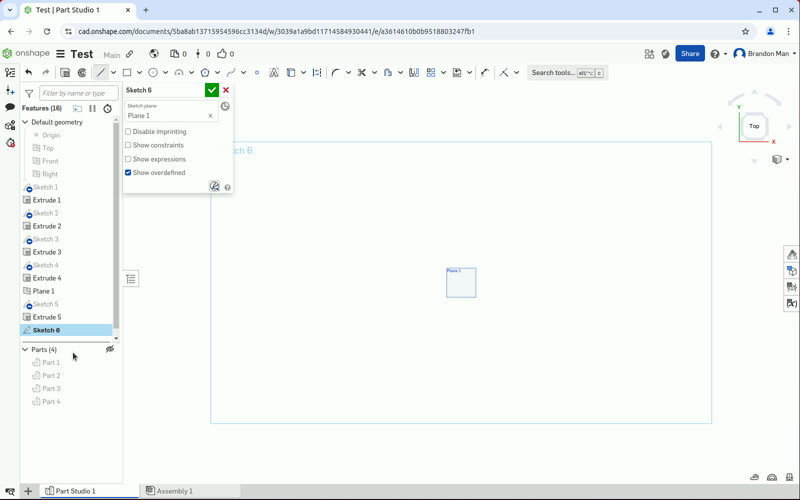
mouse_move(355, 299)
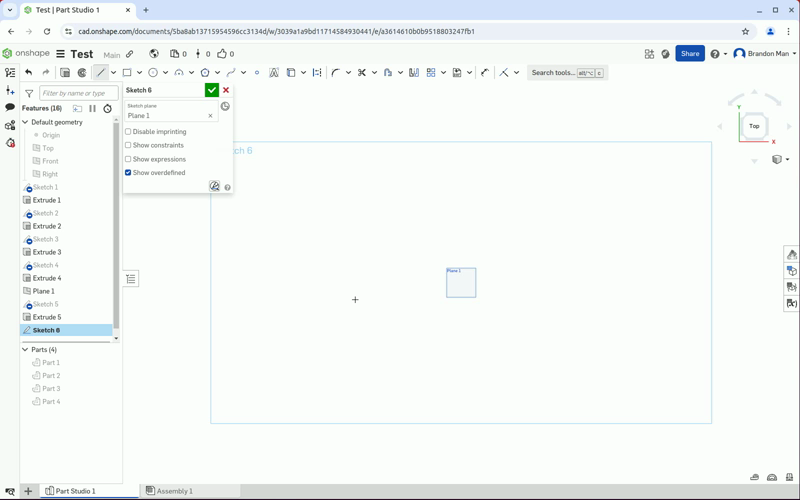
click(355, 299)
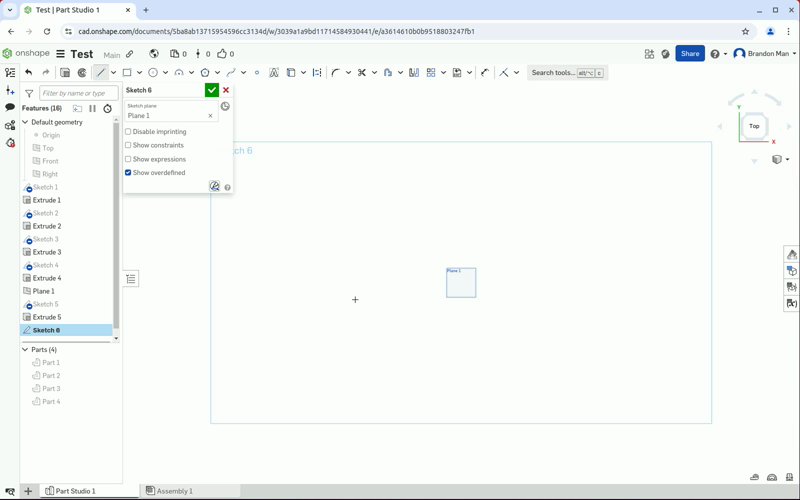
key_up(shift)
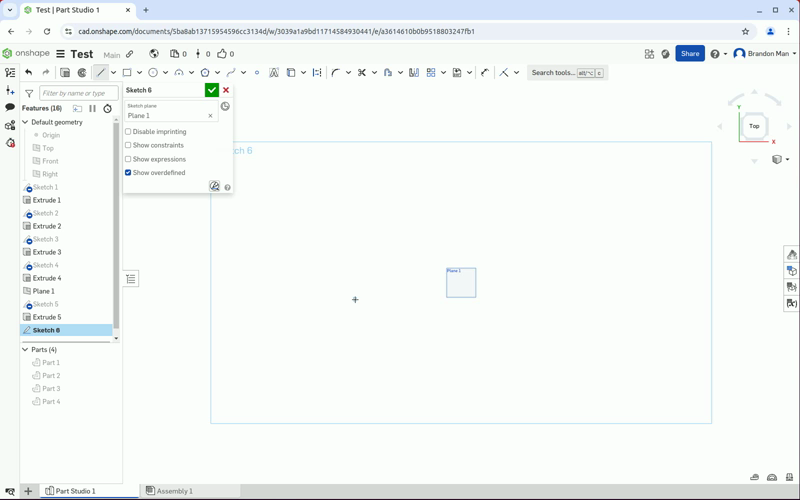
key_down(shift)
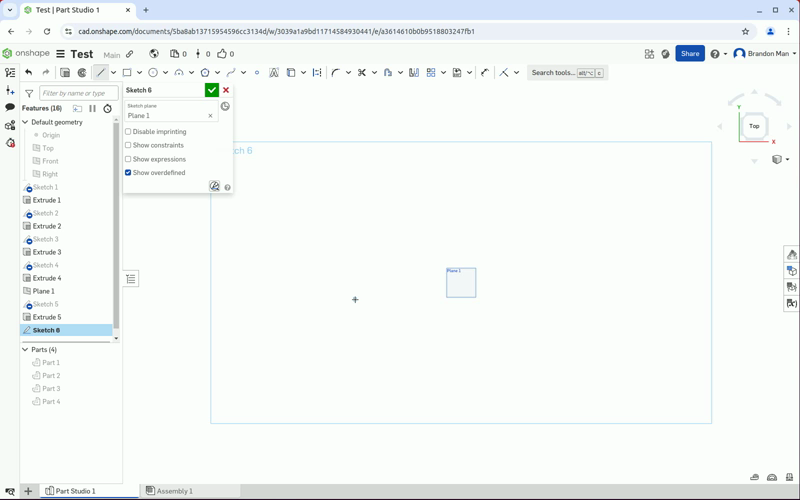
mouse_move(385, 299)
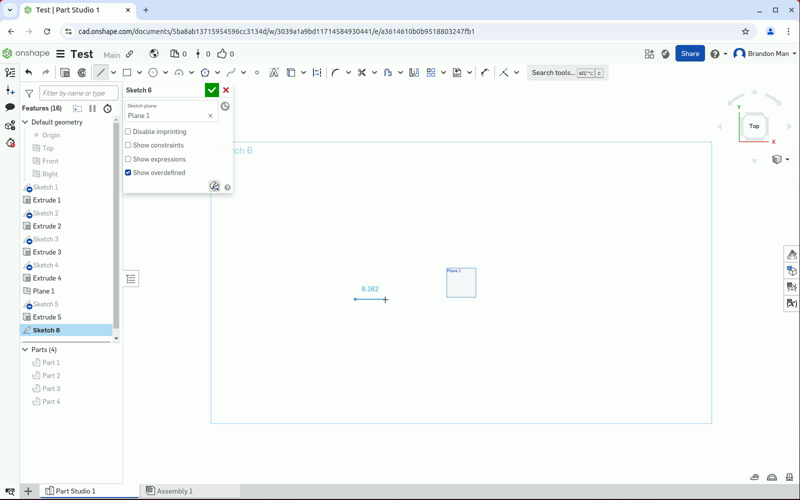
mouse_move(383, 315)
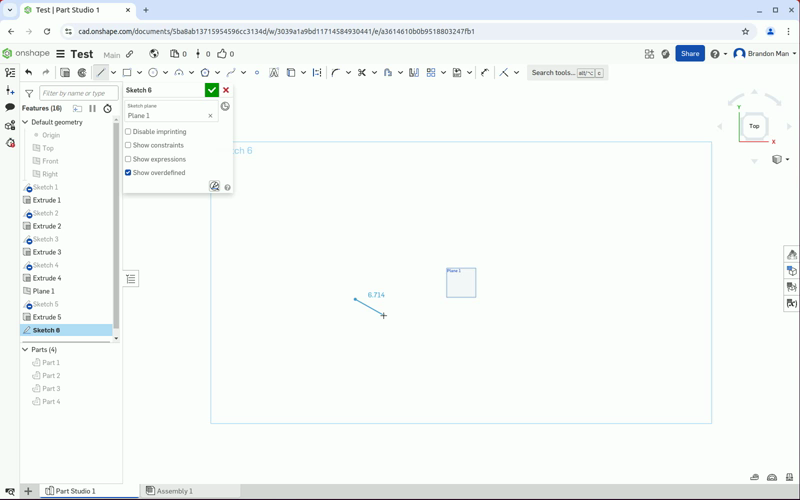
click(383, 315)
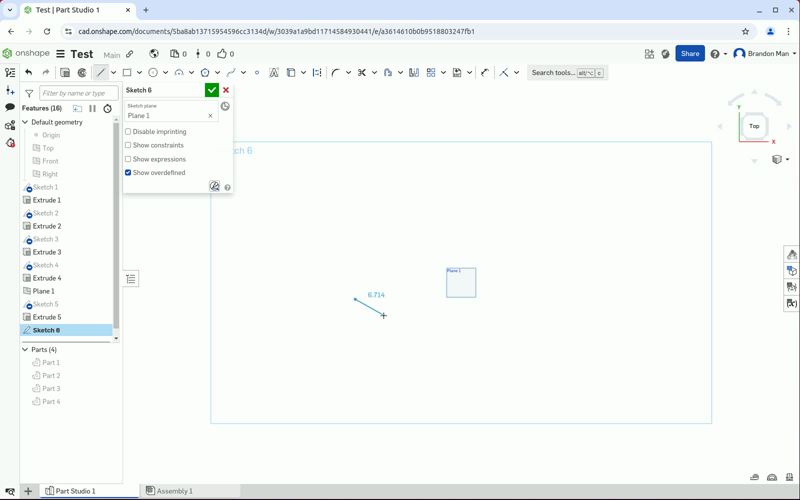
key_up(shift)
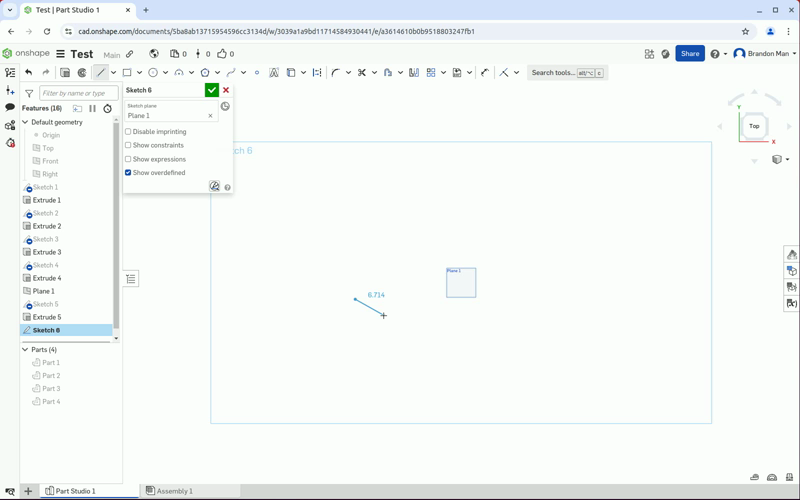
key_down(shift)
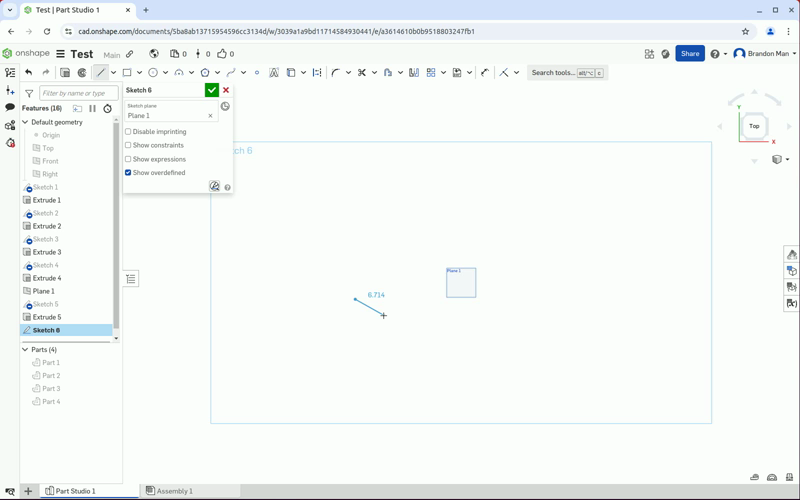
mouse_move(414, 315)
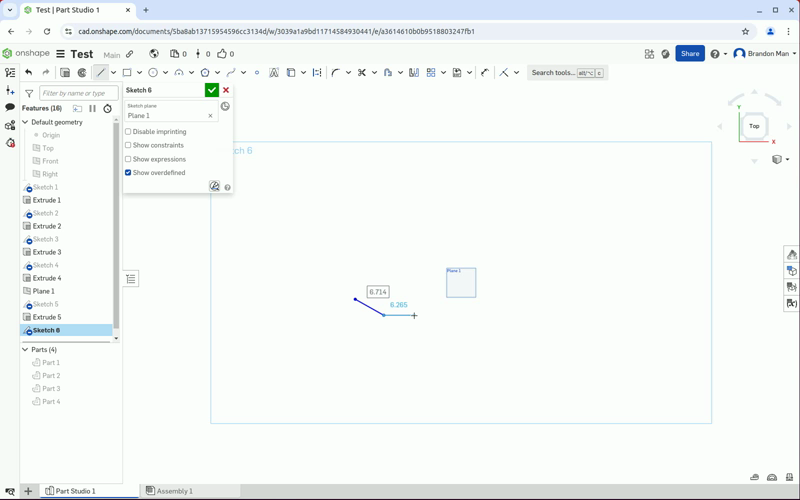
mouse_move(412, 299)
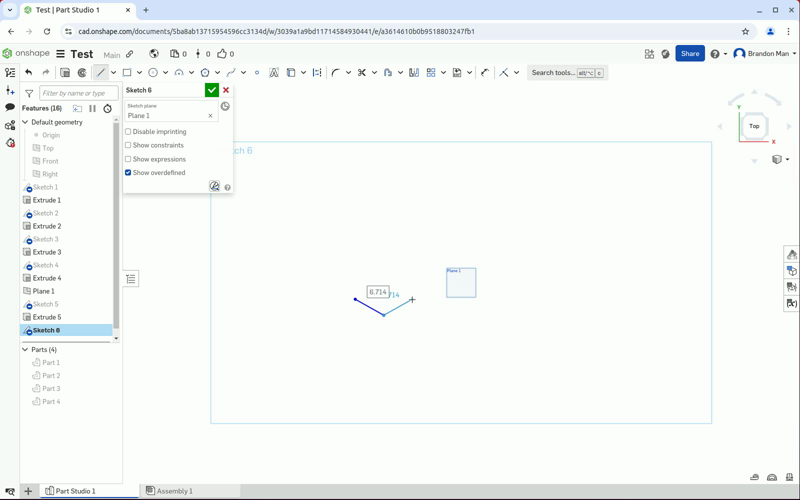
click(412, 299)
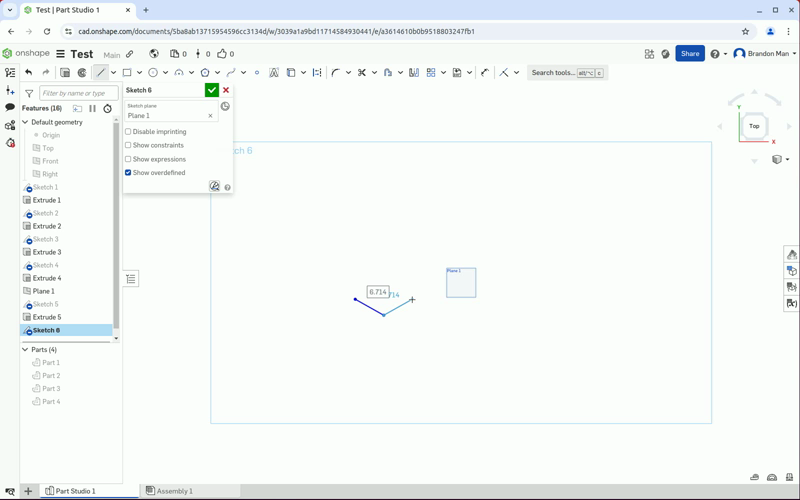
key_up(shift)
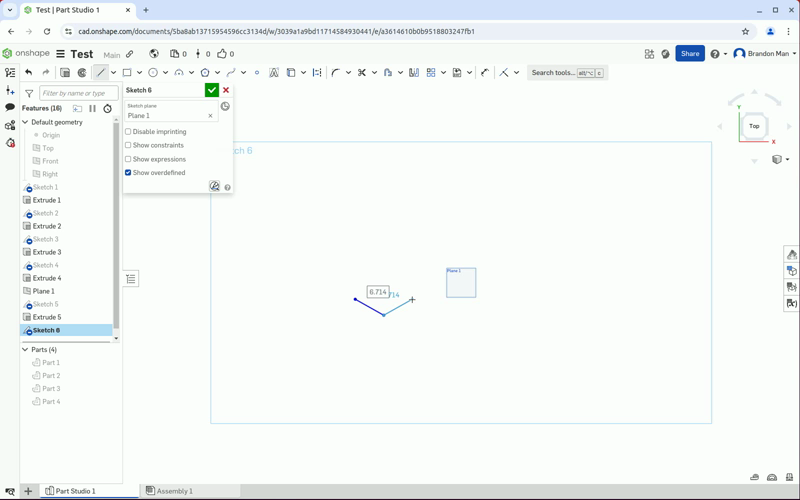
key_down(shift)
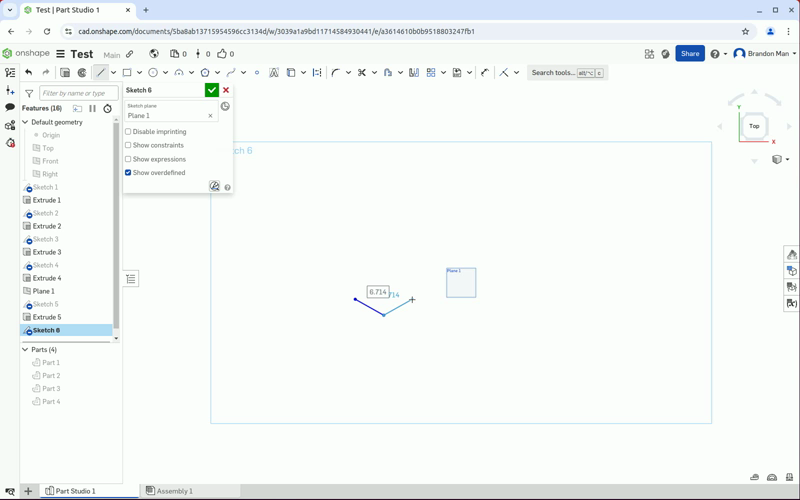
mouse_move(442, 299)
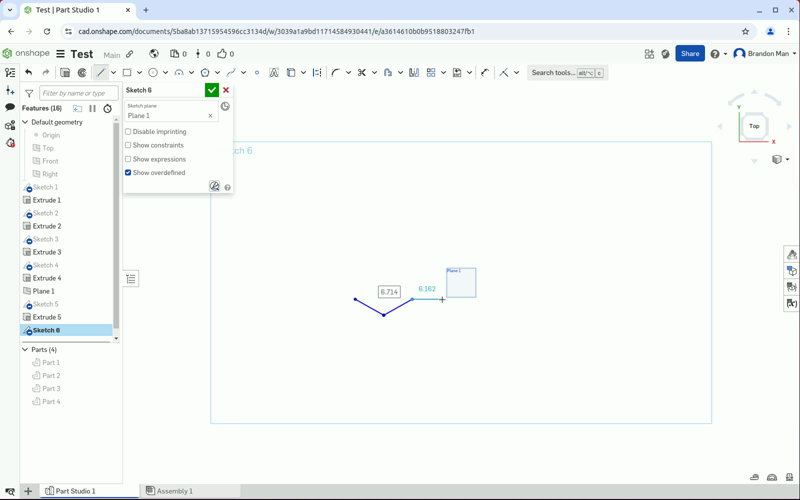
mouse_move(412, 266)
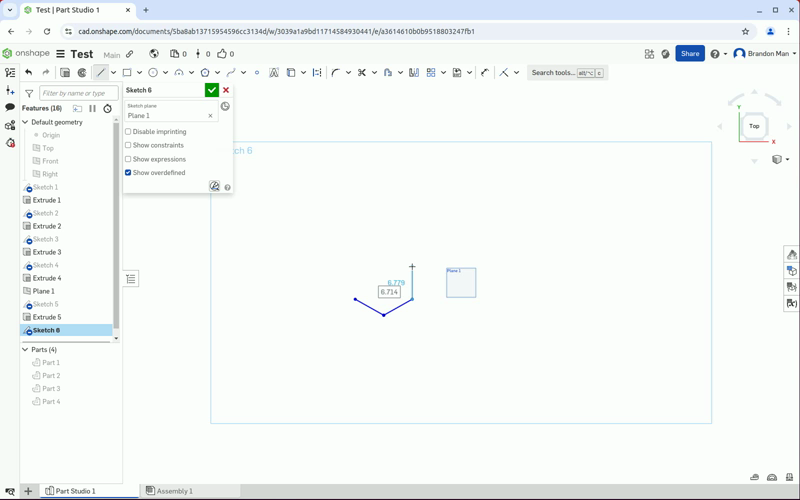
click(412, 266)
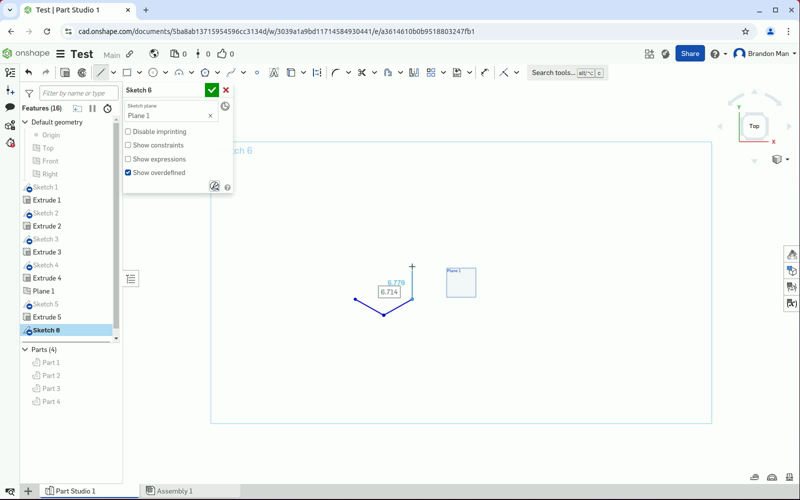
key_up(shift)
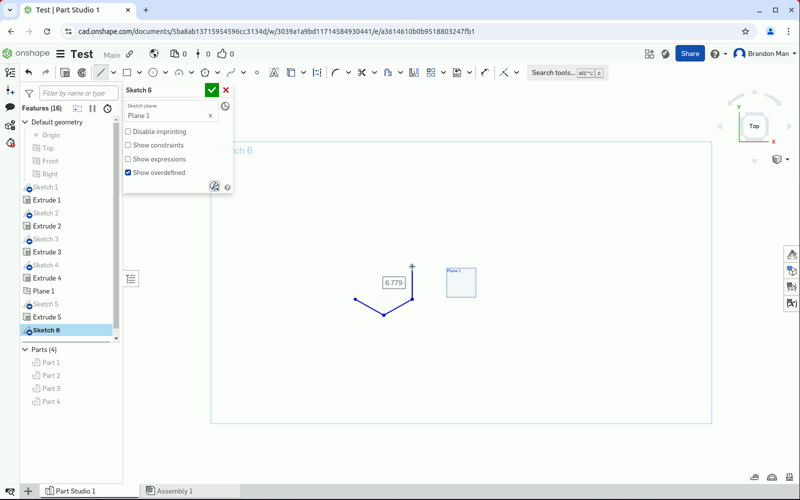
key_down(shift)
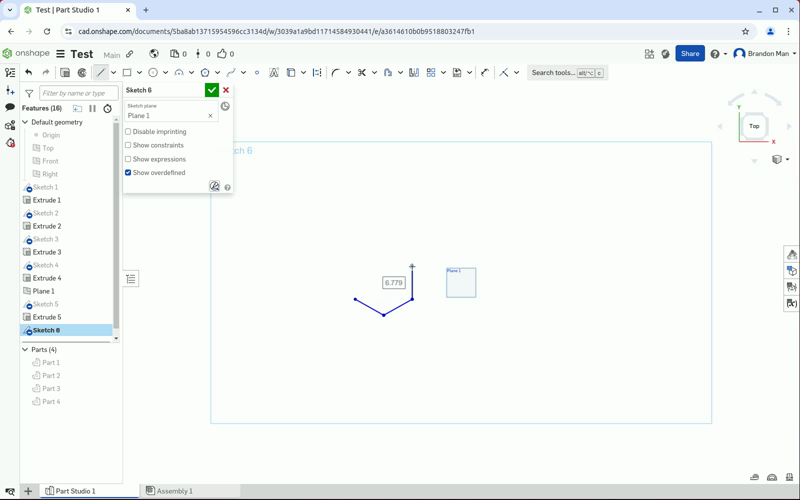
mouse_move(442, 266)
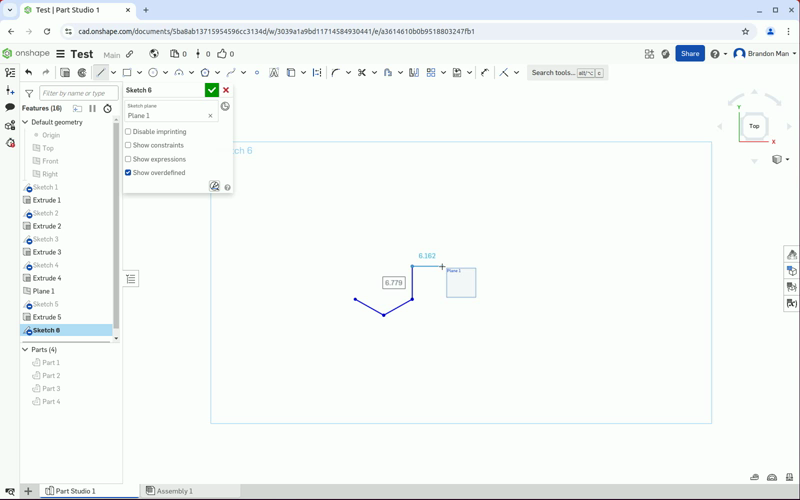
mouse_move(383, 250)
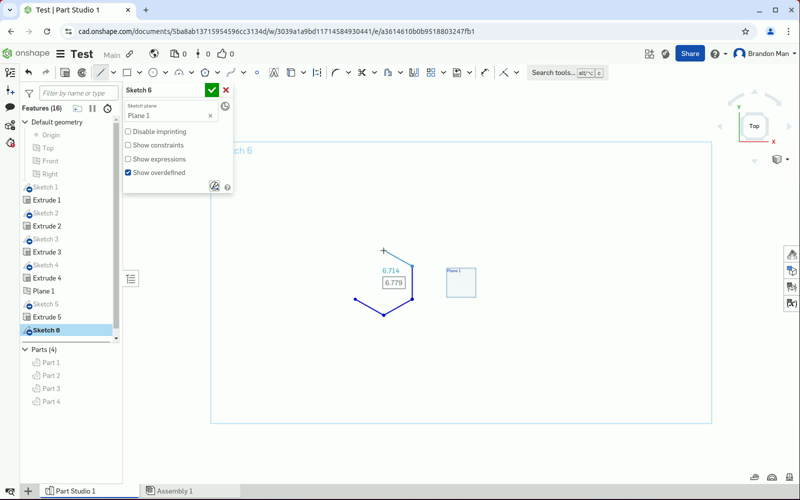
click(383, 250)
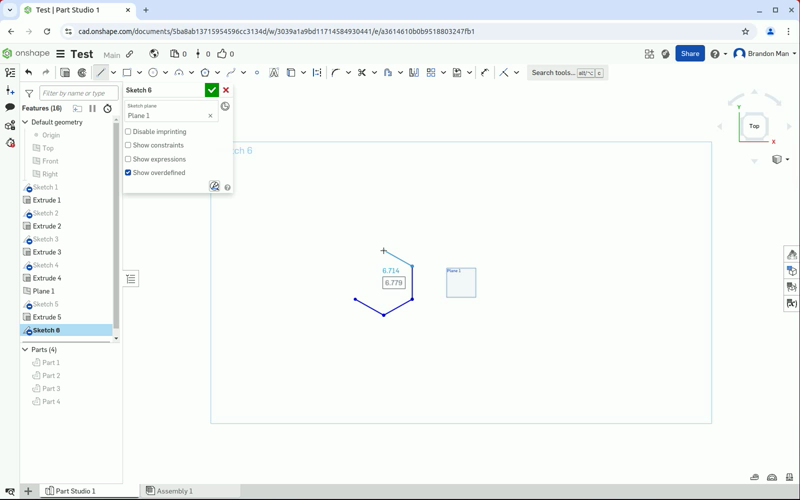
key_up(shift)
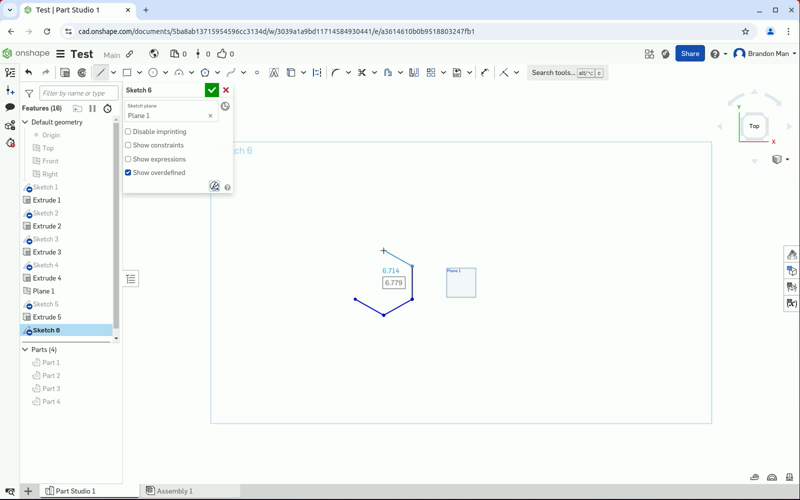
key_down(shift)
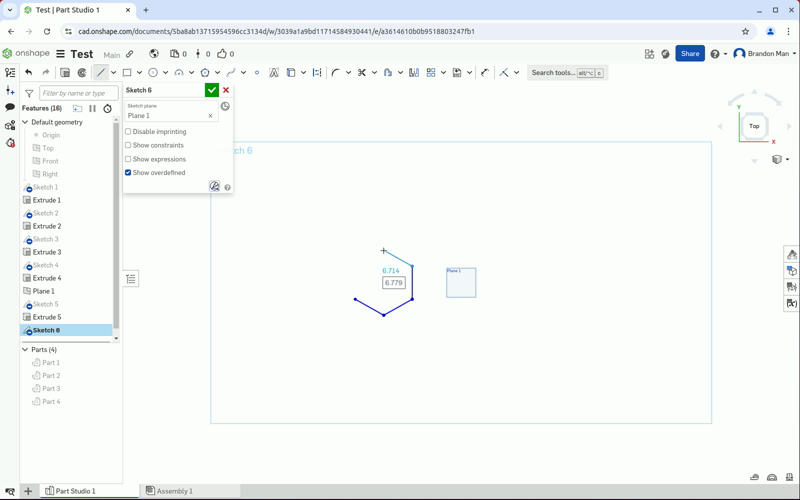
mouse_move(414, 250)
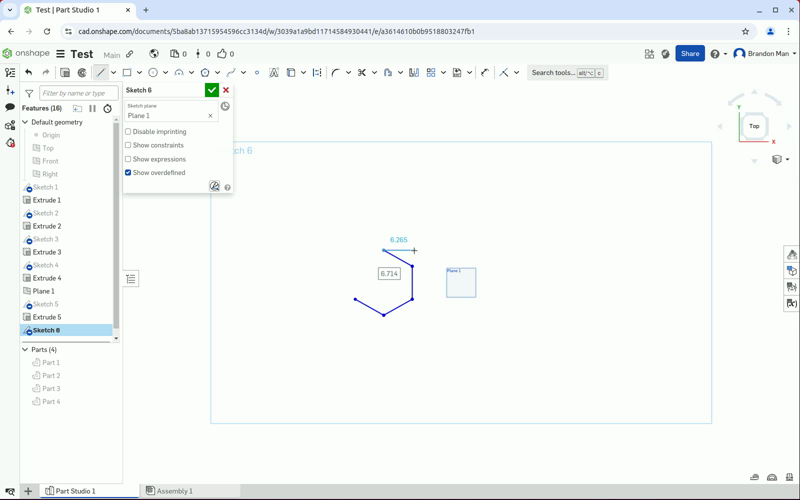
mouse_move(355, 266)
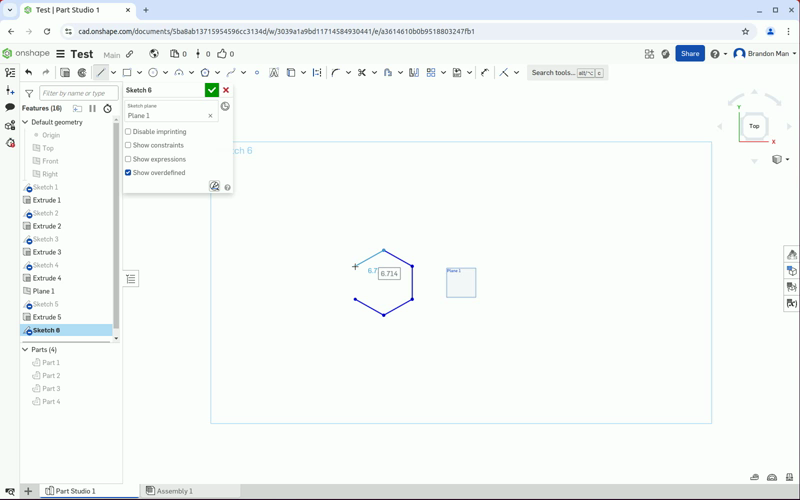
click(355, 266)
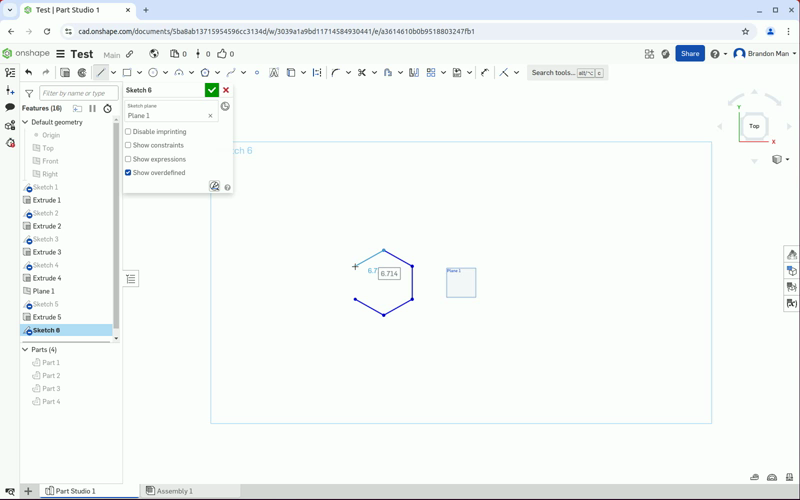
key_up(shift)
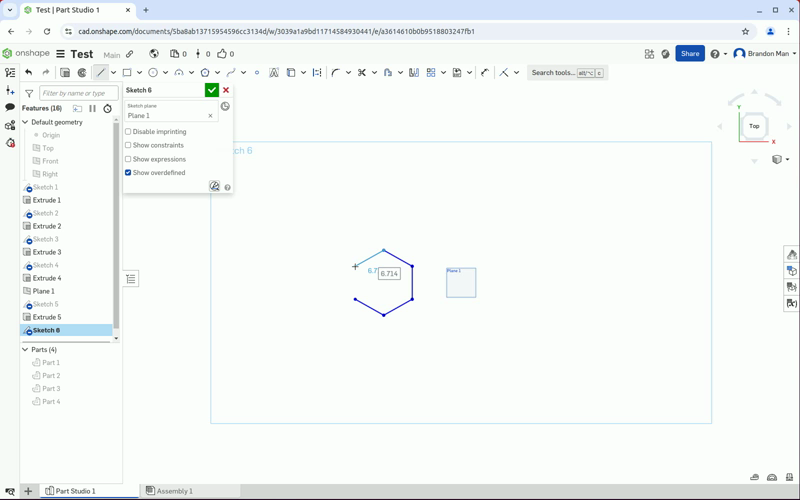
mouse_move(385, 266)
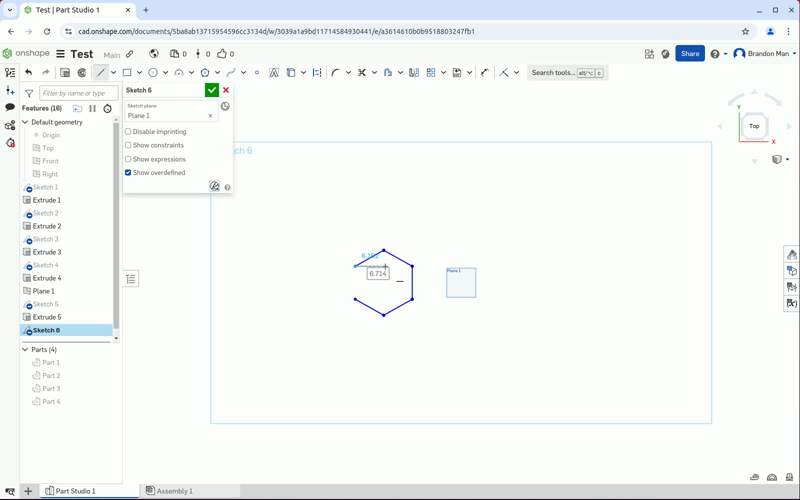
key_down(shift)
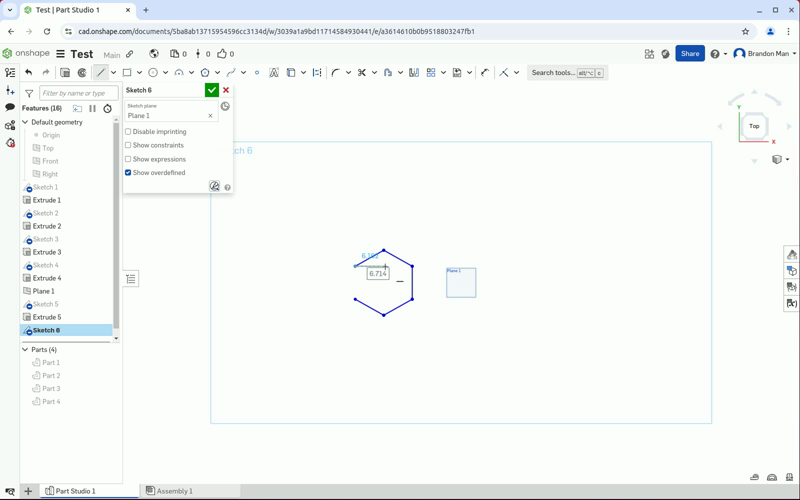
mouse_move(355, 299)
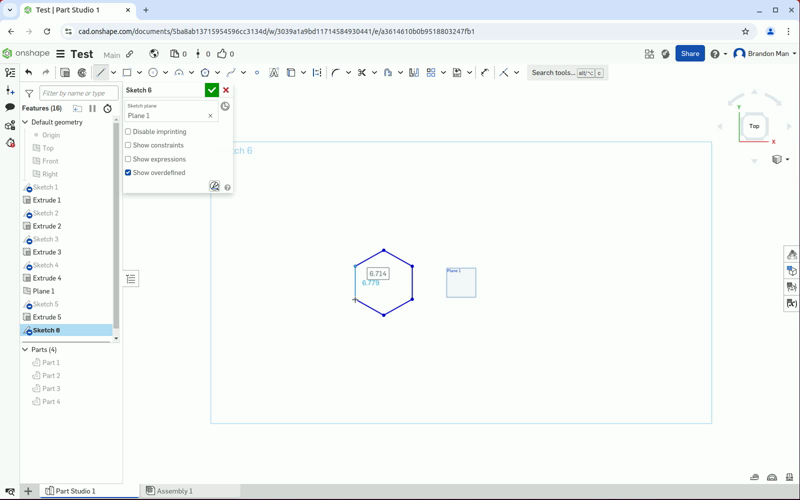
key_up(shift)
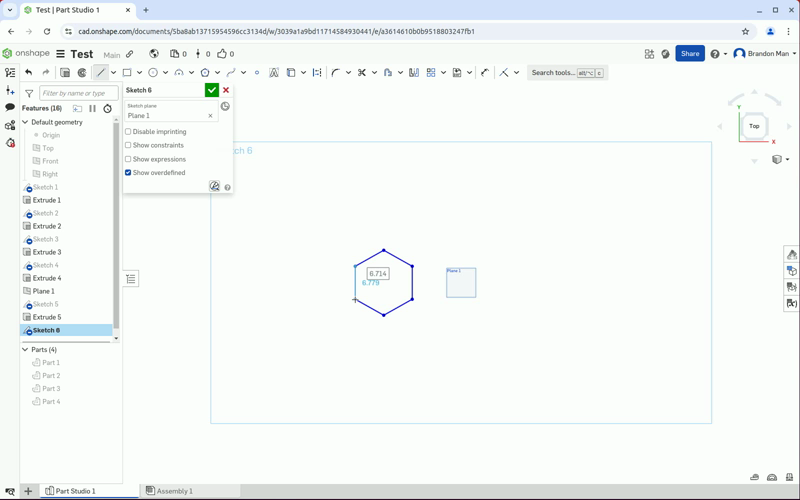
click(355, 299)
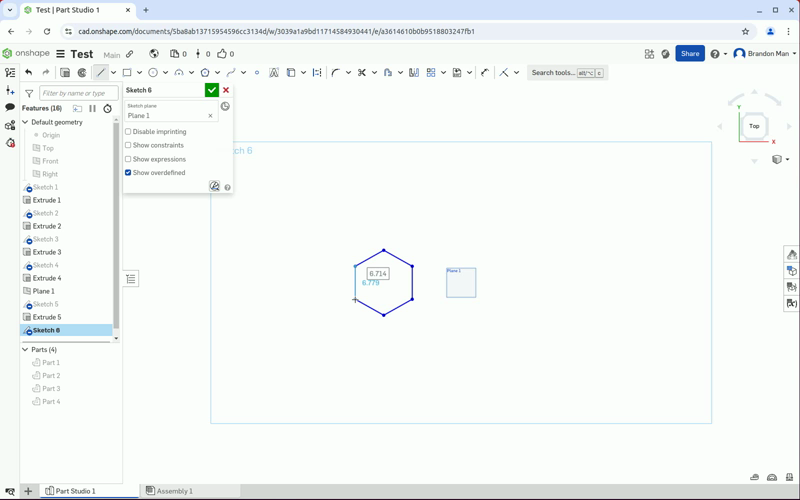
key(esc)
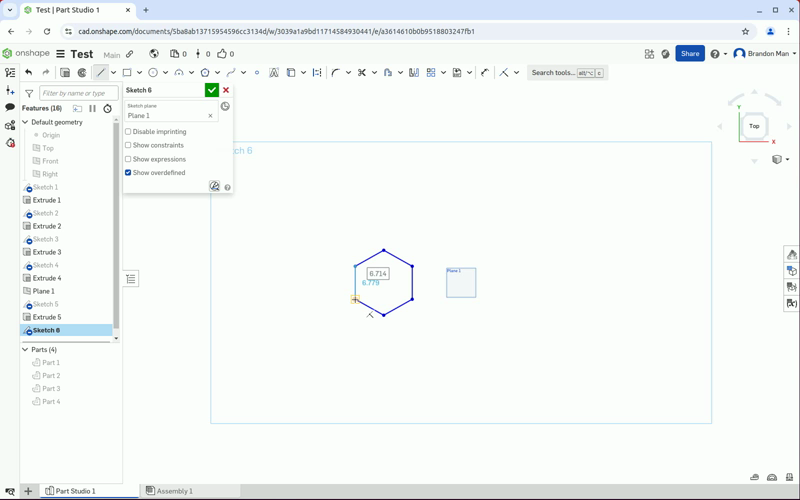
key(c)
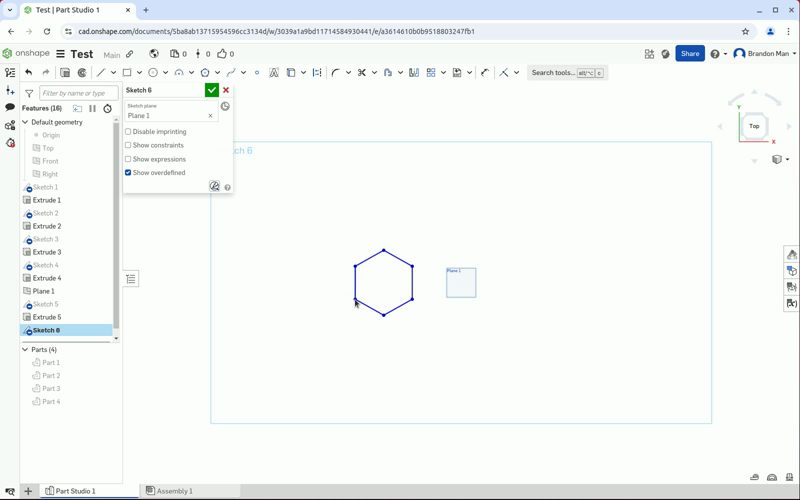
key_down(shift)
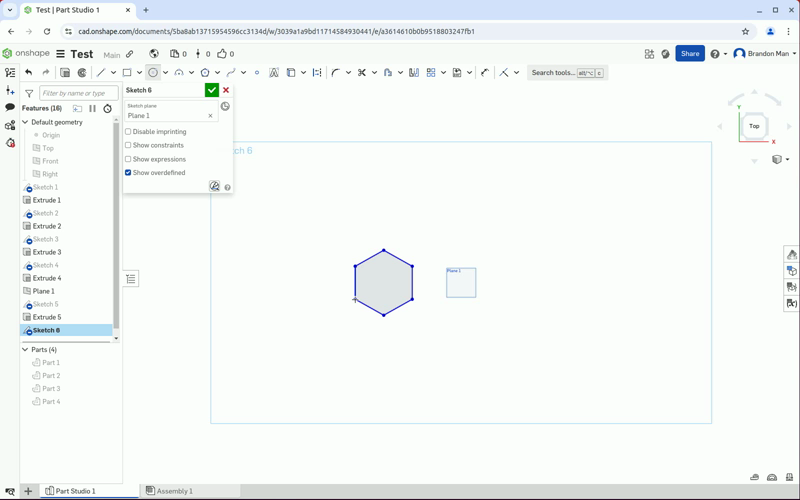
mouse_move(383, 283)
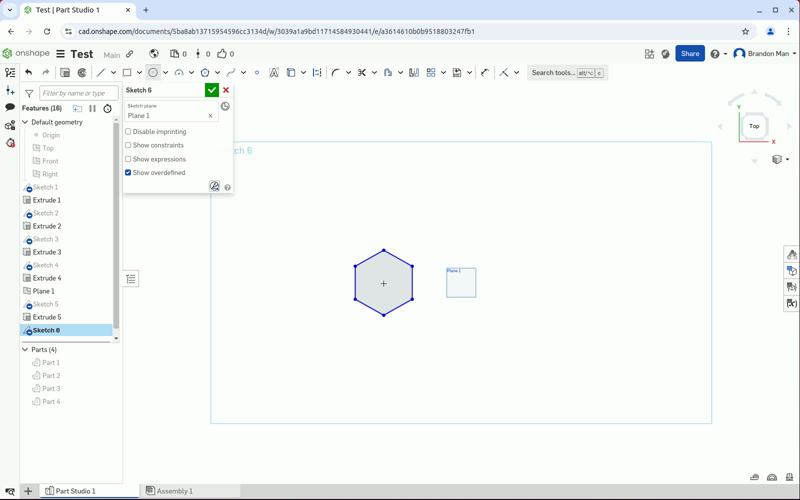
click(383, 283)
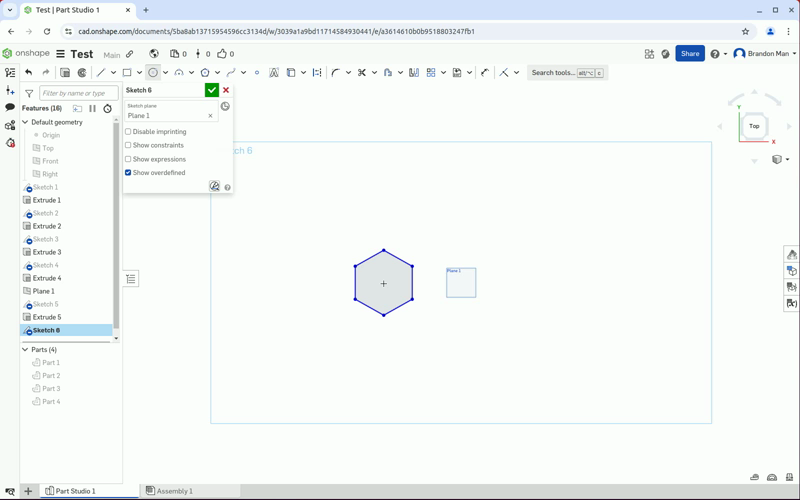
key_up(shift)
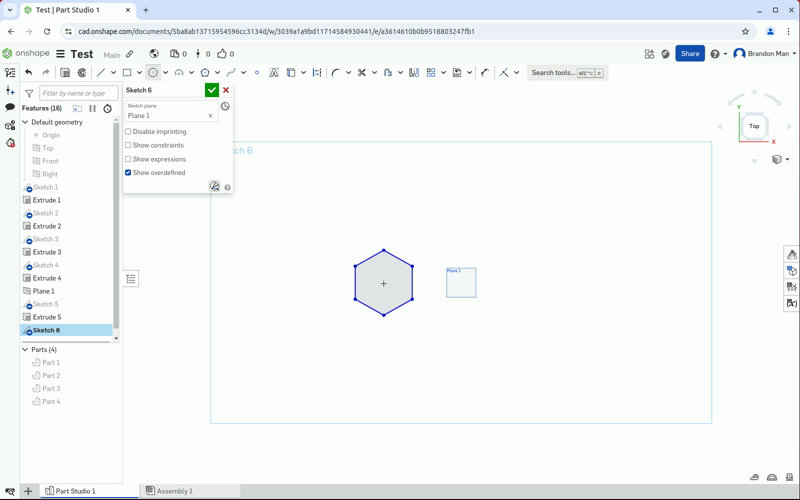
mouse_move(401, 283)
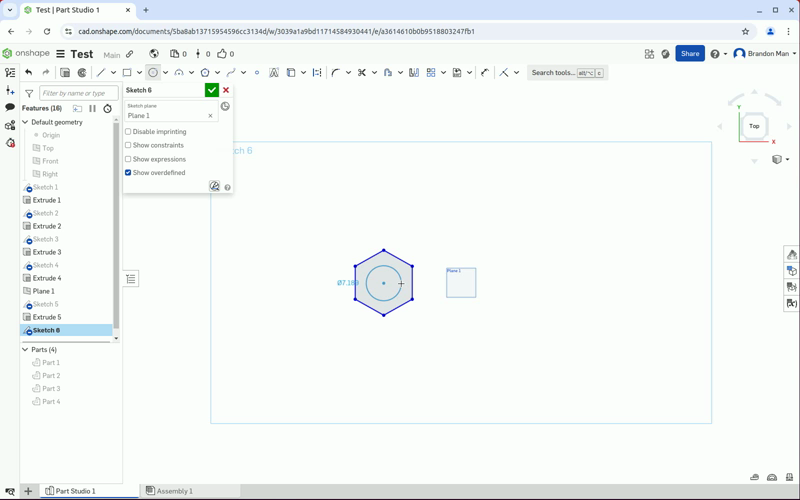
click(401, 283)
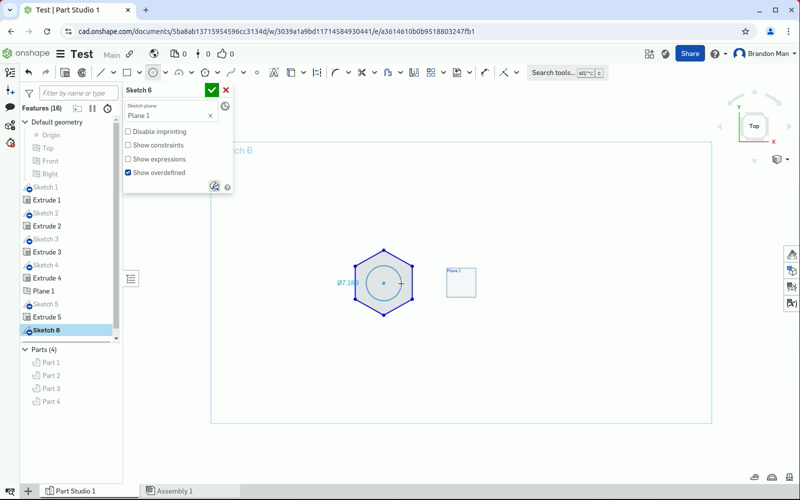
key(esc)
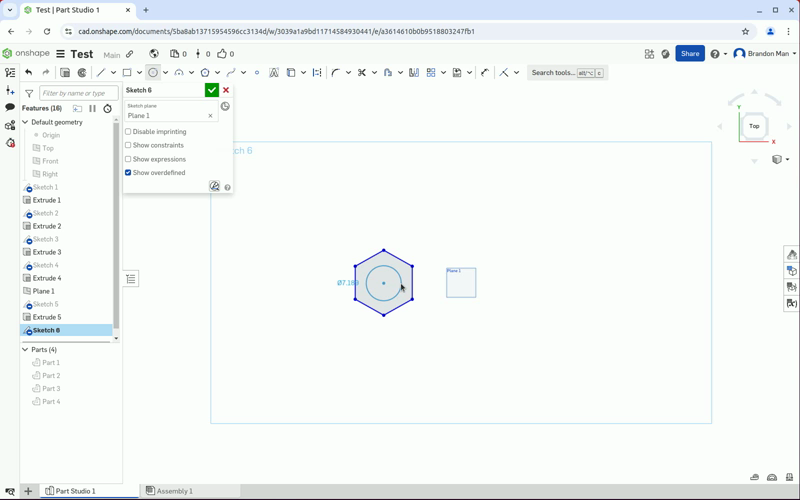
mouse_move(407, 295)
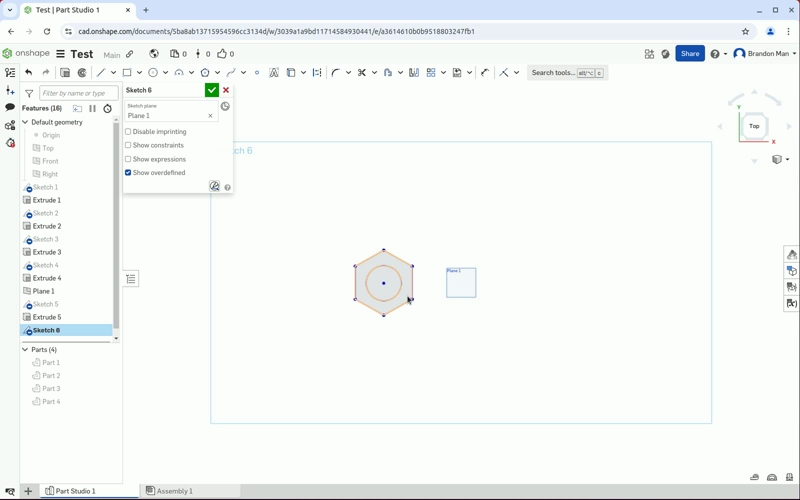
click(407, 295)
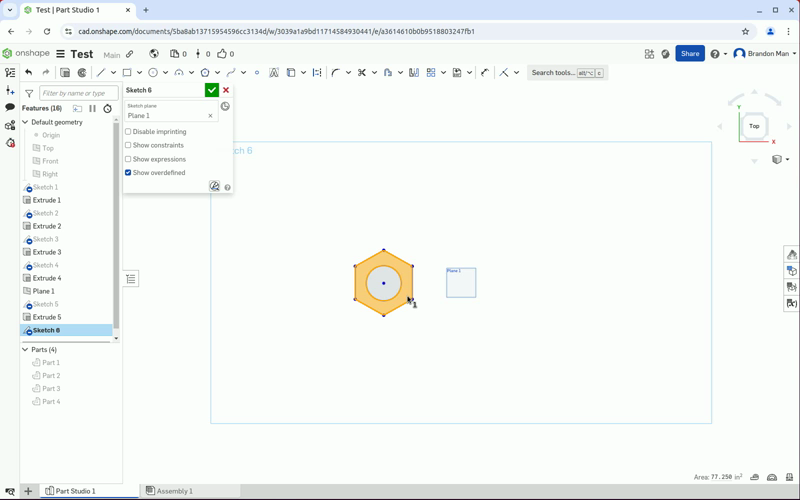
mouse_move(73, 352)
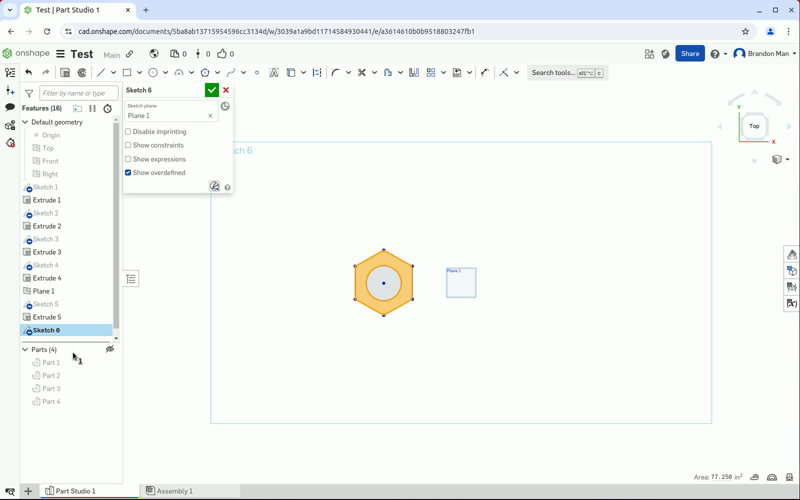
key(shift+y)
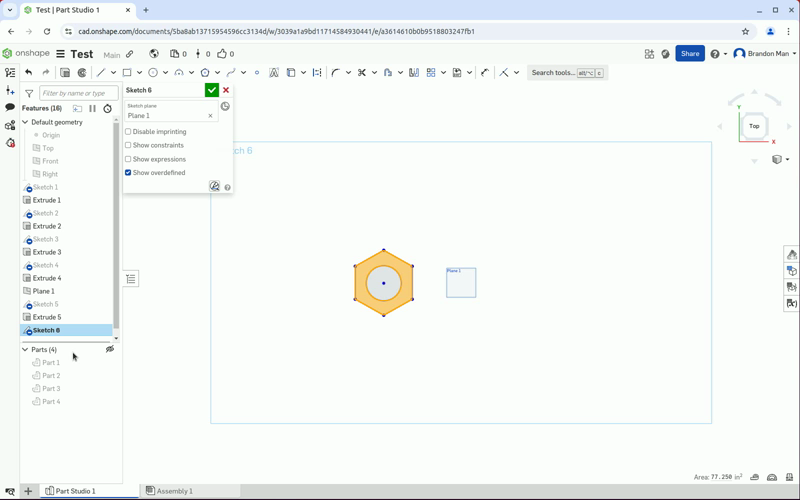
key(shift+e)
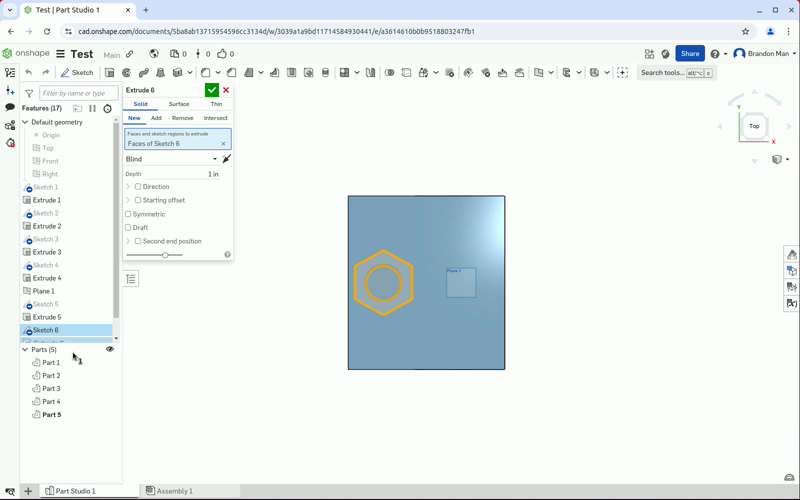
mouse_move(143, 106)
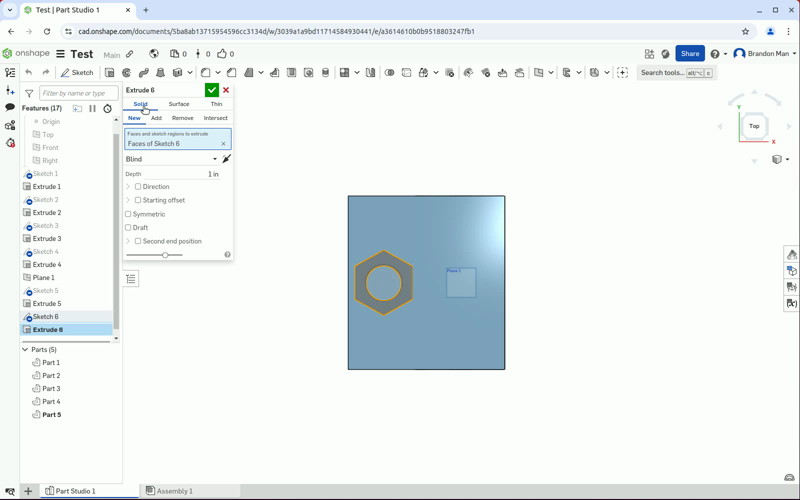
click(143, 106)
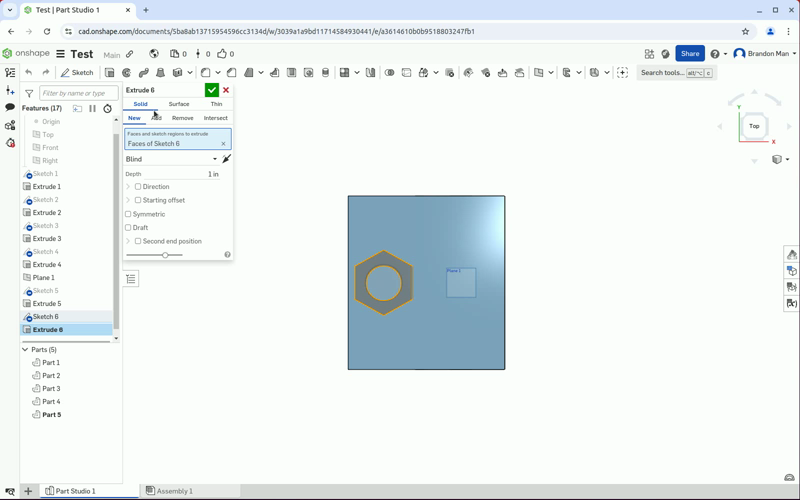
mouse_move(186, 120)
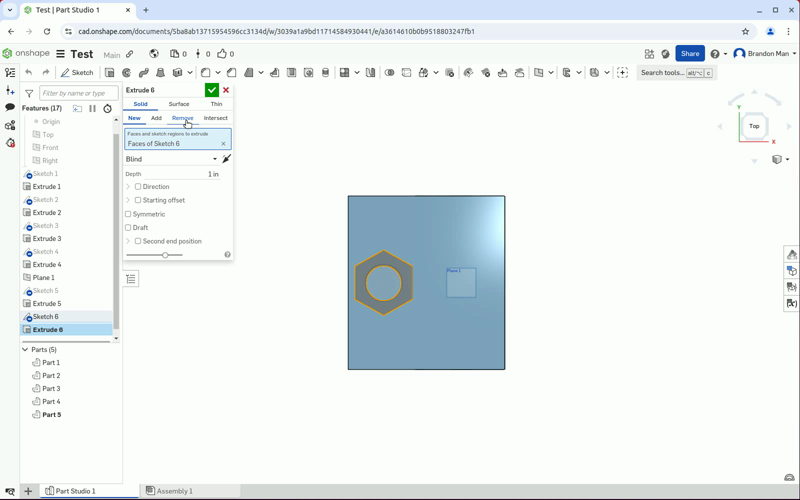
click(186, 120)
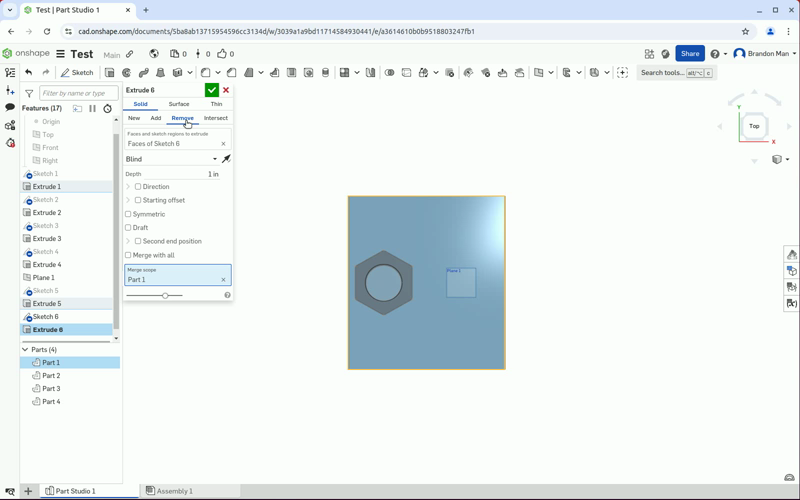
key(tab, 4)
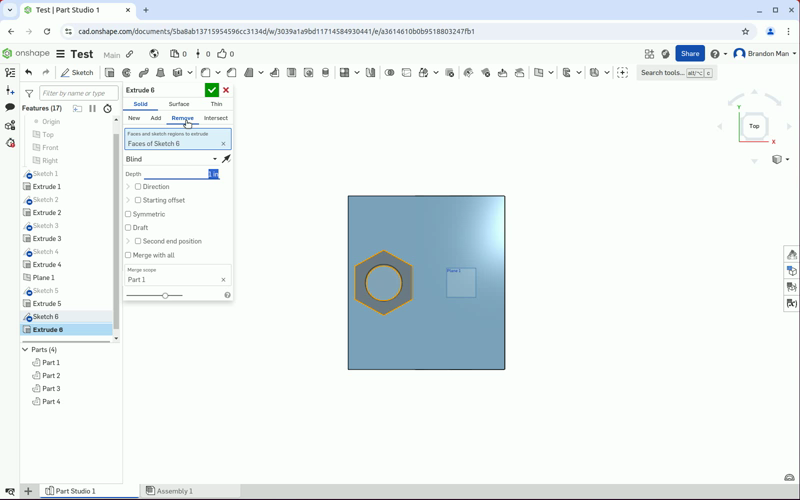
text(5.296)
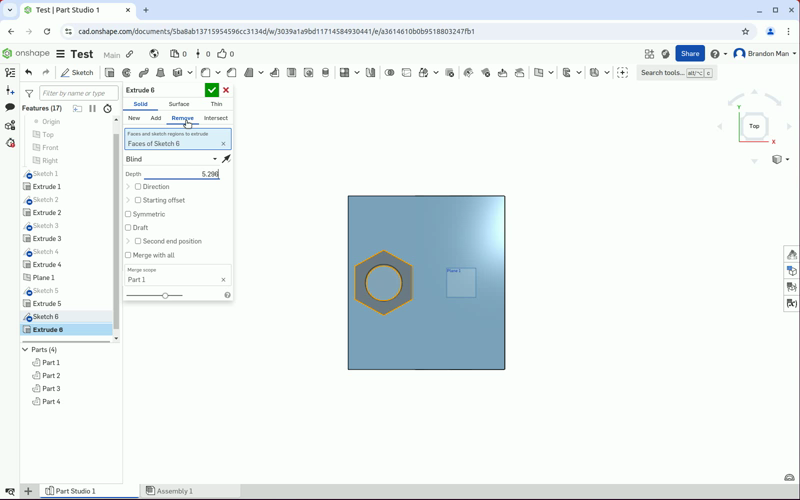
key(tab, 6)
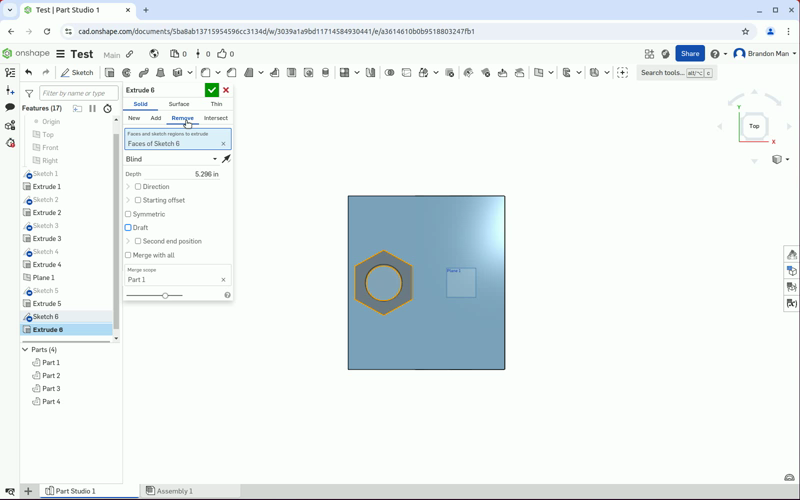
key(space)
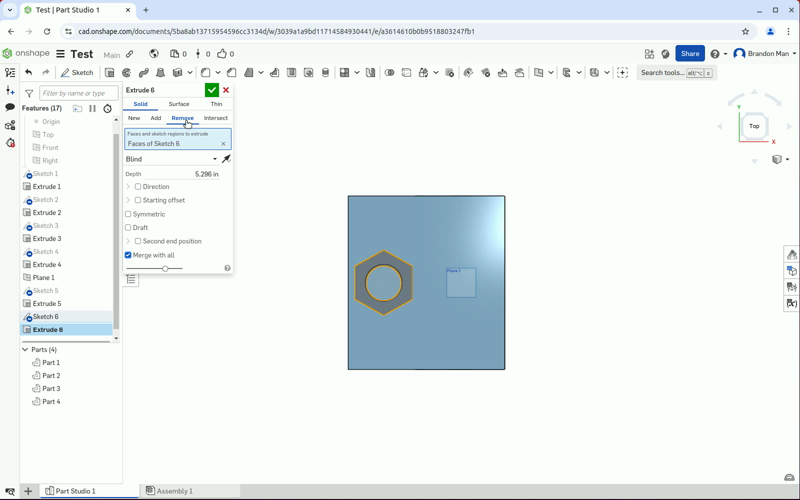
key(enter)
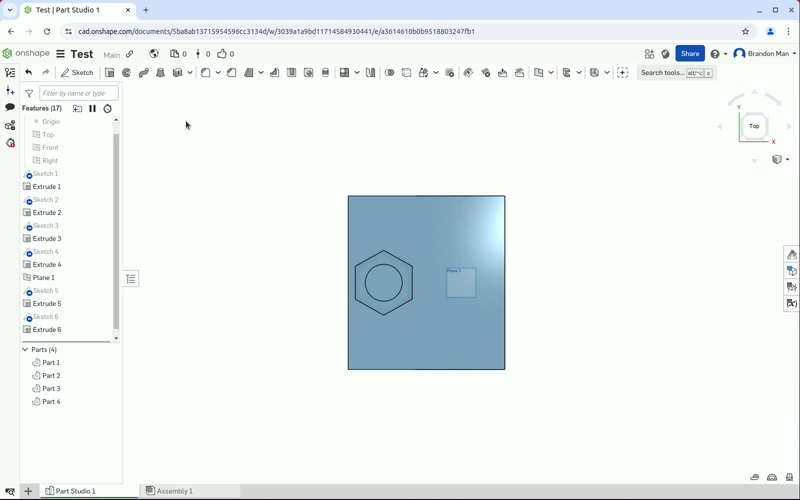
key(shift+h)
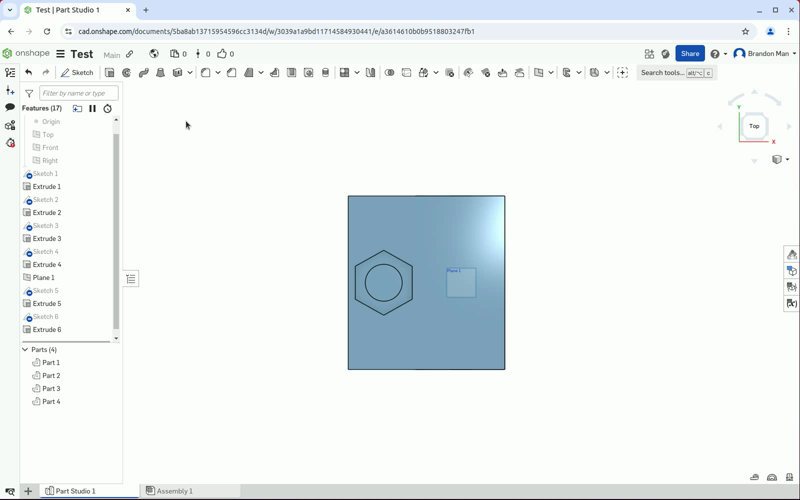
key(shift+h)
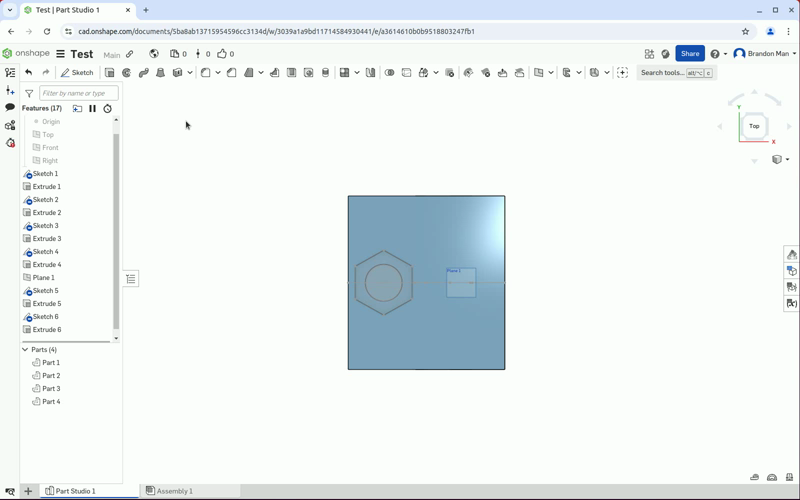
key(shift+7)
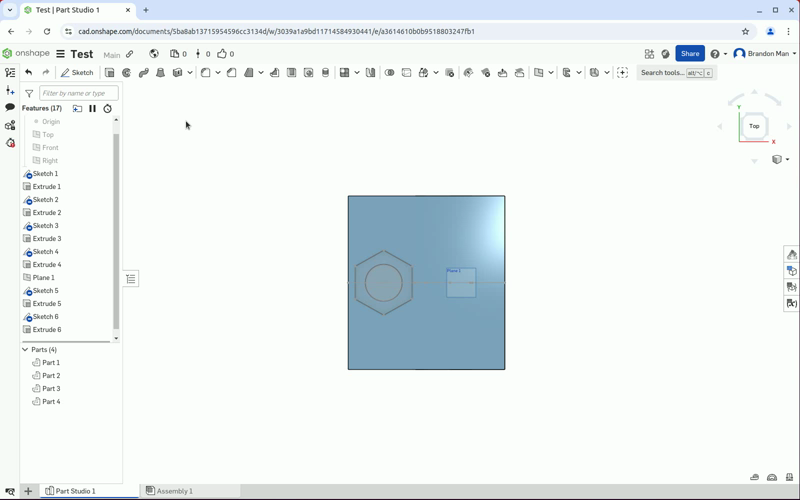
key(up, 3)
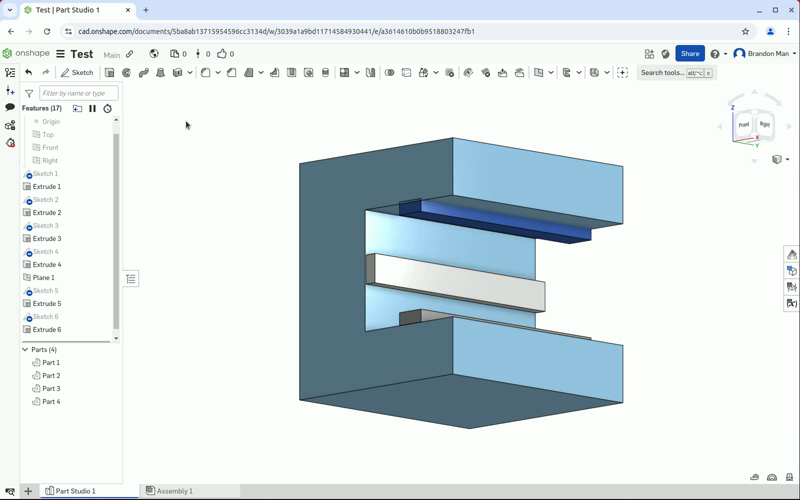
key(left, 3)
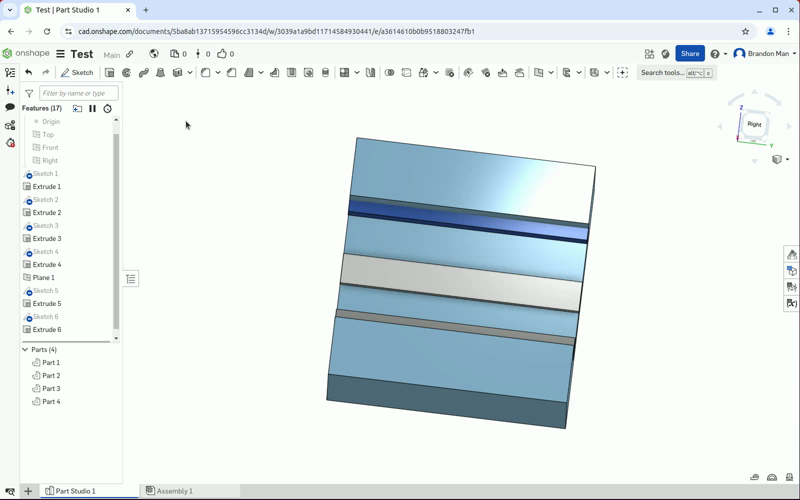
key(right, 3)
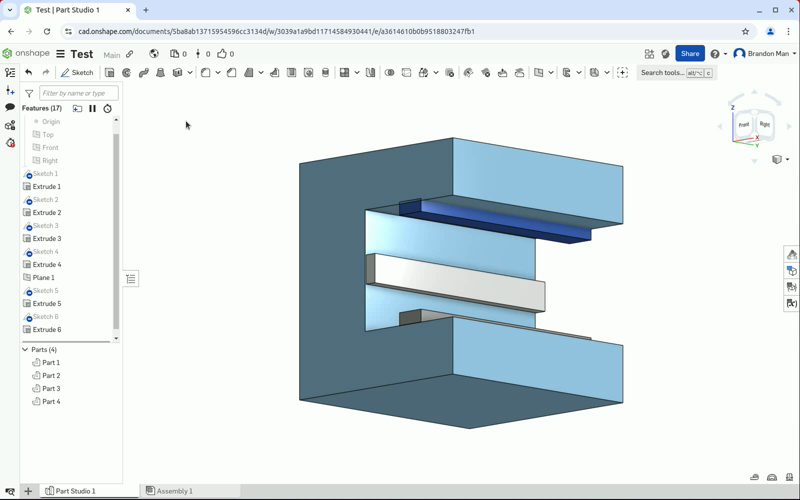
key(down, 3)
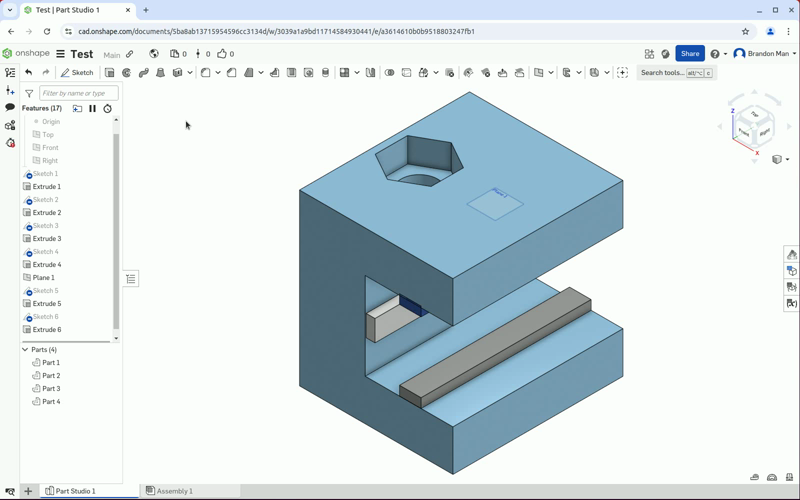
mouse_move(69, 176)
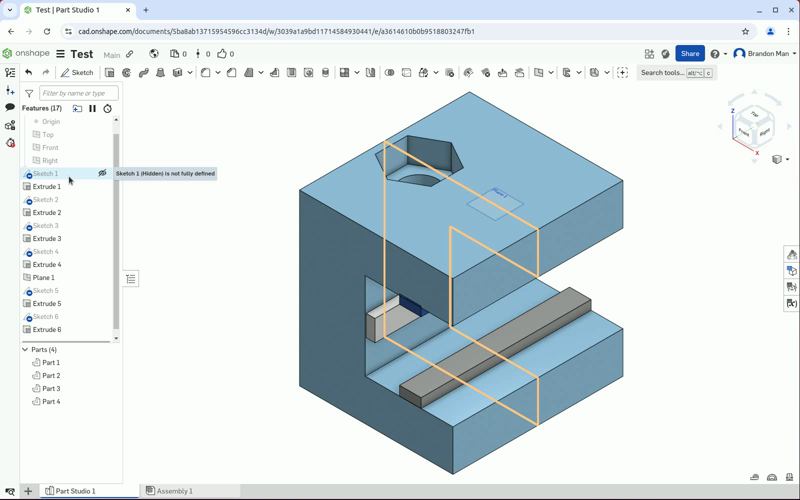
click(69, 176)